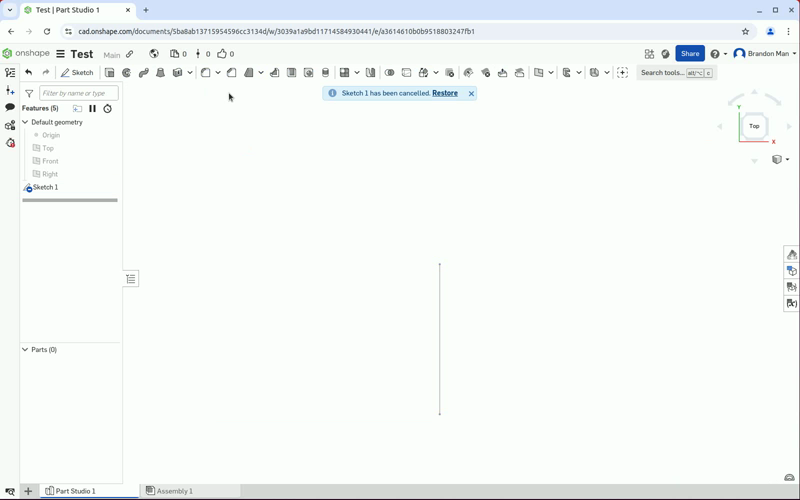
key(shift+h)
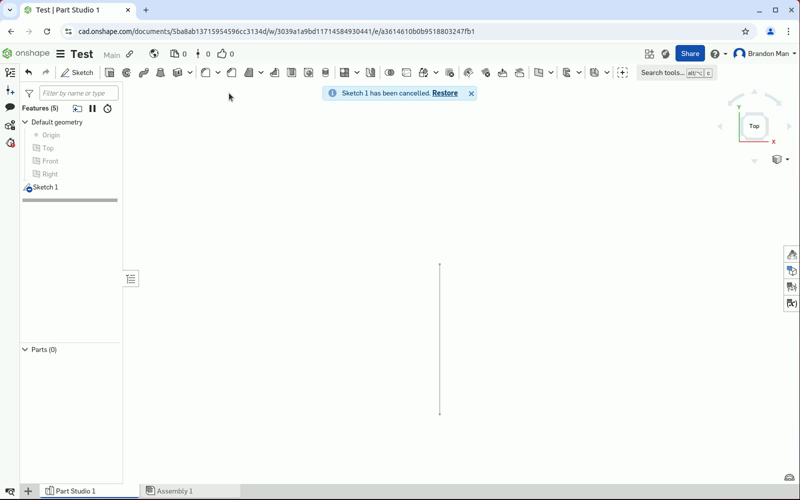
key(shift+s)
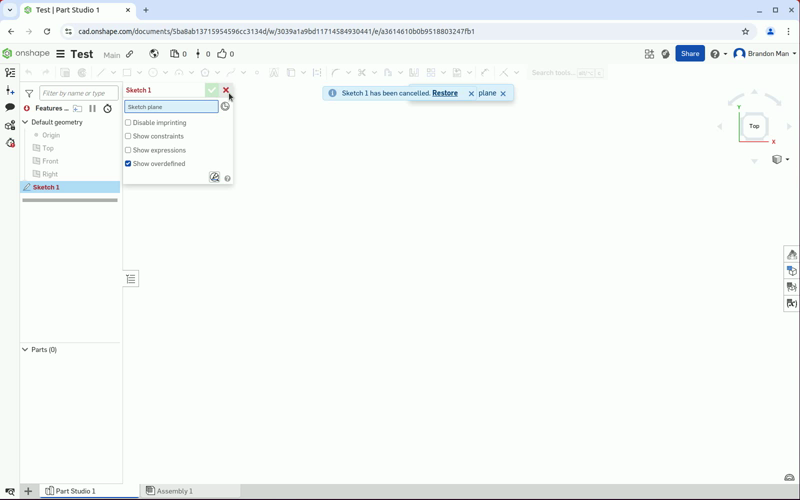
mouse_move(73, 150)
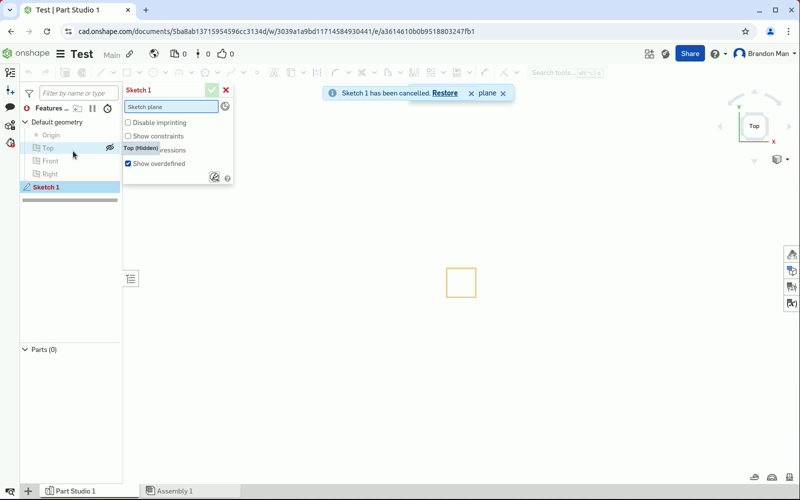
click(73, 150)
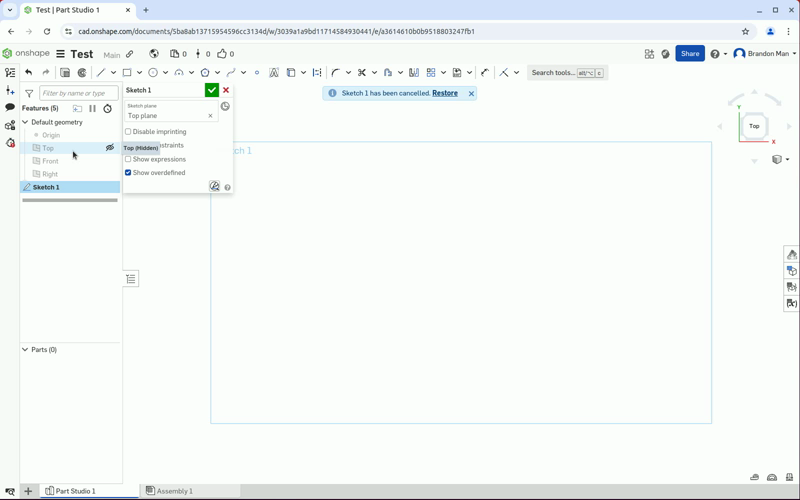
mouse_move(73, 352)
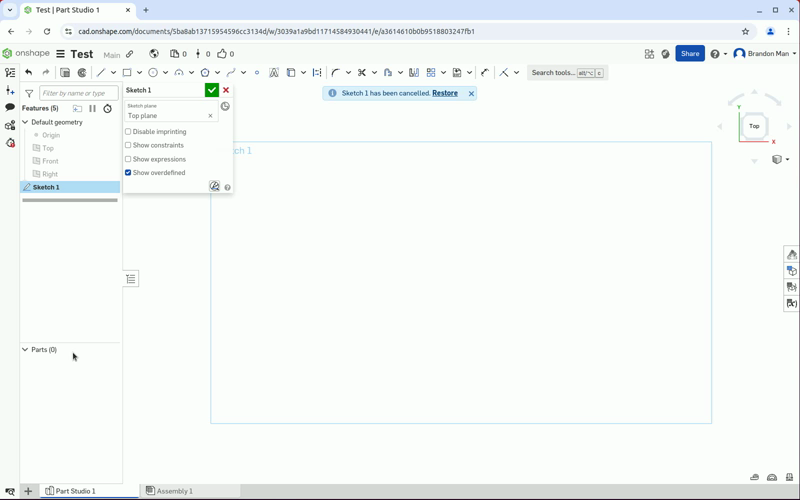
key(y)
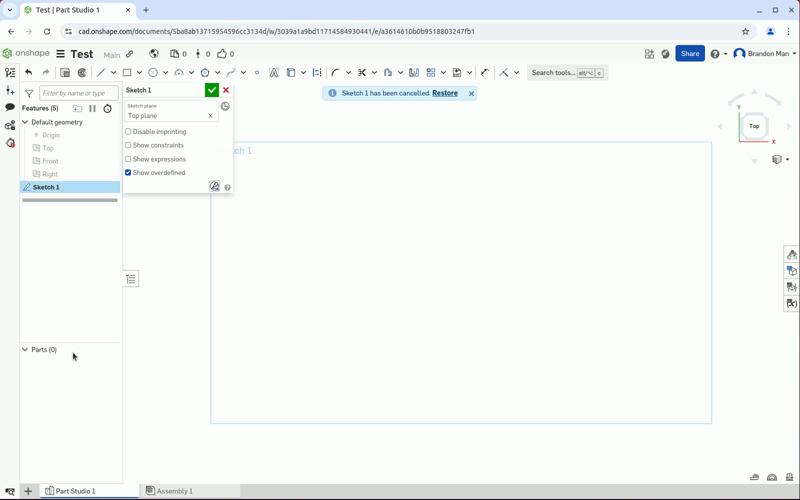
key(l)
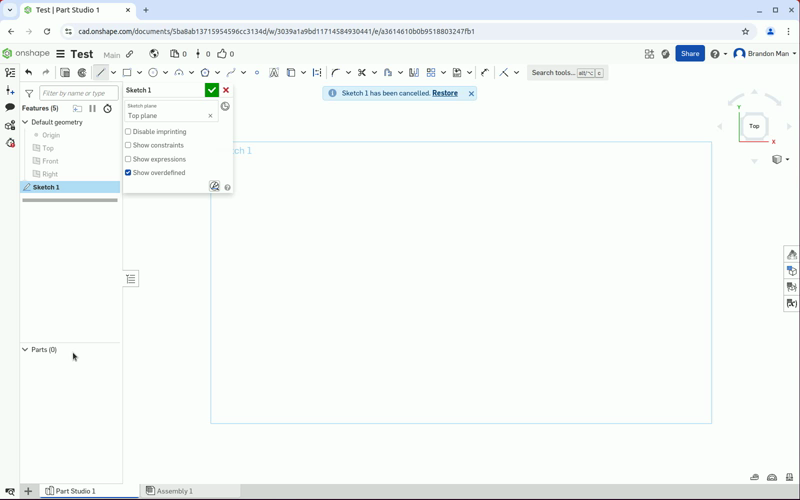
key_down(shift)
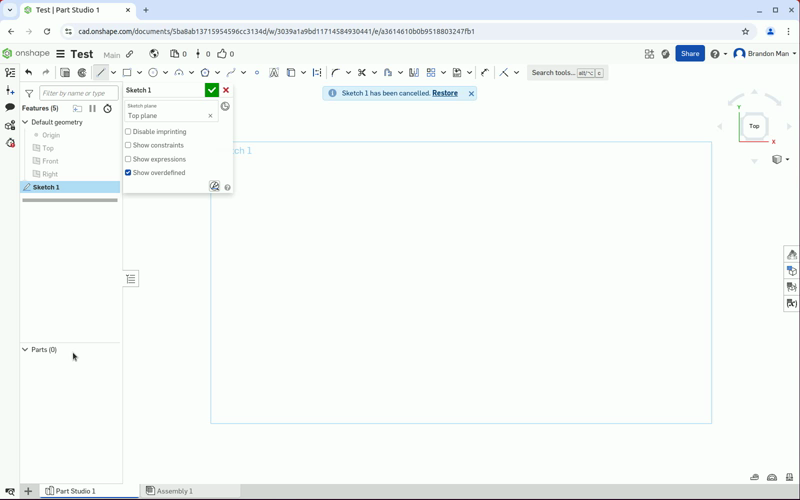
mouse_move(359, 198)
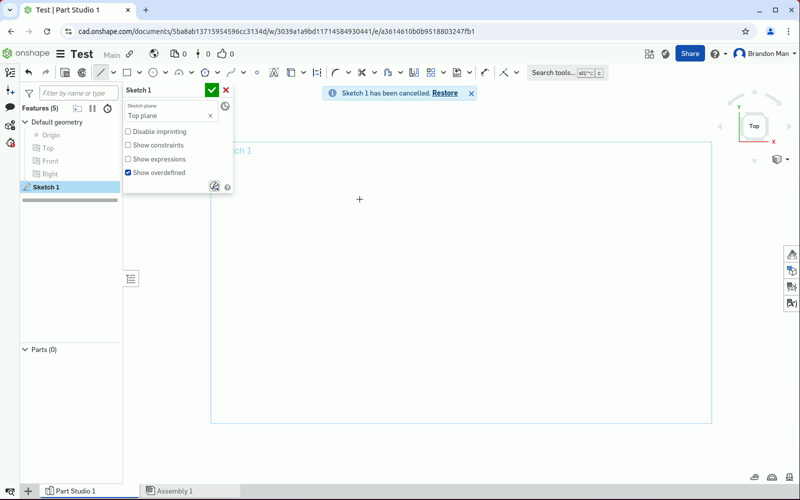
click(359, 198)
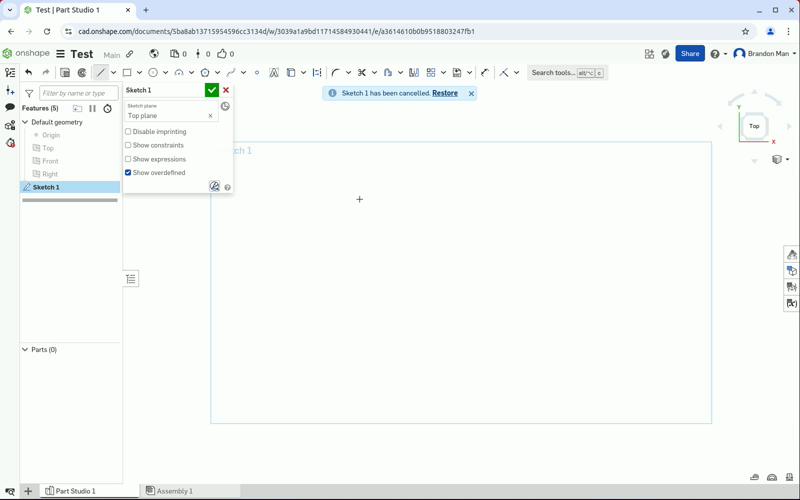
key_up(shift)
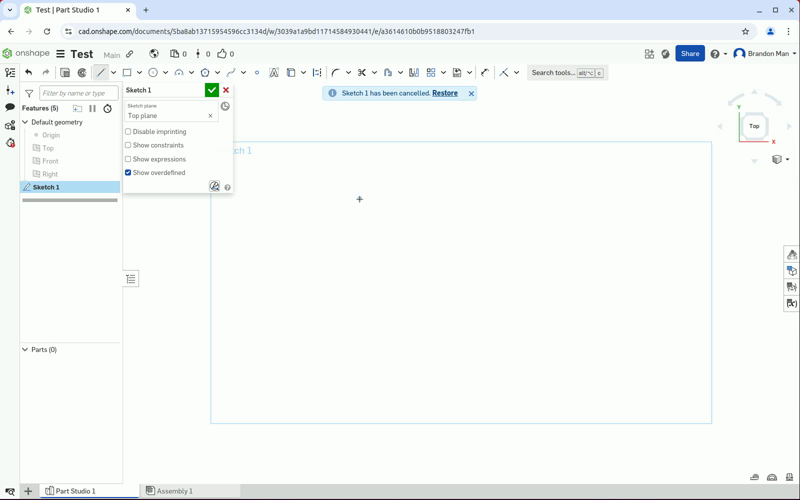
key_down(shift)
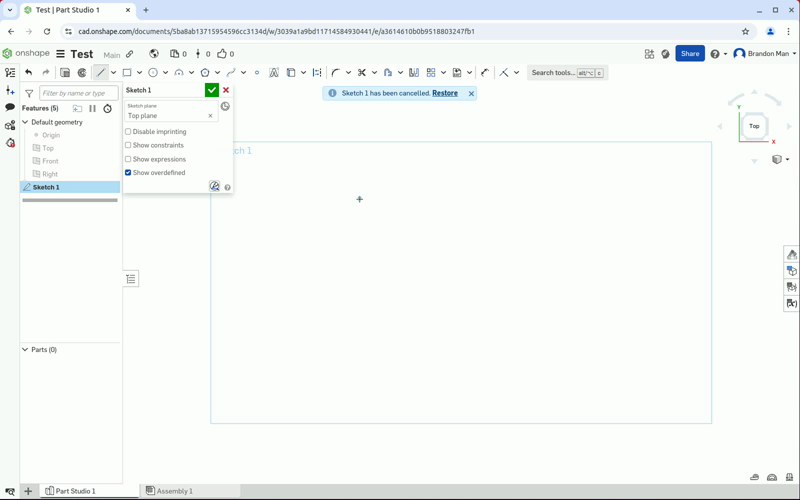
mouse_move(389, 198)
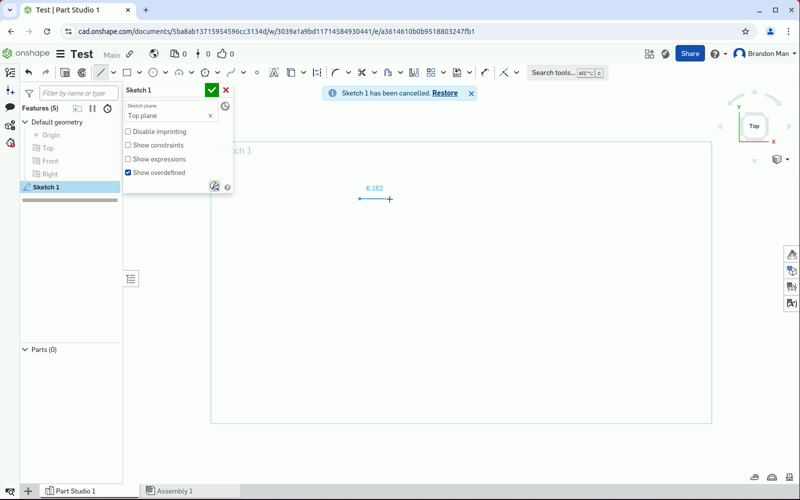
mouse_move(363, 198)
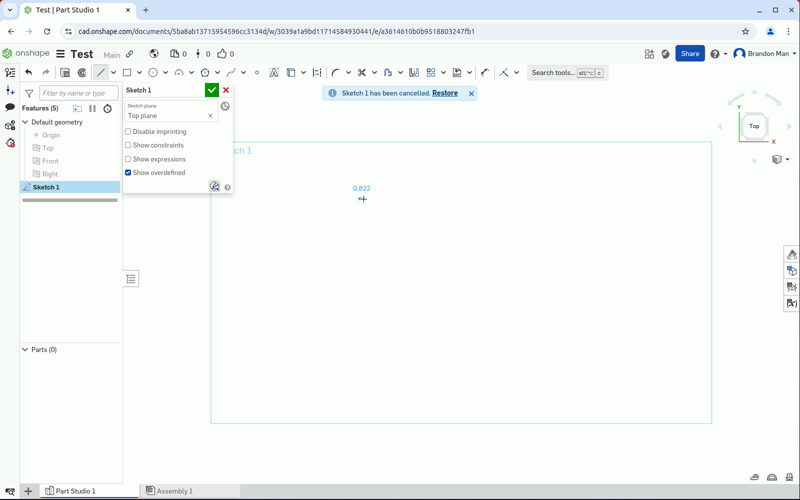
scroll(6)
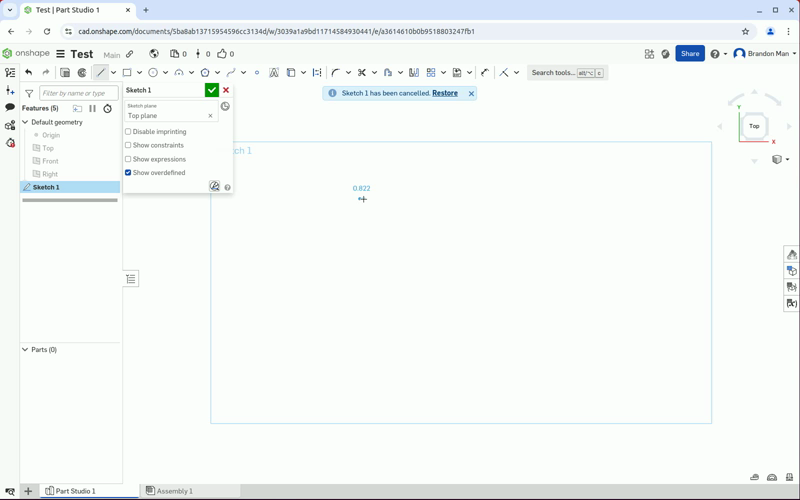
scroll(6)
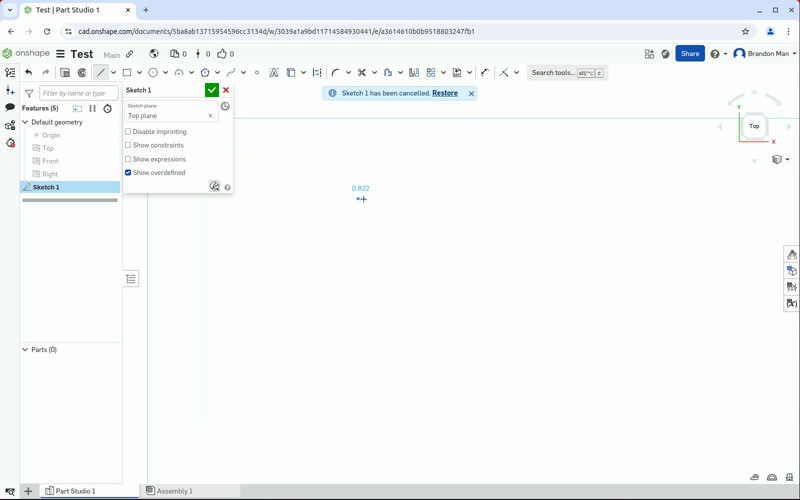
scroll(6)
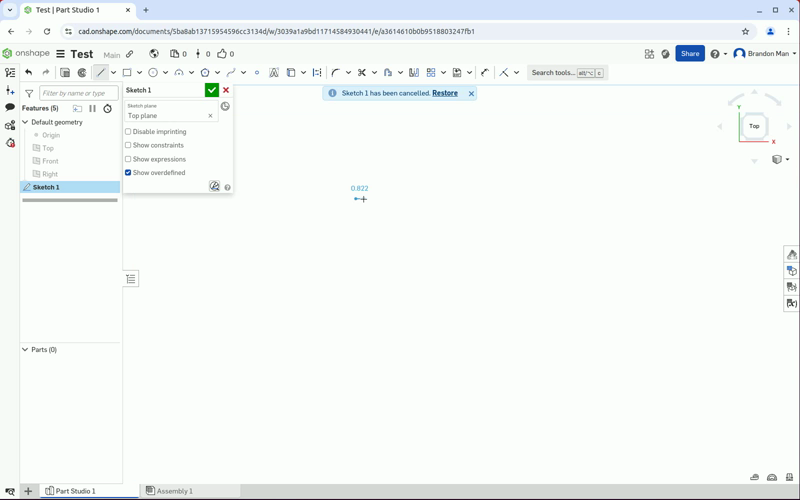
scroll(6)
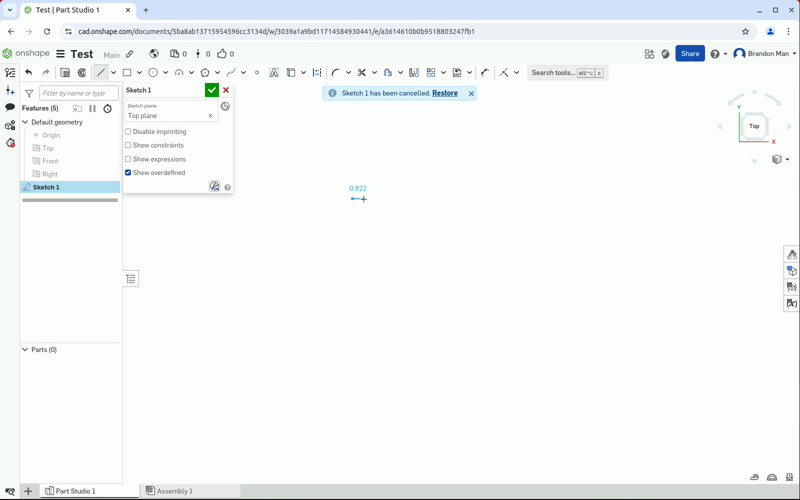
scroll(6)
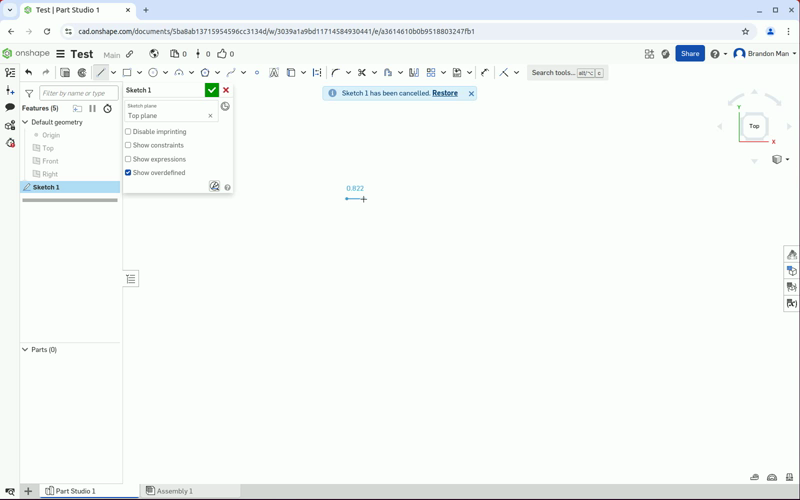
scroll(6)
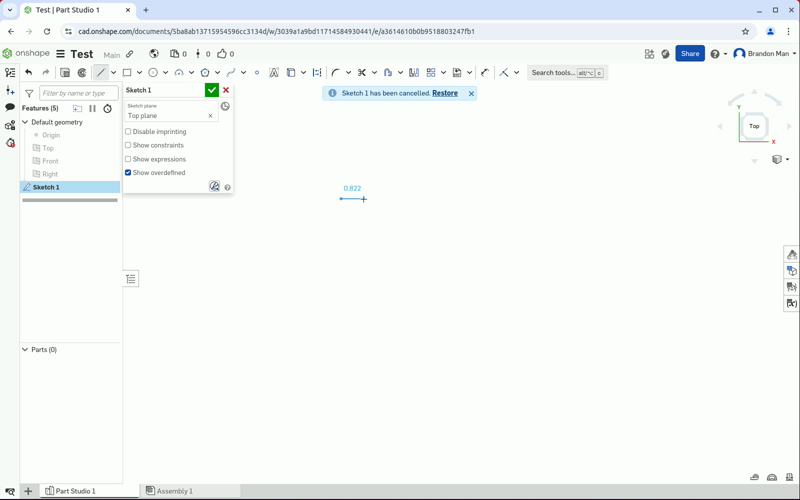
scroll(6)
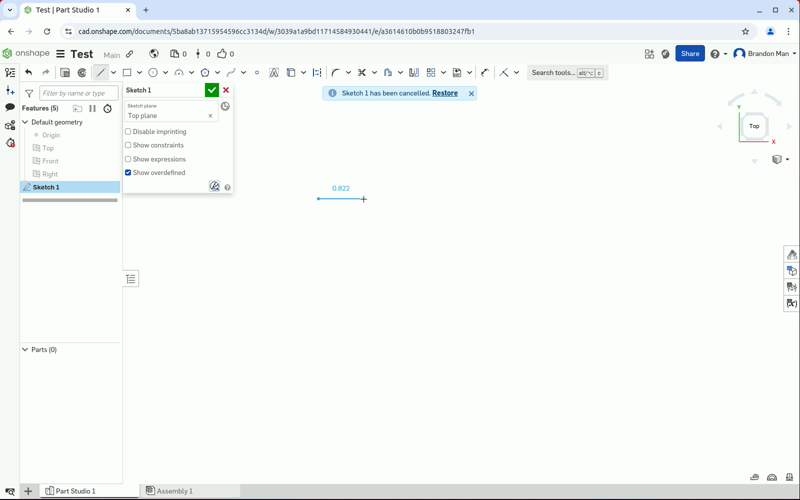
click(363, 198)
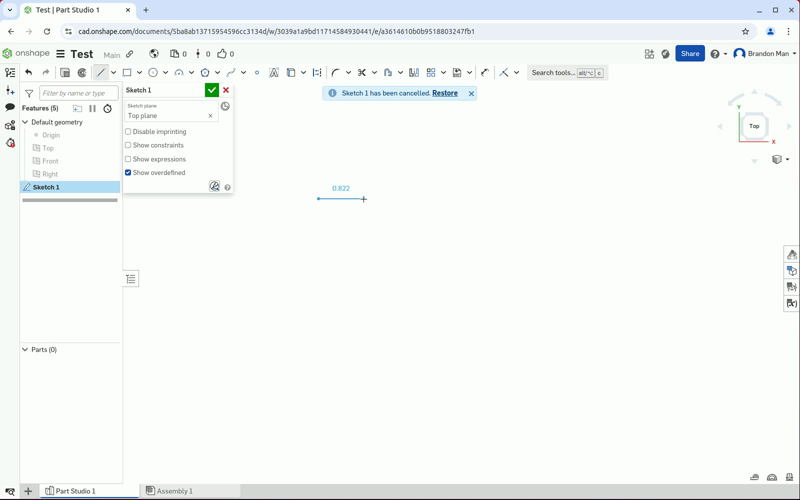
scroll(-6)
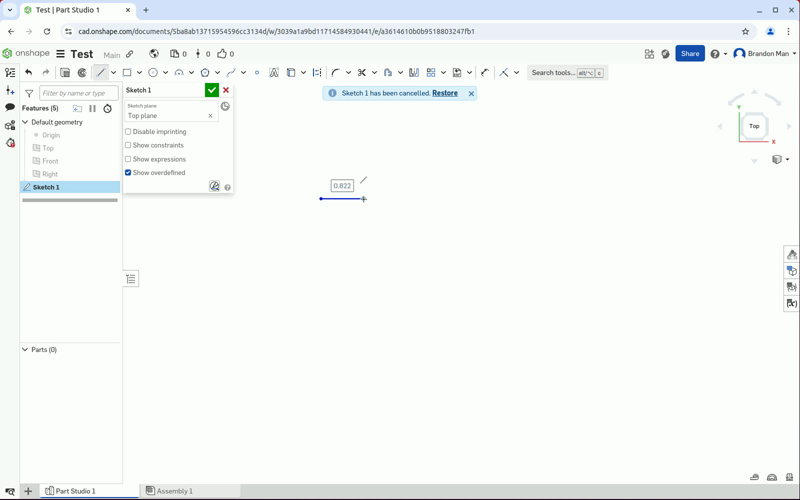
scroll(-6)
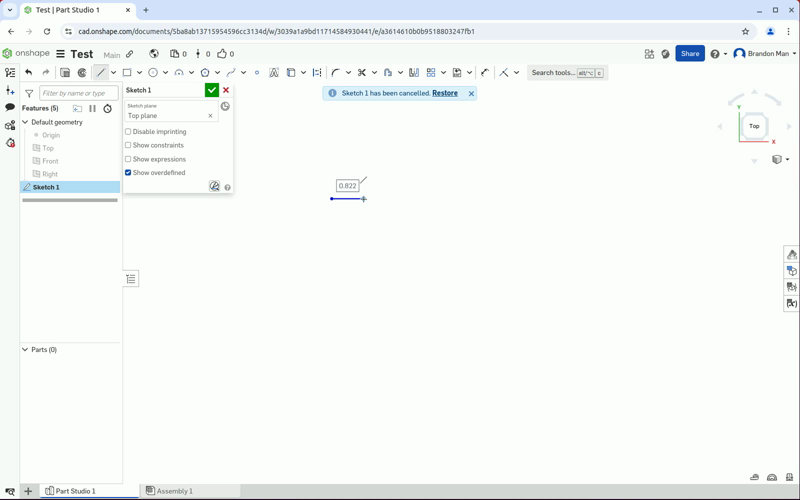
scroll(-6)
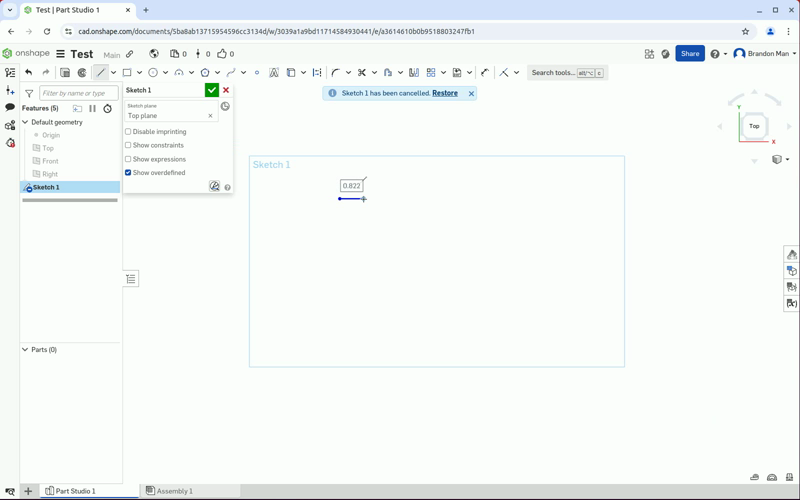
scroll(-6)
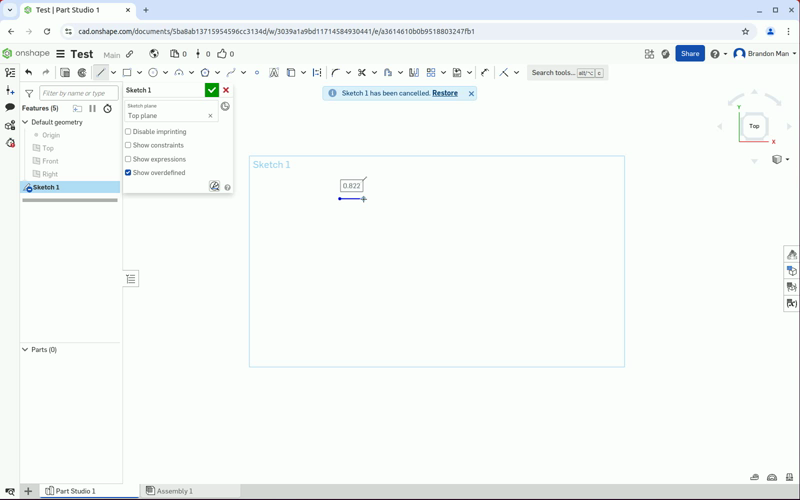
scroll(-6)
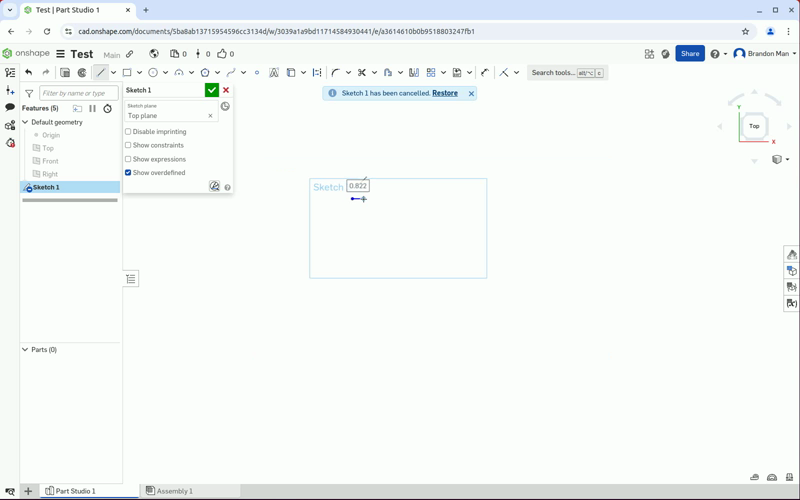
scroll(-6)
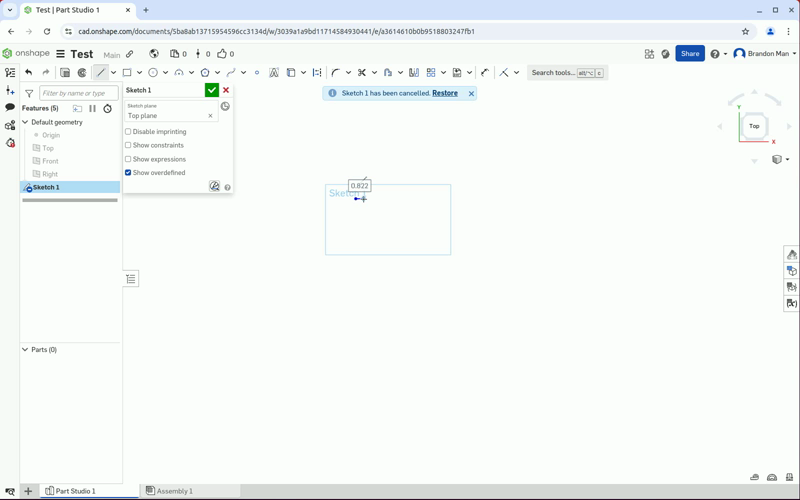
scroll(-6)
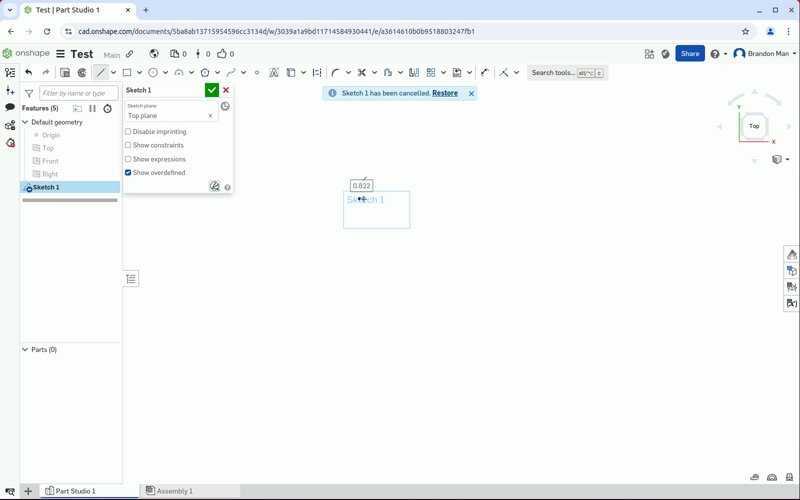
key_up(shift)
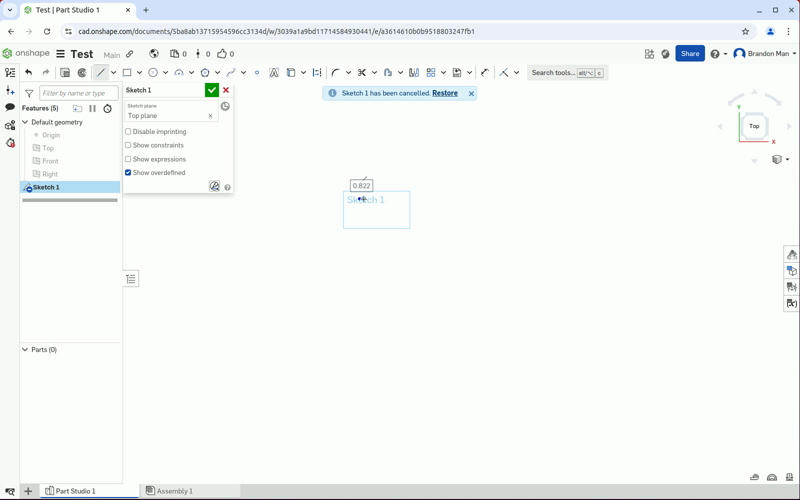
key_down(shift)
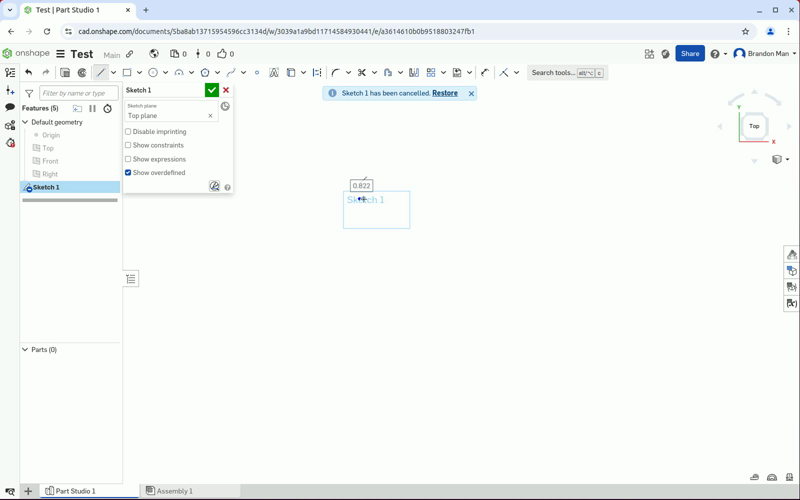
mouse_move(393, 198)
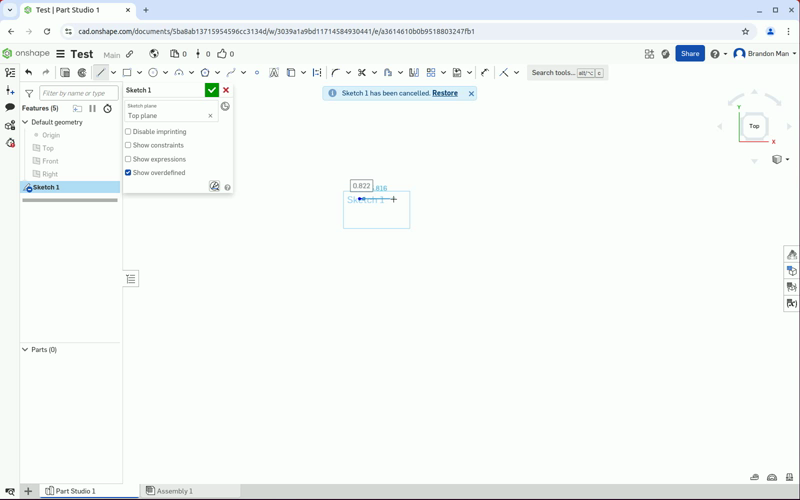
mouse_move(363, 174)
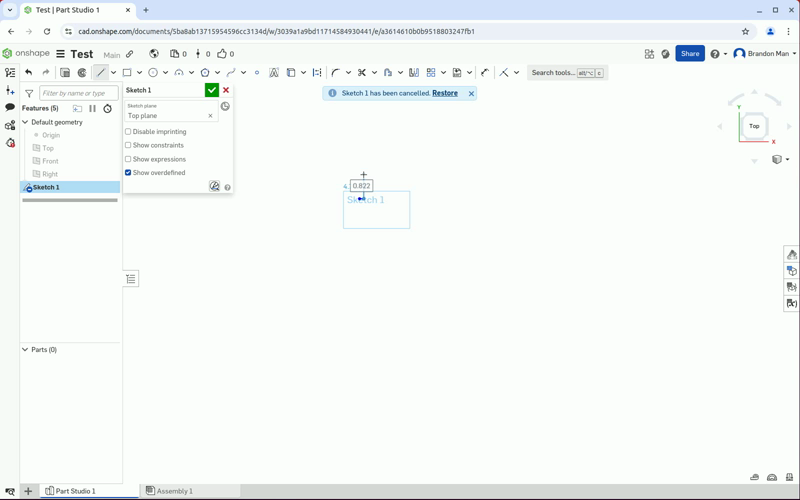
click(363, 174)
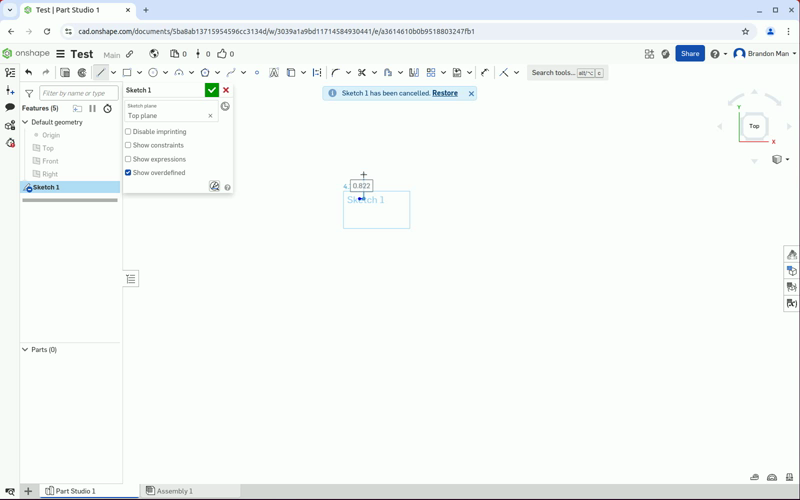
key_up(shift)
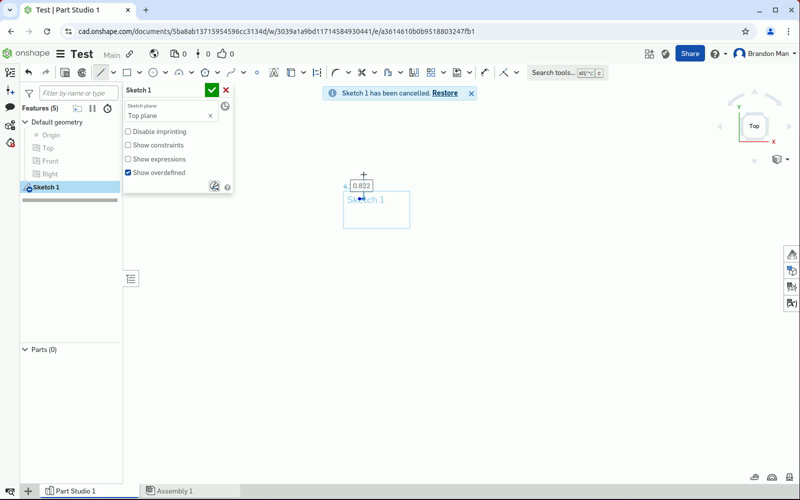
key_down(shift)
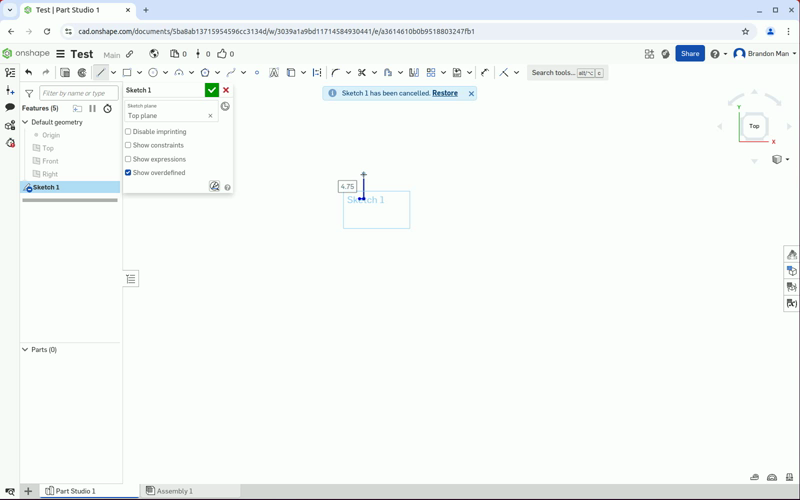
mouse_move(393, 174)
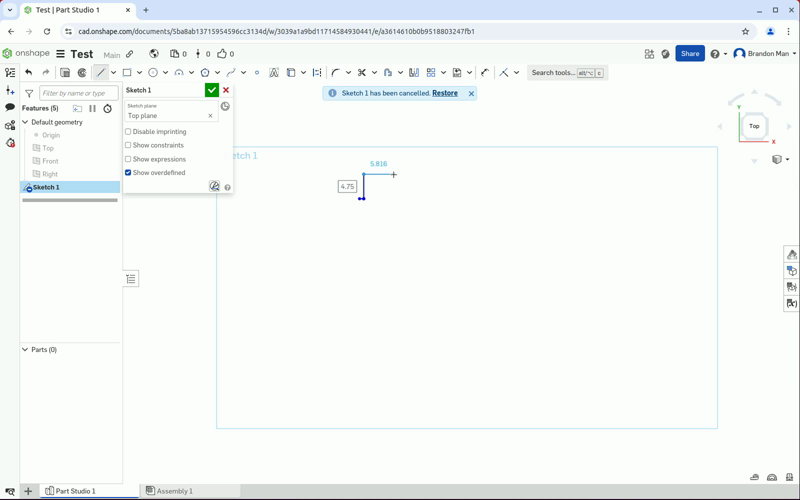
mouse_move(359, 174)
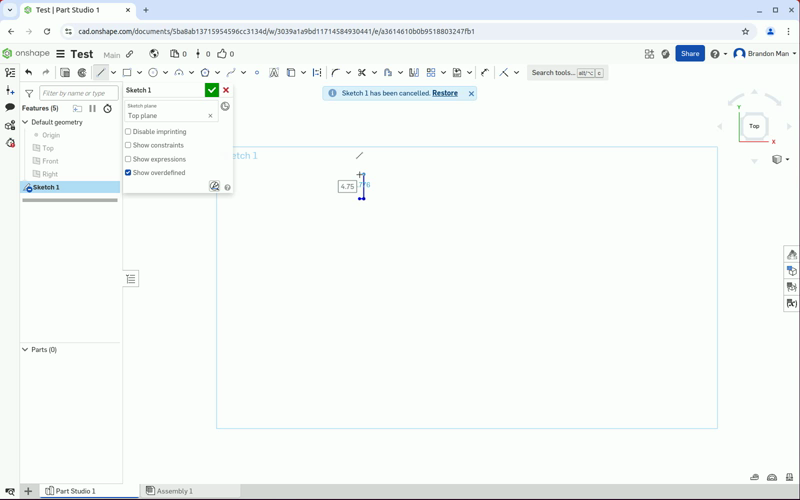
scroll(6)
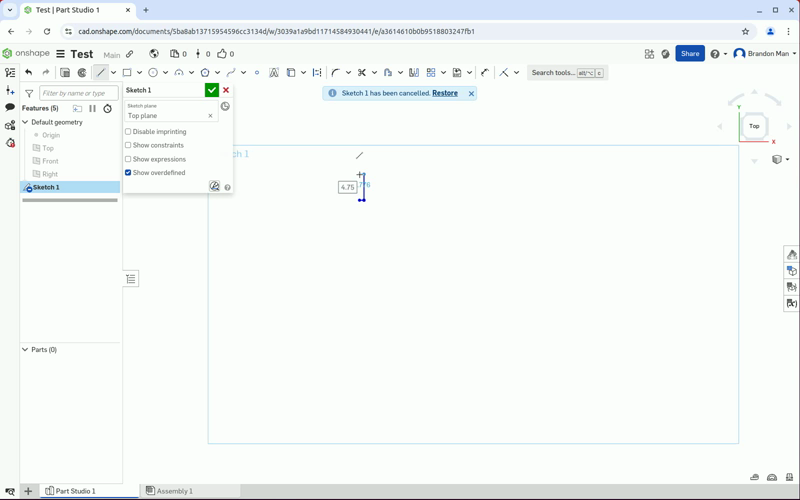
scroll(6)
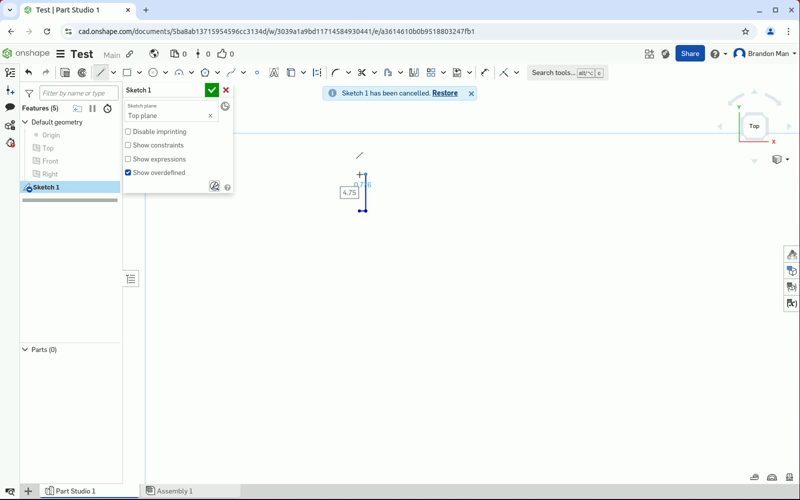
scroll(6)
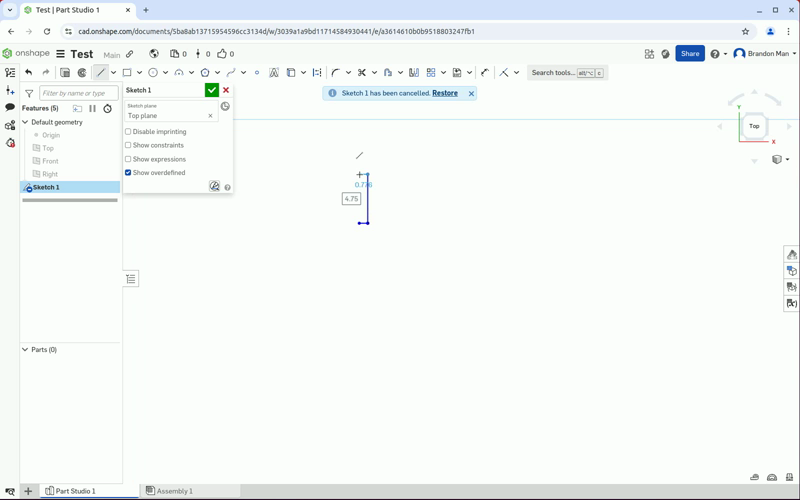
scroll(6)
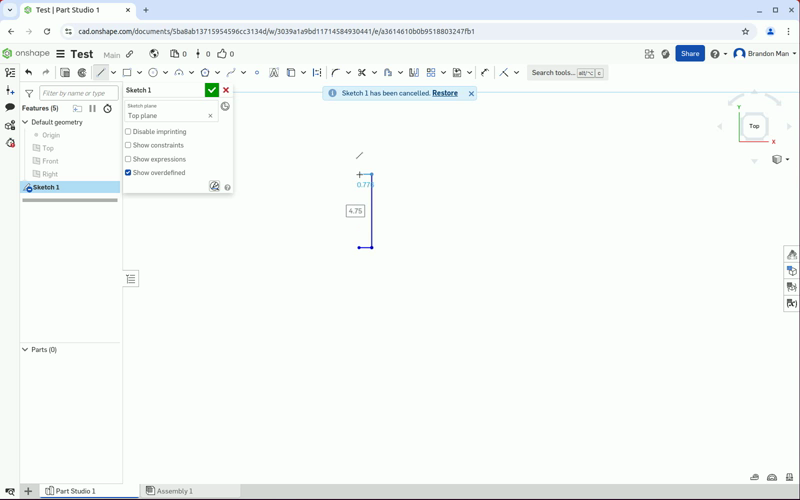
scroll(6)
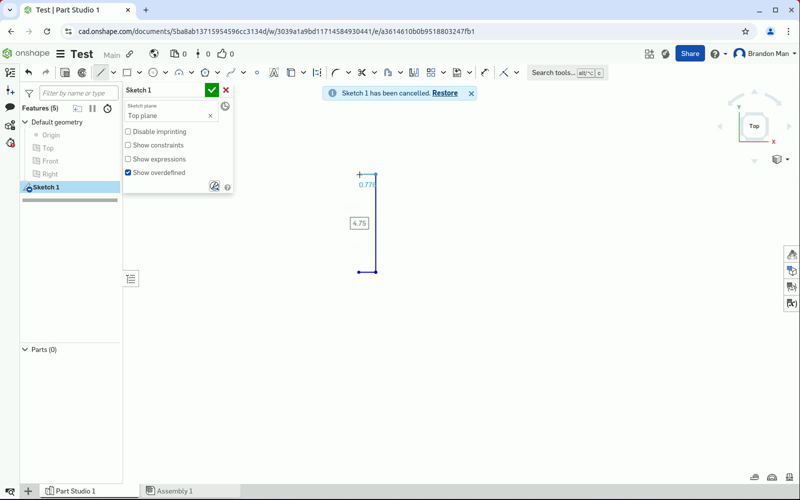
scroll(6)
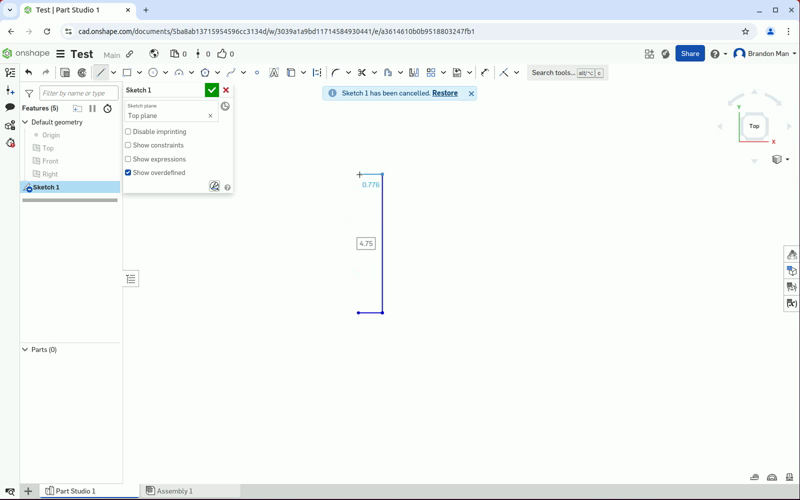
scroll(6)
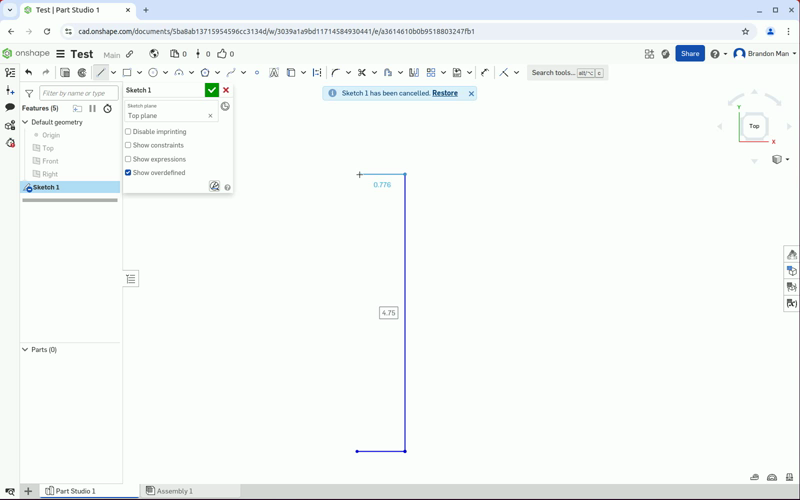
click(359, 174)
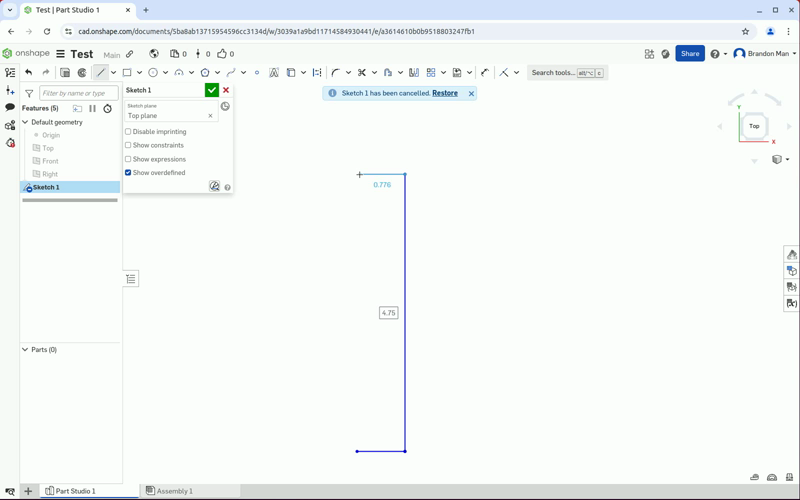
scroll(-6)
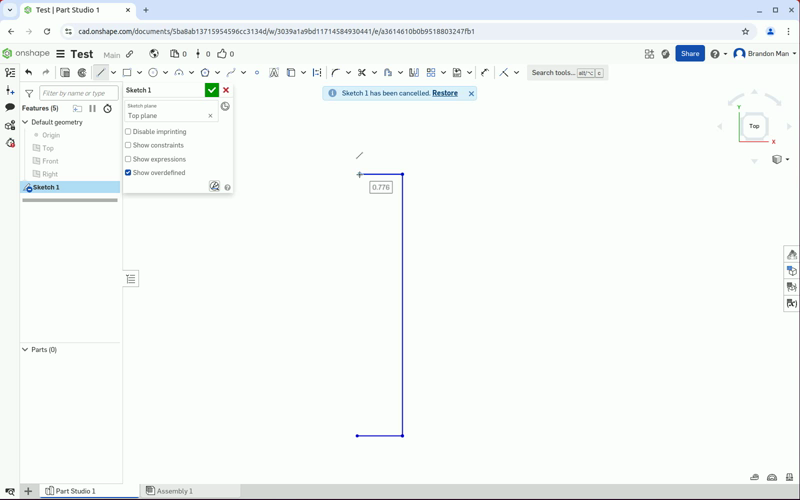
scroll(-6)
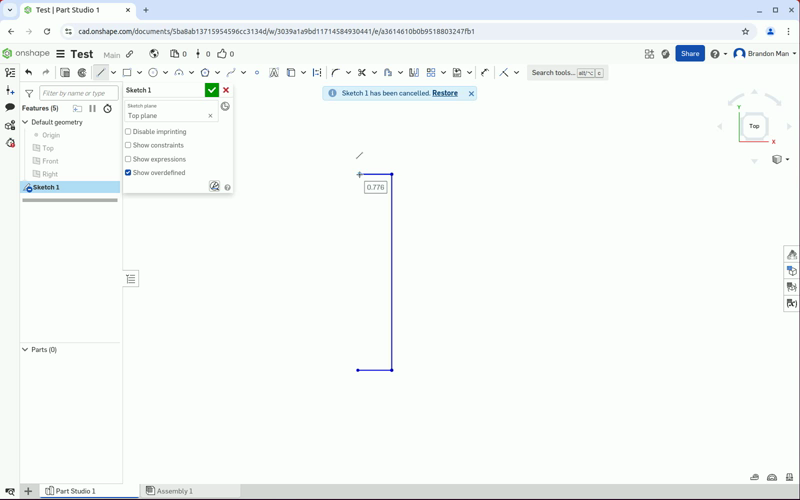
scroll(-6)
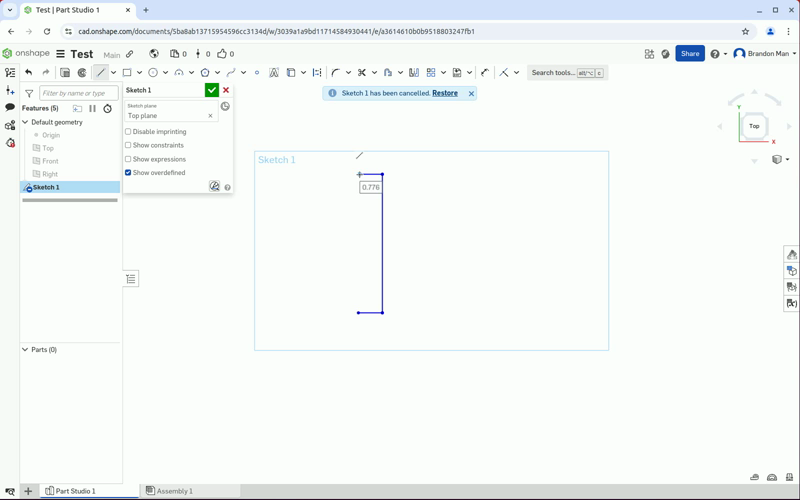
scroll(-6)
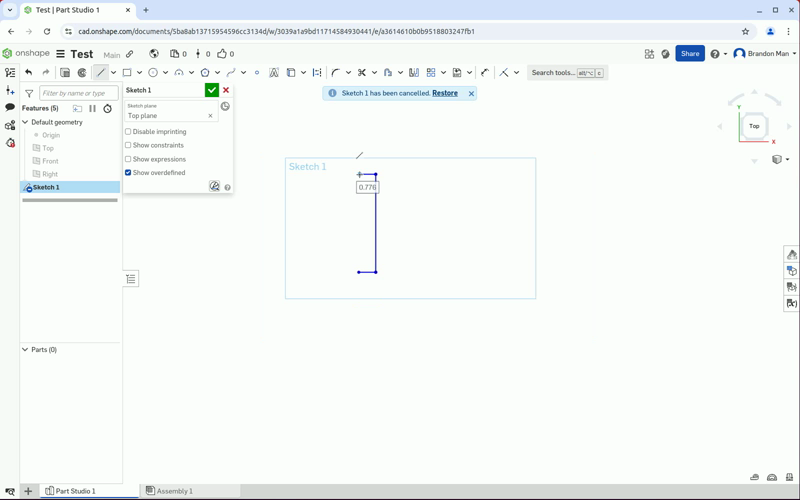
scroll(-6)
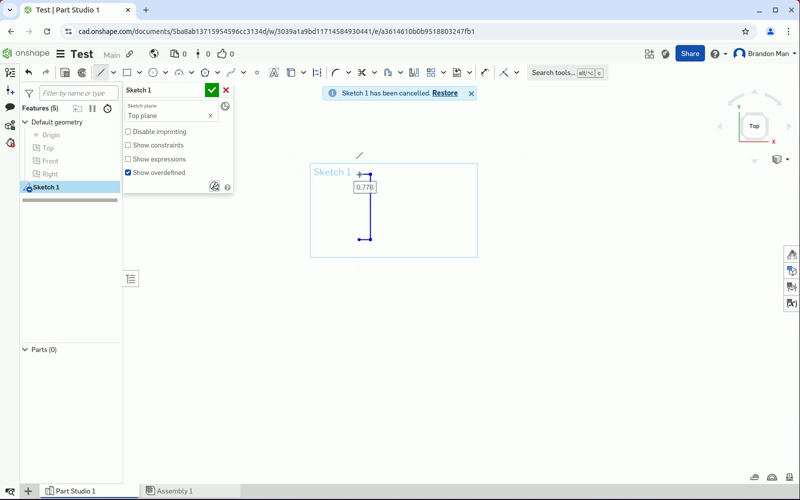
scroll(-6)
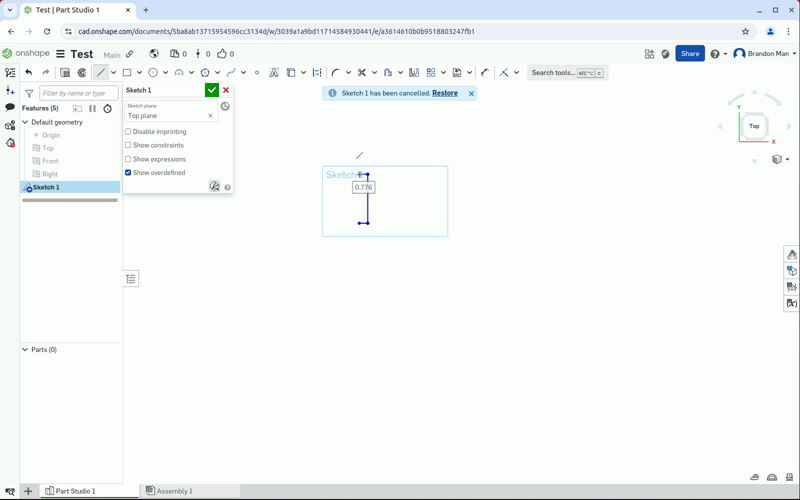
scroll(-6)
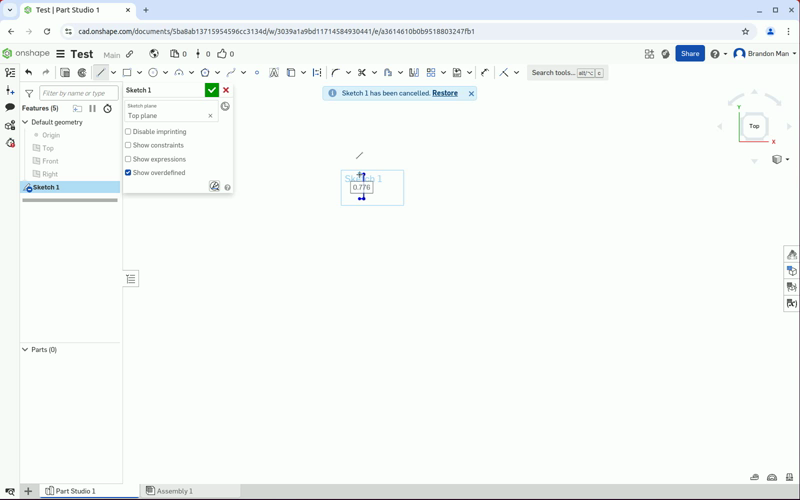
key_up(shift)
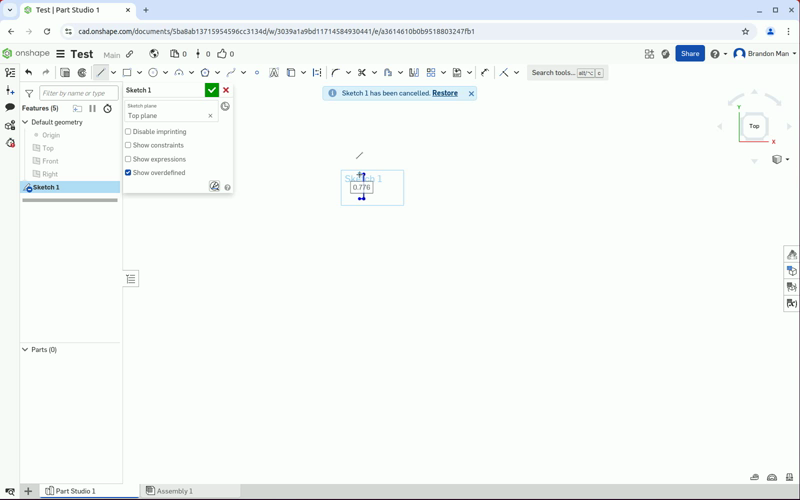
mouse_move(389, 174)
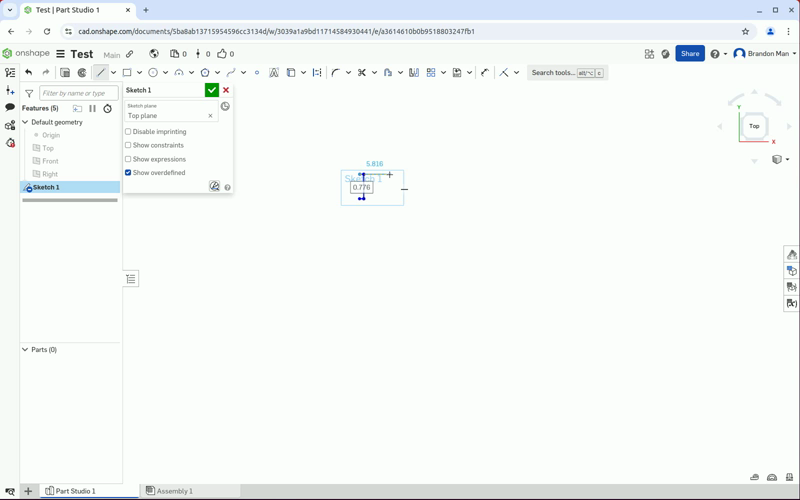
key_down(shift)
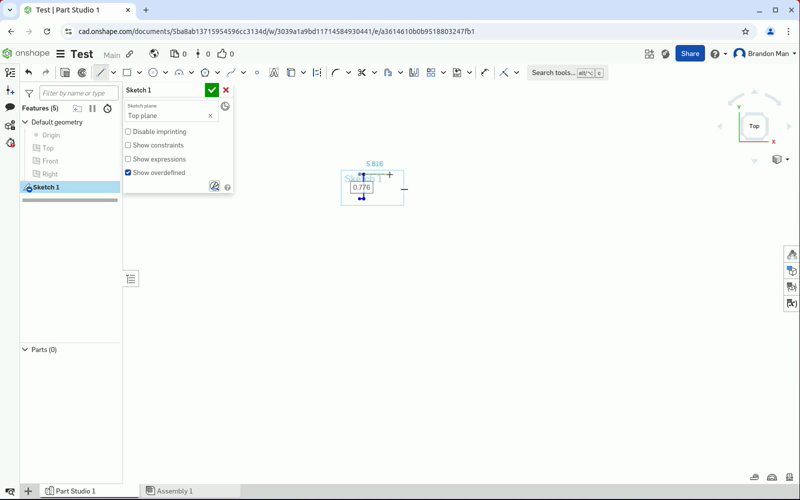
mouse_move(359, 198)
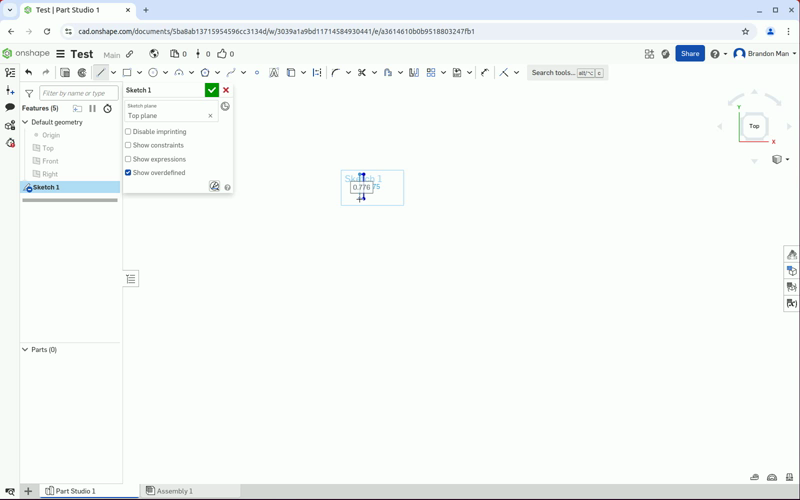
scroll(6)
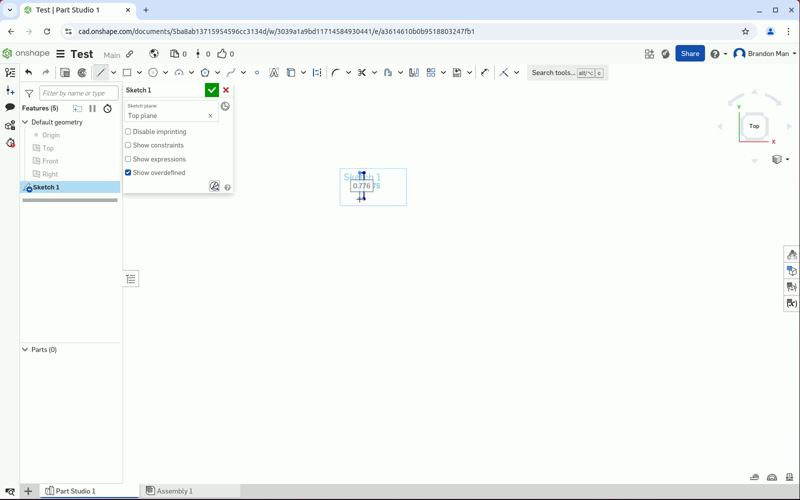
scroll(6)
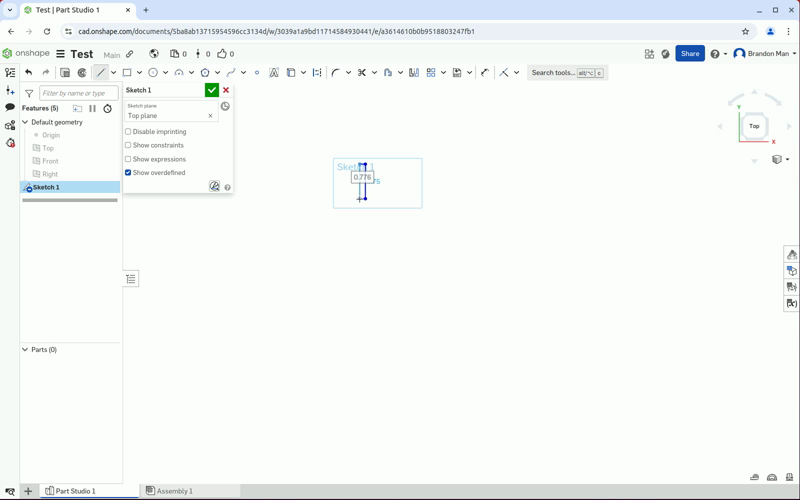
scroll(6)
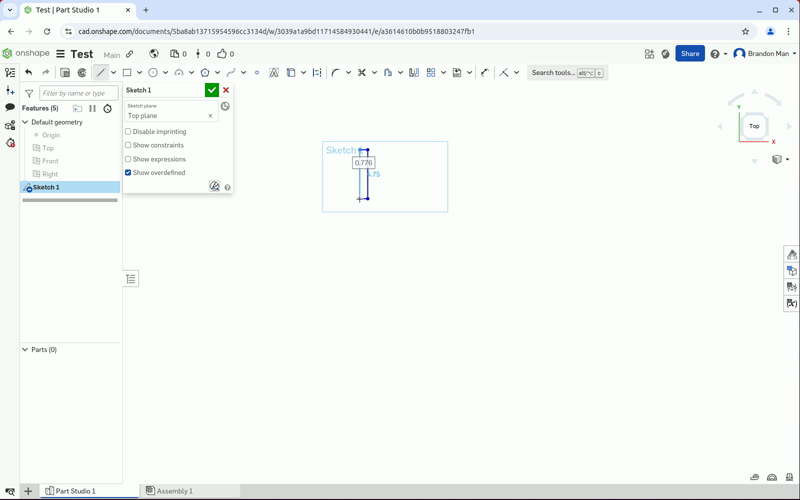
scroll(6)
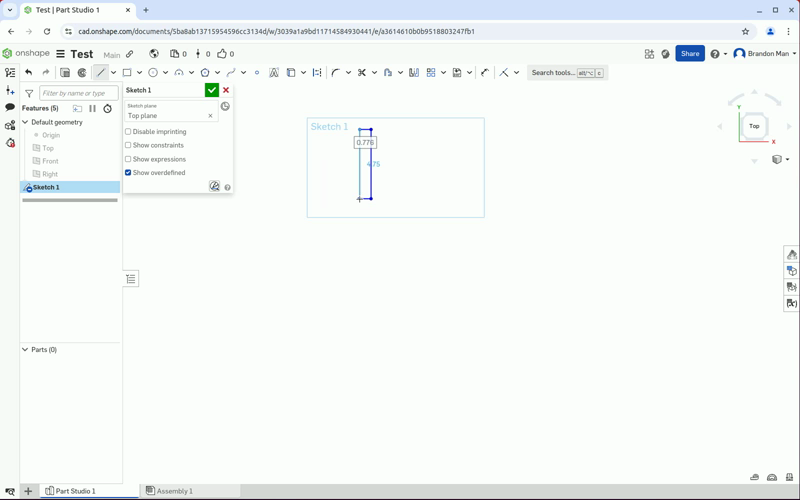
scroll(6)
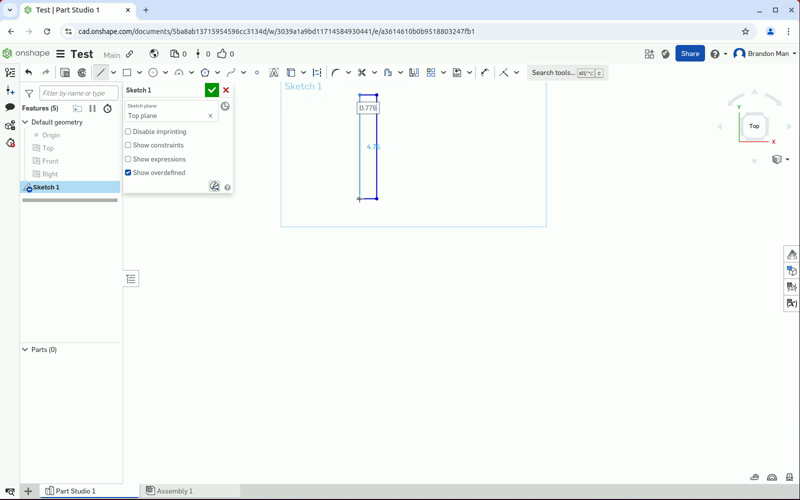
scroll(6)
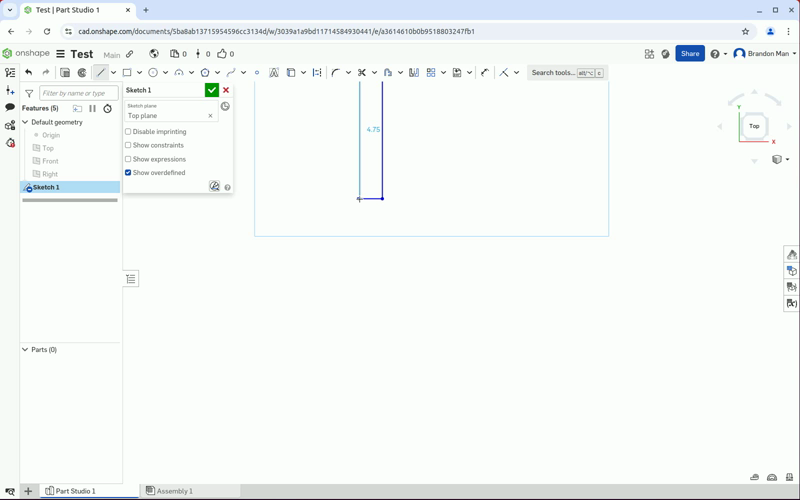
scroll(6)
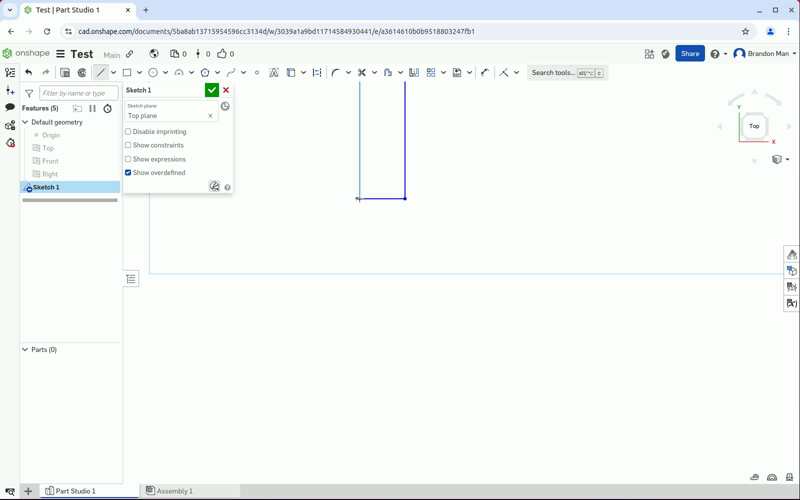
key_up(shift)
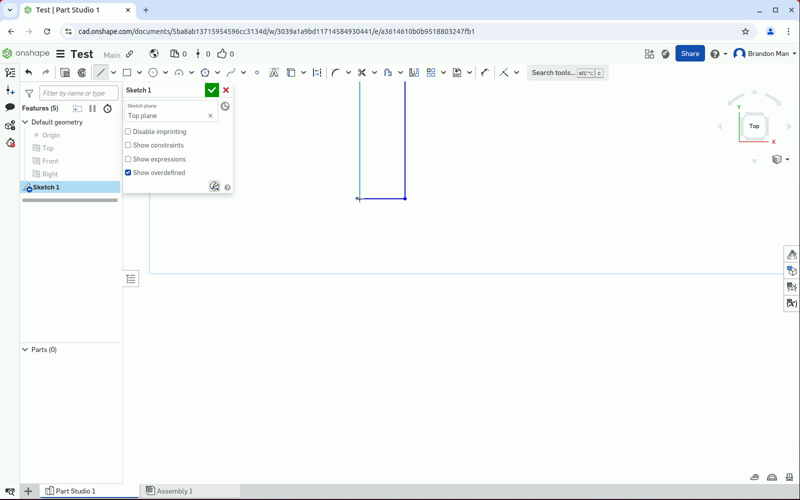
click(359, 198)
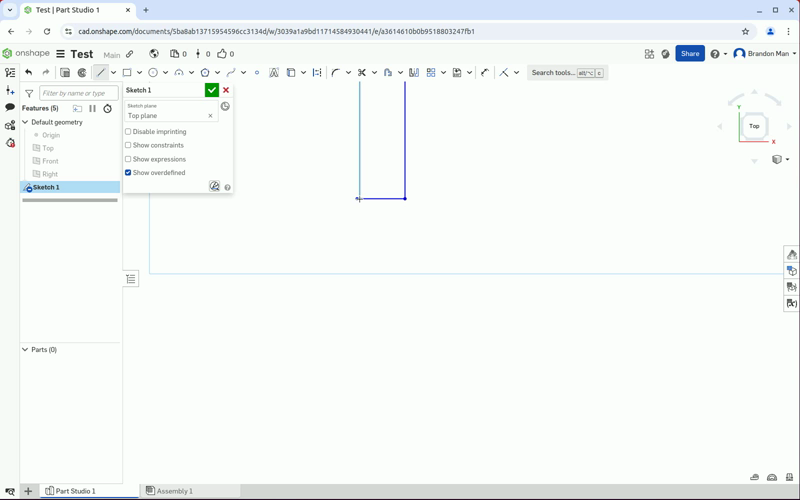
scroll(-6)
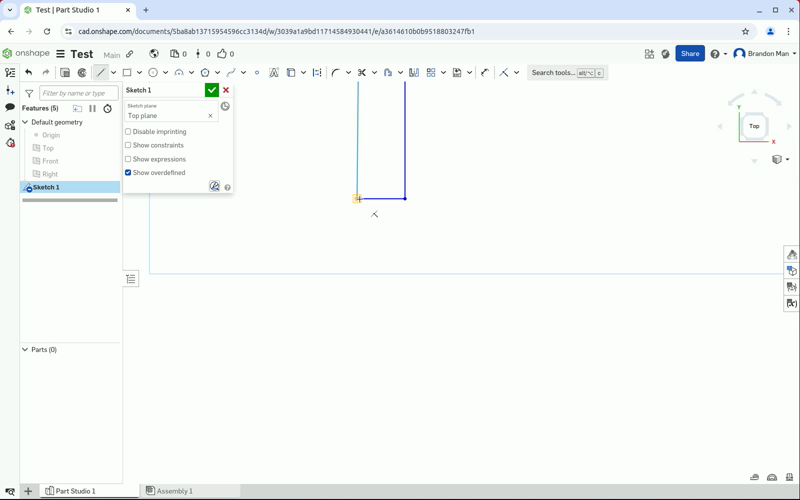
scroll(-6)
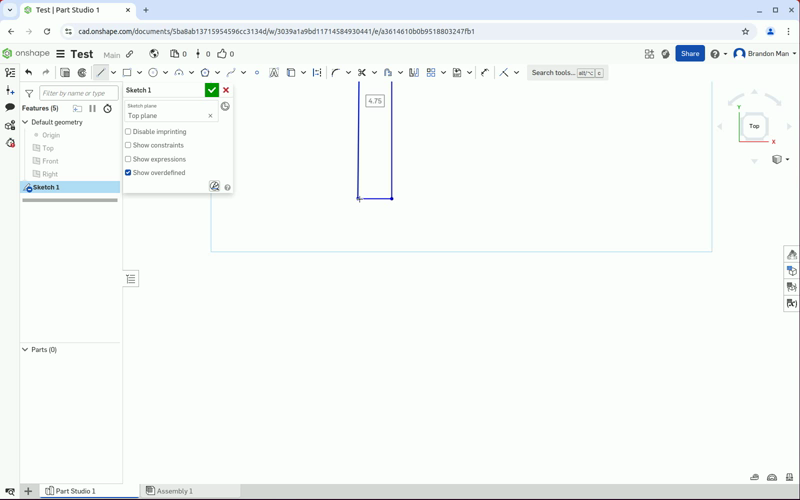
scroll(-6)
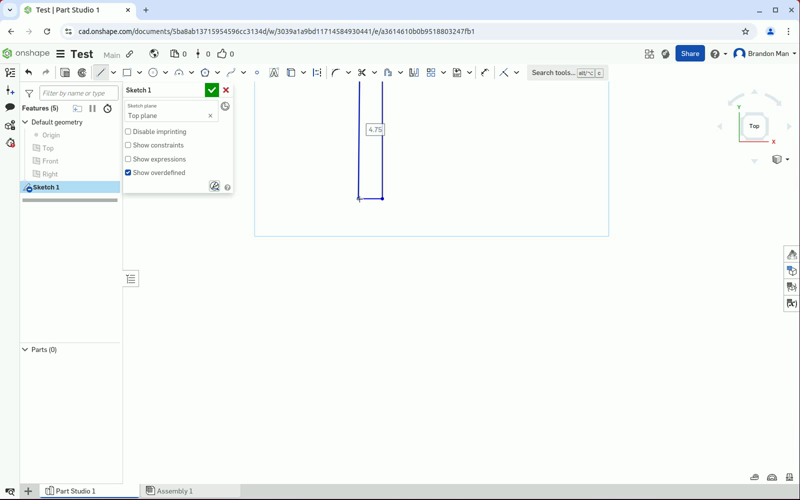
scroll(-6)
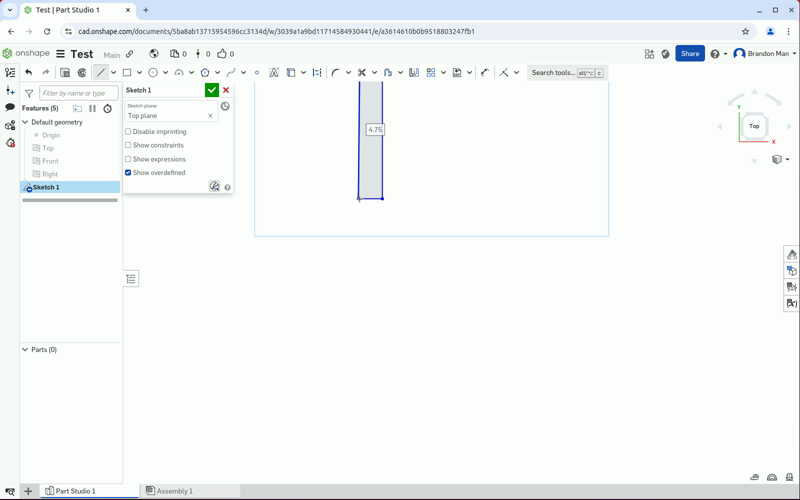
scroll(-6)
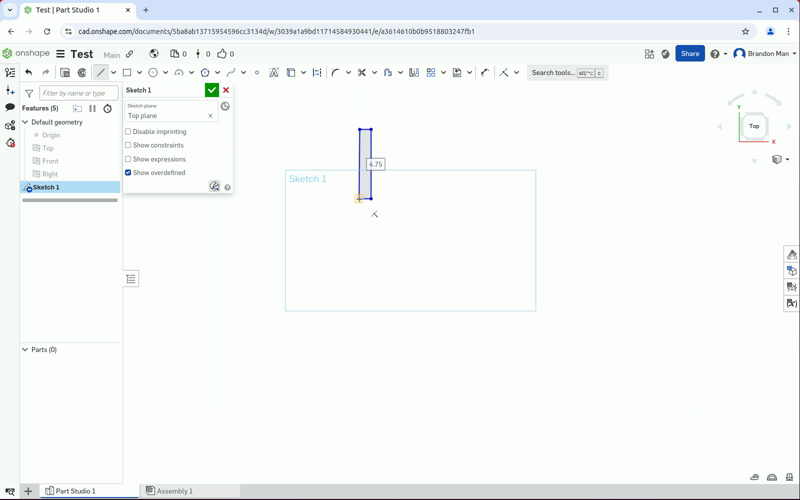
scroll(-6)
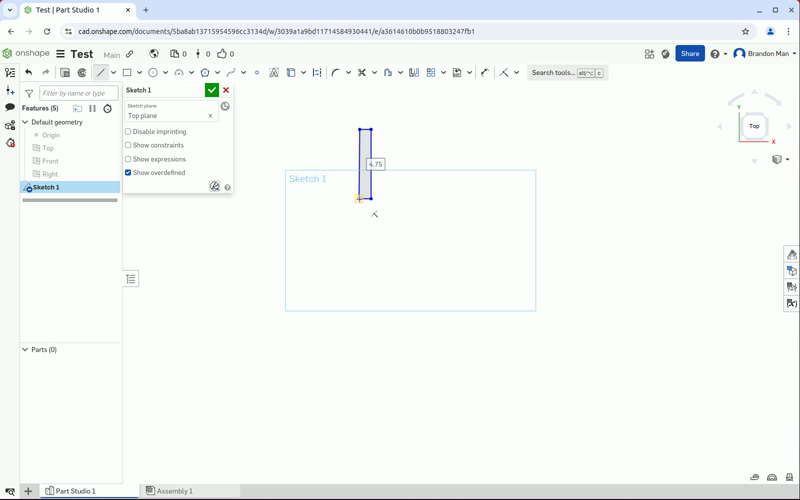
scroll(-6)
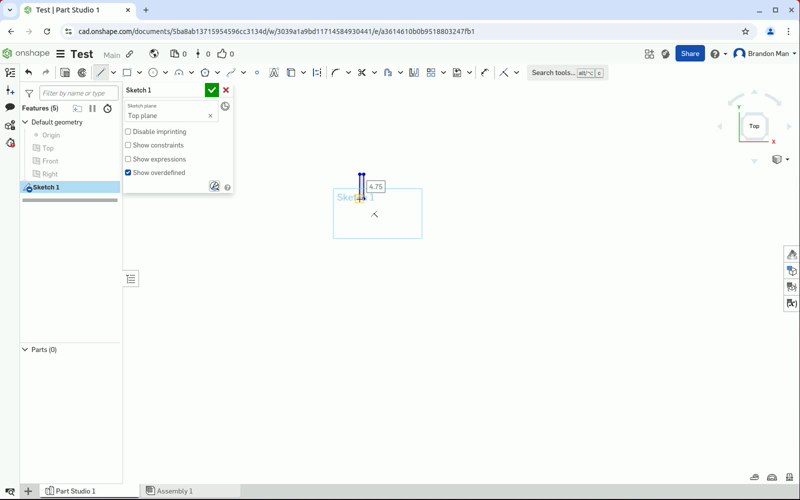
key(esc)
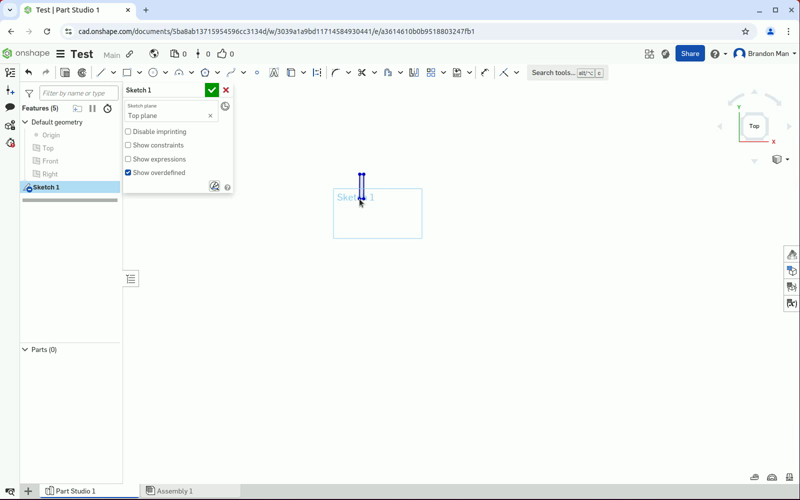
mouse_move(362, 176)
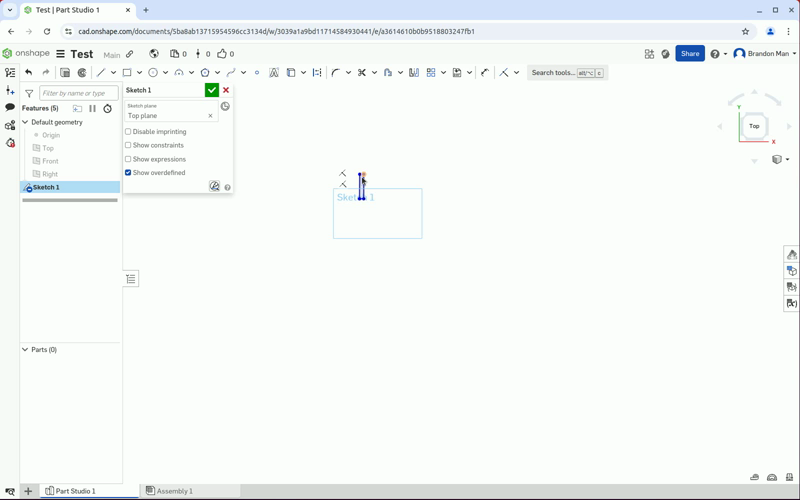
scroll(6)
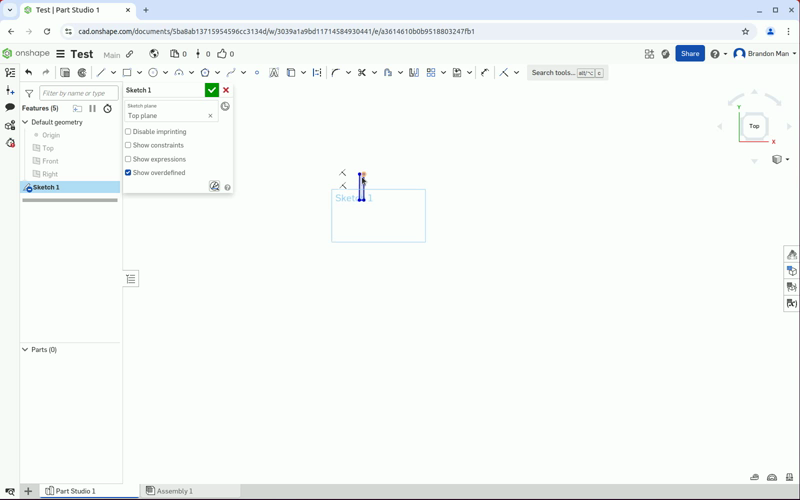
scroll(6)
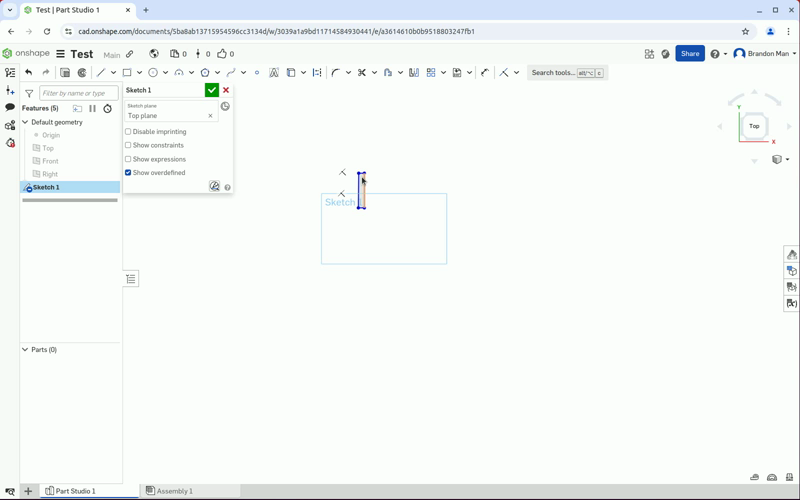
scroll(6)
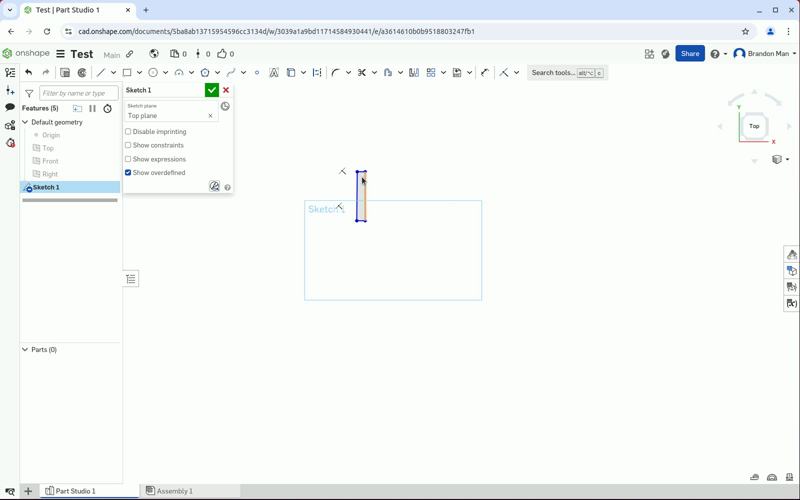
scroll(6)
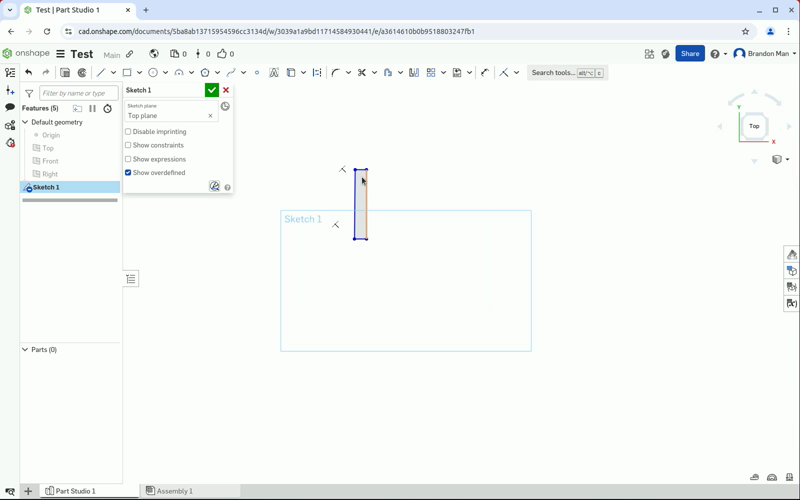
scroll(6)
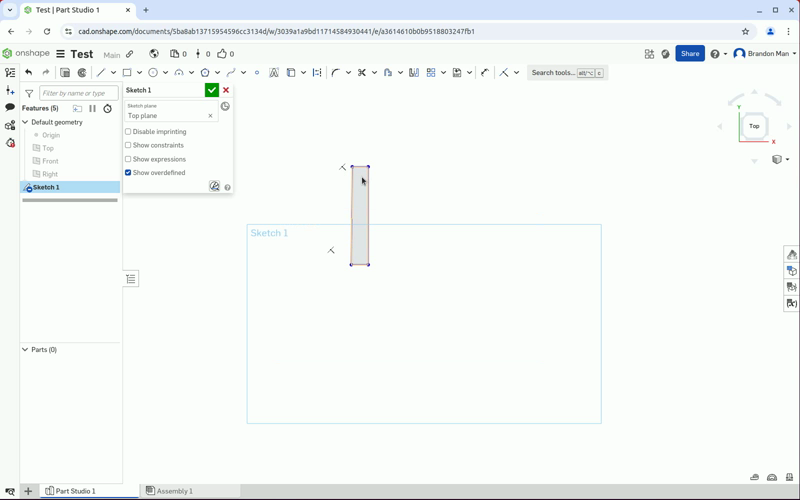
scroll(6)
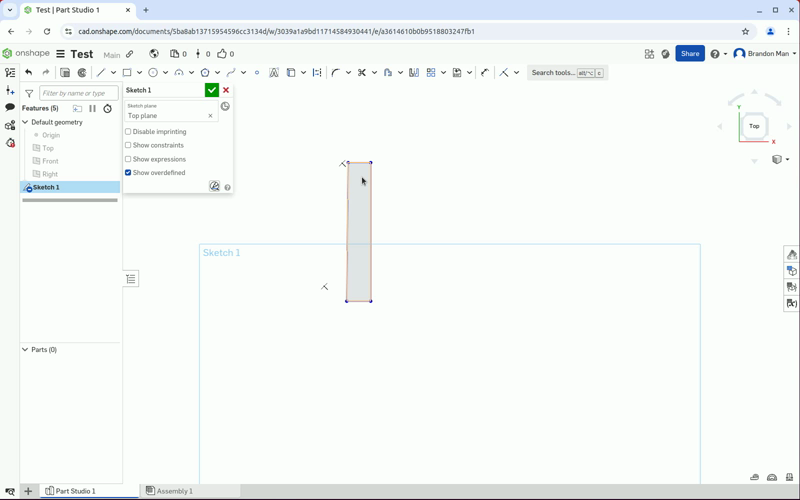
scroll(6)
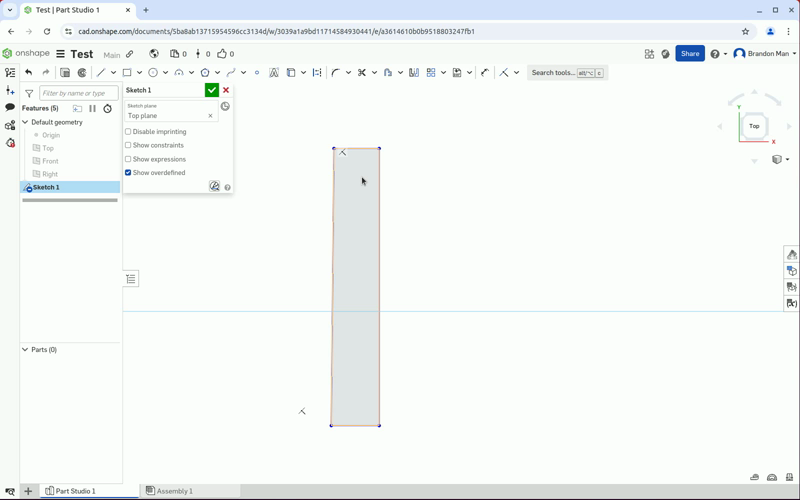
click(362, 176)
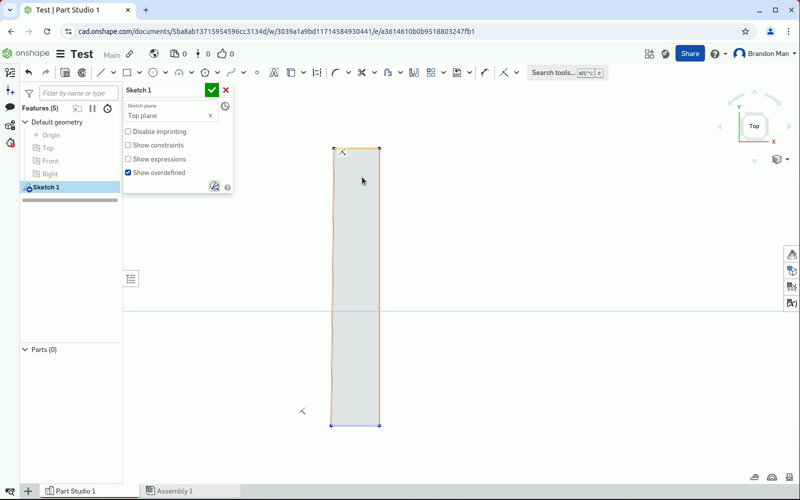
scroll(-6)
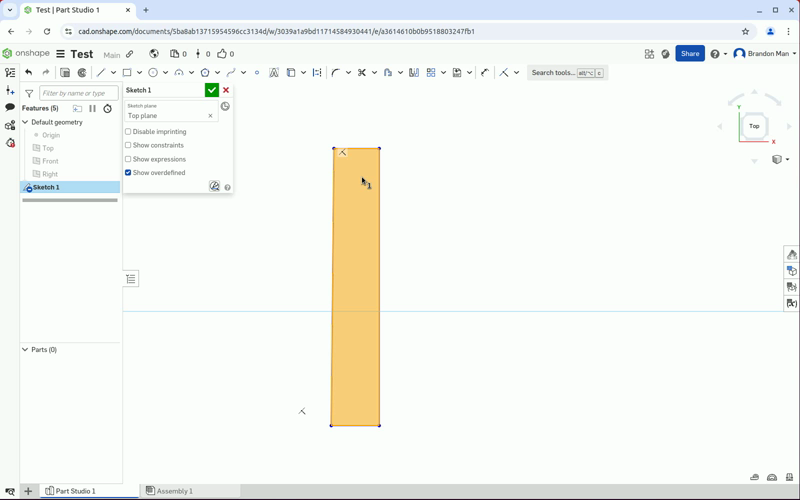
scroll(-6)
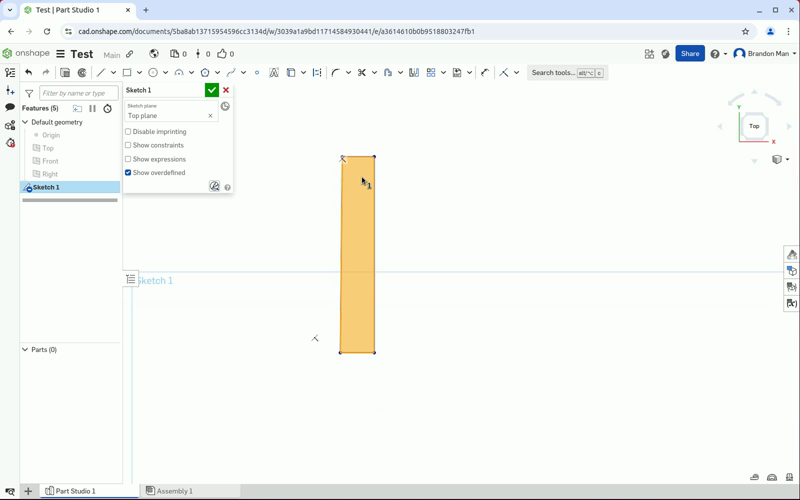
scroll(-6)
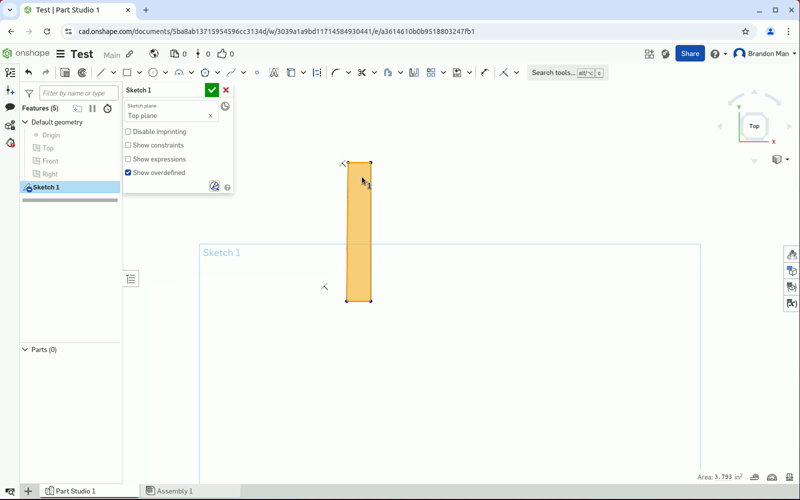
scroll(-6)
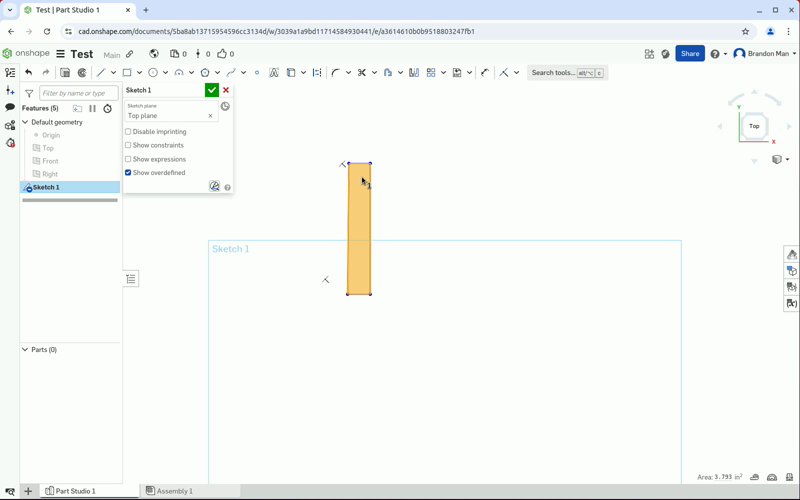
scroll(-6)
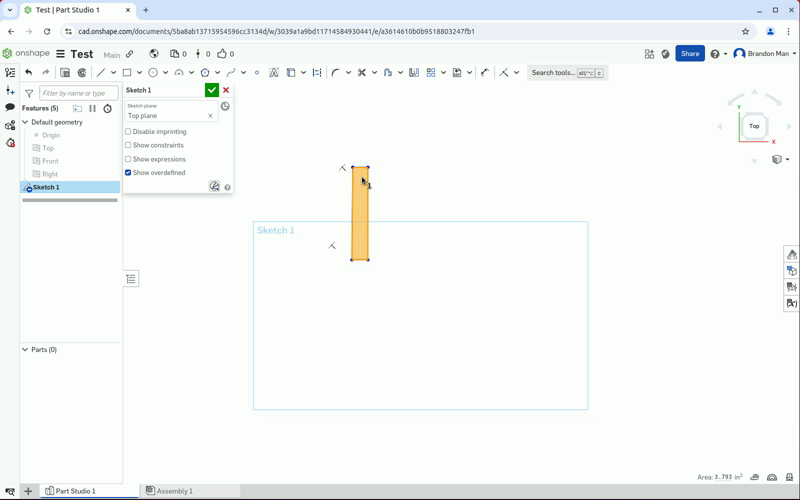
scroll(-6)
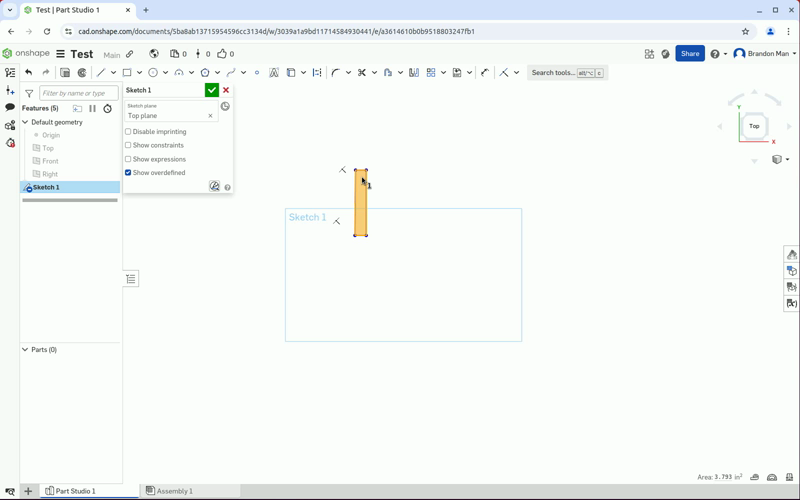
scroll(-6)
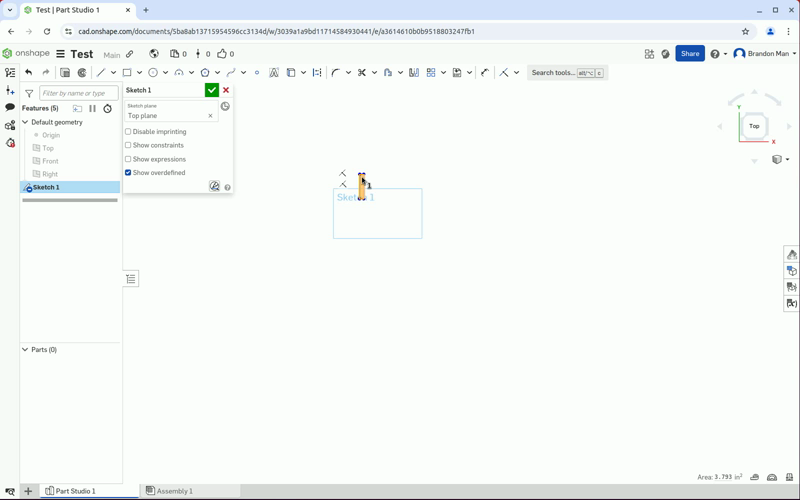
mouse_move(73, 352)
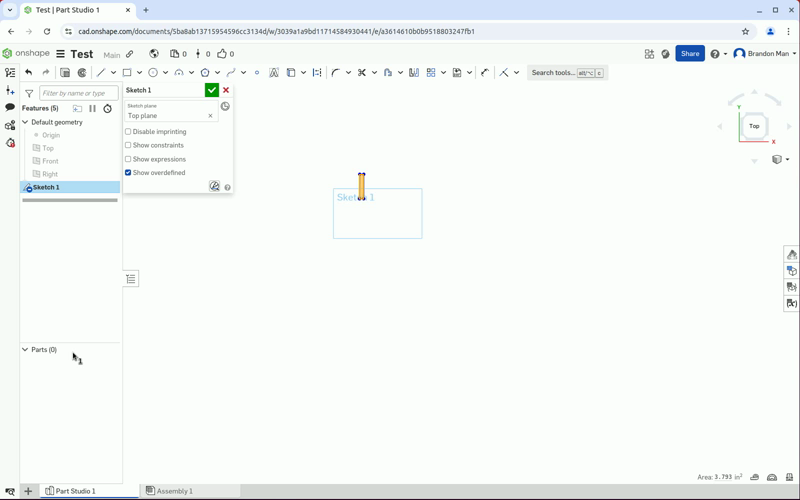
key(shift+y)
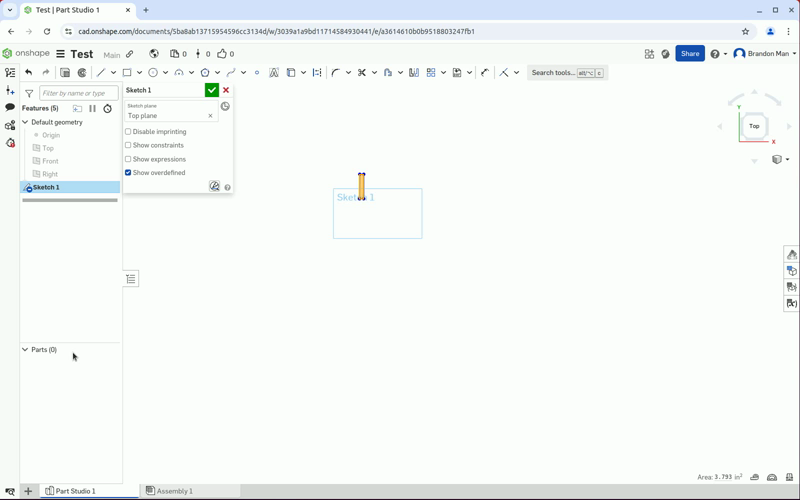
key(shift+e)
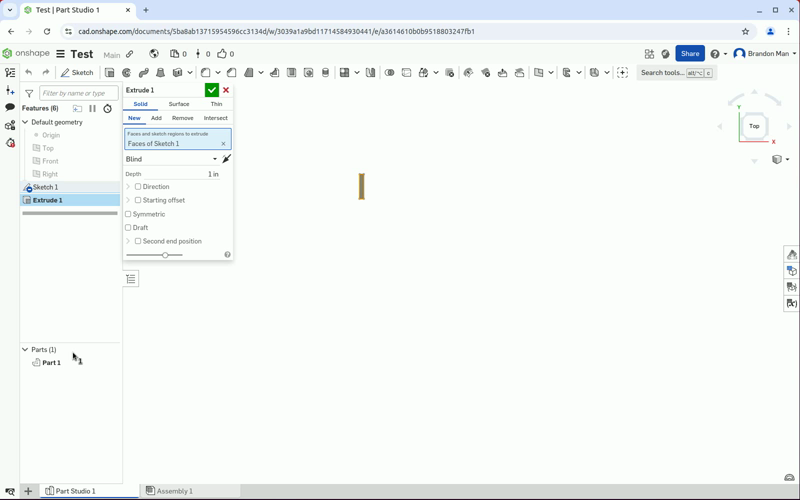
mouse_move(143, 106)
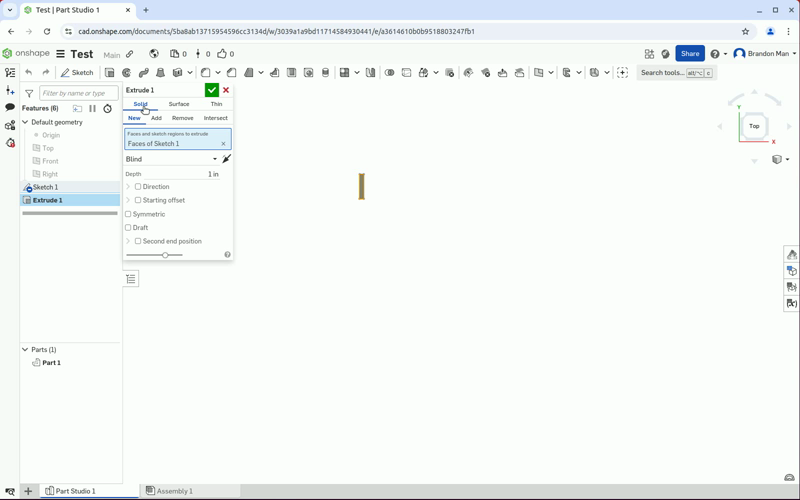
click(143, 106)
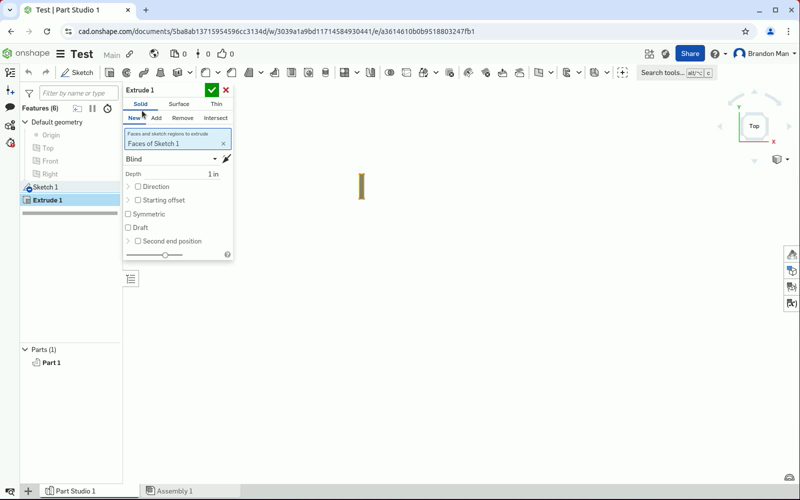
mouse_move(137, 120)
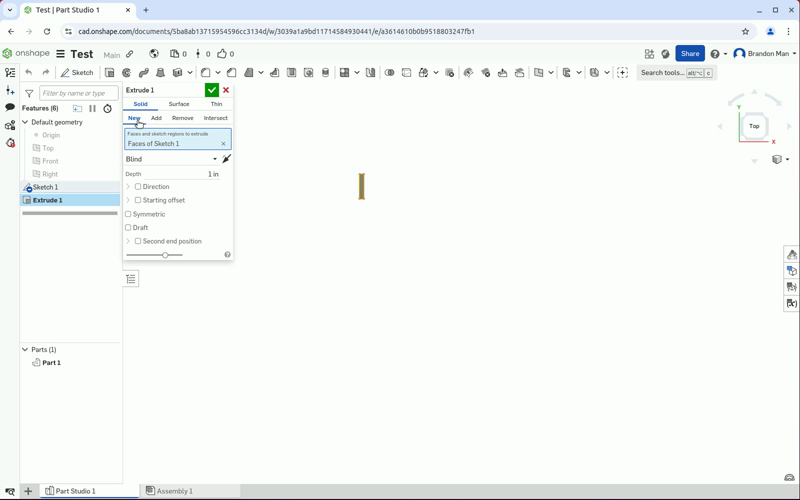
click(137, 120)
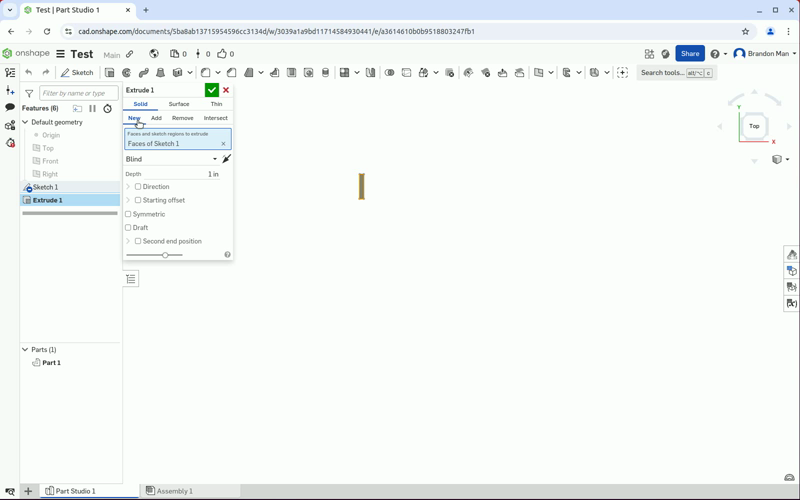
key(tab, 4)
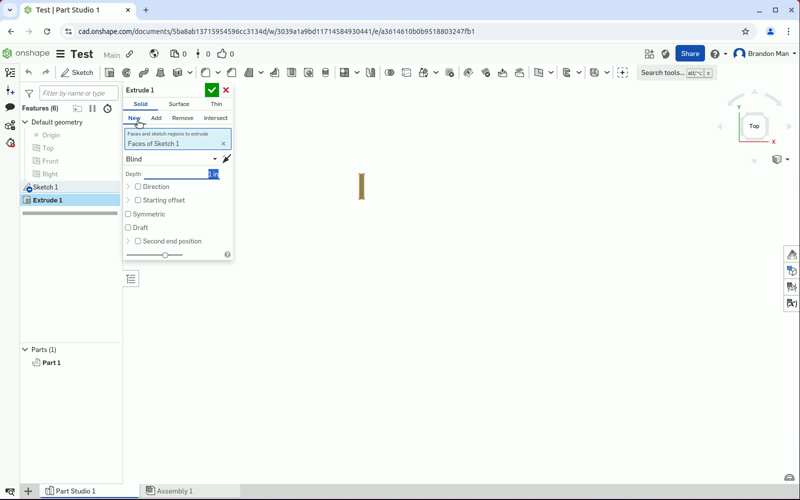
text(0.722)
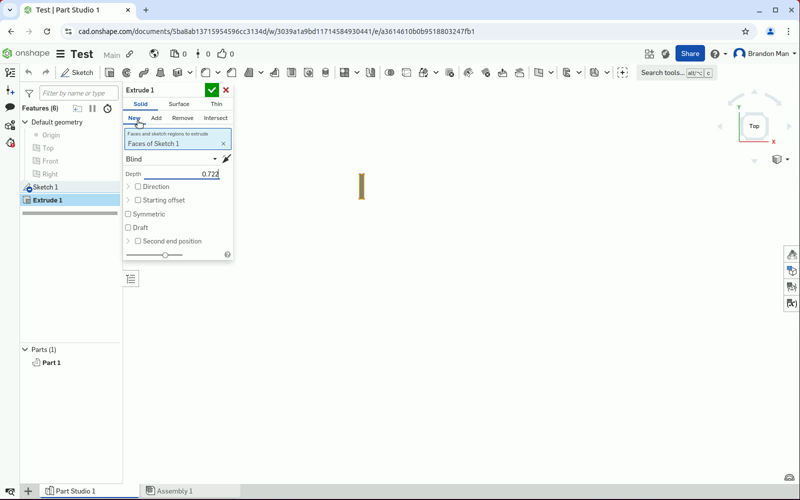
key(enter)
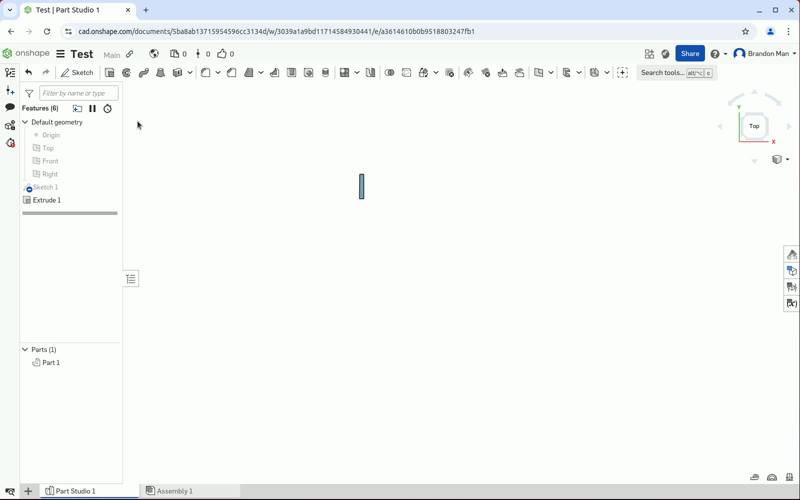
key(shift+h)
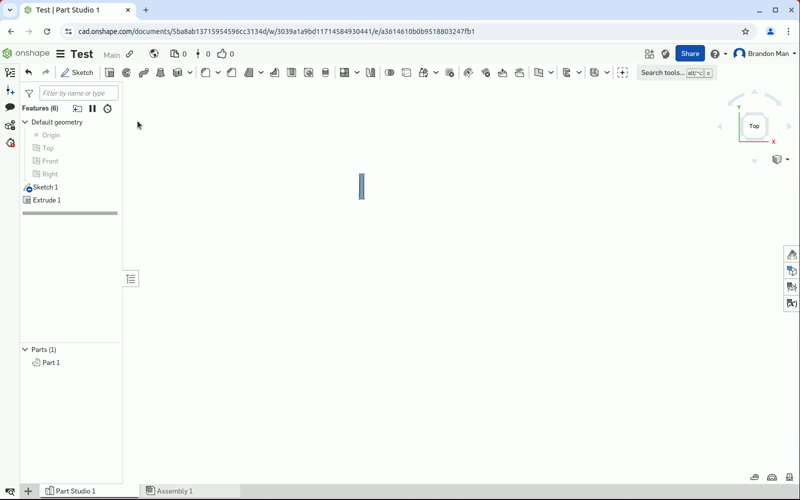
key(shift+h)
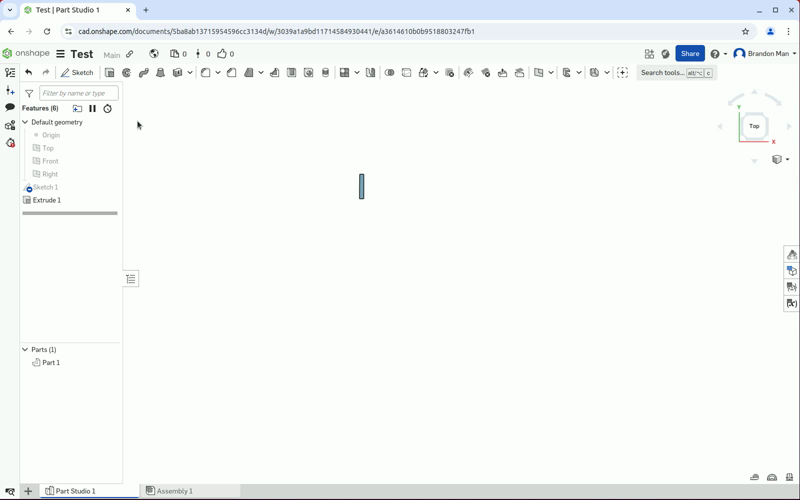
mouse_move(73, 189)
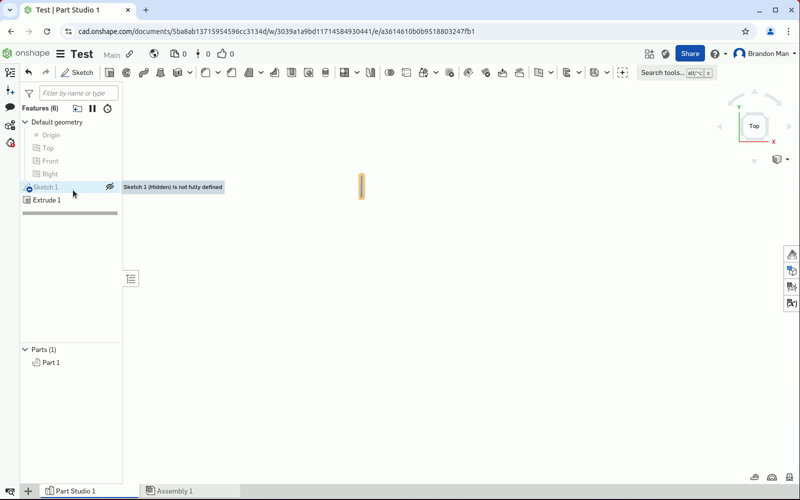
click(73, 189)
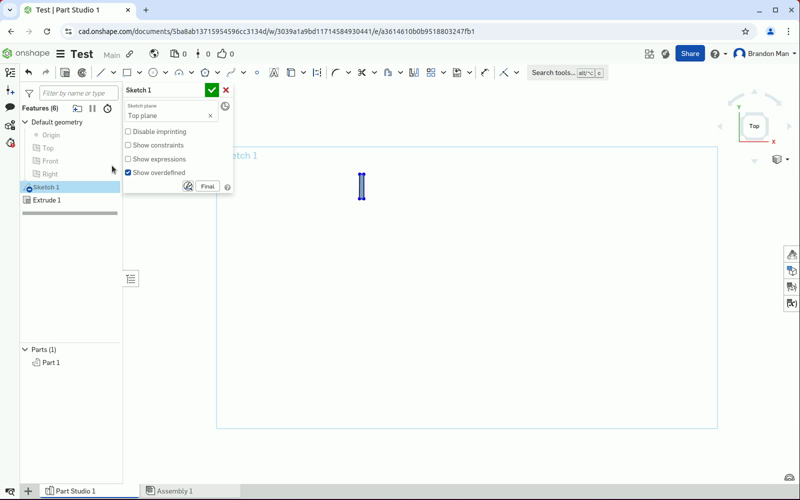
mouse_move(229, 92)
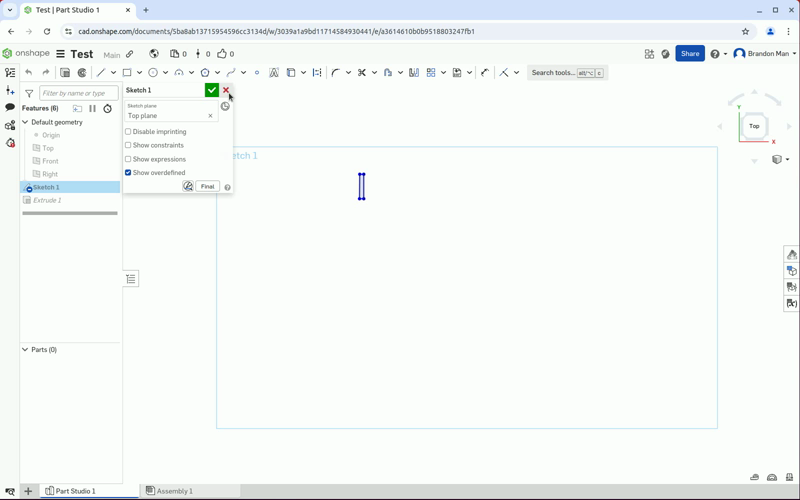
click(229, 92)
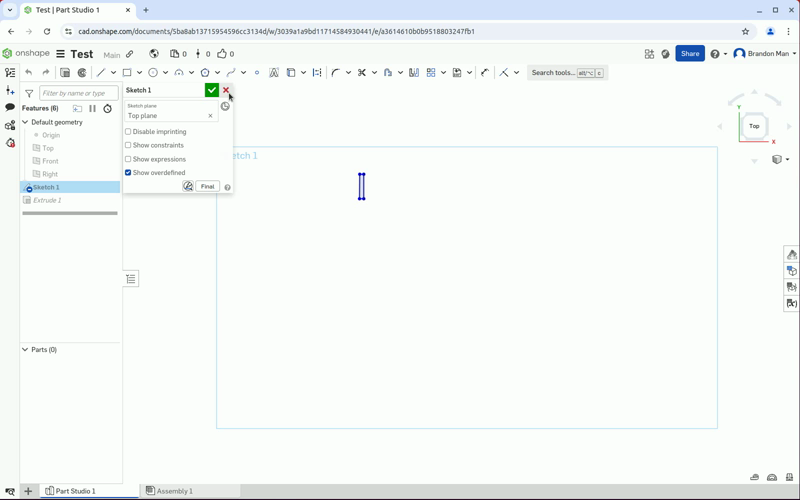
key(shift+s)
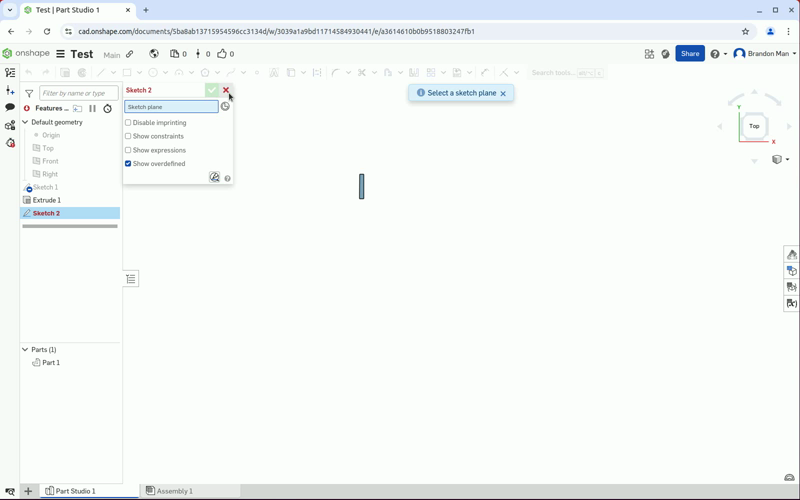
mouse_move(73, 150)
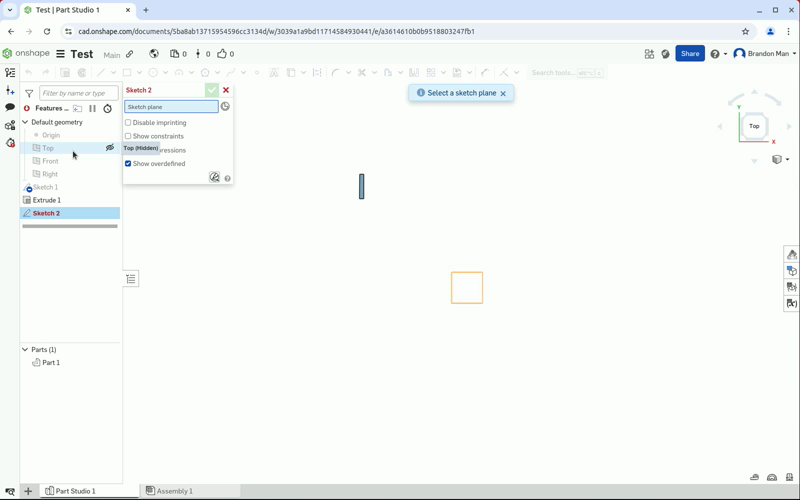
click(73, 150)
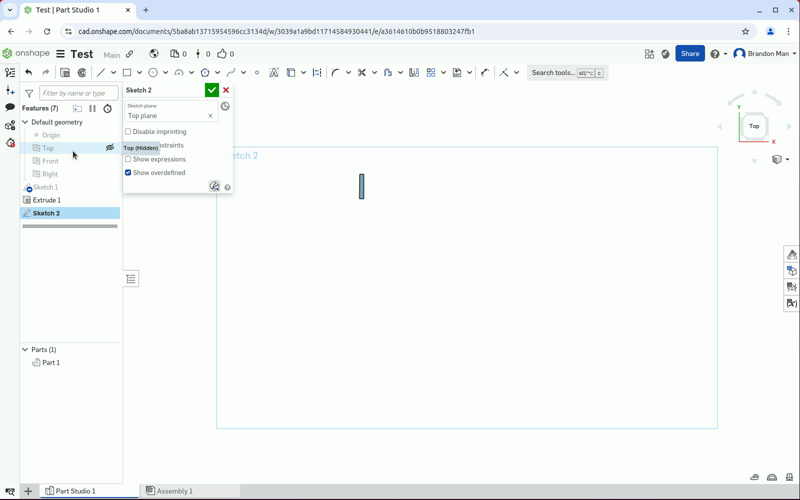
mouse_move(73, 352)
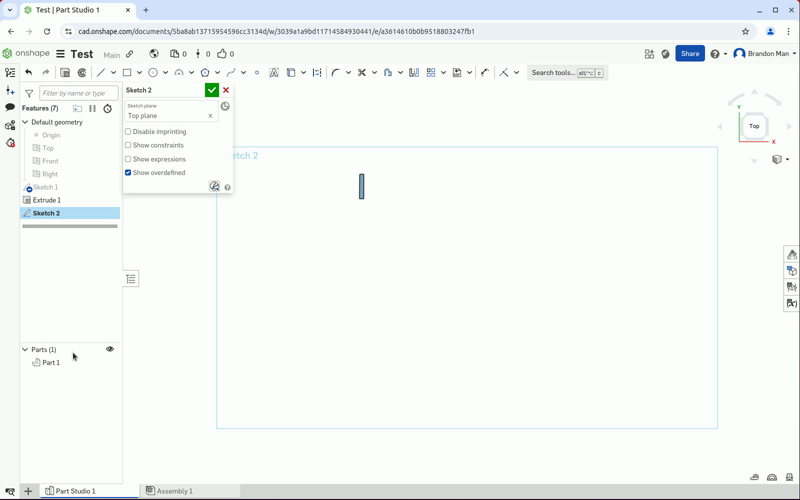
key(y)
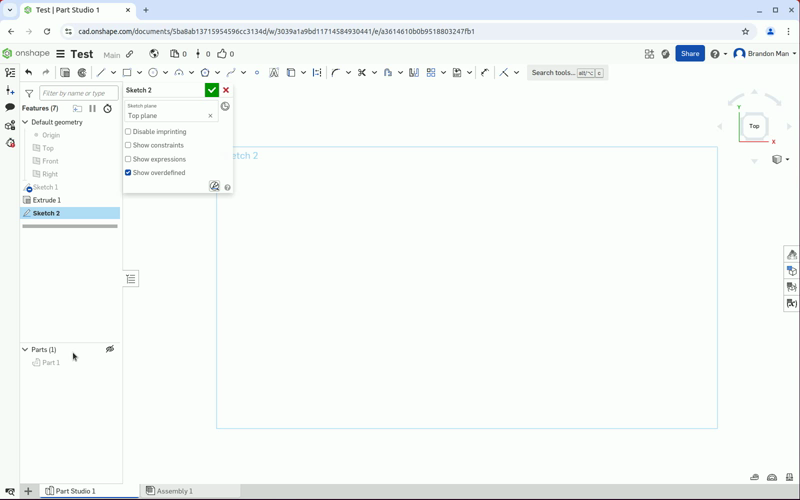
key(l)
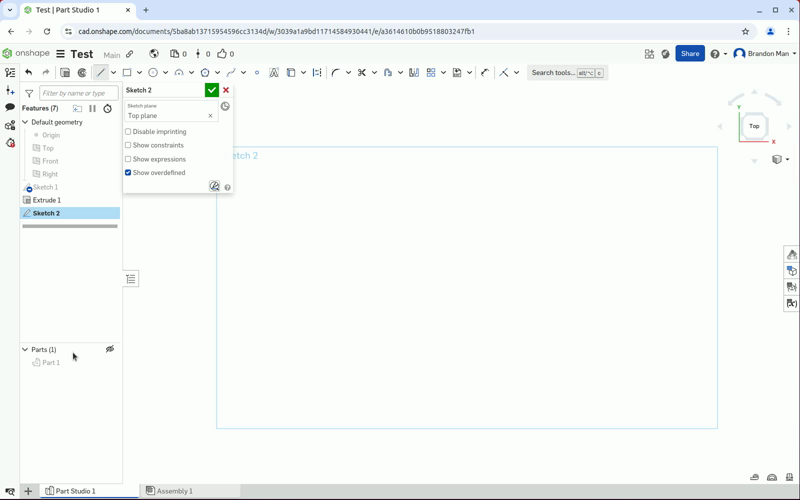
key_down(shift)
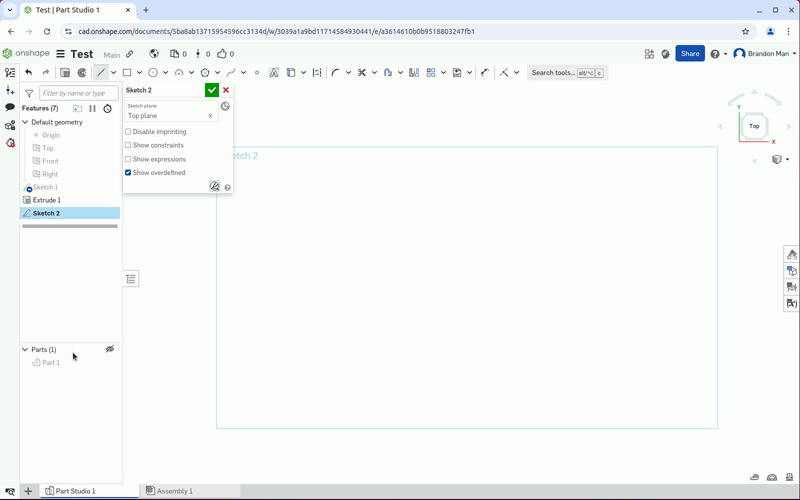
mouse_move(359, 299)
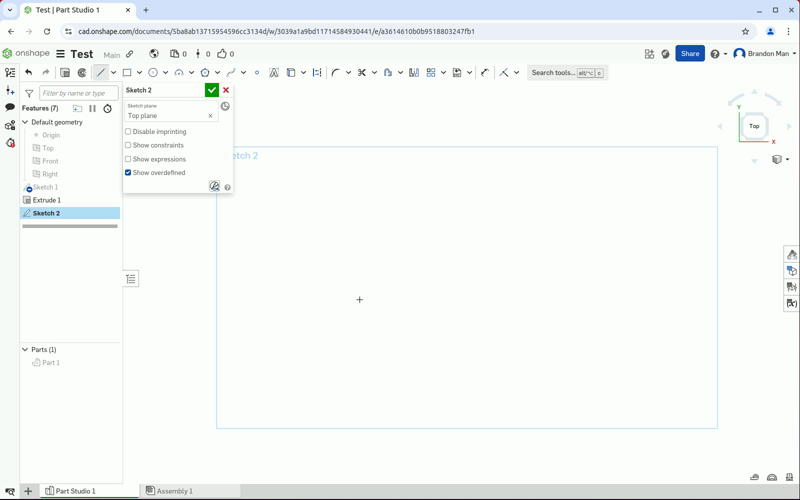
click(359, 299)
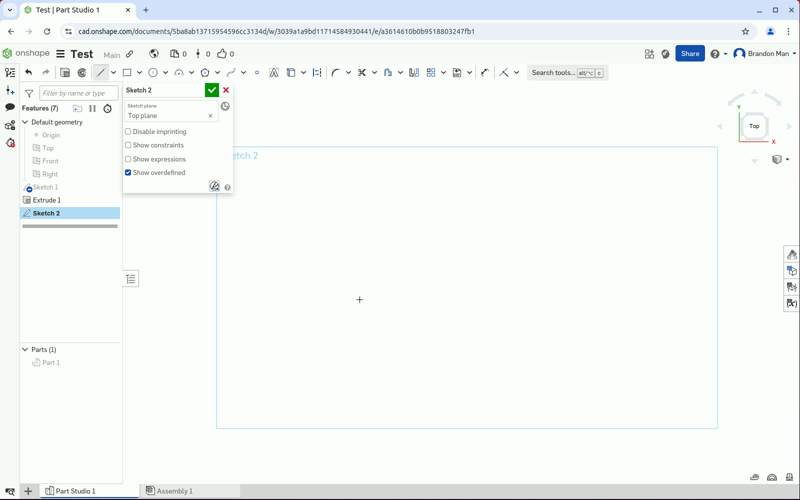
key_up(shift)
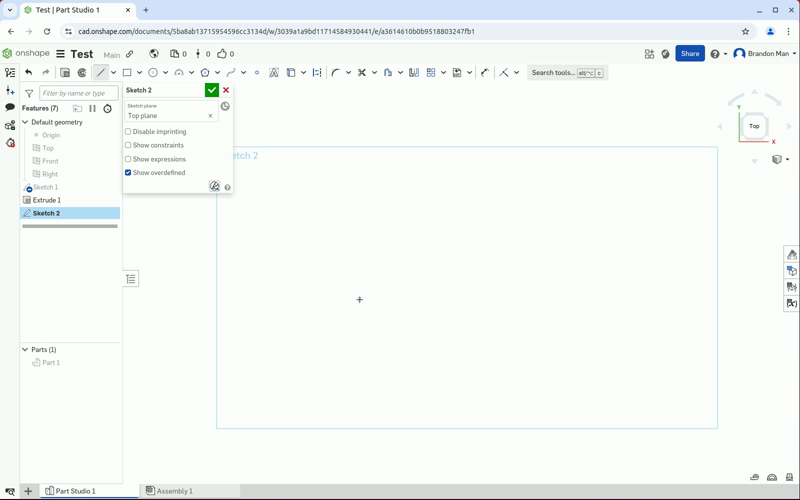
key_down(shift)
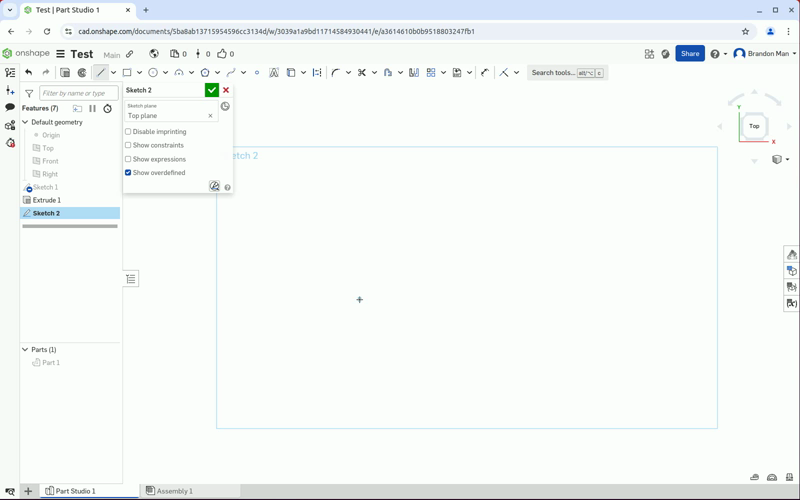
mouse_move(389, 299)
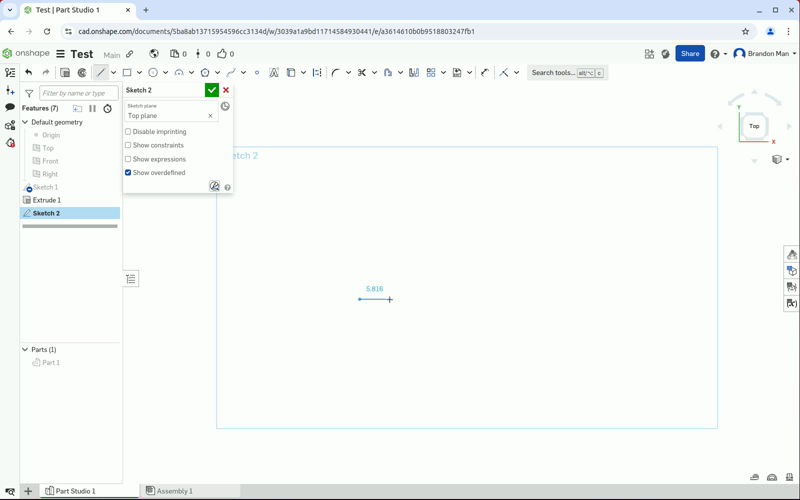
mouse_move(363, 299)
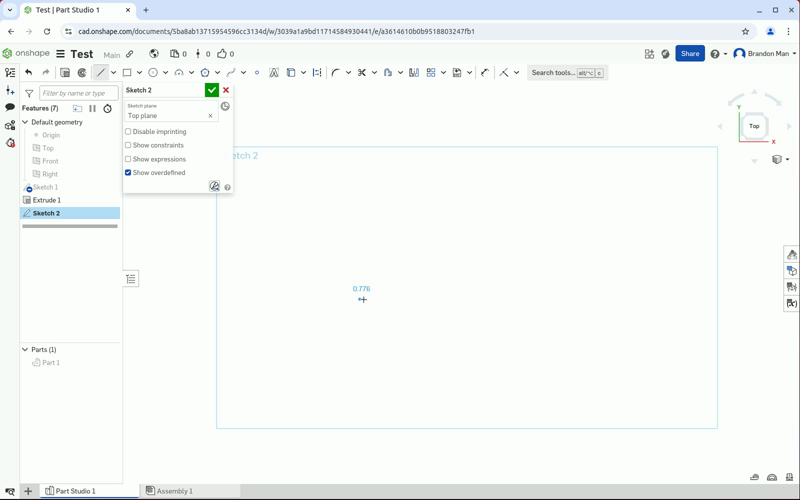
scroll(6)
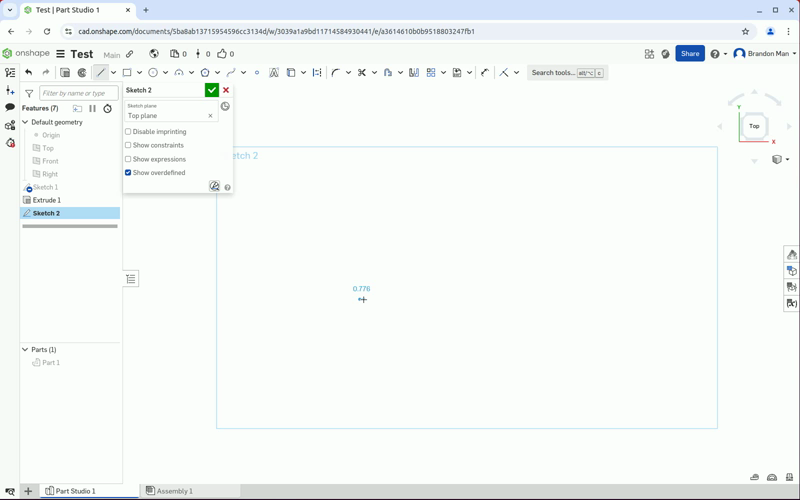
scroll(6)
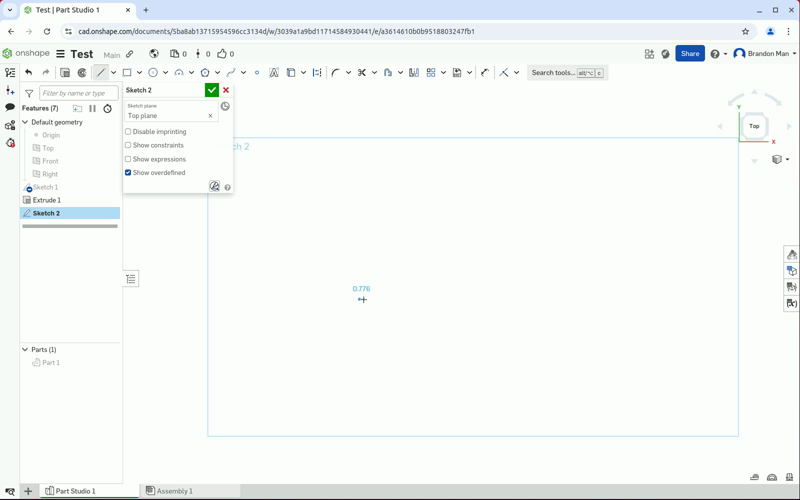
scroll(6)
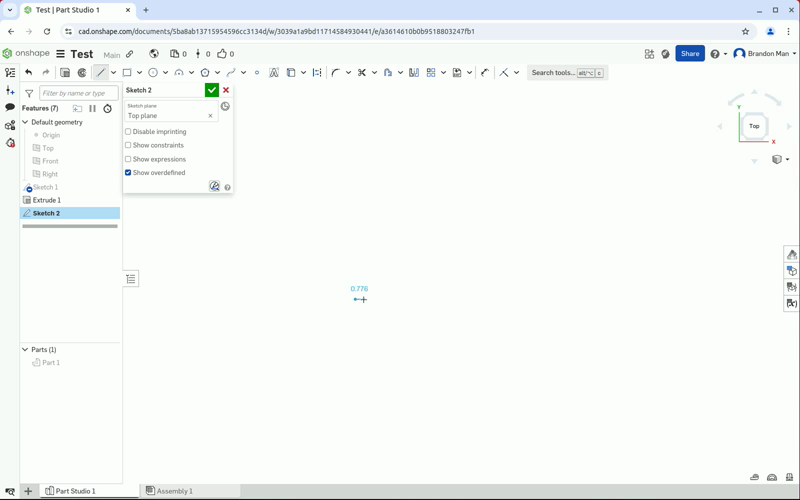
scroll(6)
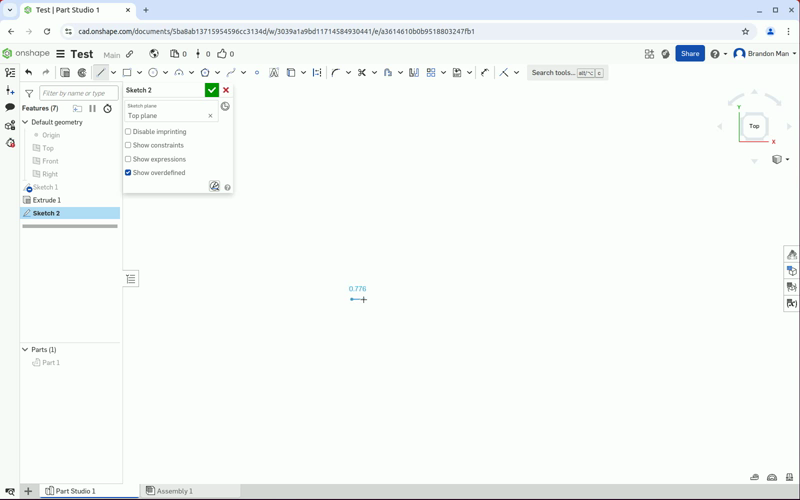
scroll(6)
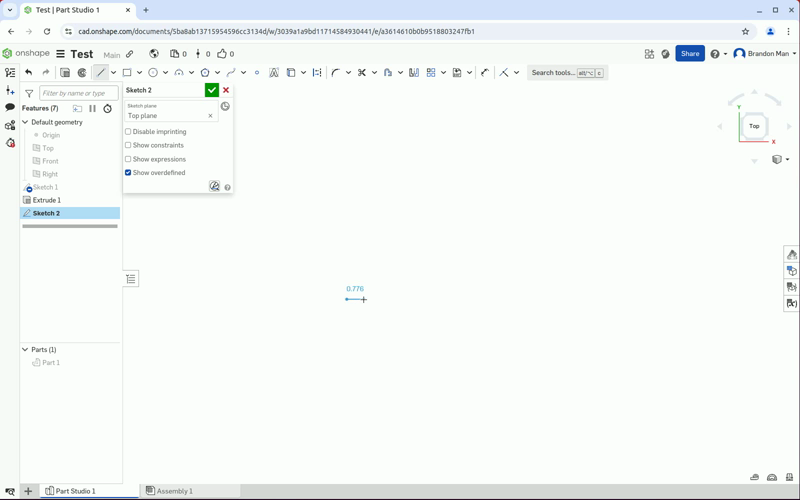
scroll(6)
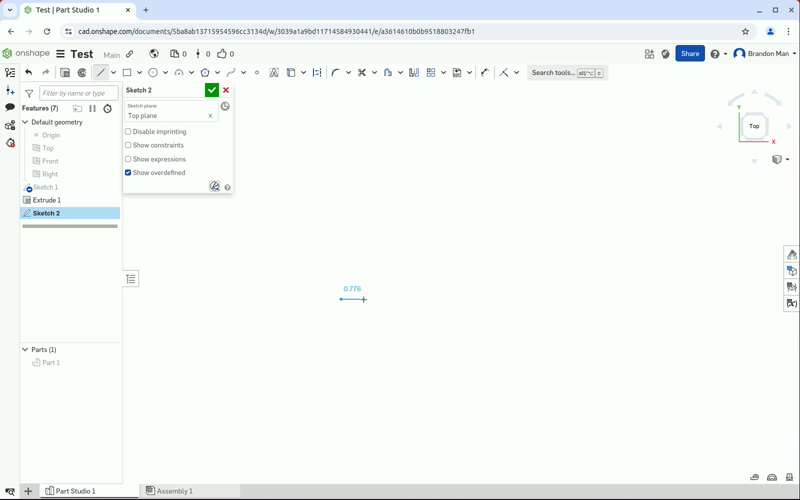
scroll(6)
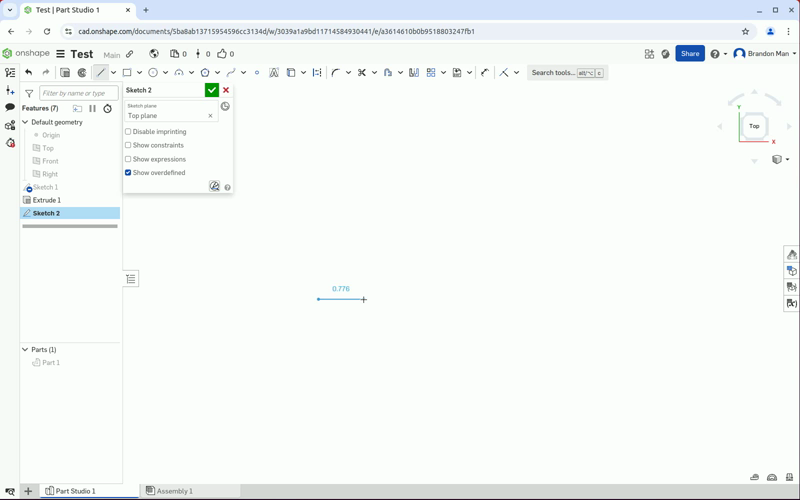
click(363, 299)
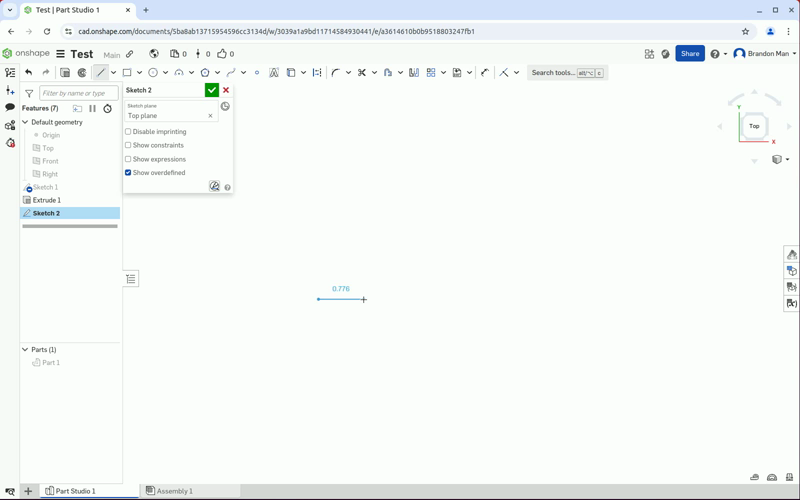
scroll(-6)
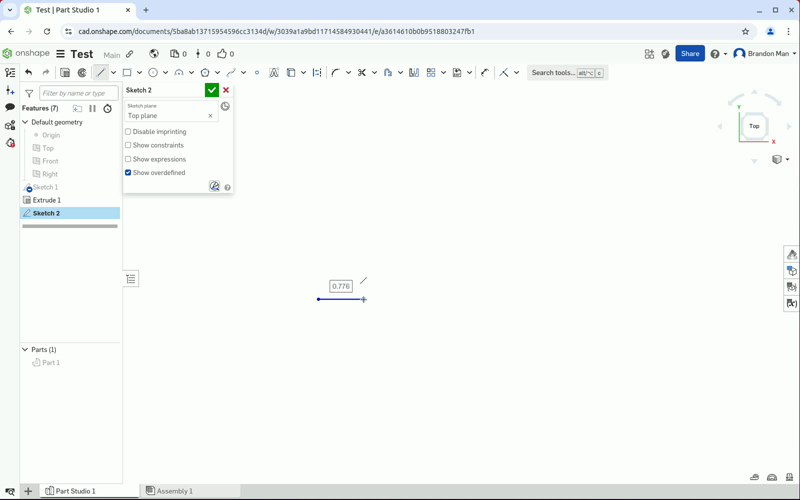
scroll(-6)
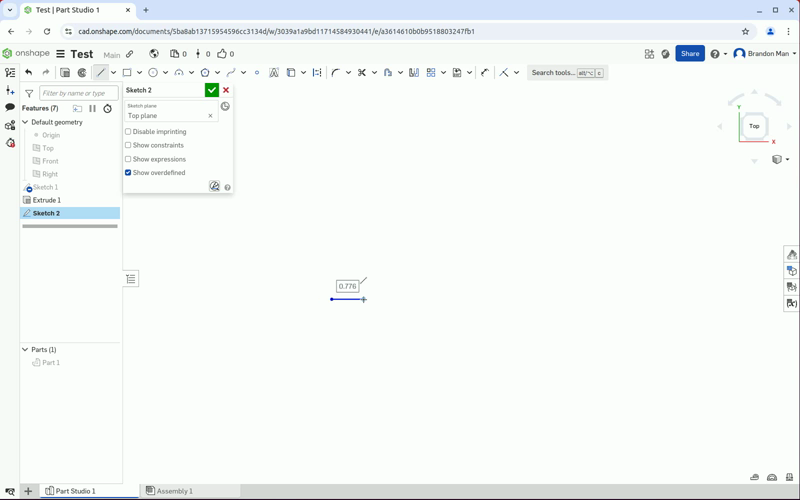
scroll(-6)
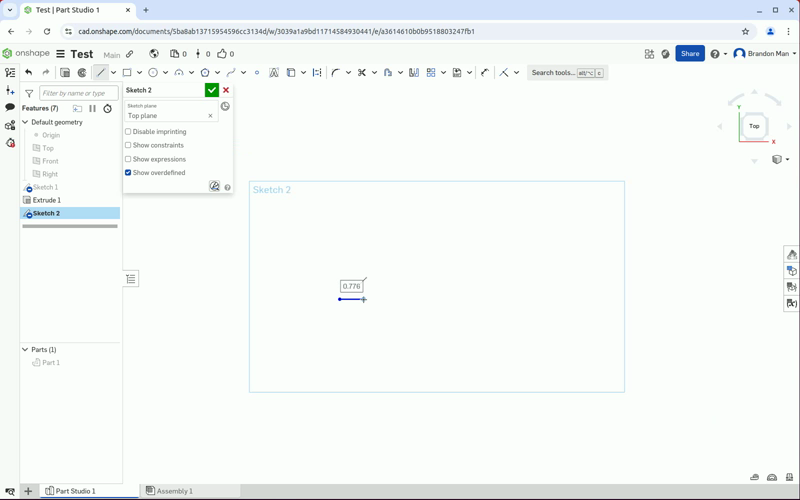
scroll(-6)
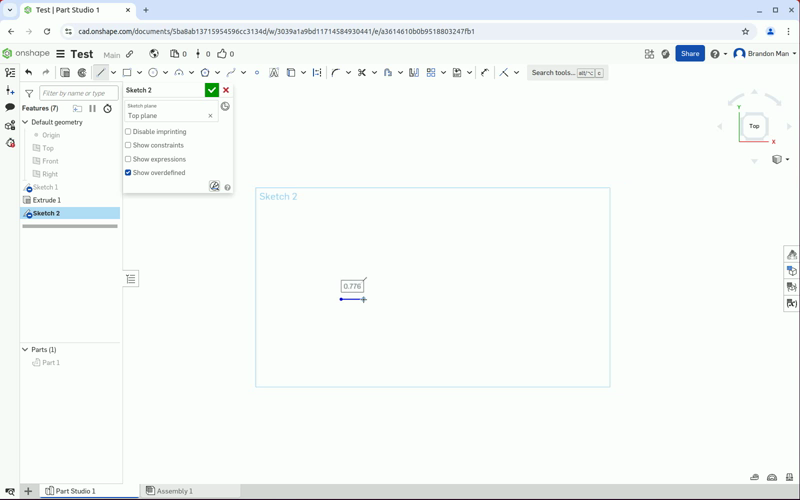
scroll(-6)
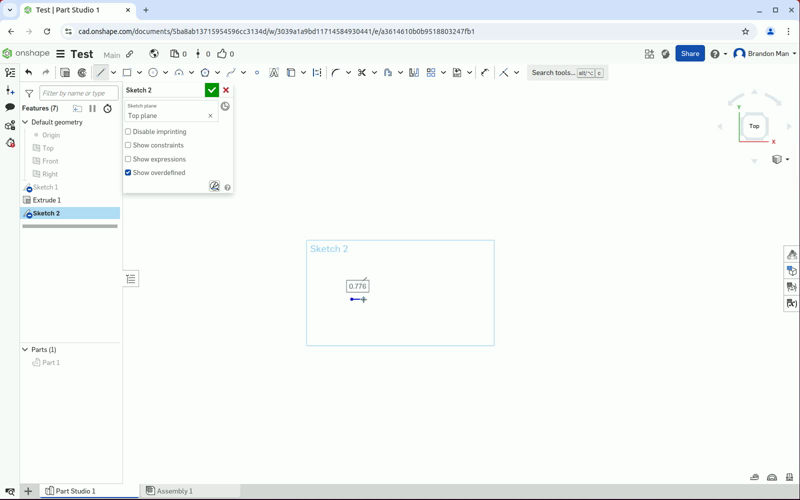
scroll(-6)
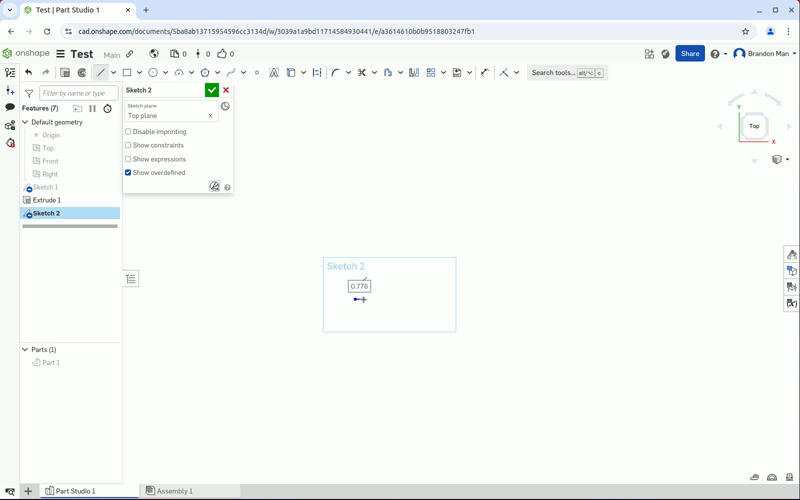
scroll(-6)
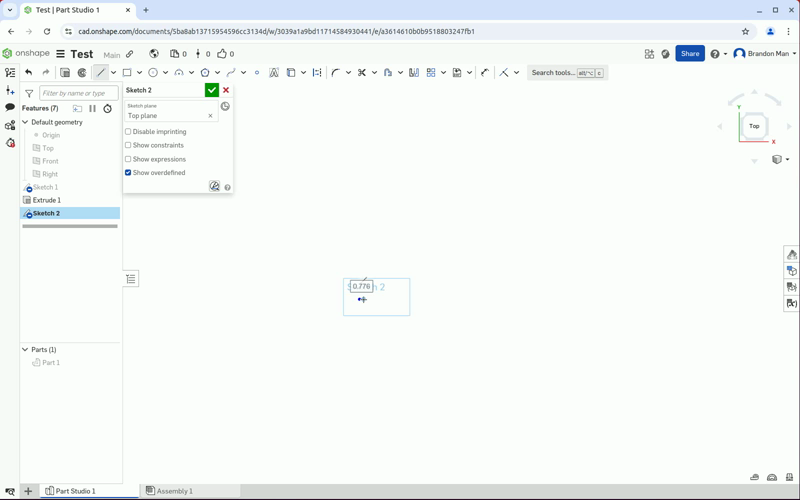
key_up(shift)
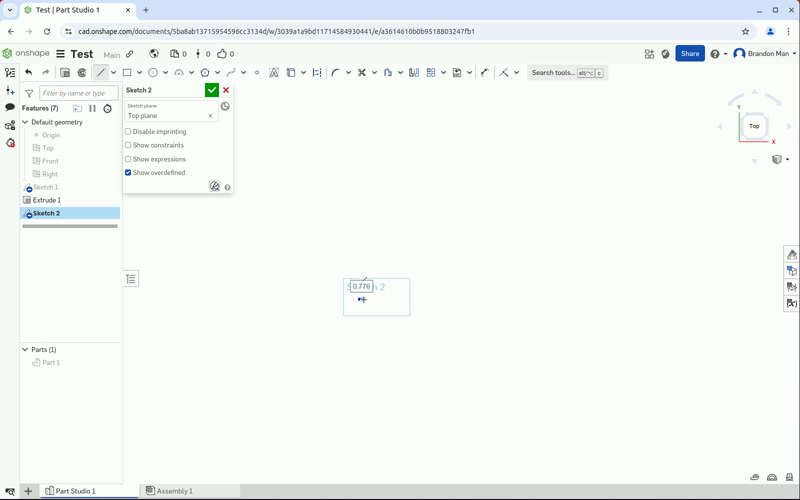
key_down(shift)
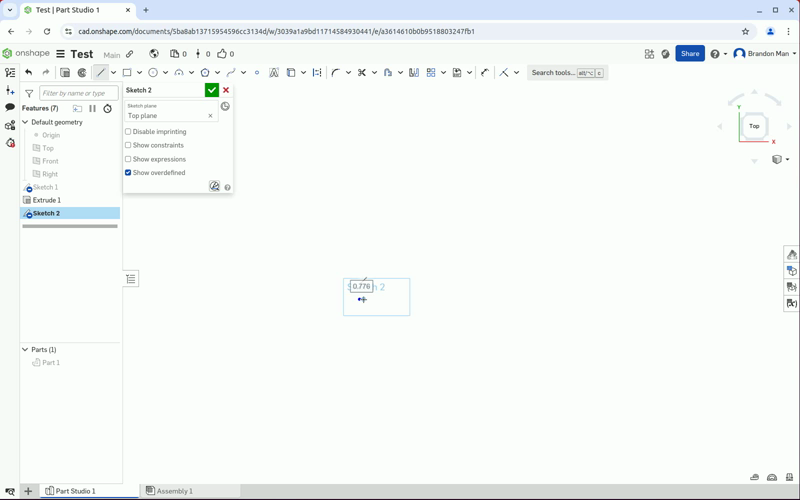
mouse_move(393, 299)
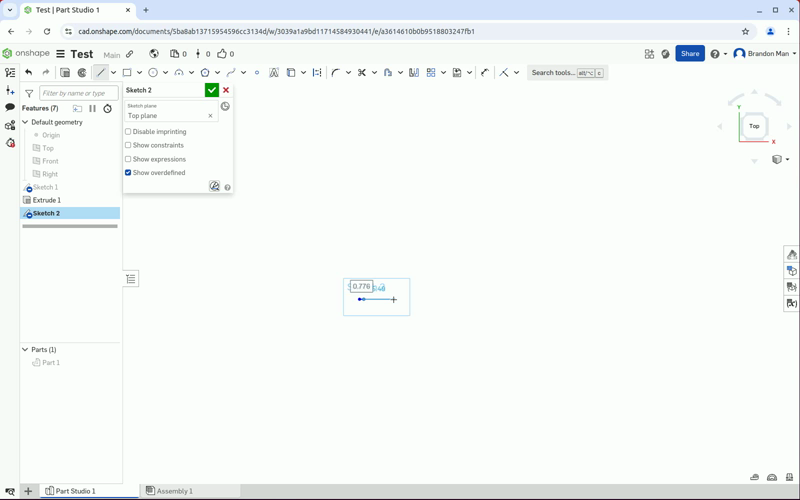
mouse_move(363, 274)
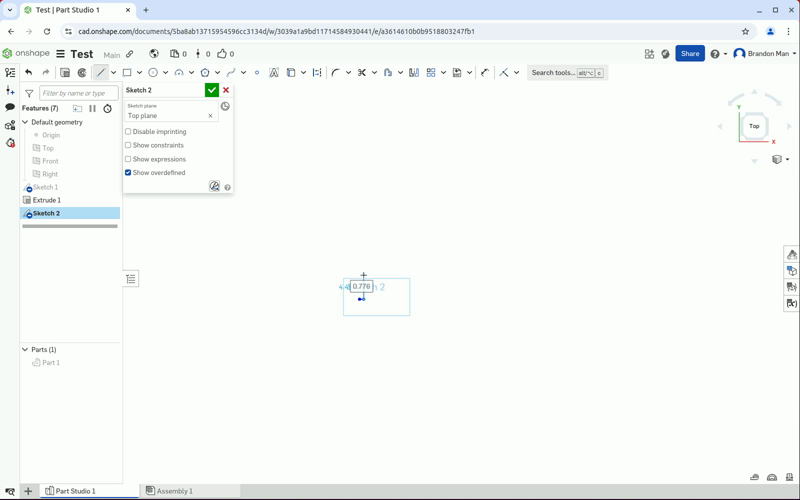
click(363, 274)
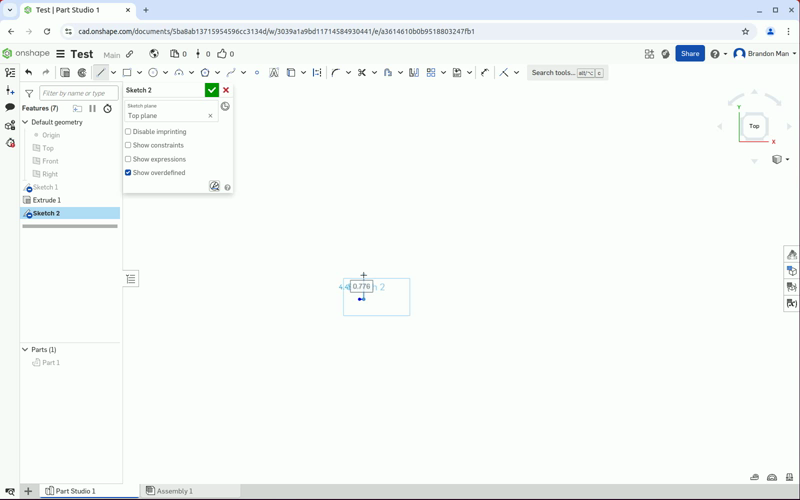
key_up(shift)
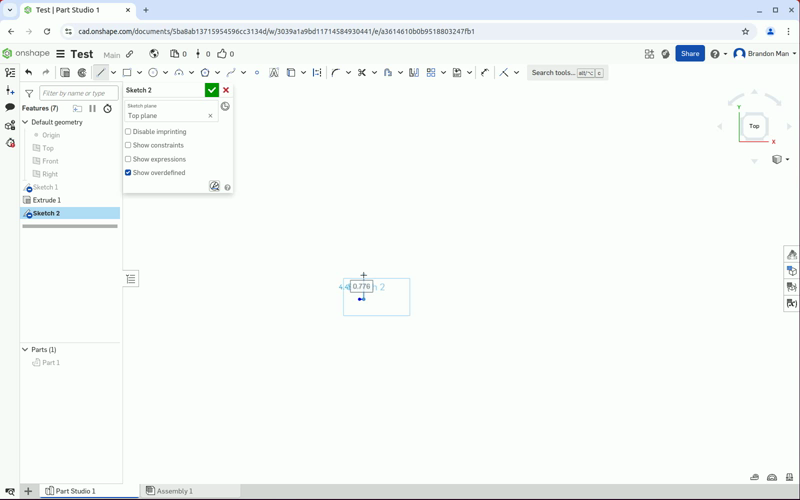
key_down(shift)
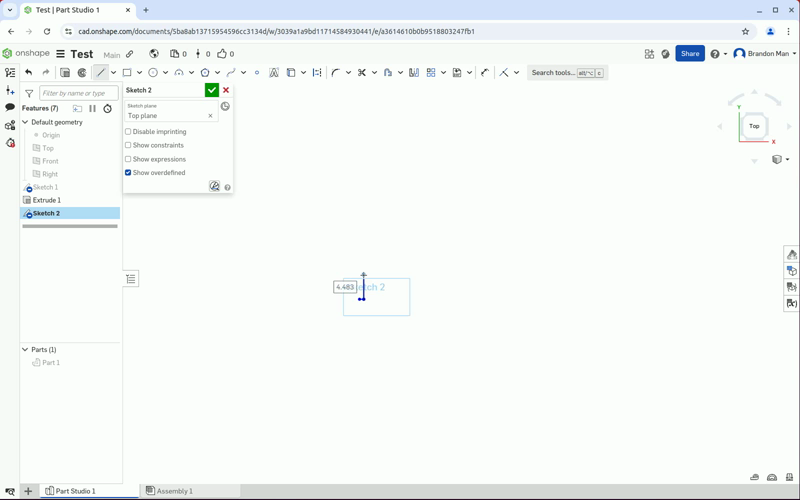
mouse_move(393, 274)
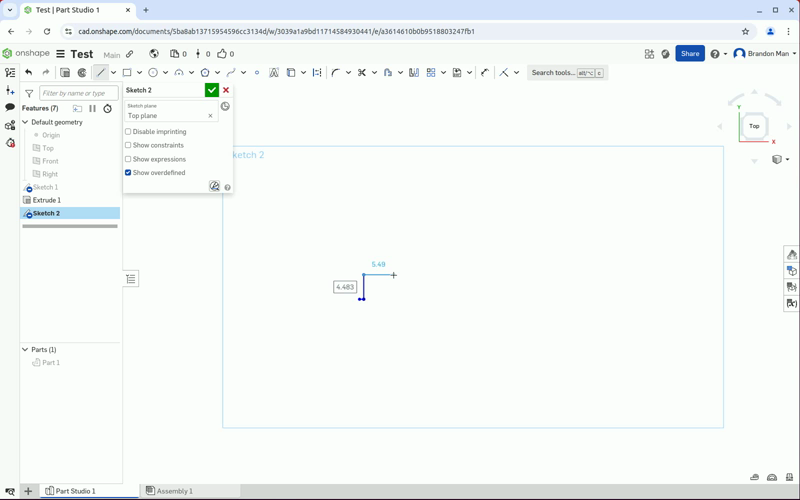
mouse_move(359, 274)
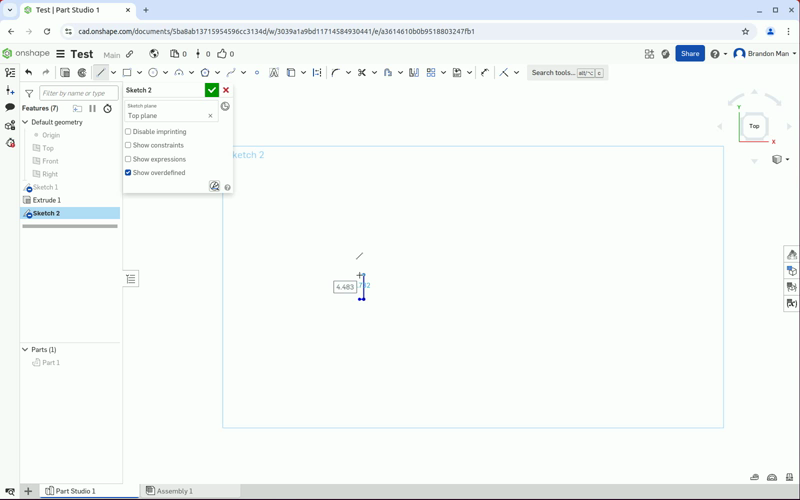
scroll(6)
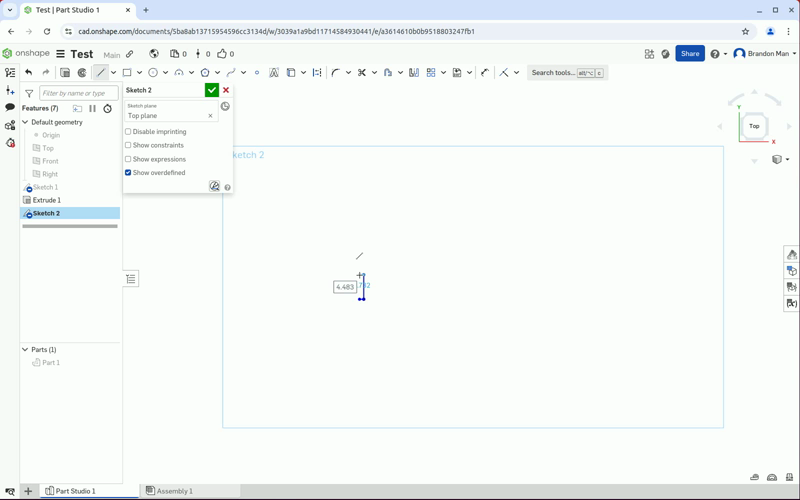
scroll(6)
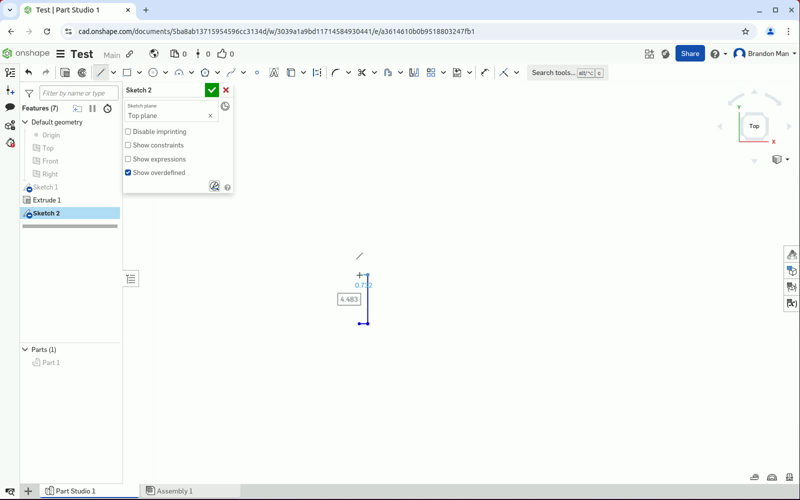
scroll(6)
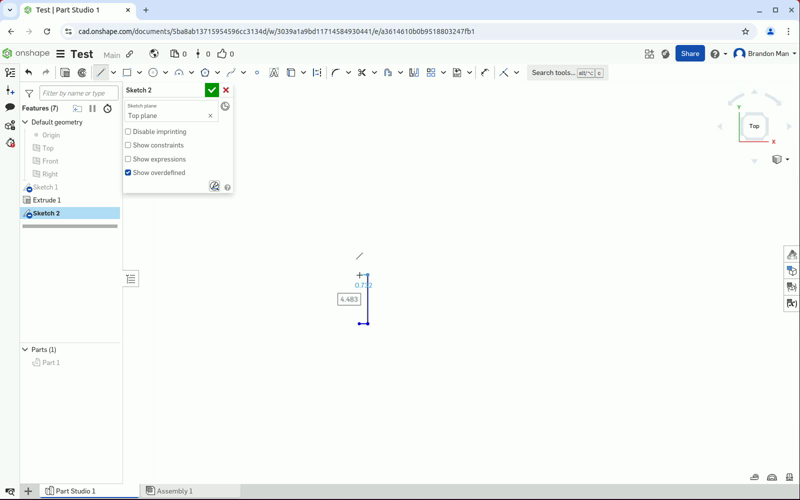
scroll(6)
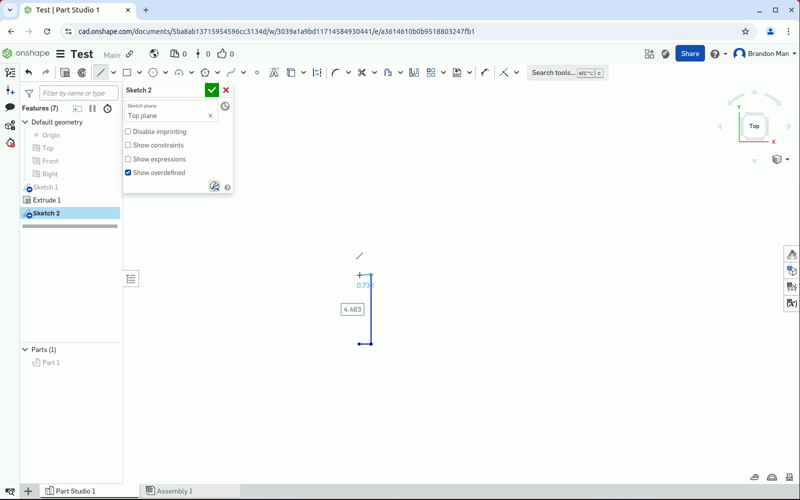
scroll(6)
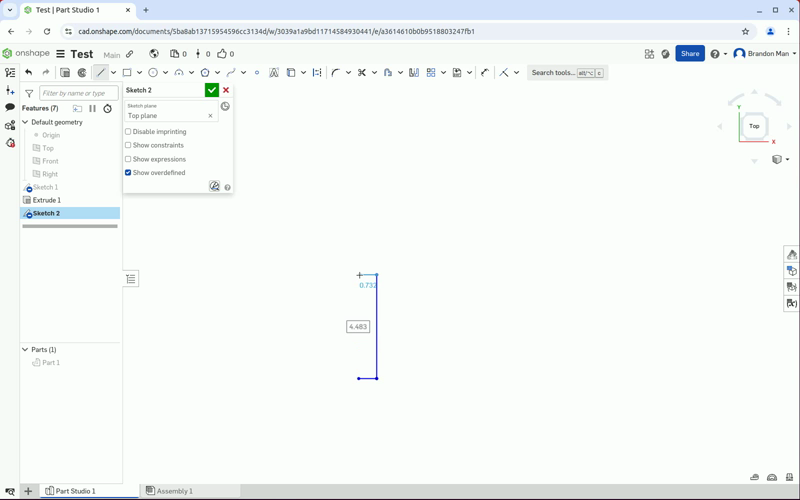
scroll(6)
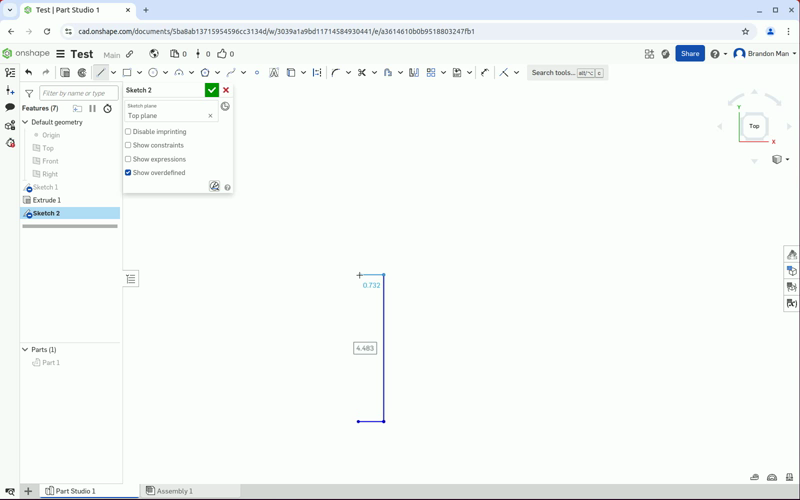
scroll(6)
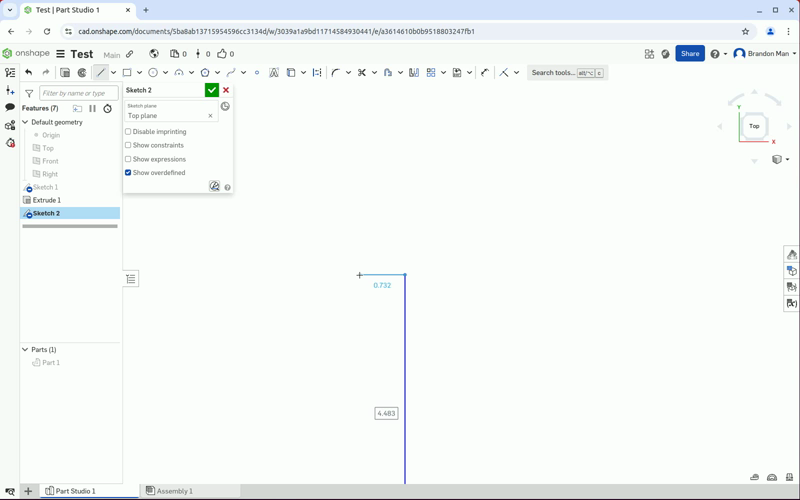
click(359, 274)
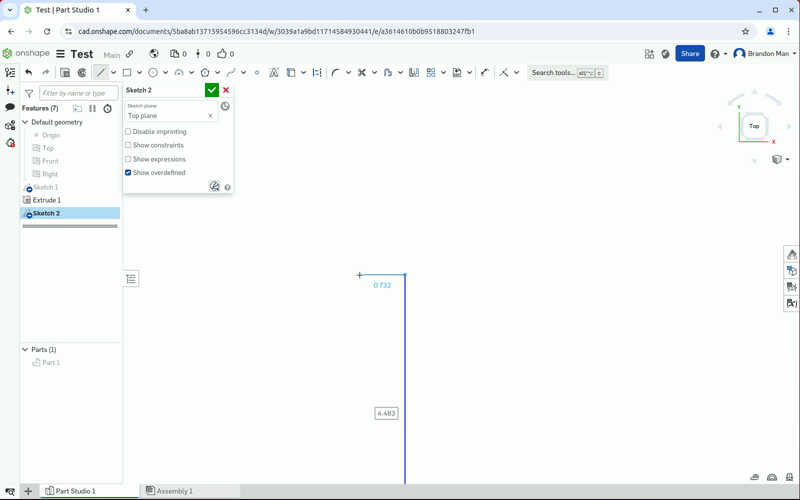
scroll(-6)
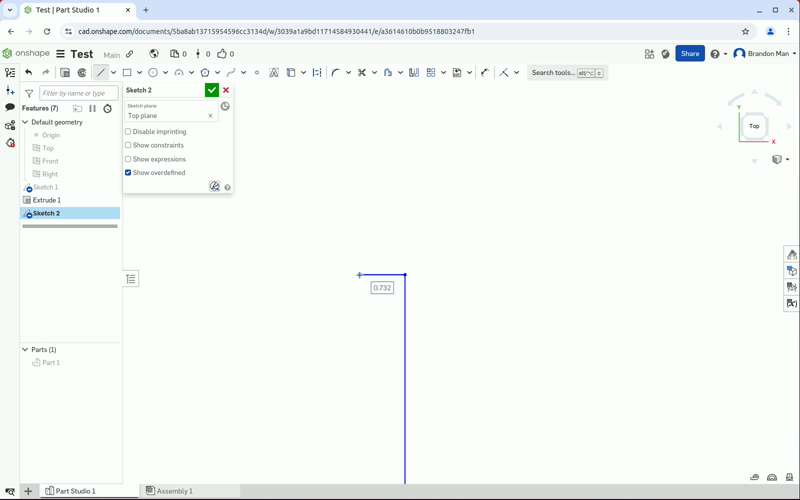
scroll(-6)
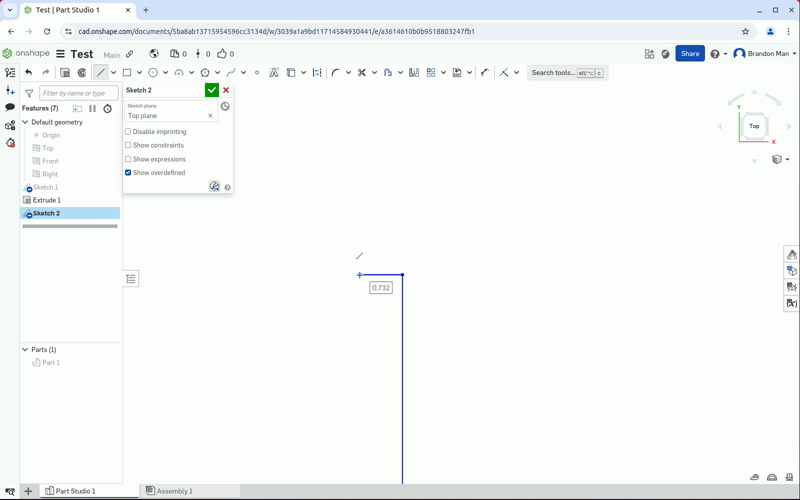
scroll(-6)
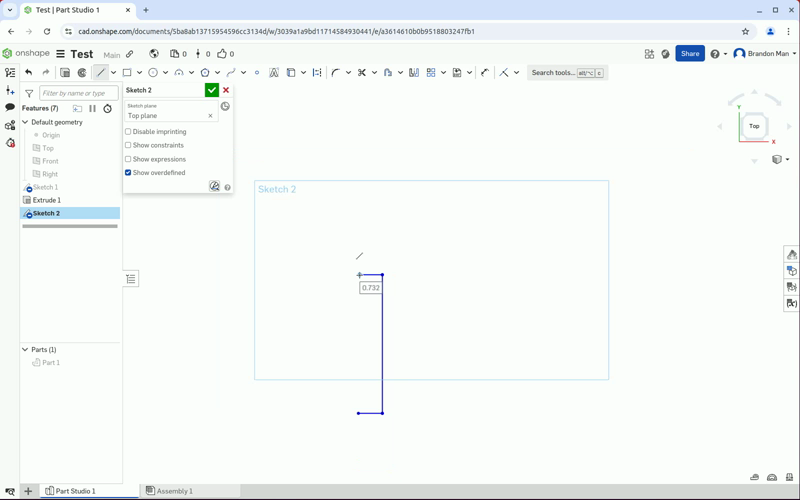
scroll(-6)
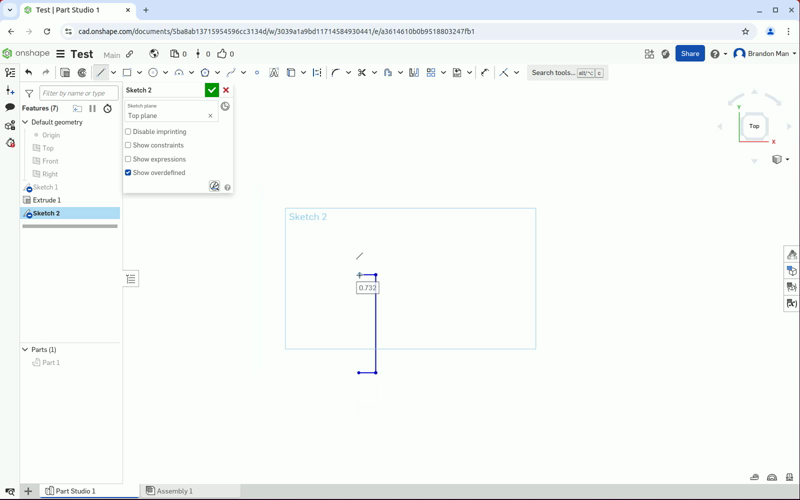
scroll(-6)
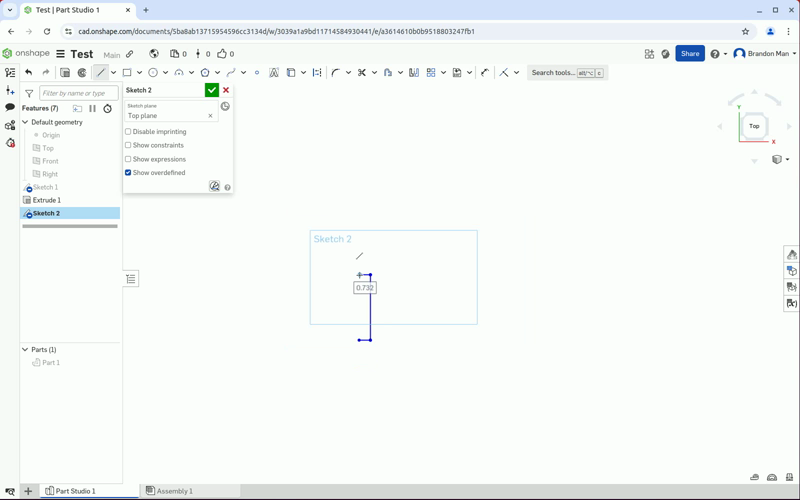
scroll(-6)
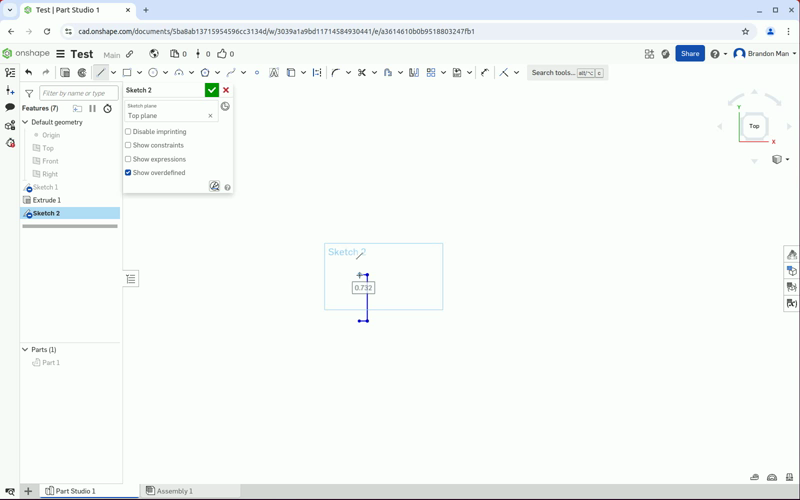
scroll(-6)
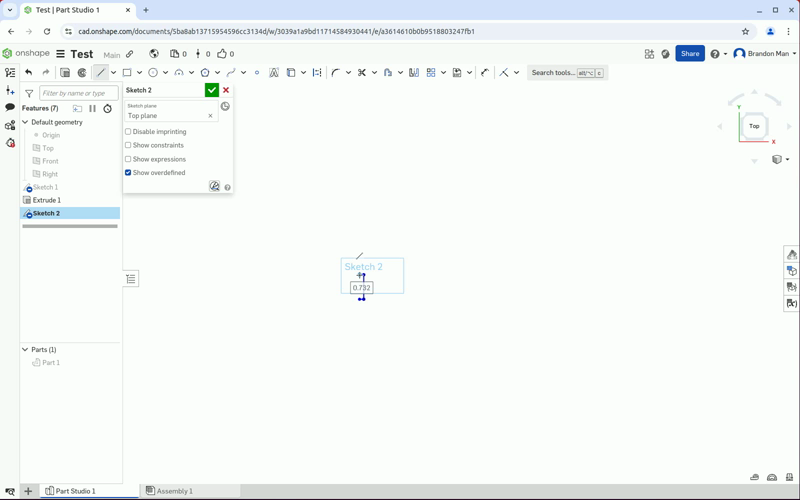
key_up(shift)
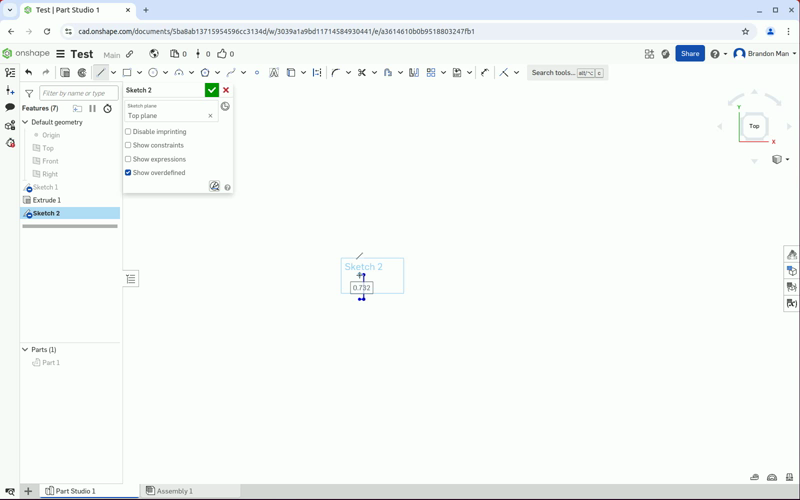
mouse_move(389, 274)
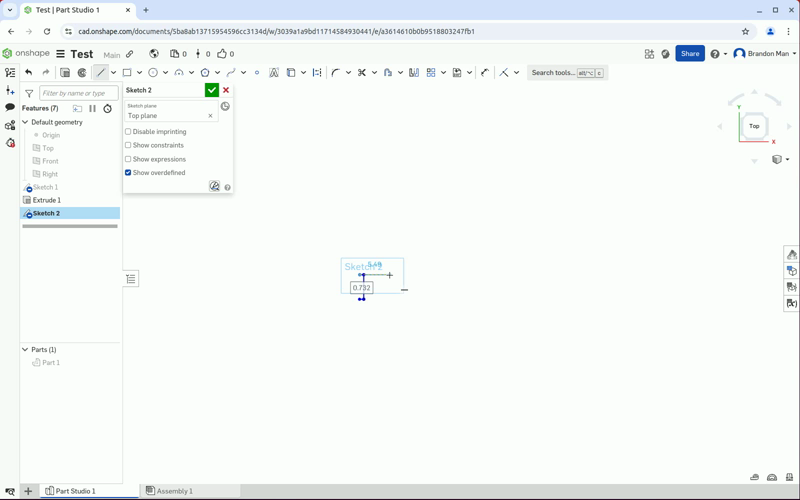
key_down(shift)
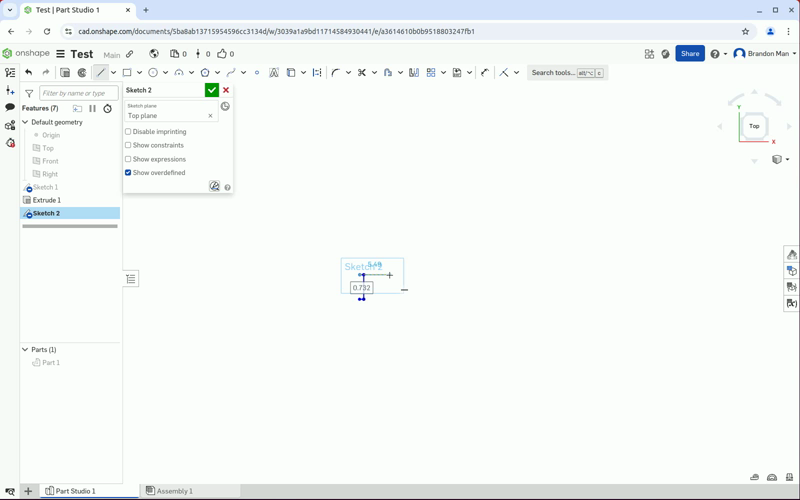
mouse_move(359, 299)
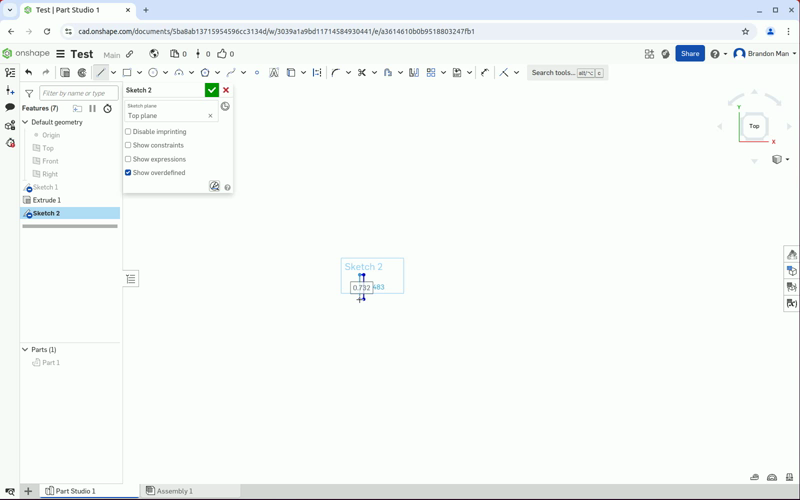
scroll(6)
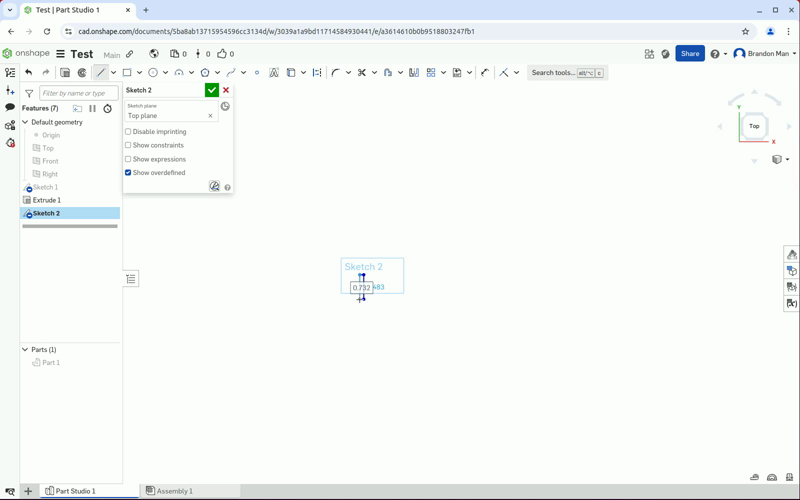
scroll(6)
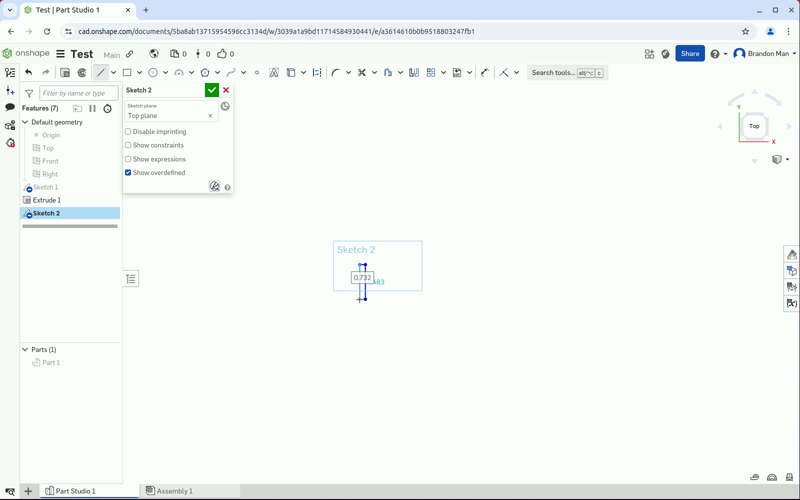
scroll(6)
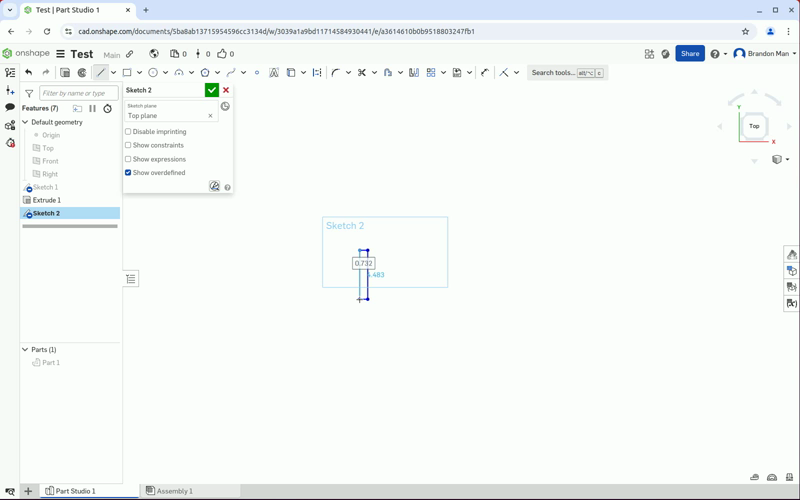
scroll(6)
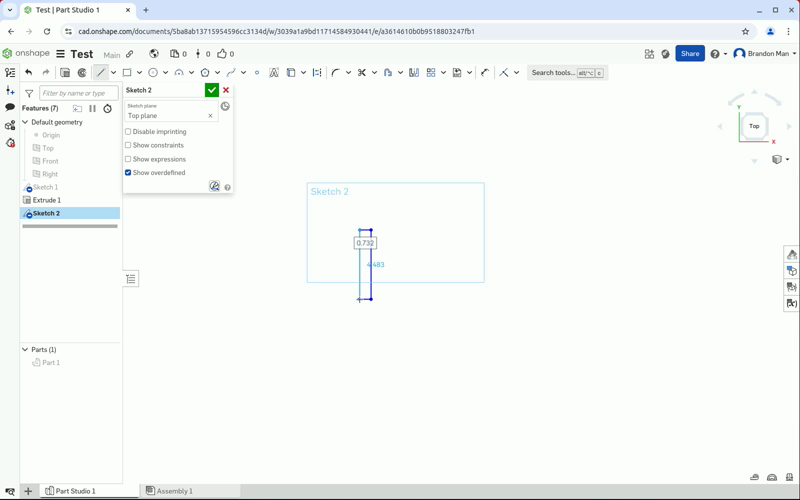
scroll(6)
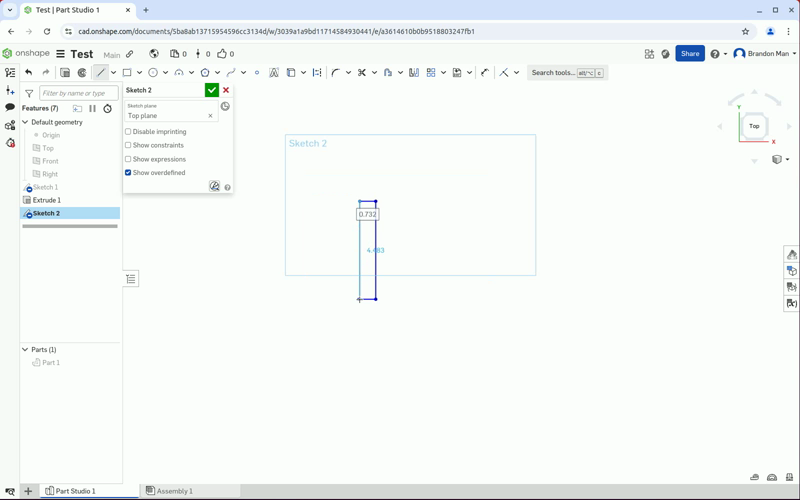
scroll(6)
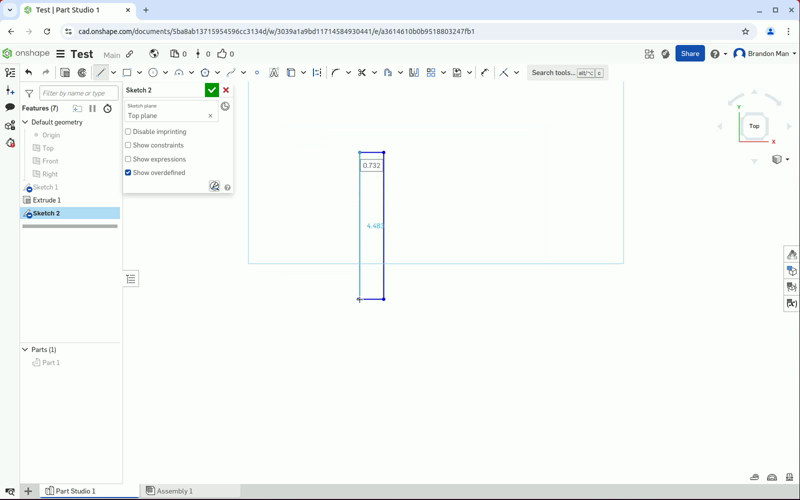
scroll(6)
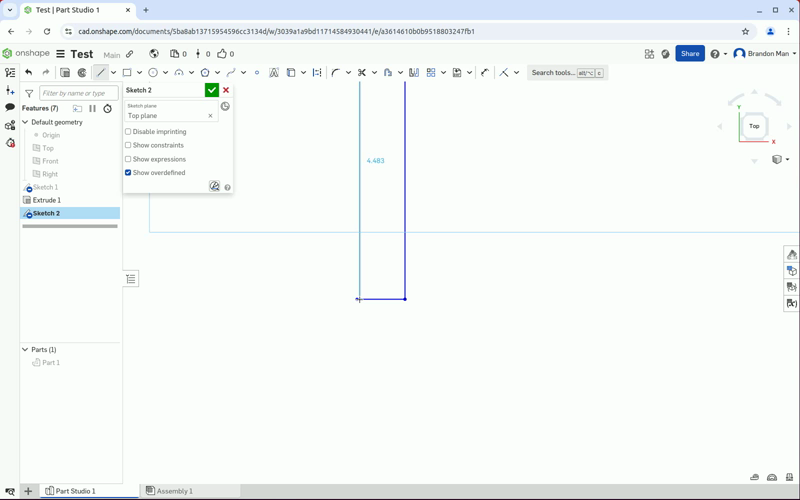
key_up(shift)
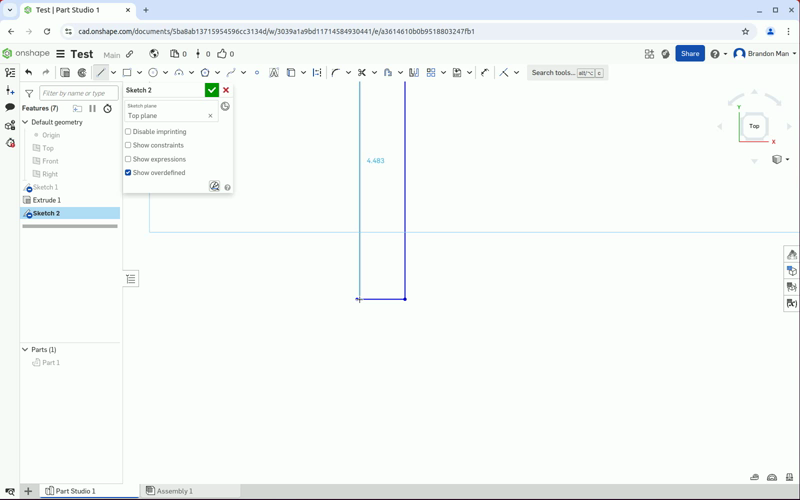
click(359, 299)
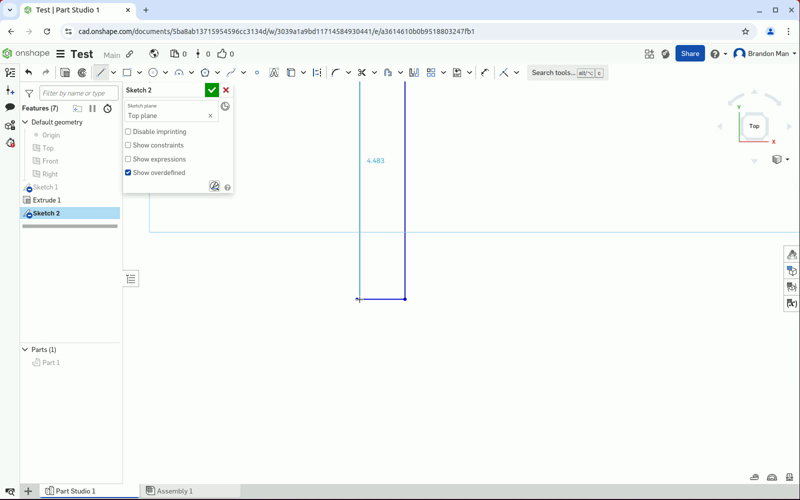
scroll(-6)
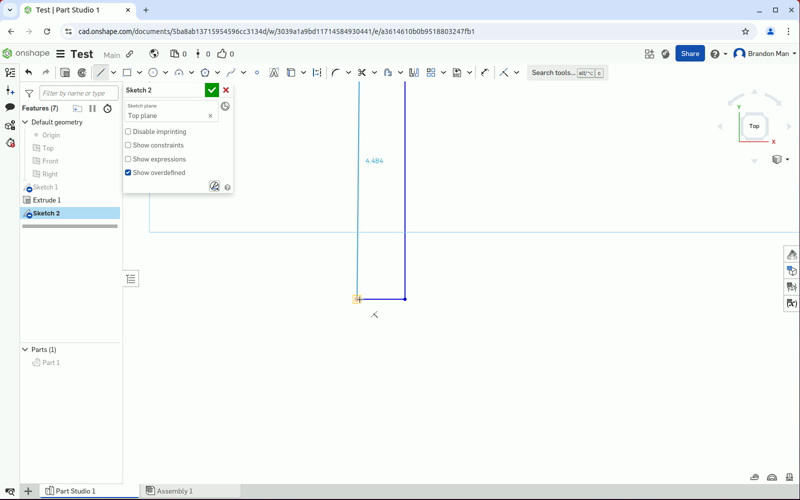
scroll(-6)
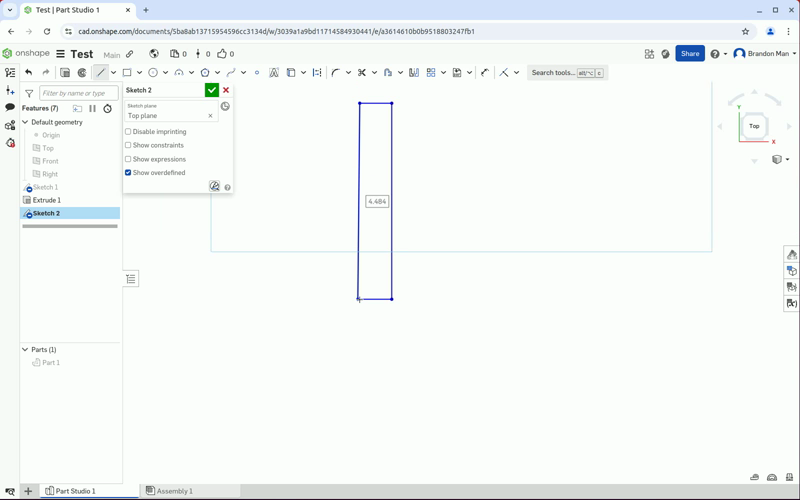
scroll(-6)
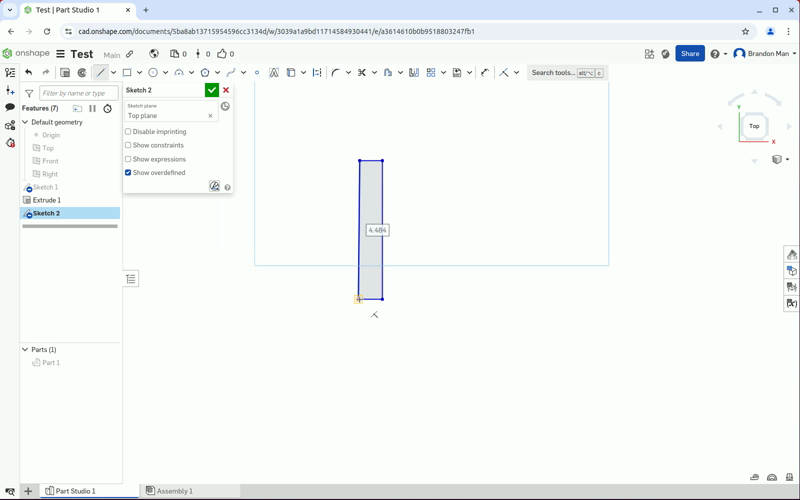
scroll(-6)
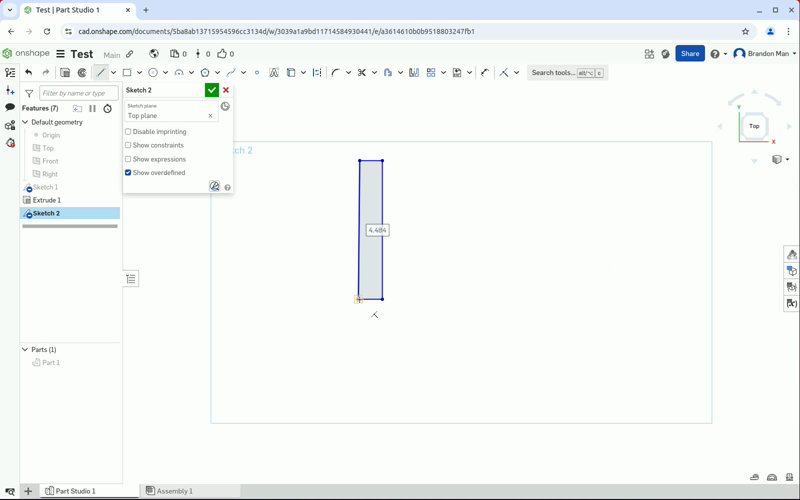
scroll(-6)
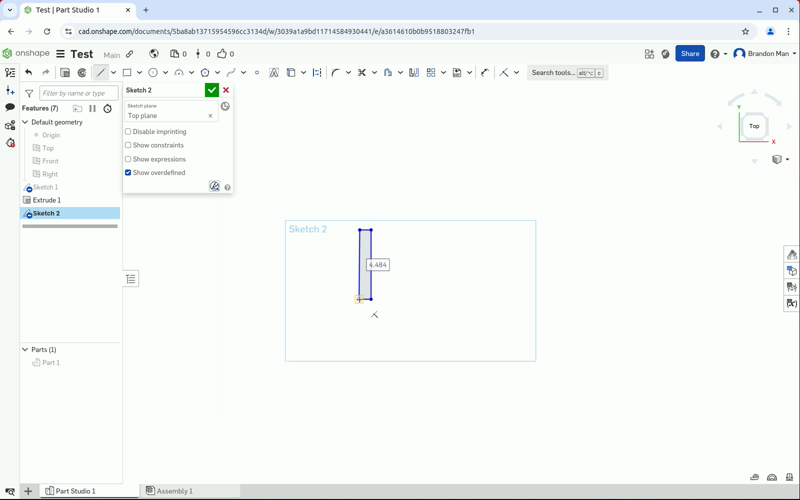
scroll(-6)
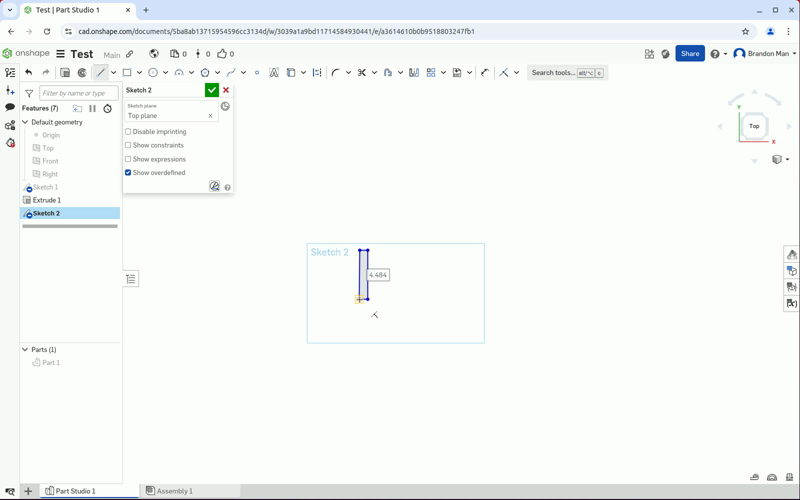
scroll(-6)
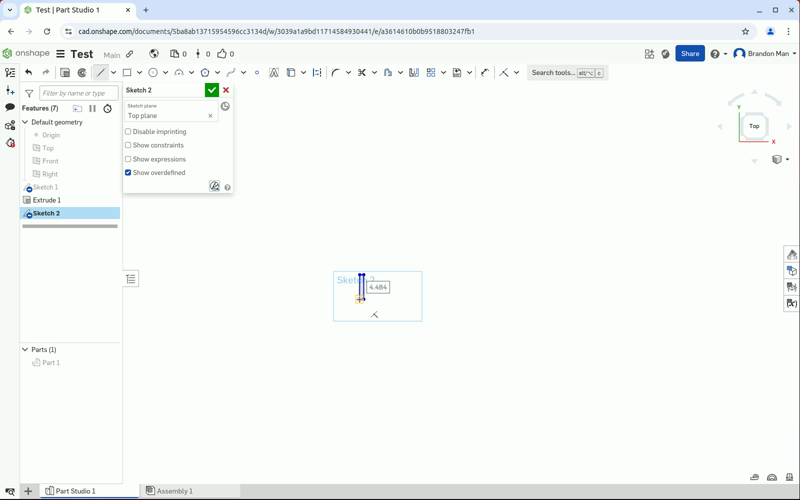
key(esc)
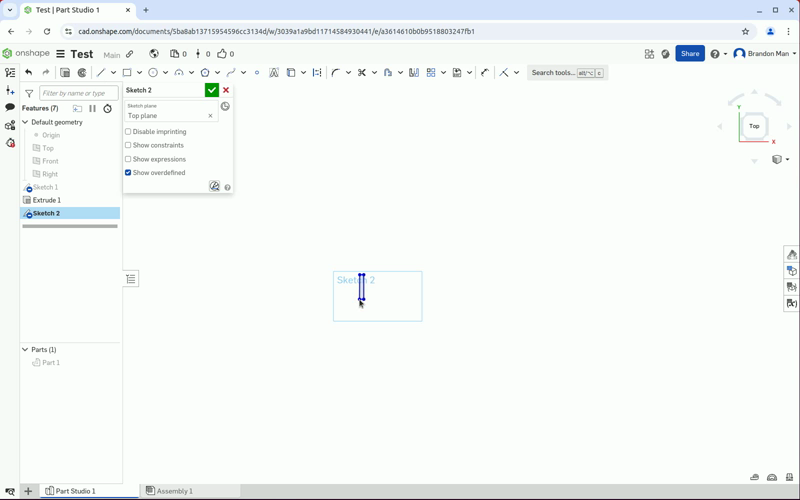
mouse_move(362, 287)
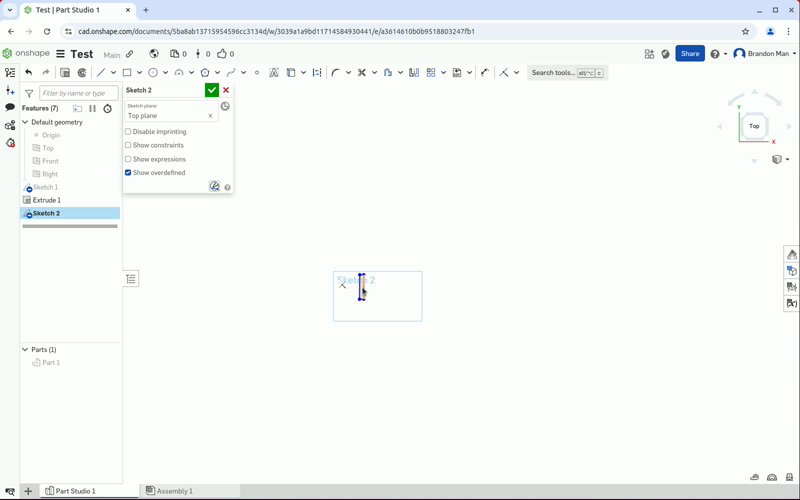
scroll(6)
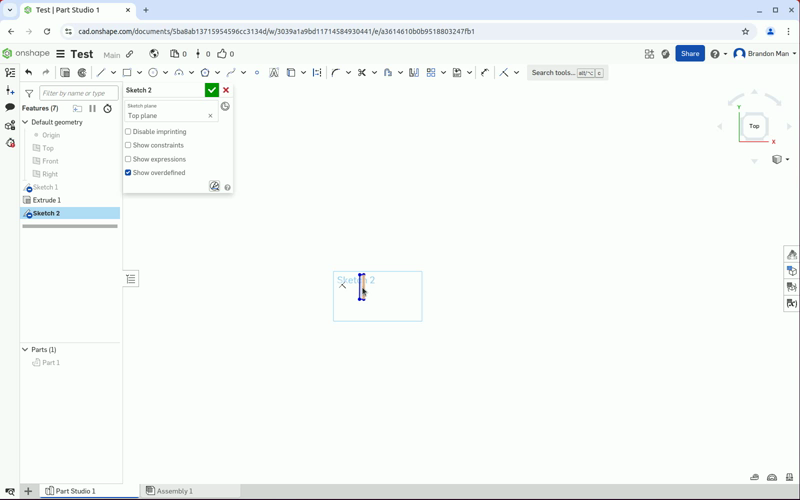
scroll(6)
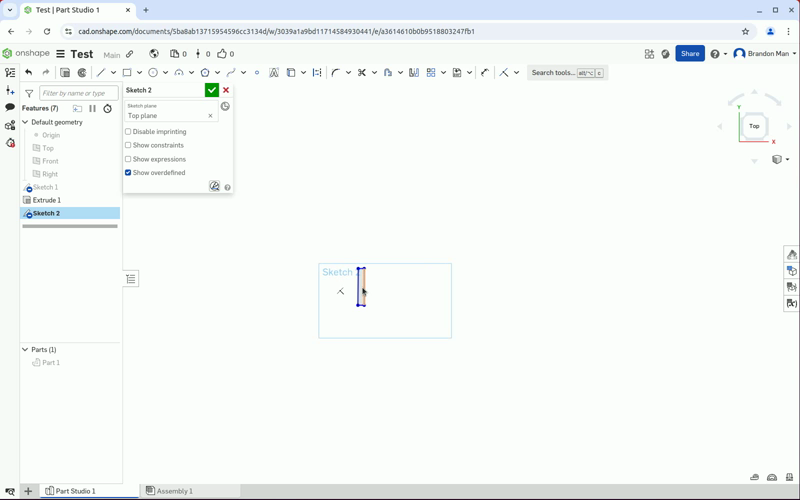
scroll(6)
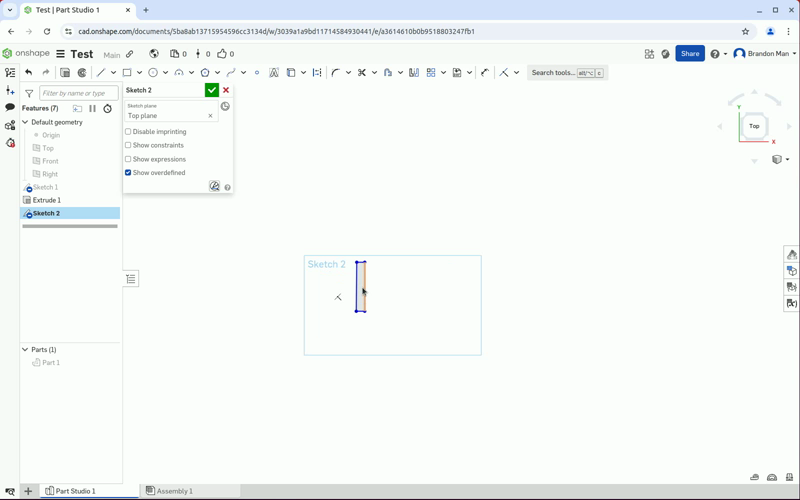
scroll(6)
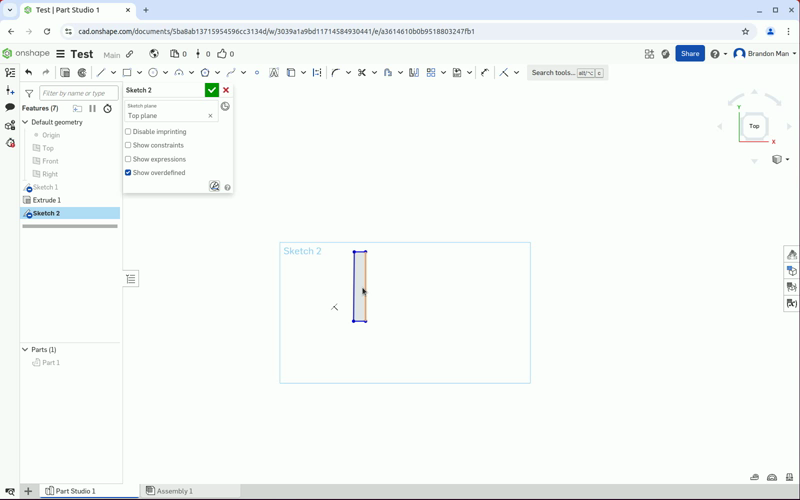
scroll(6)
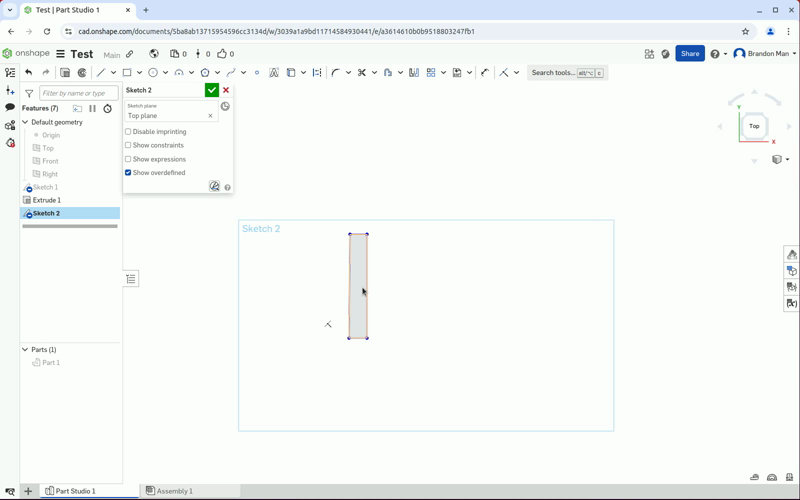
scroll(6)
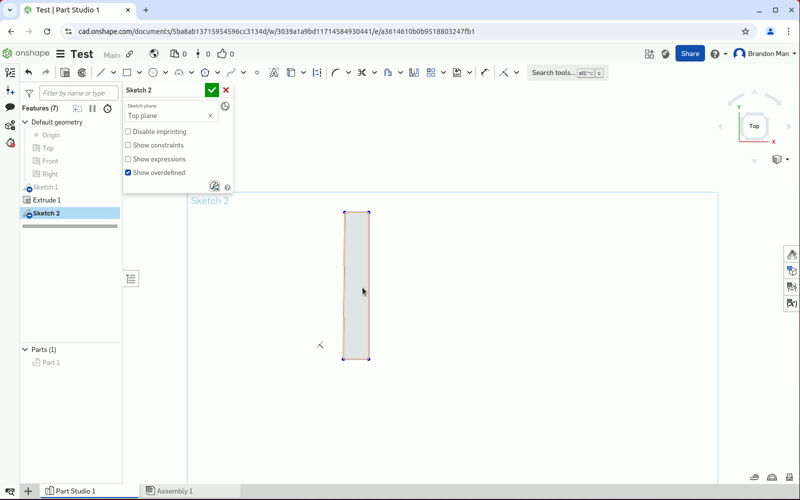
scroll(6)
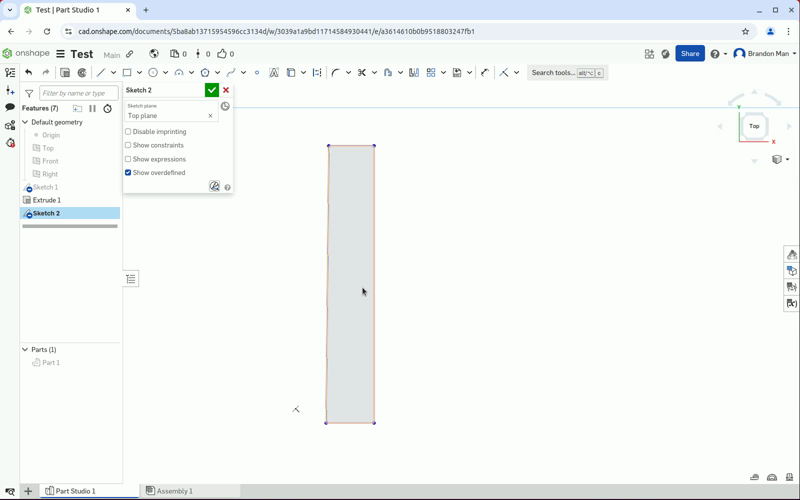
click(362, 287)
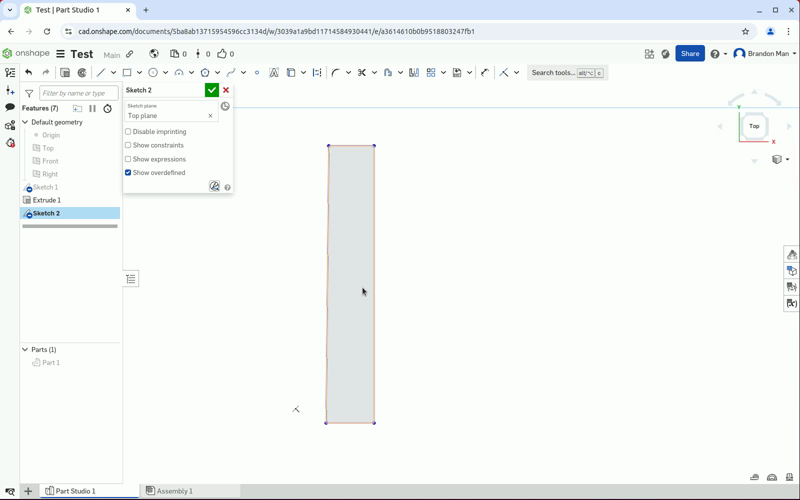
scroll(-6)
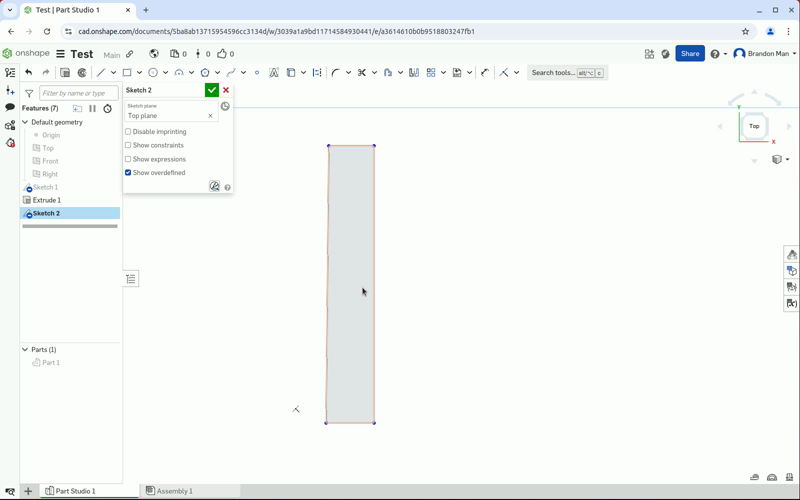
scroll(-6)
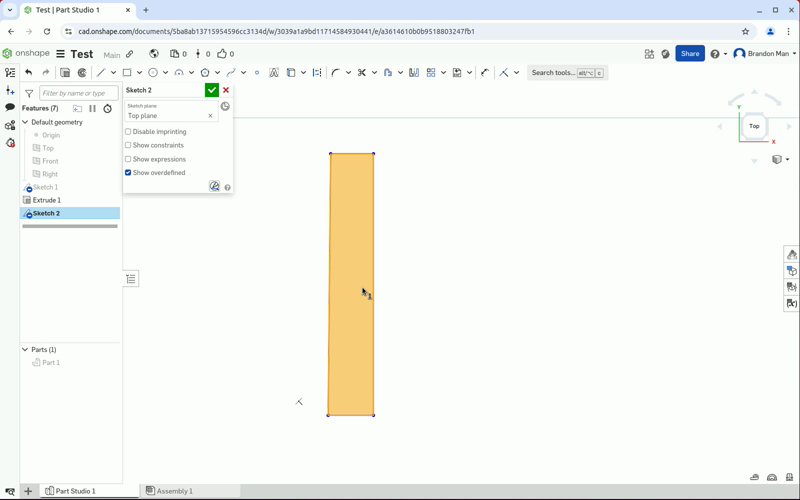
scroll(-6)
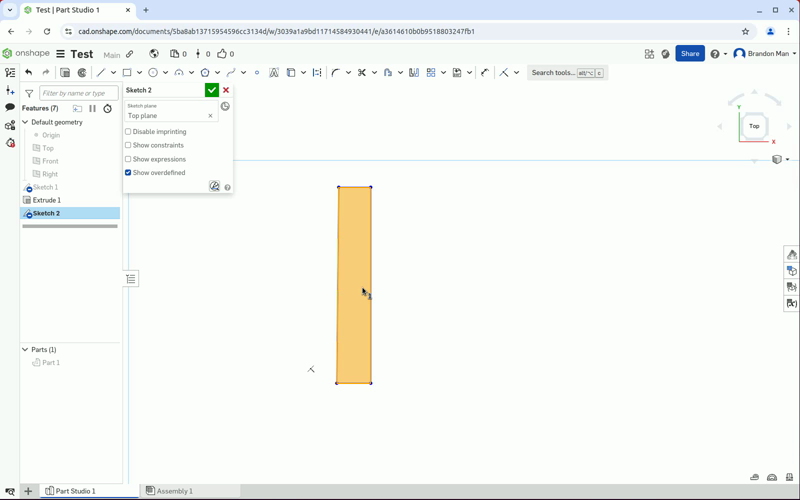
scroll(-6)
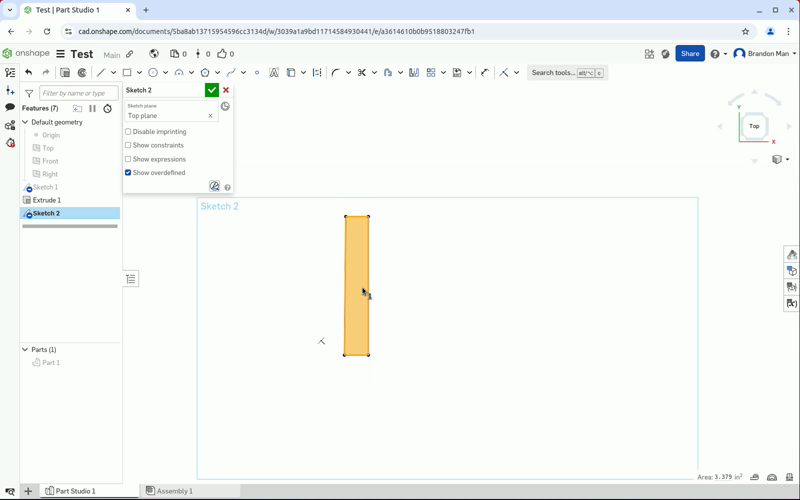
scroll(-6)
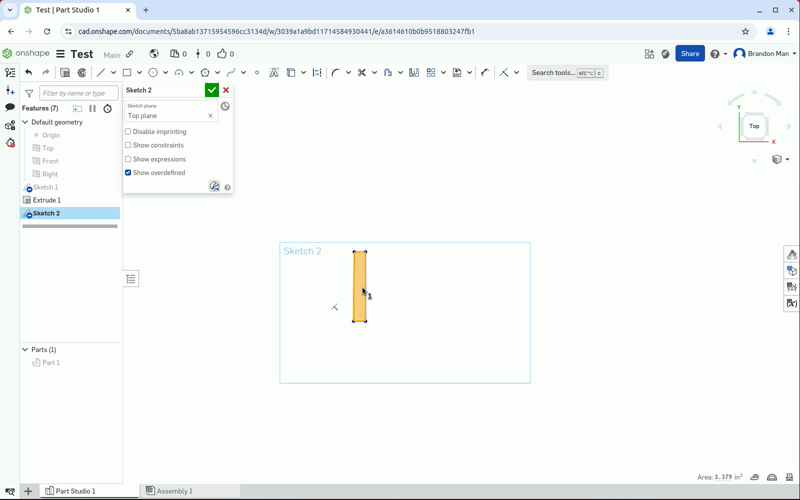
scroll(-6)
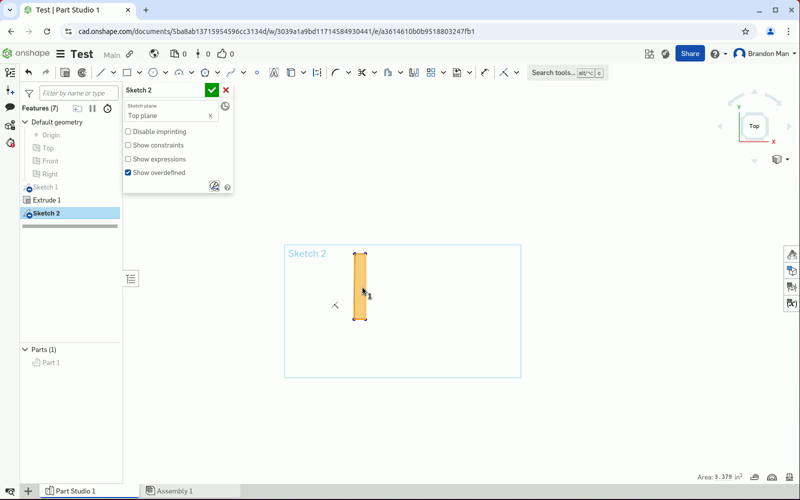
scroll(-6)
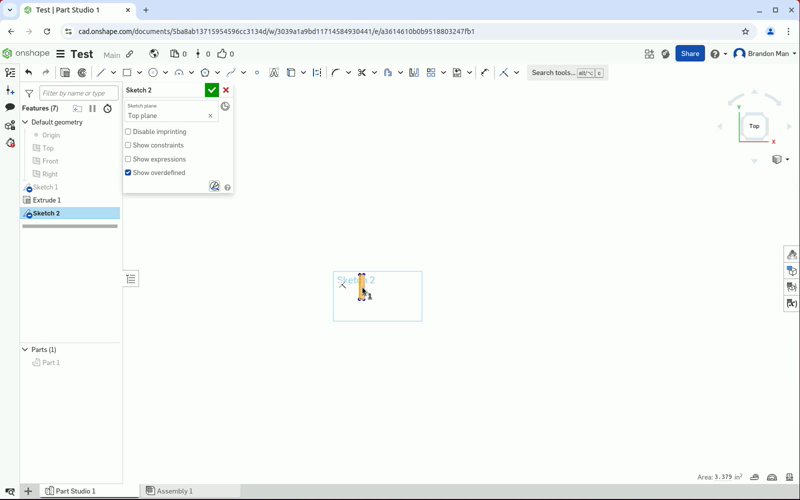
mouse_move(73, 352)
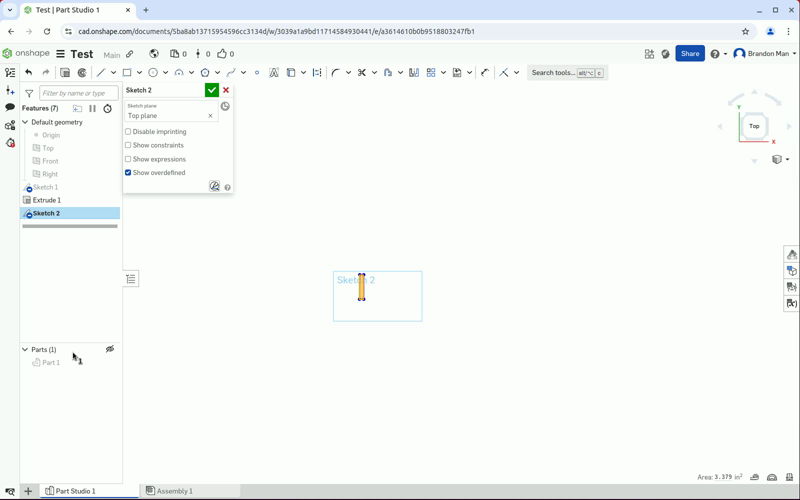
key(shift+y)
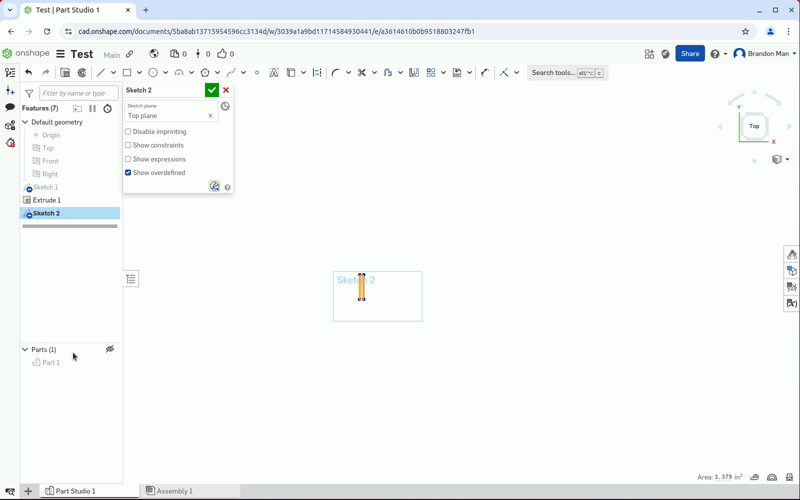
key(shift+e)
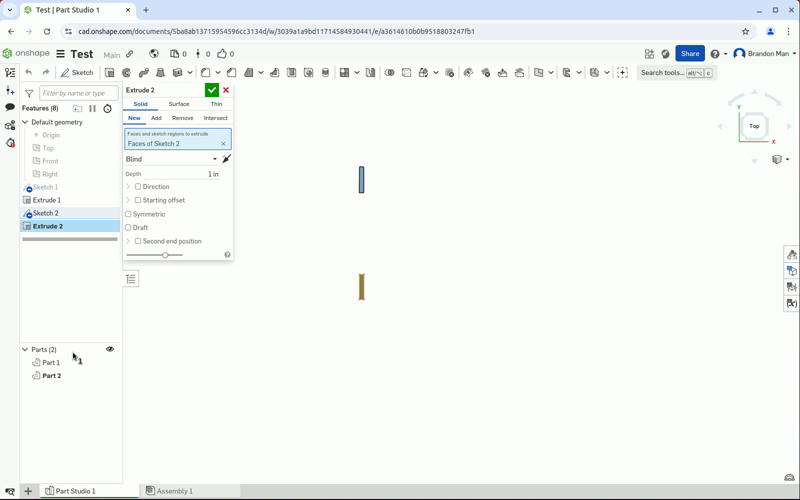
mouse_move(143, 106)
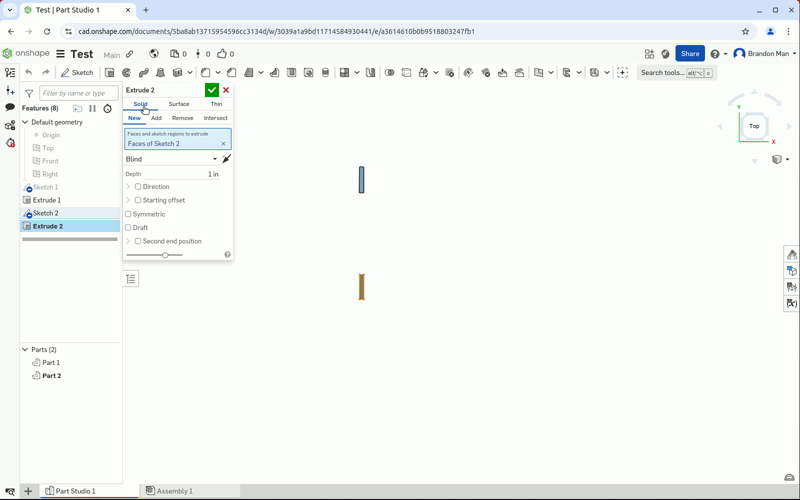
click(143, 106)
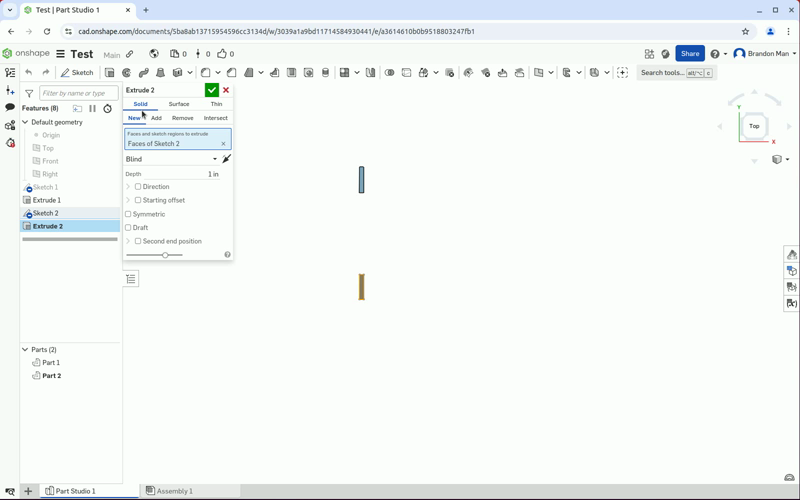
mouse_move(137, 120)
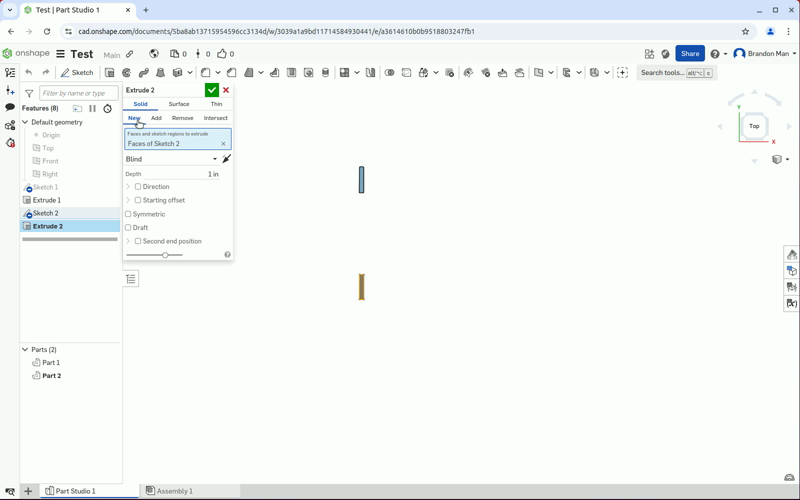
click(137, 120)
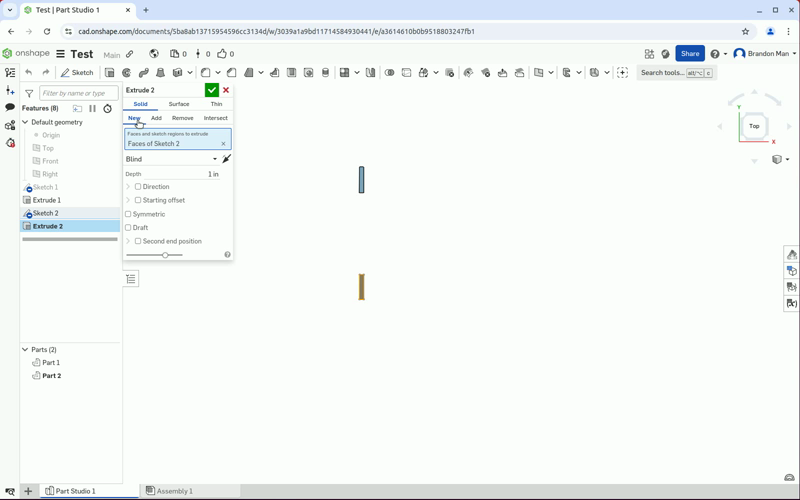
key(tab, 4)
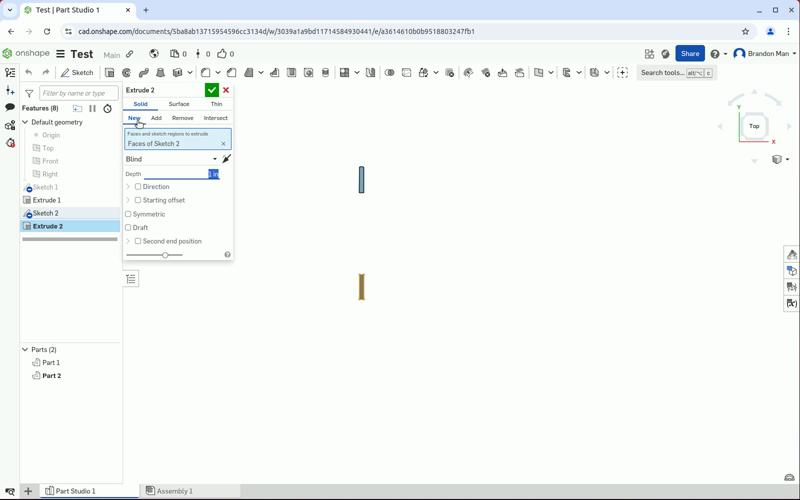
text(0.722)
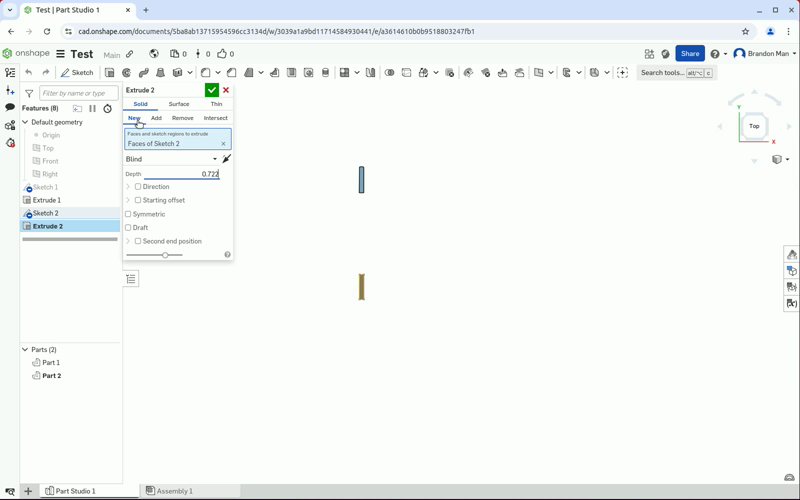
key(enter)
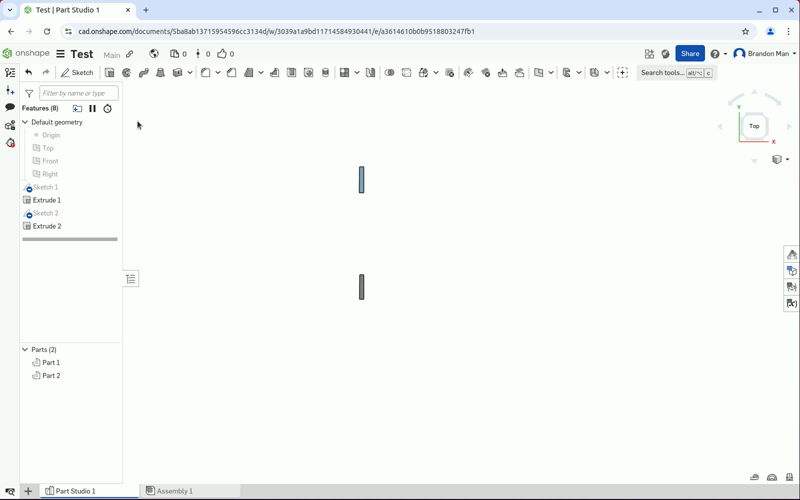
key(shift+h)
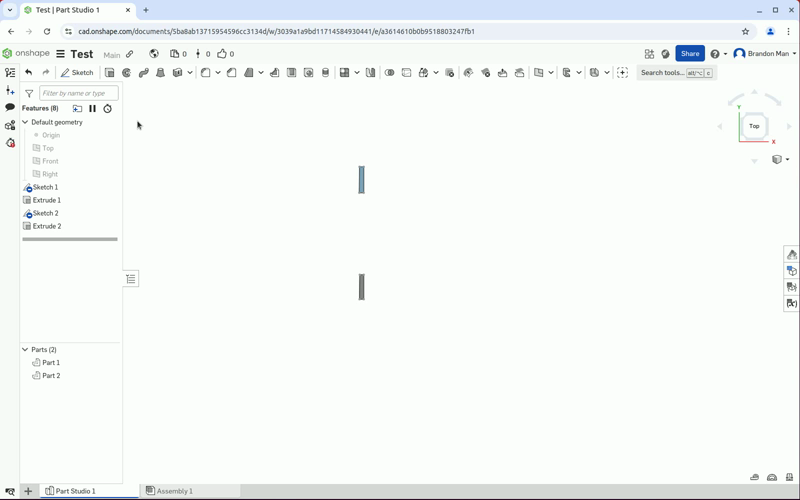
key(shift+h)
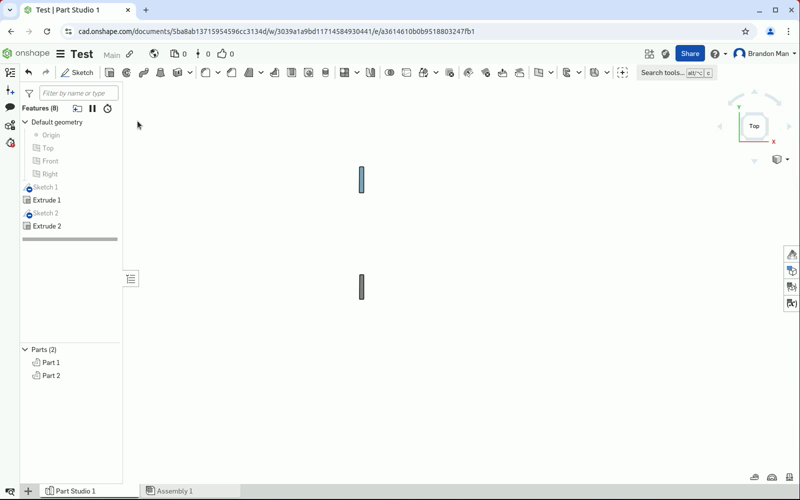
mouse_move(73, 189)
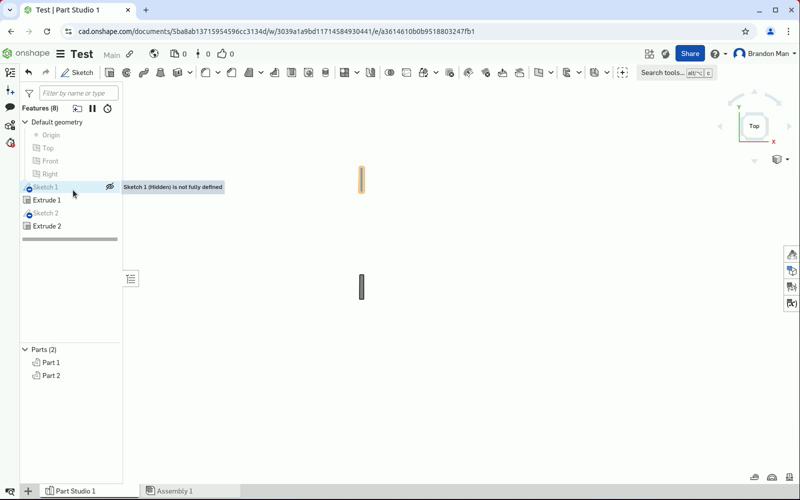
click(73, 189)
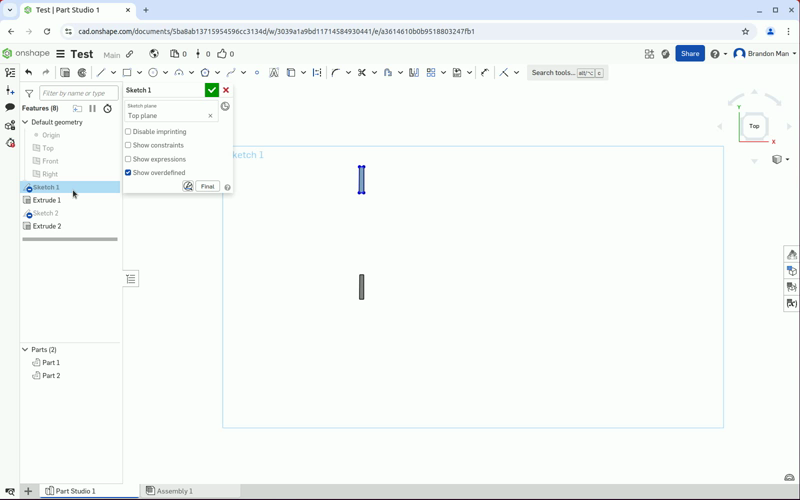
mouse_move(229, 92)
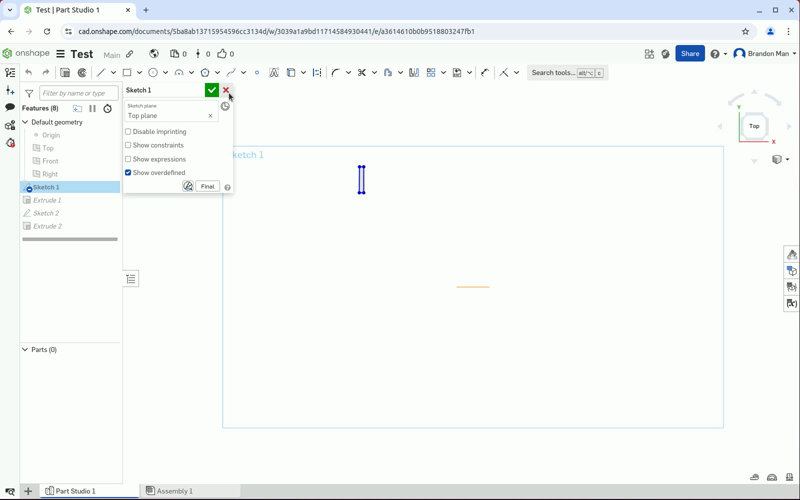
click(229, 92)
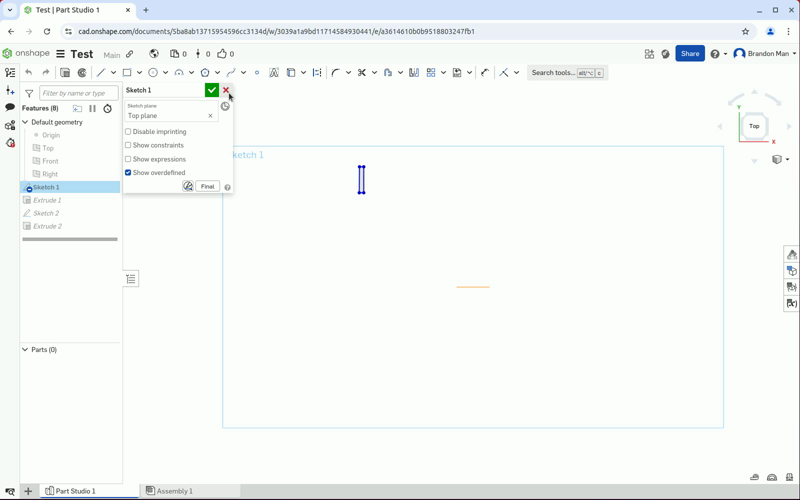
key(shift+s)
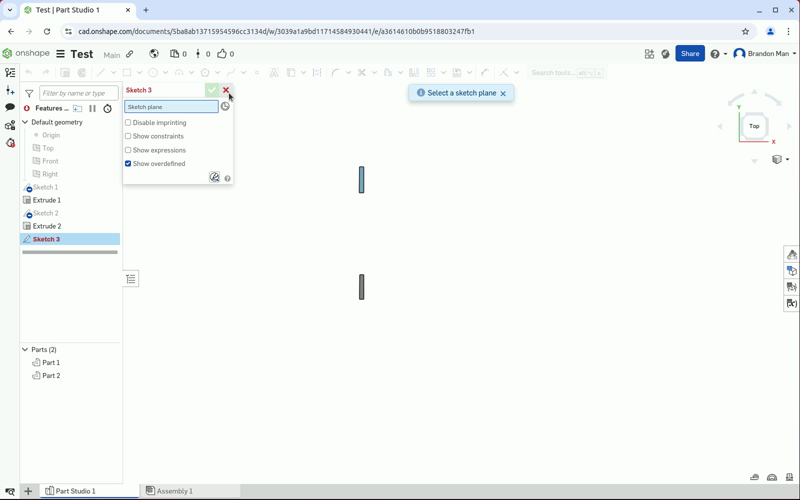
mouse_move(73, 150)
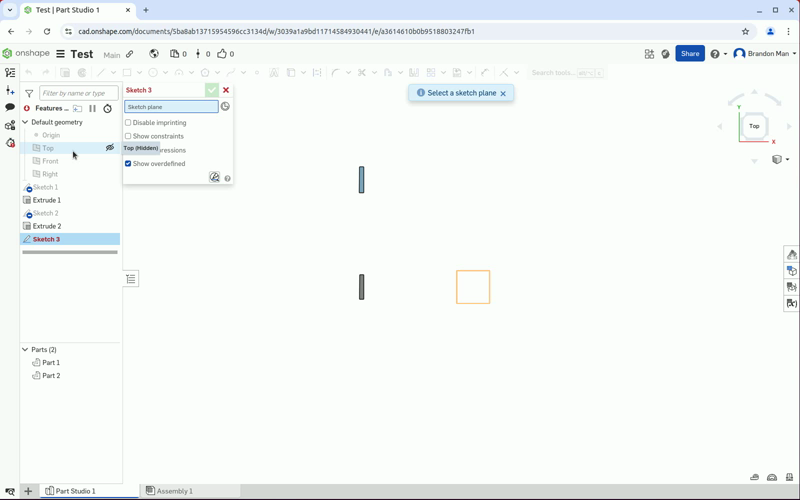
click(73, 150)
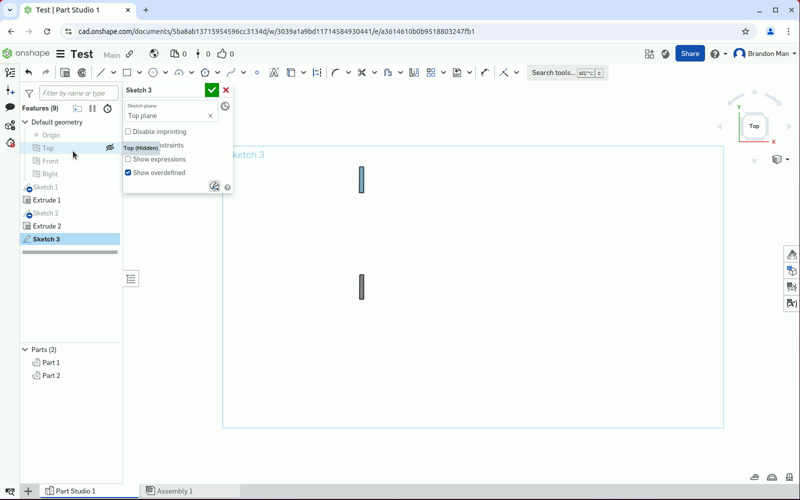
mouse_move(73, 352)
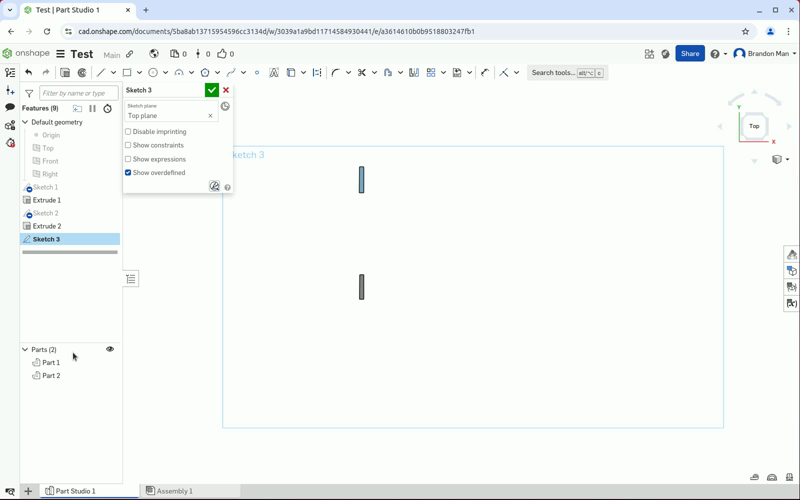
key(y)
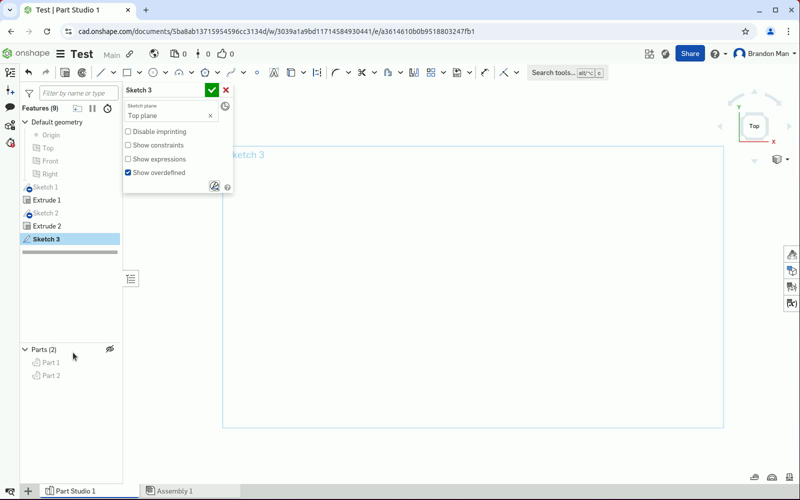
key(l)
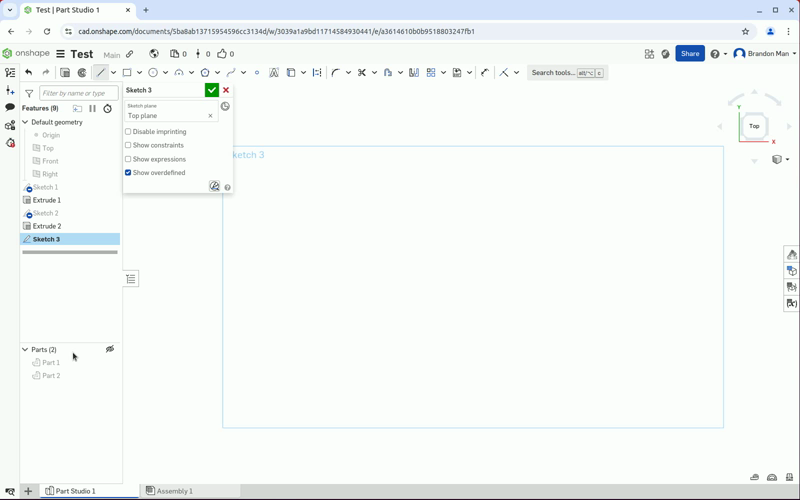
key_down(shift)
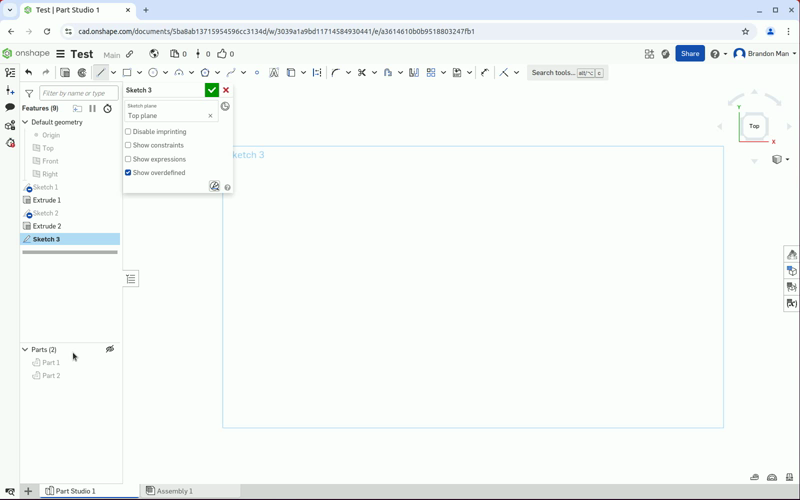
mouse_move(461, 198)
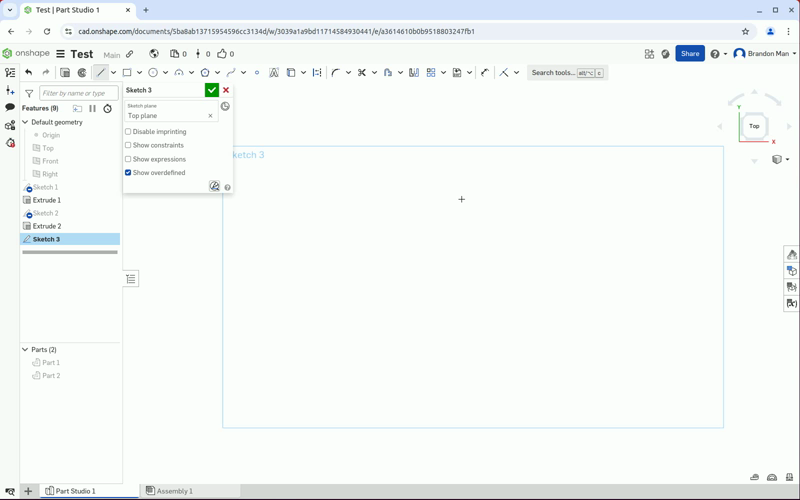
click(461, 198)
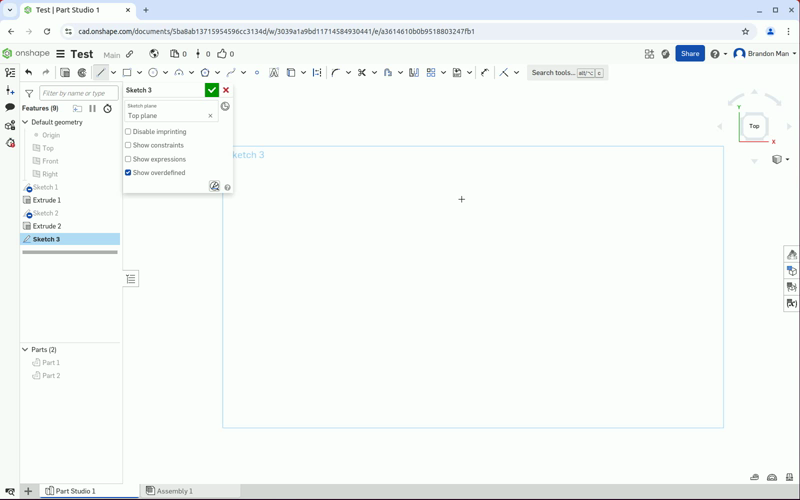
key_up(shift)
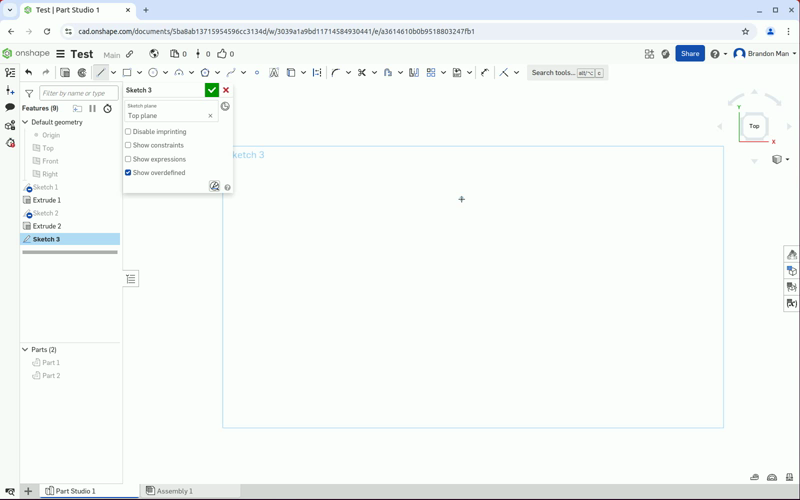
key_down(shift)
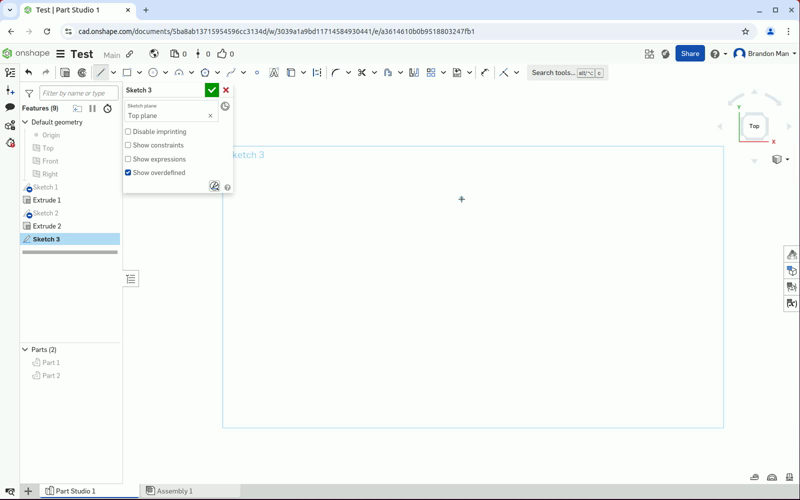
mouse_move(492, 198)
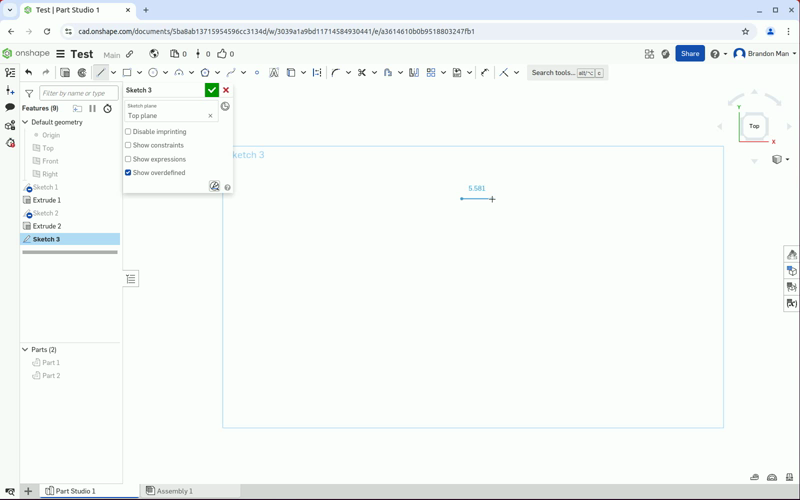
mouse_move(465, 198)
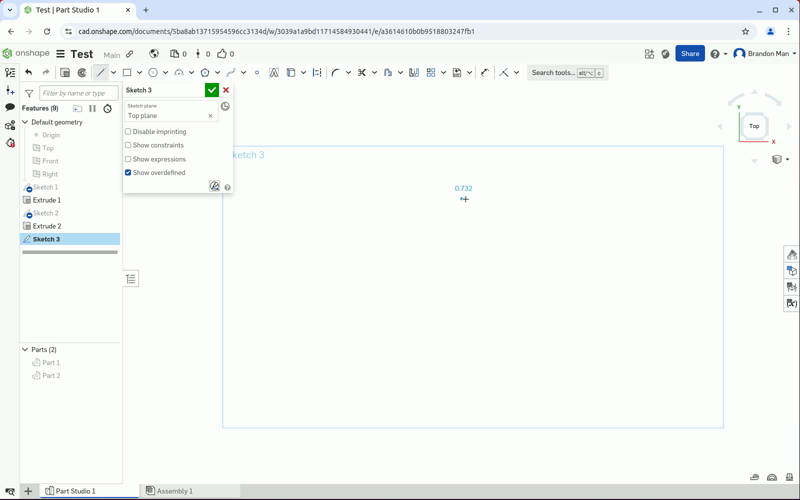
scroll(6)
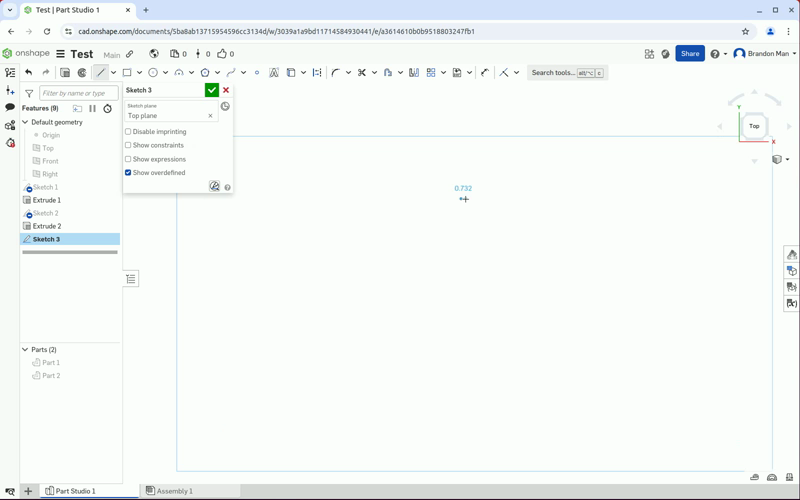
scroll(6)
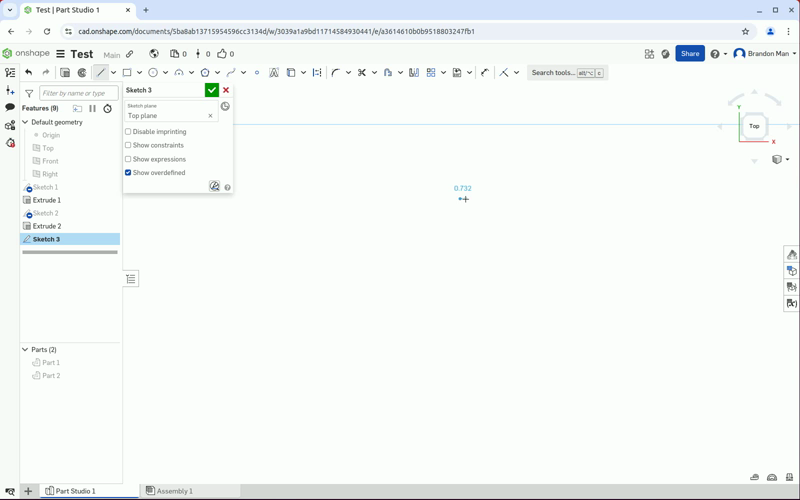
scroll(6)
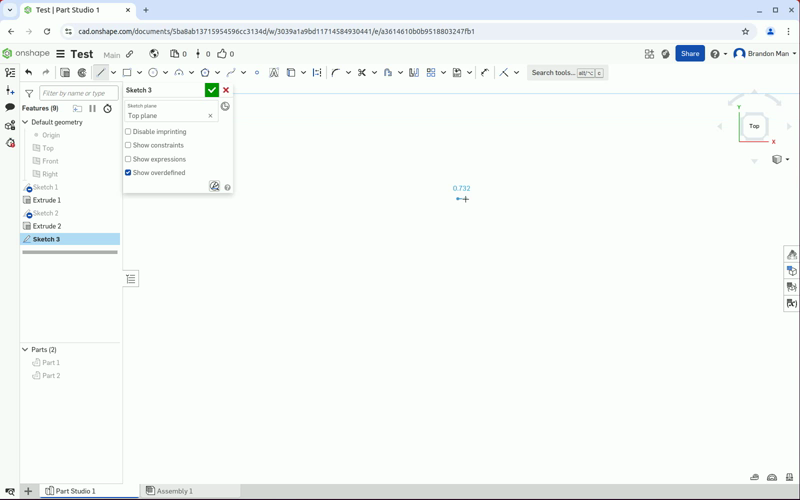
scroll(6)
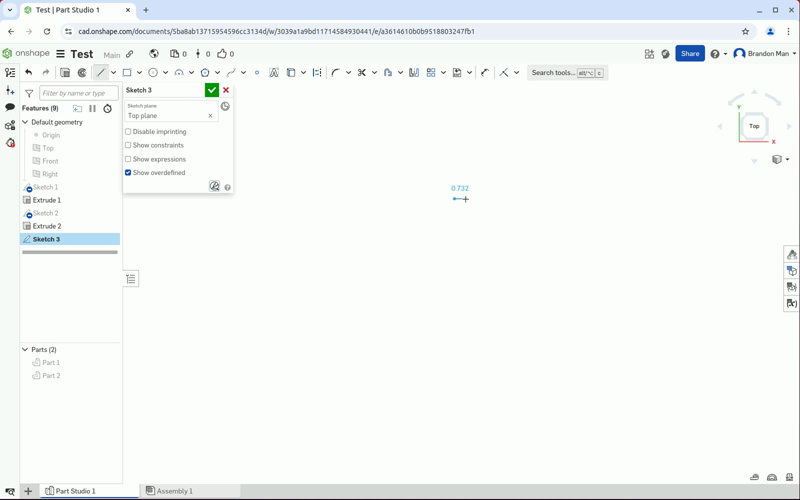
scroll(6)
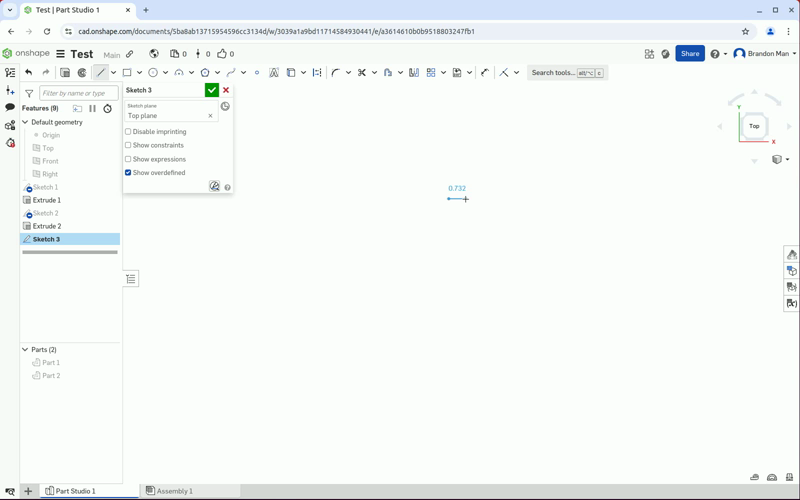
scroll(6)
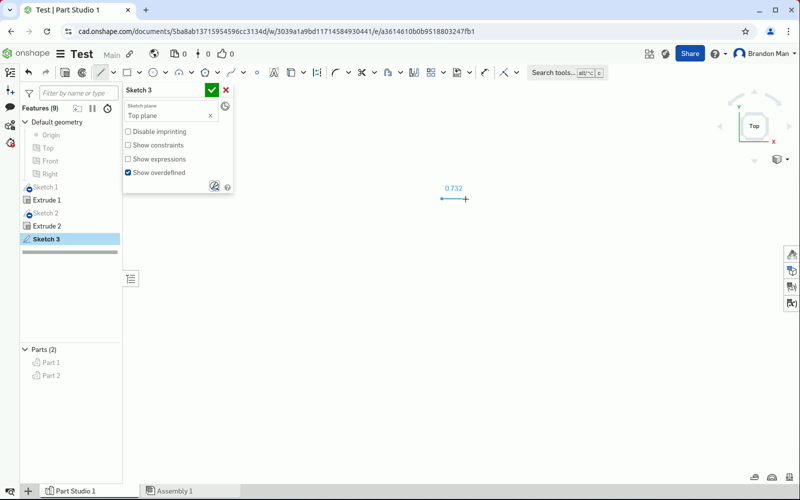
scroll(6)
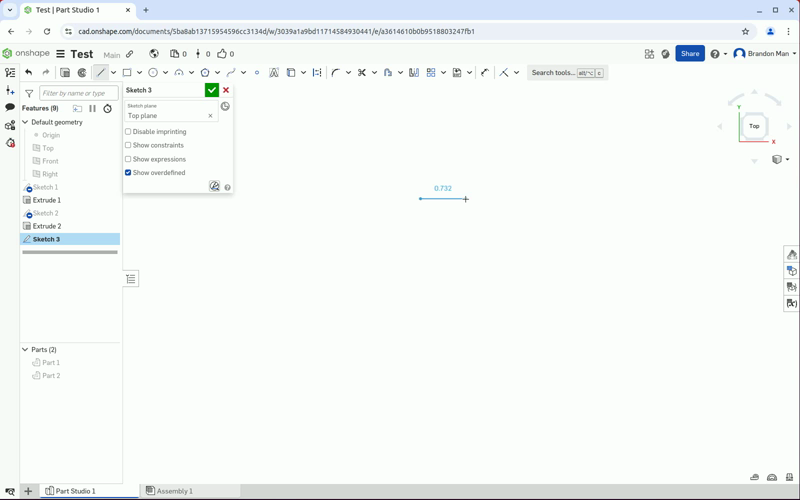
click(465, 198)
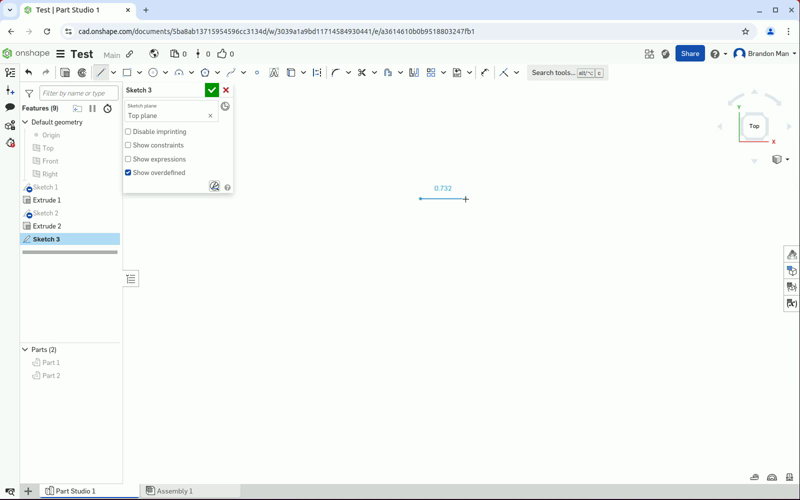
scroll(-6)
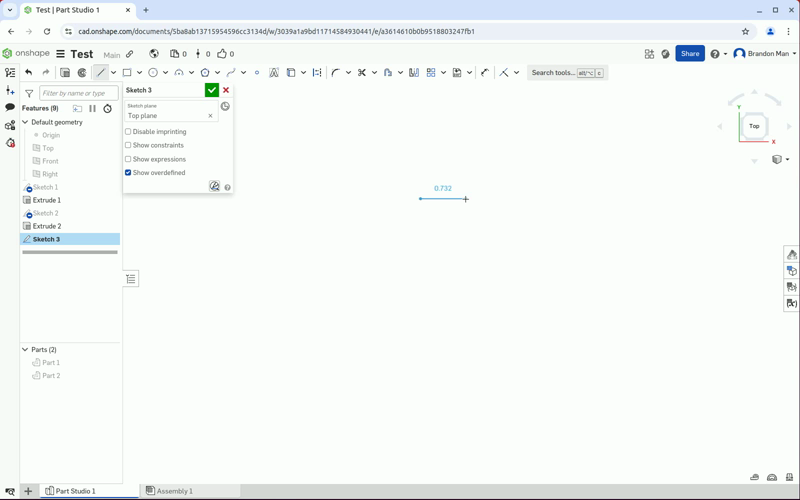
scroll(-6)
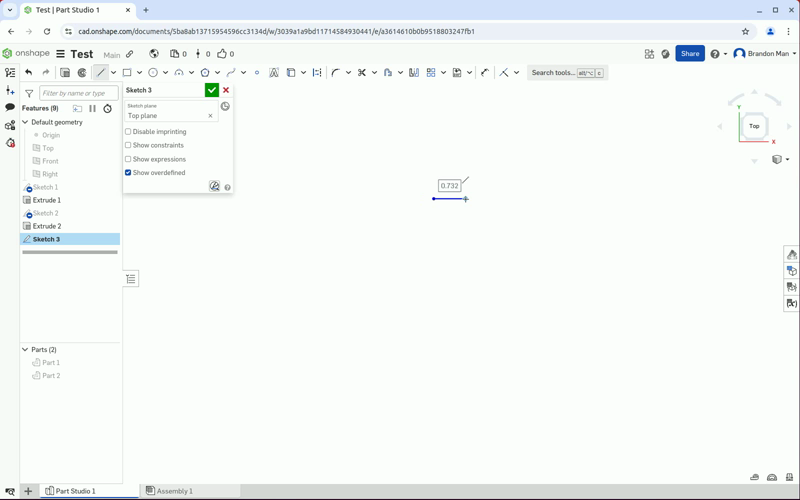
scroll(-6)
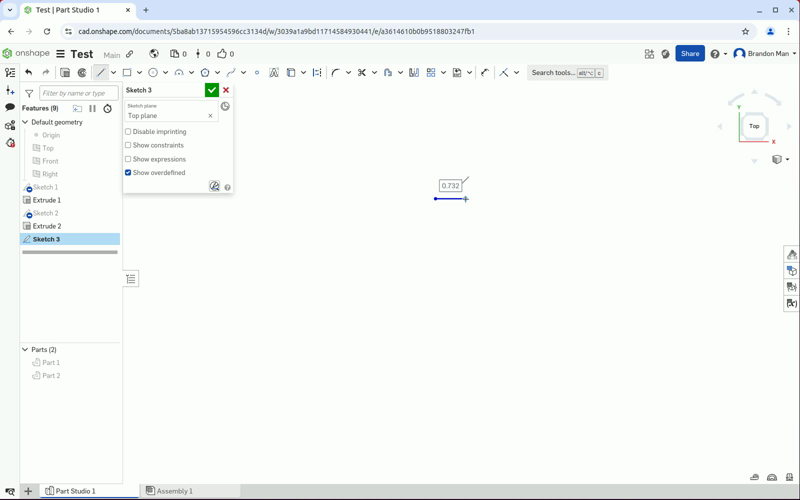
scroll(-6)
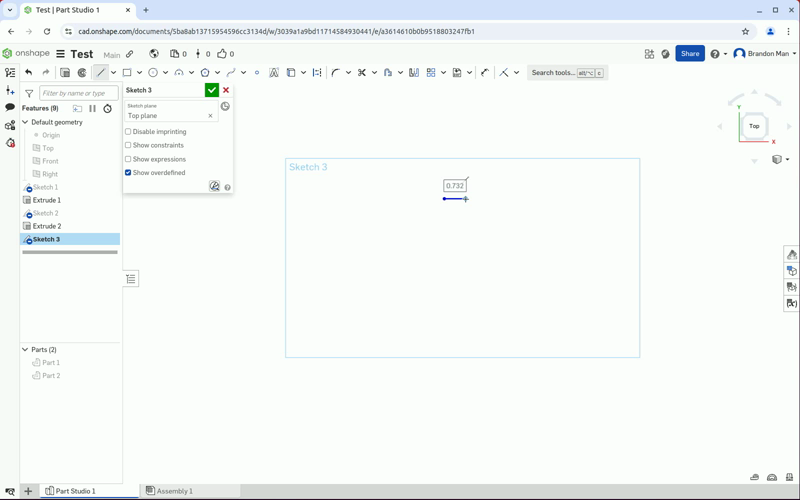
scroll(-6)
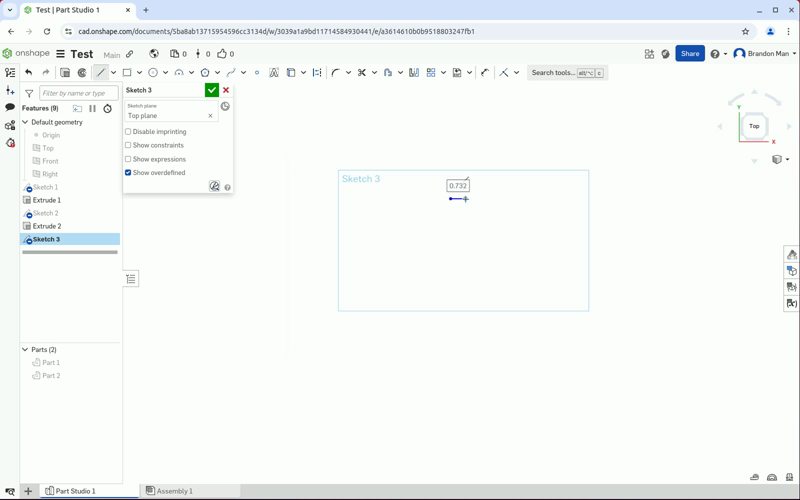
scroll(-6)
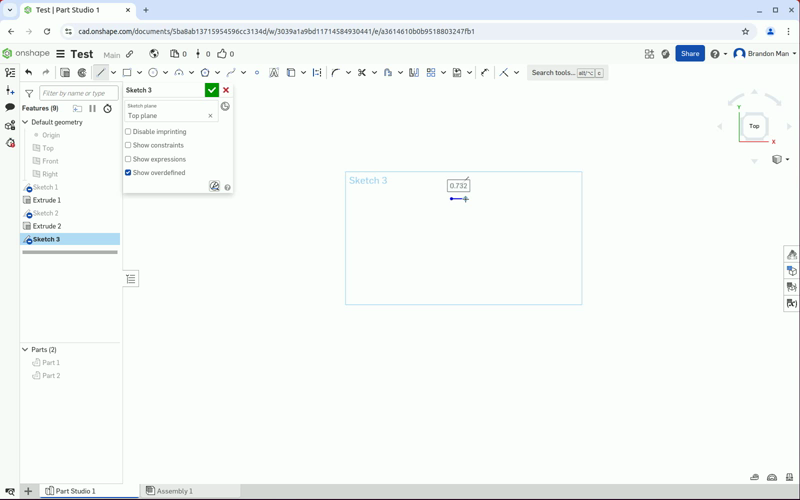
scroll(-6)
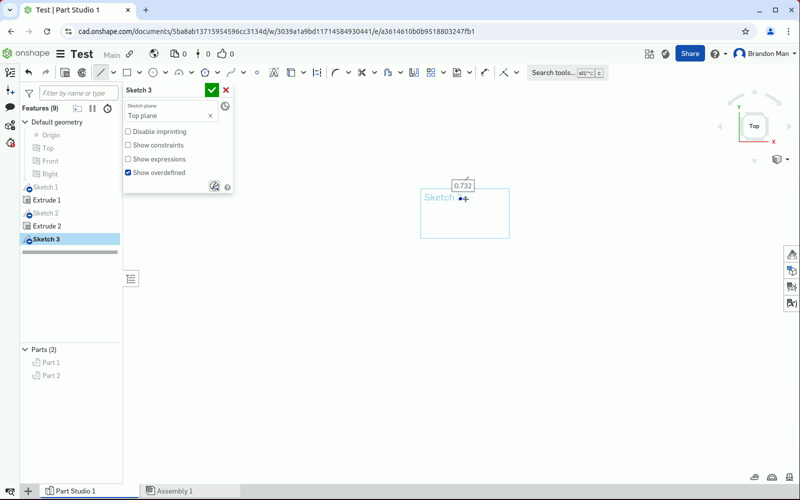
key_up(shift)
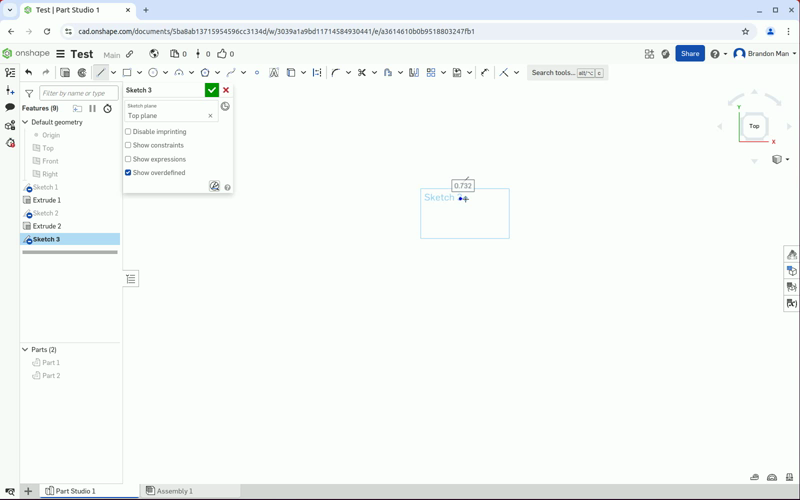
key_down(shift)
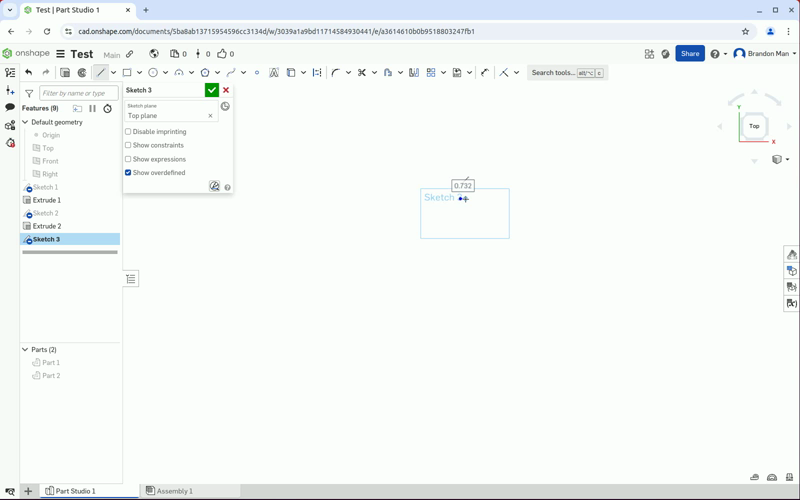
mouse_move(495, 198)
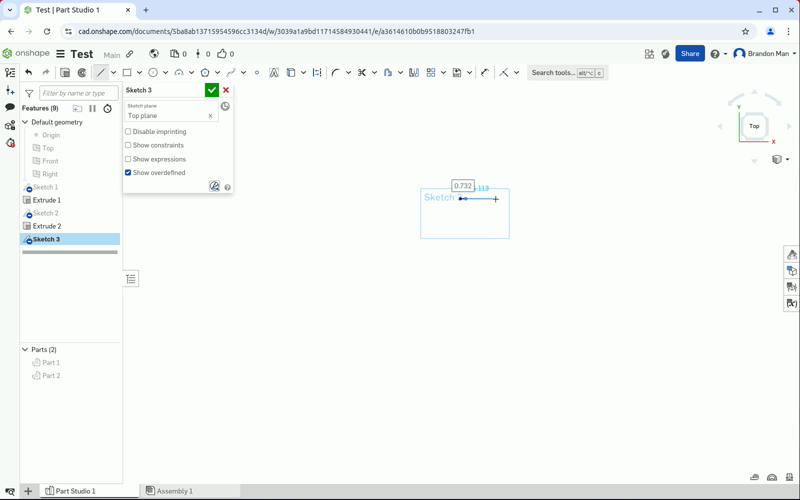
mouse_move(465, 174)
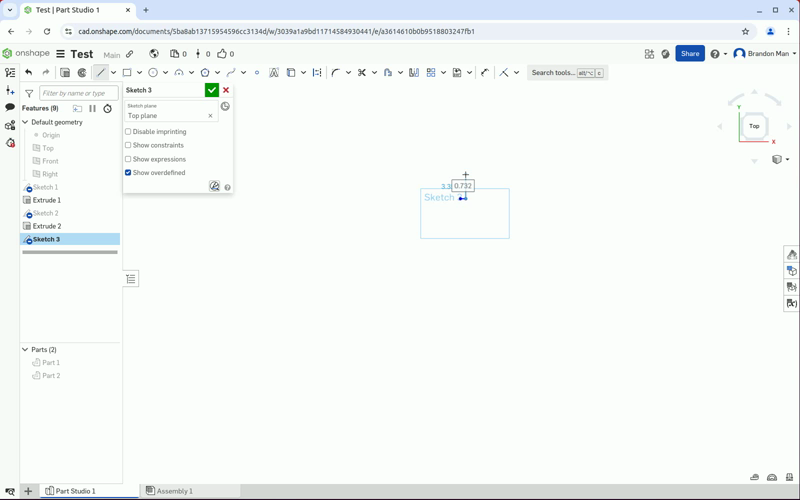
click(465, 174)
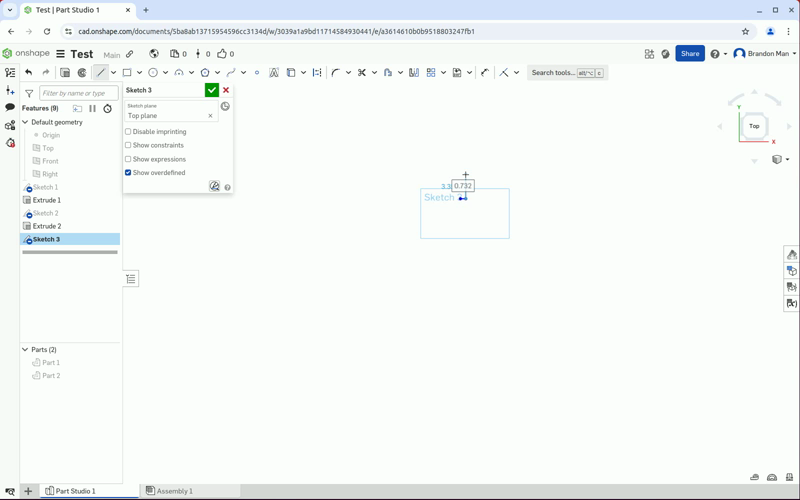
key_up(shift)
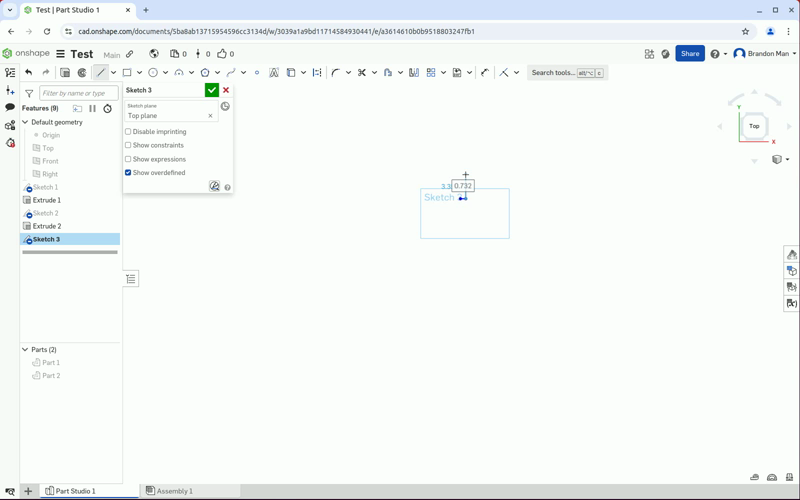
key_down(shift)
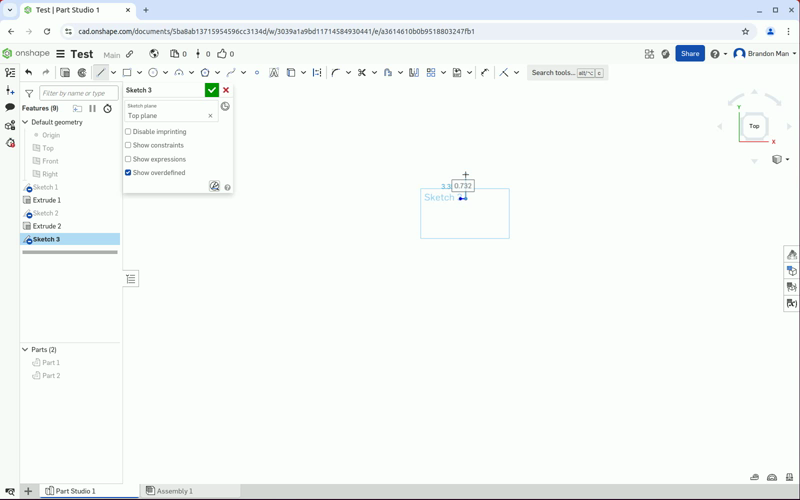
mouse_move(495, 174)
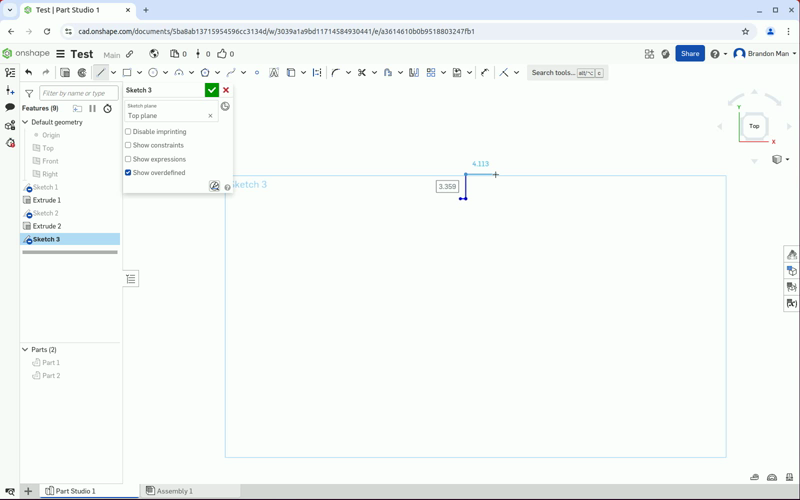
mouse_move(461, 174)
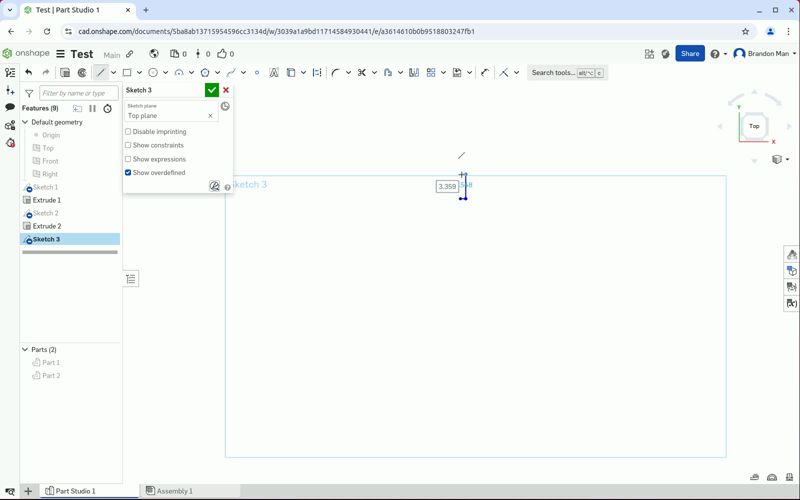
scroll(6)
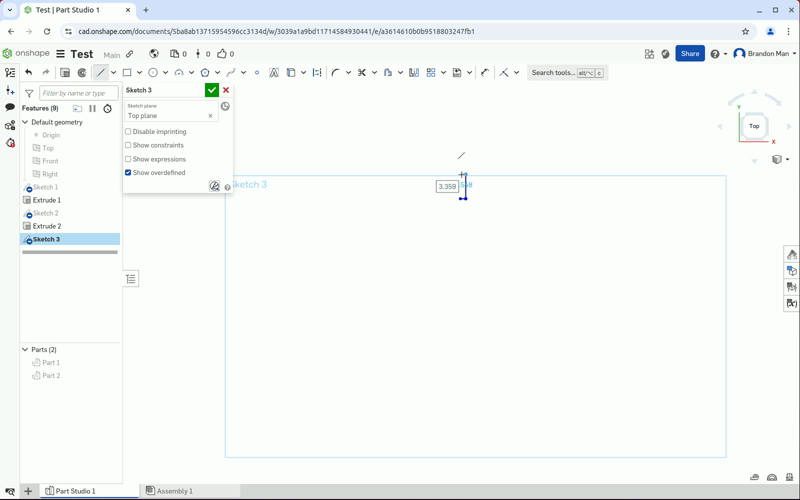
scroll(6)
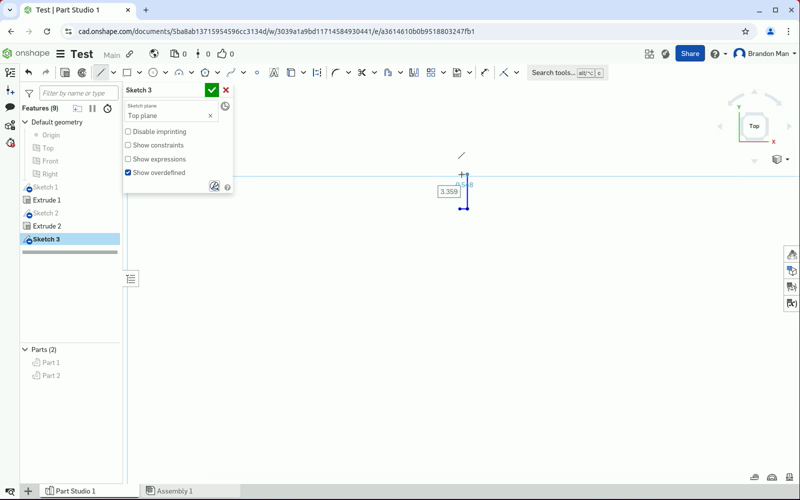
scroll(6)
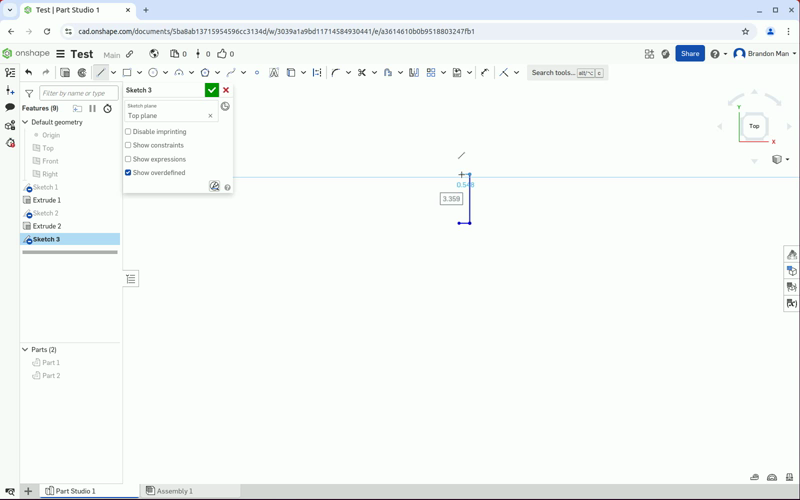
scroll(6)
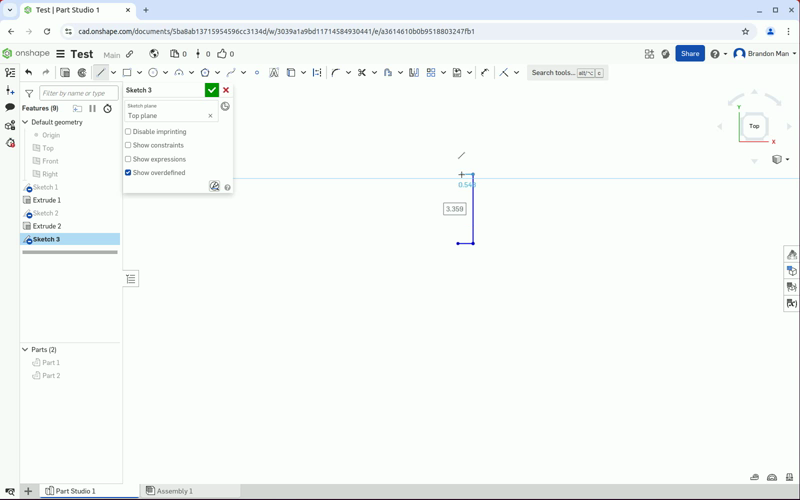
scroll(6)
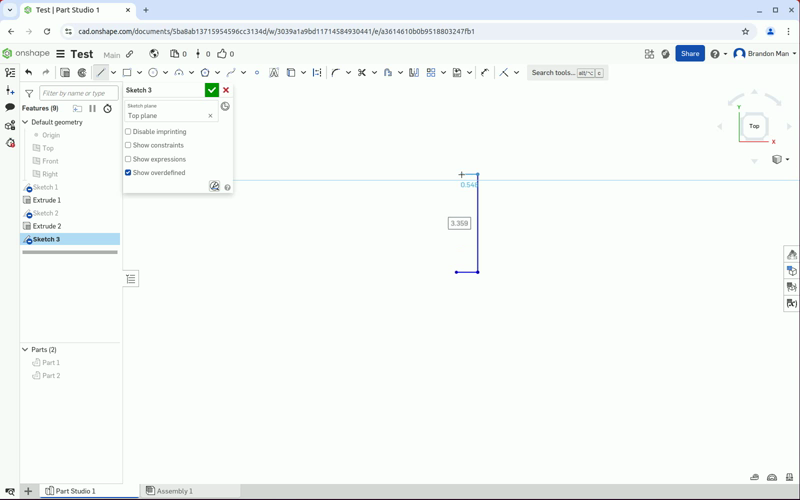
scroll(6)
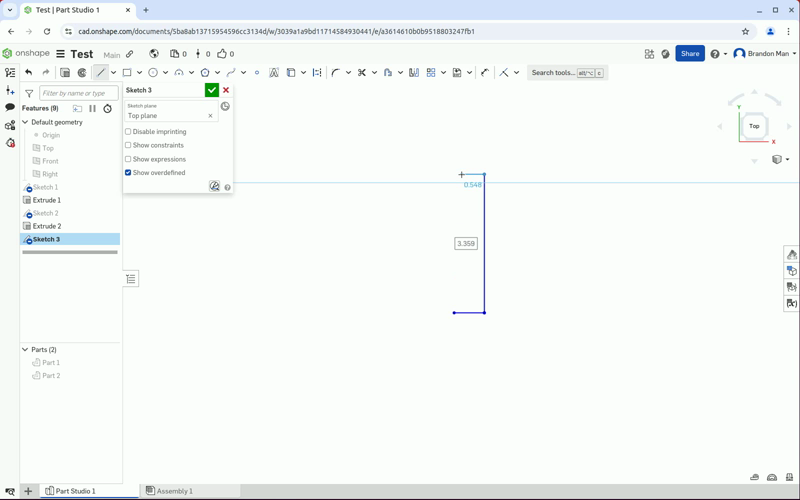
scroll(6)
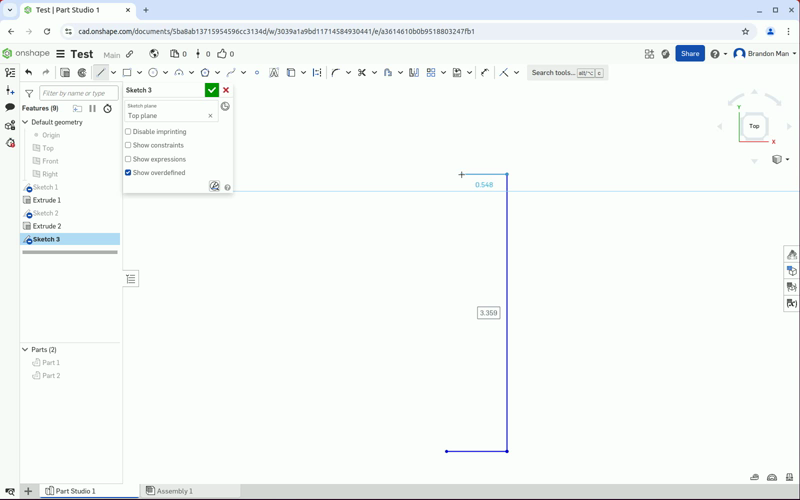
click(461, 174)
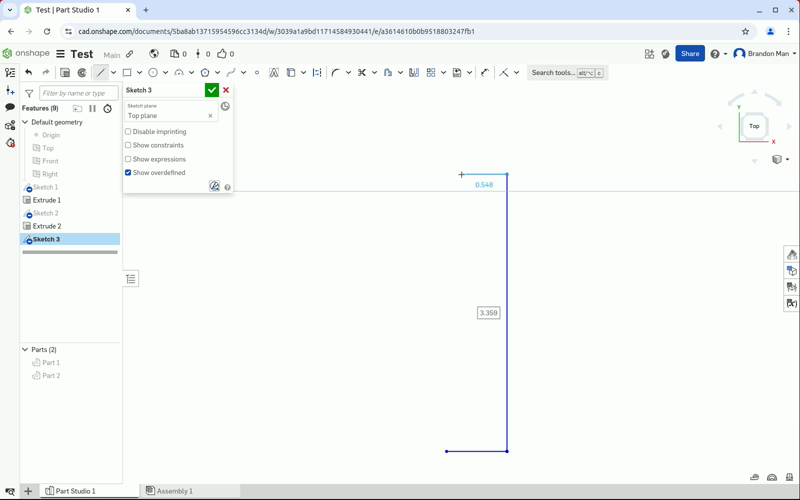
scroll(-6)
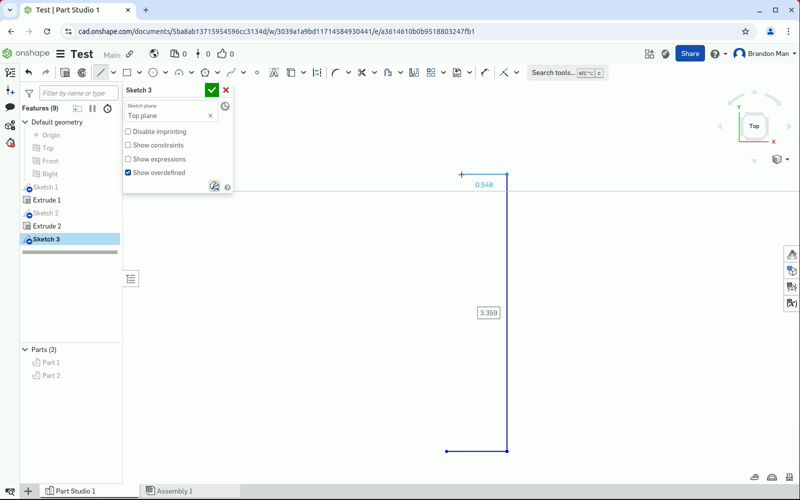
scroll(-6)
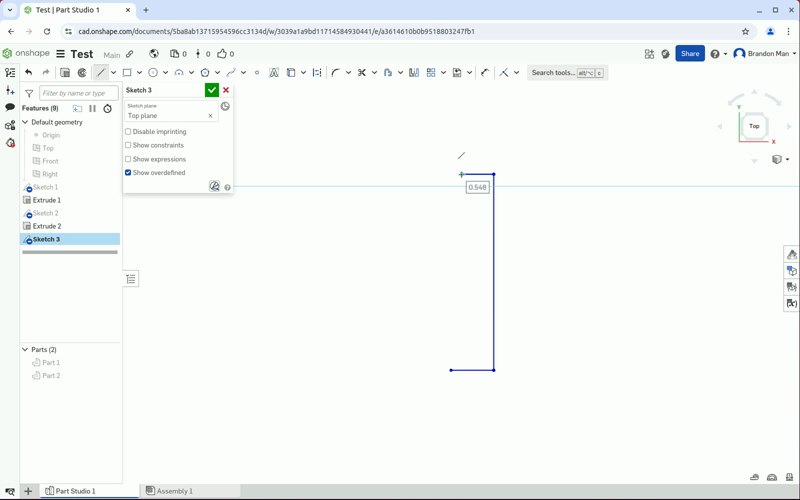
scroll(-6)
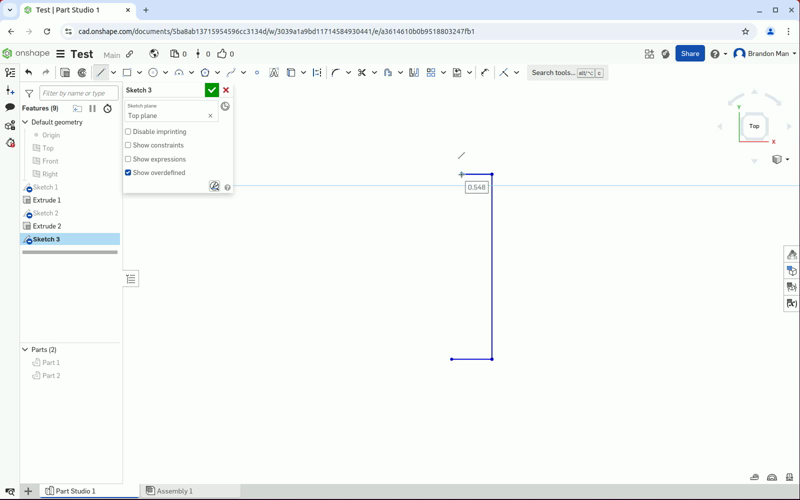
scroll(-6)
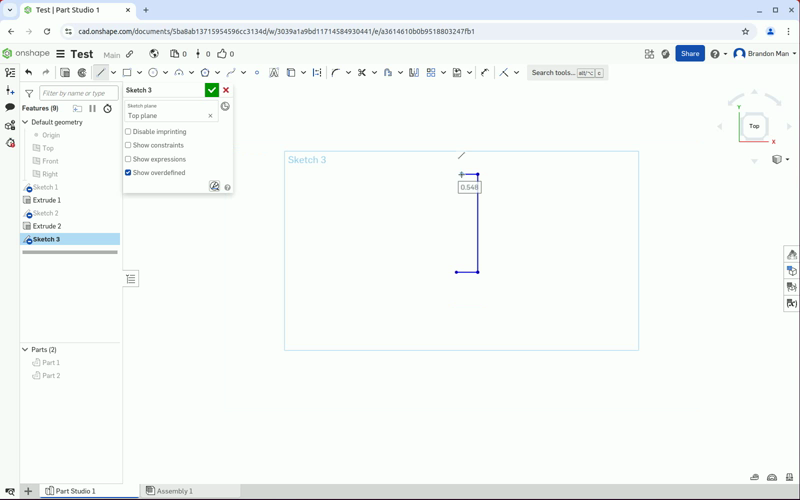
scroll(-6)
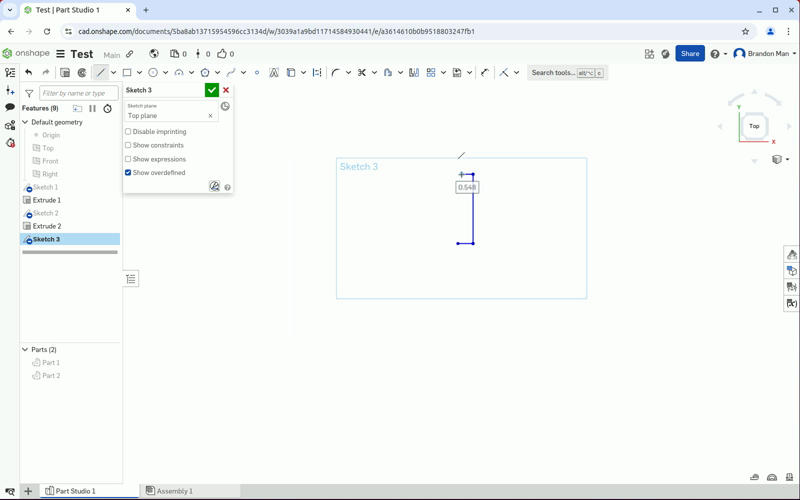
scroll(-6)
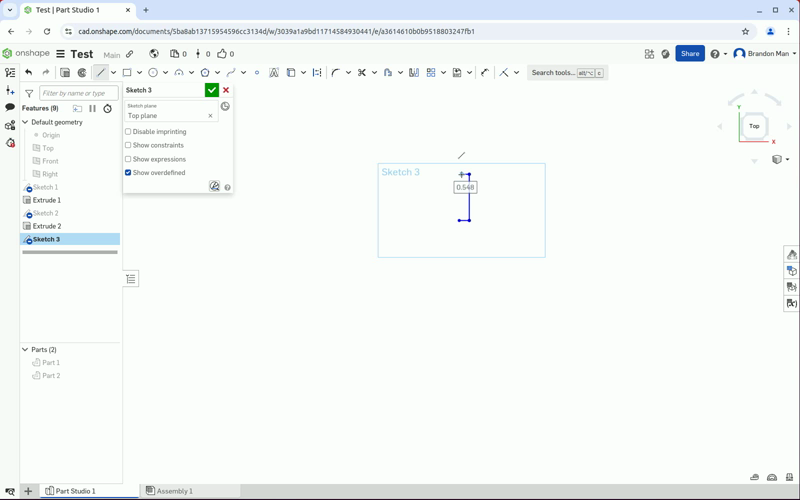
scroll(-6)
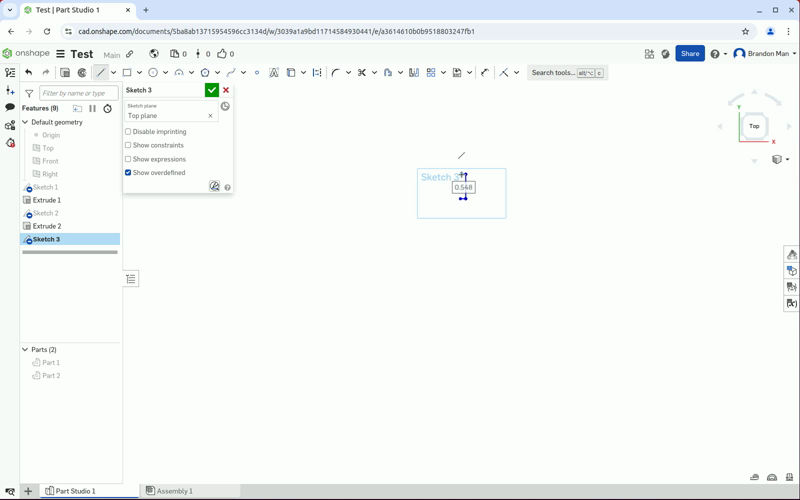
key_up(shift)
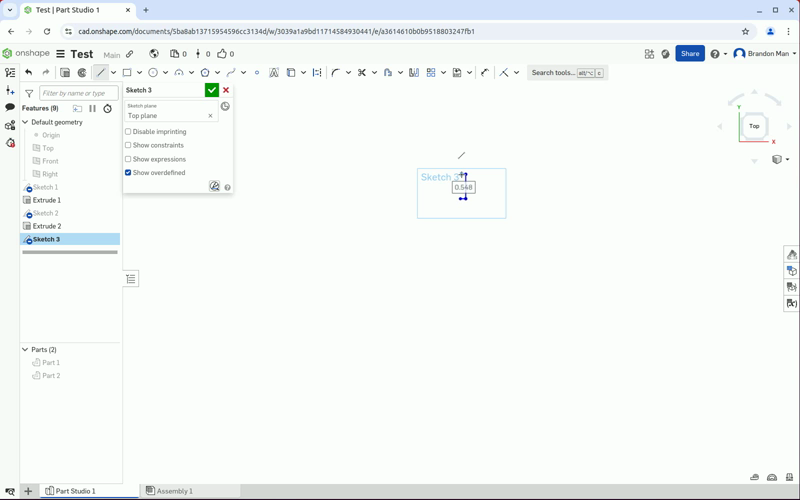
mouse_move(492, 174)
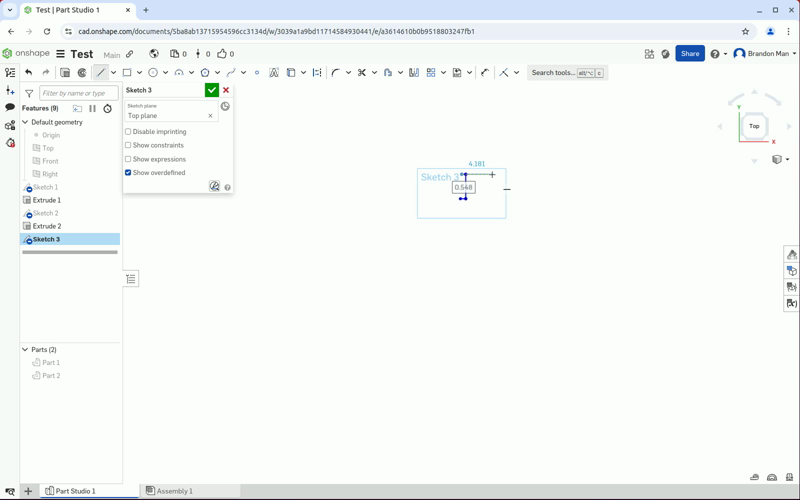
key_down(shift)
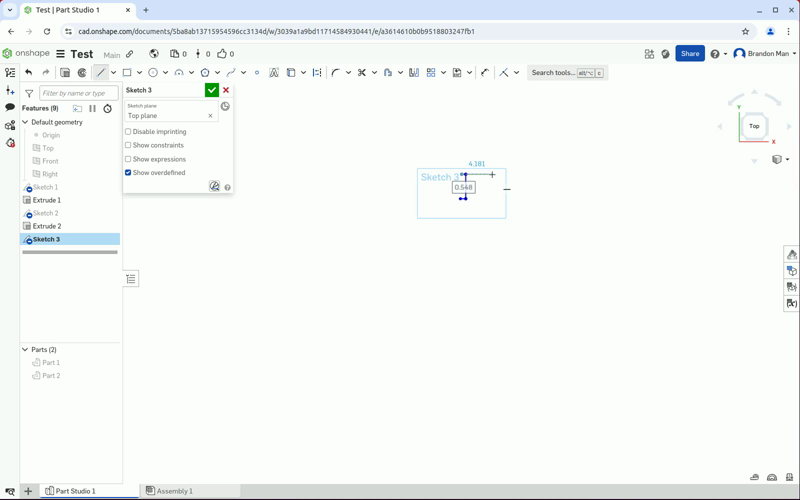
mouse_move(461, 198)
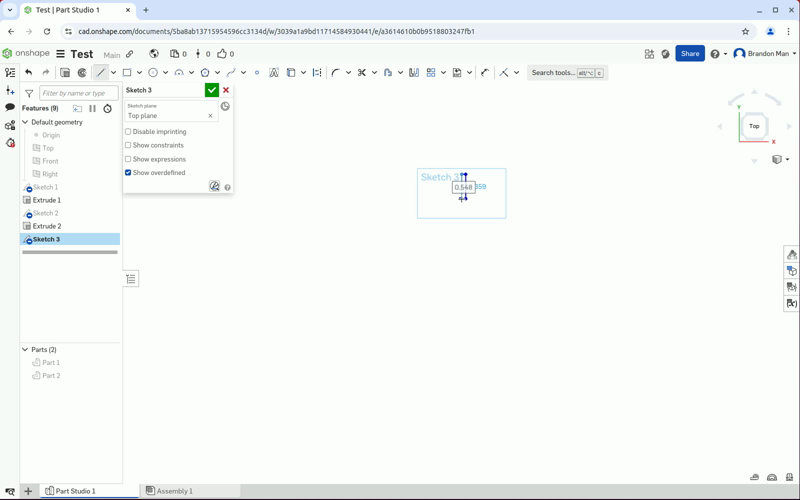
scroll(6)
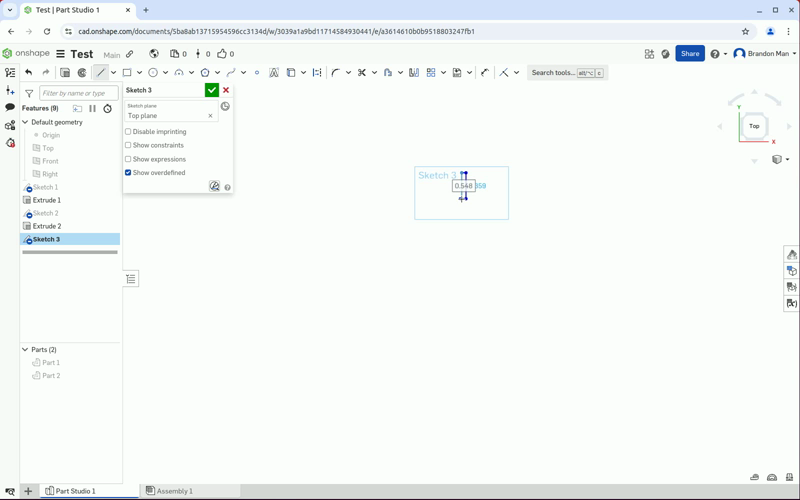
scroll(6)
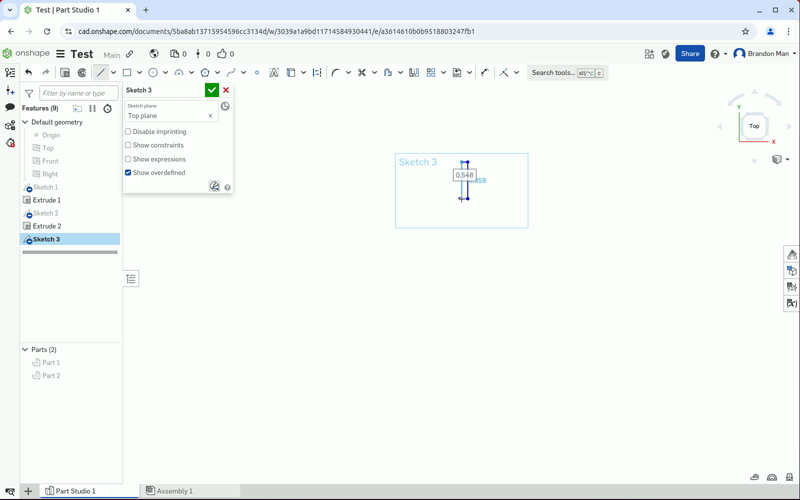
scroll(6)
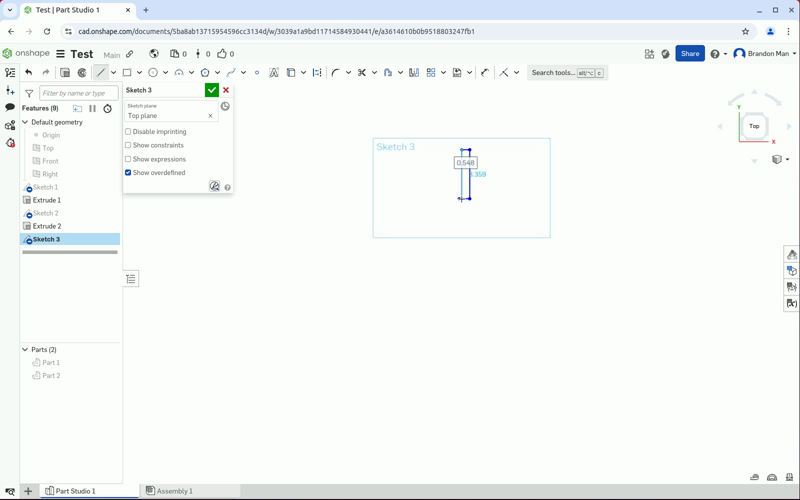
scroll(6)
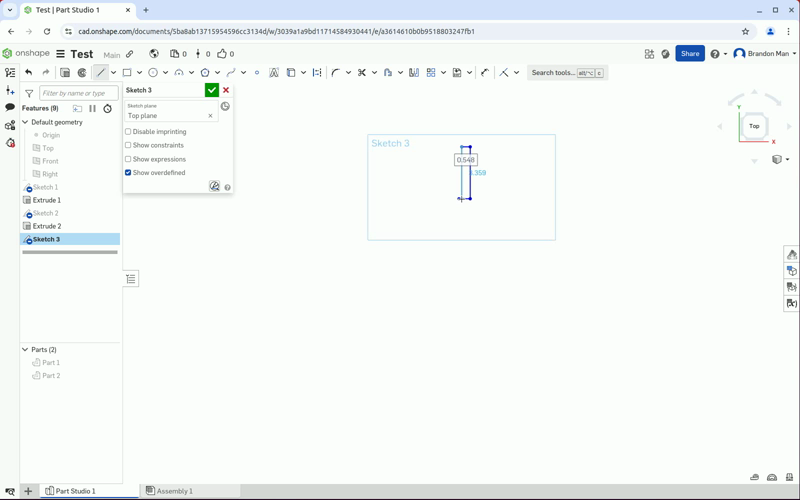
scroll(6)
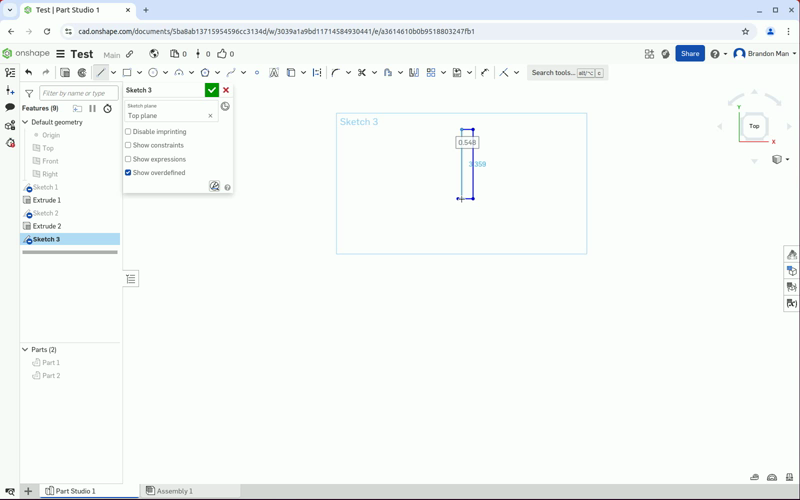
scroll(6)
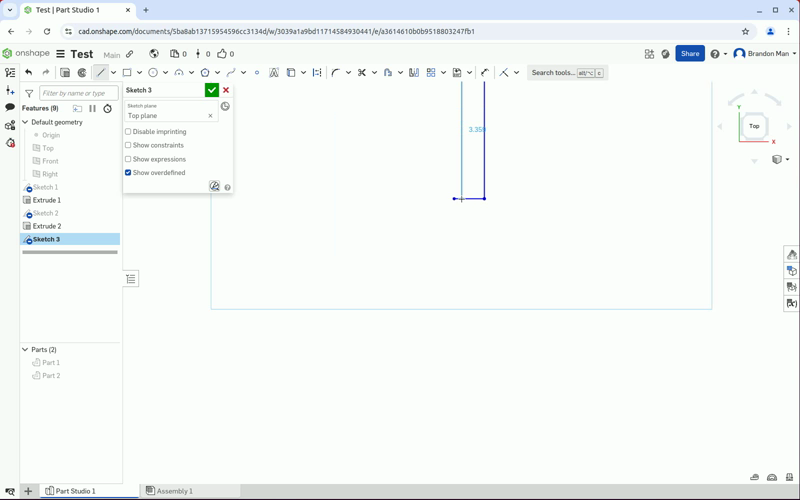
scroll(6)
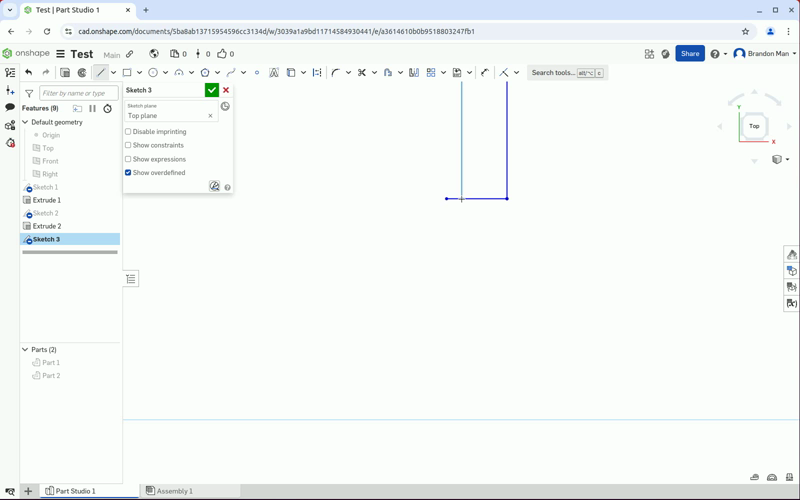
key_up(shift)
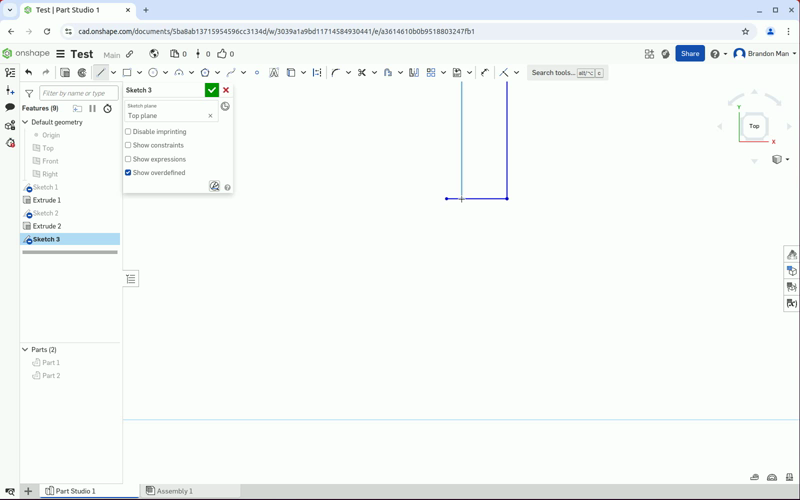
click(461, 198)
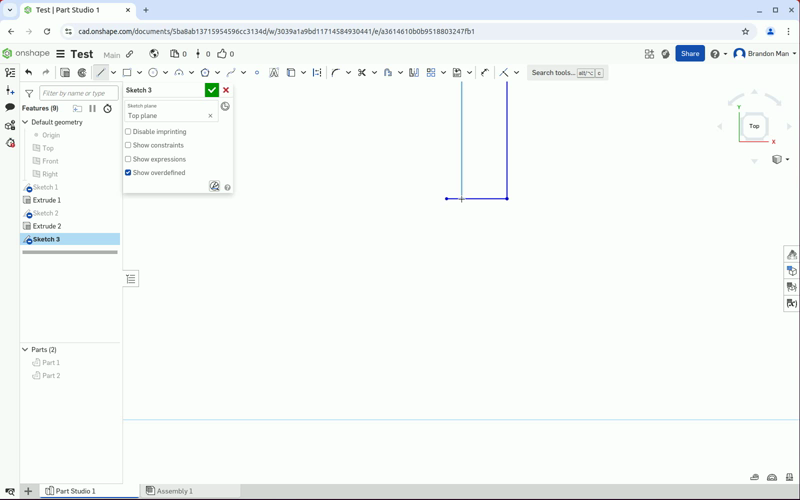
scroll(-6)
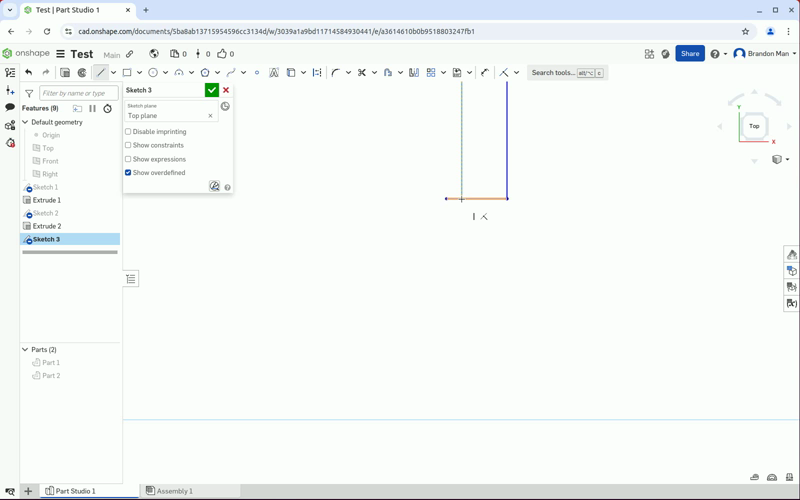
scroll(-6)
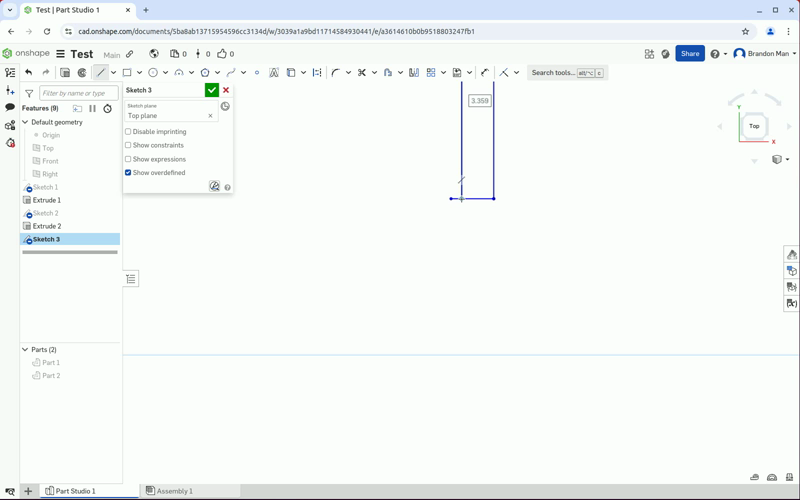
scroll(-6)
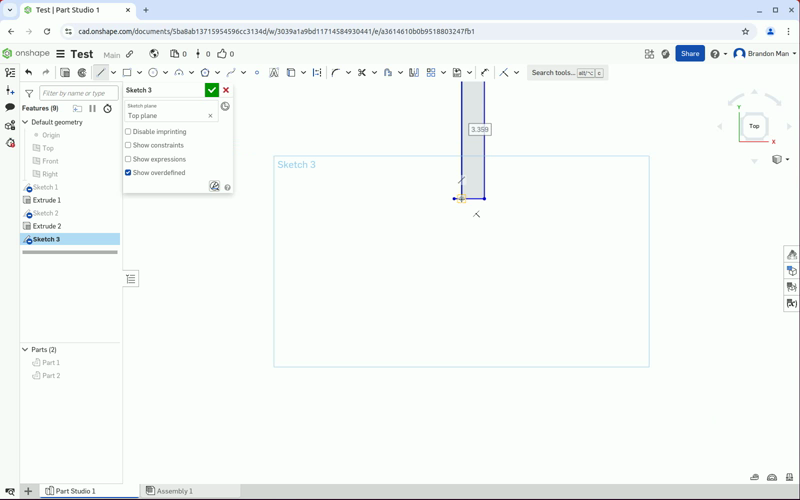
scroll(-6)
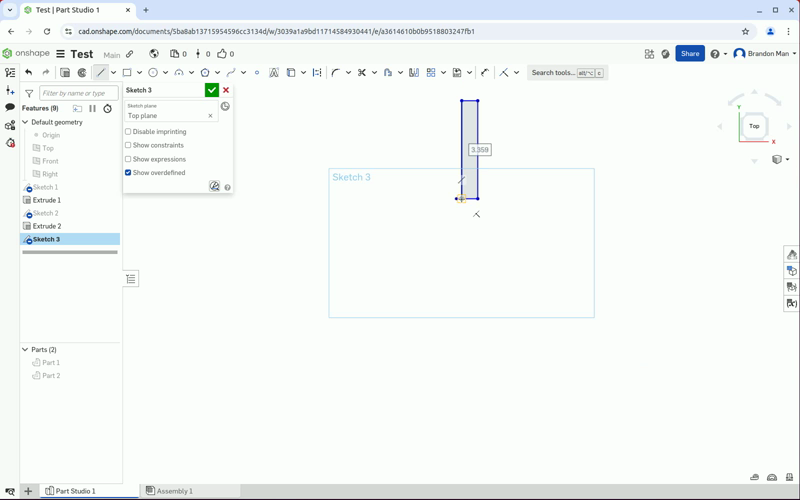
scroll(-6)
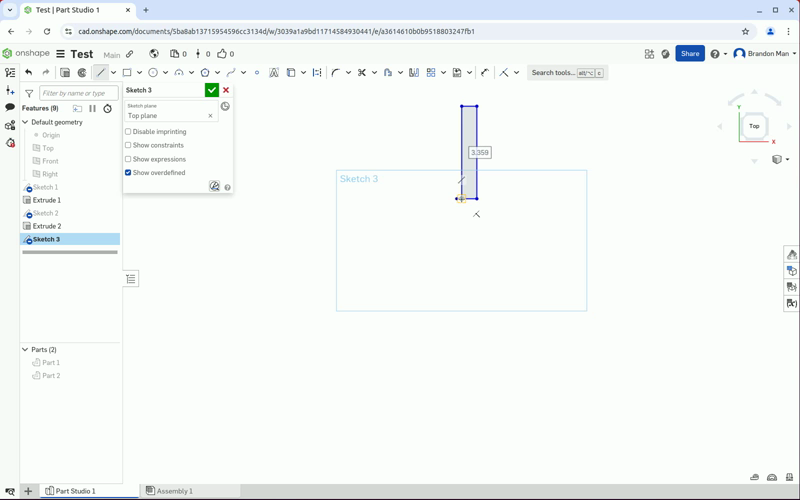
scroll(-6)
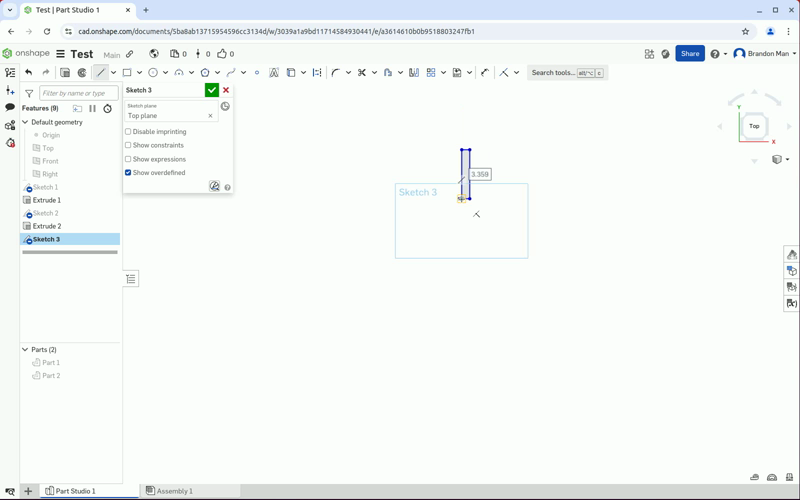
scroll(-6)
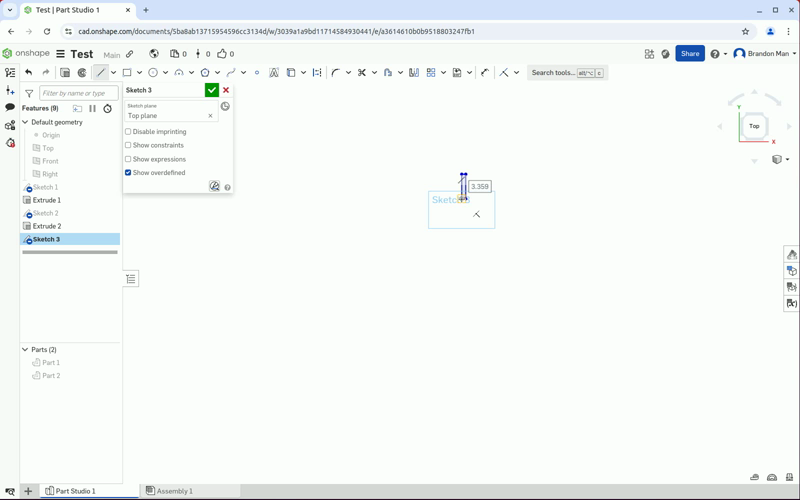
key(esc)
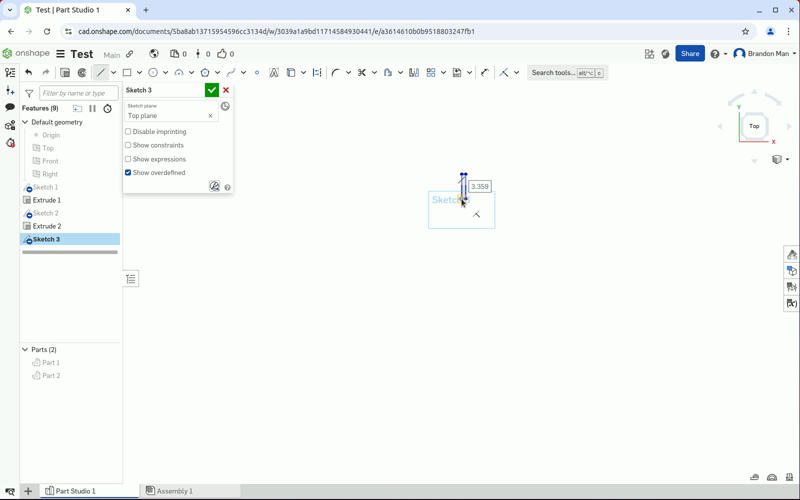
mouse_move(464, 197)
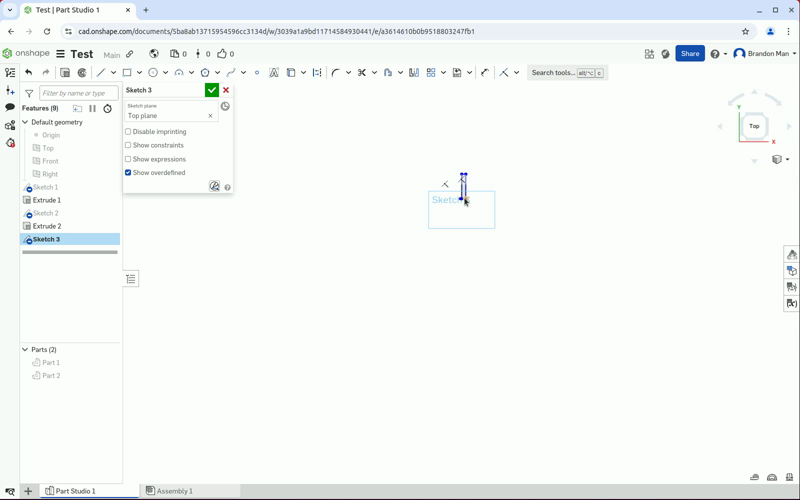
scroll(6)
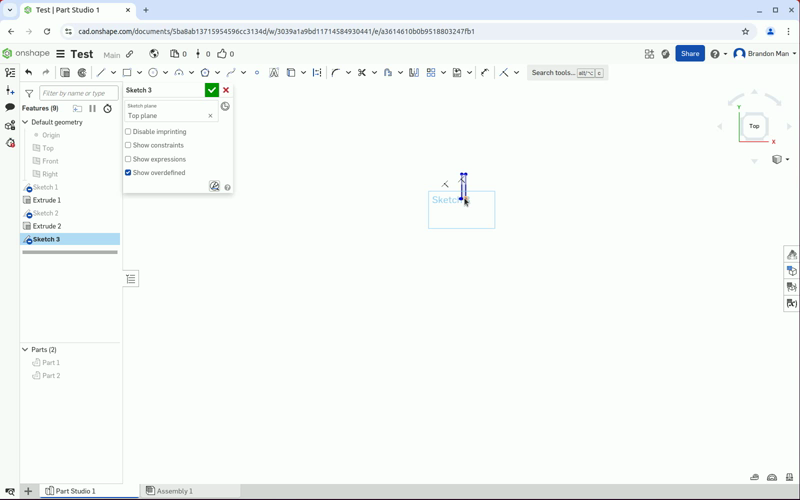
scroll(6)
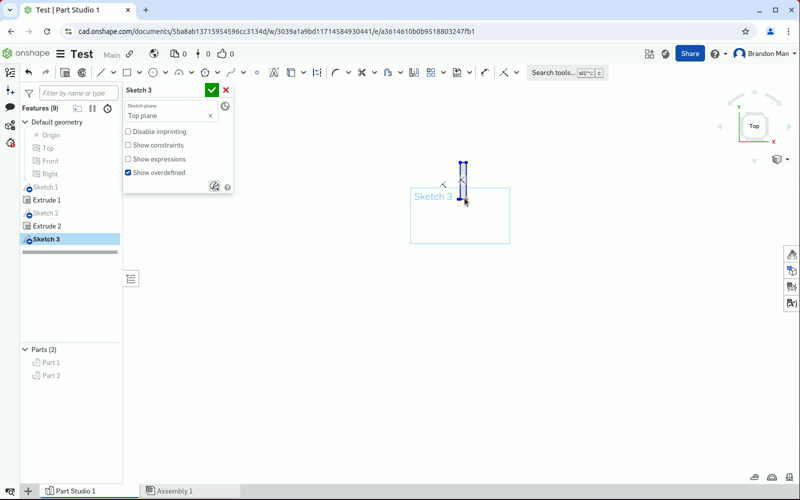
scroll(6)
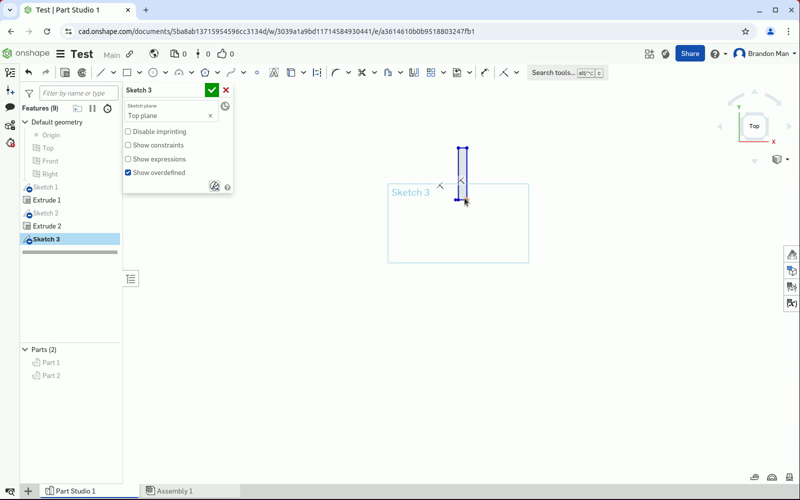
scroll(6)
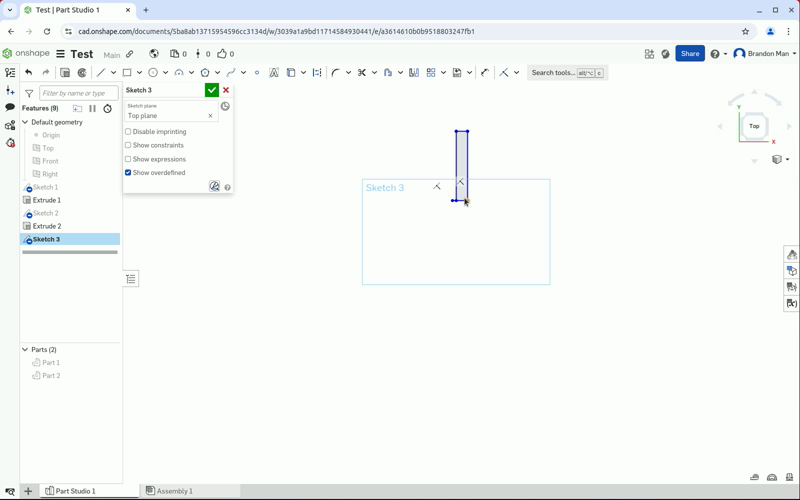
scroll(6)
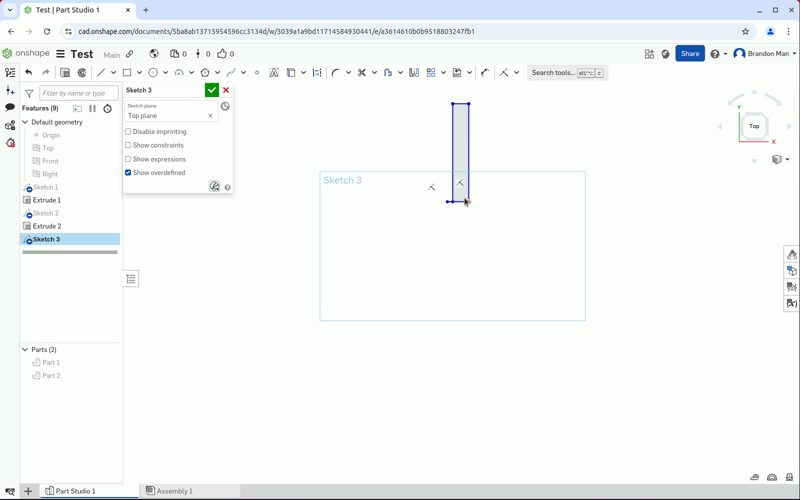
scroll(6)
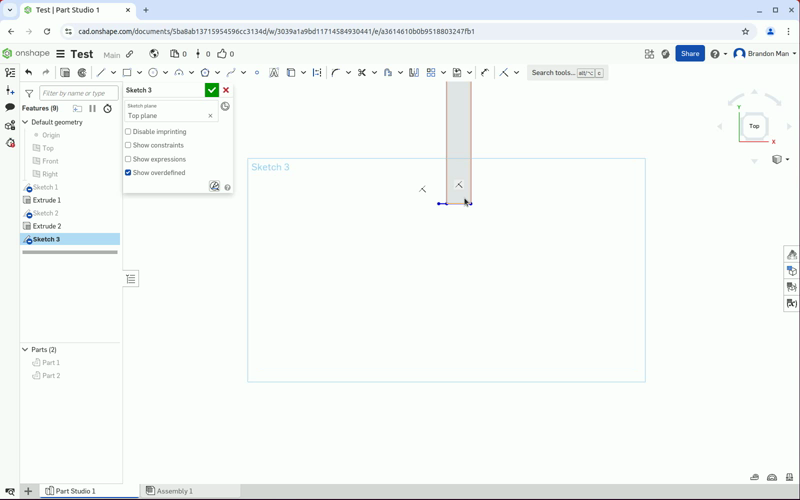
scroll(6)
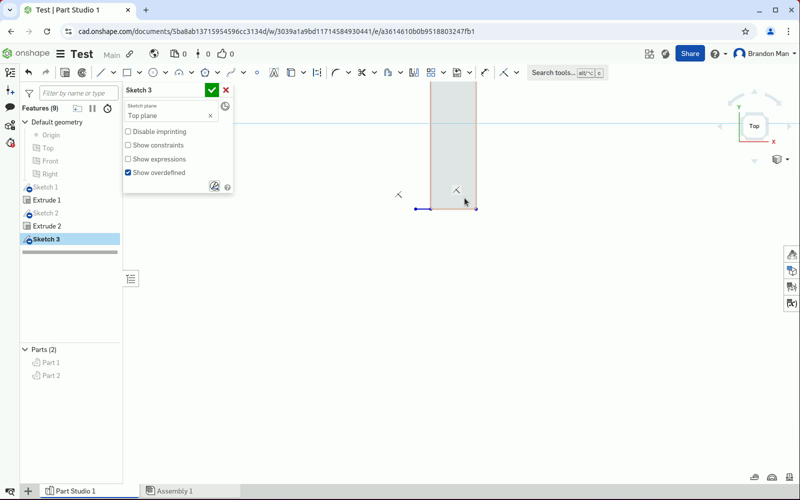
click(464, 197)
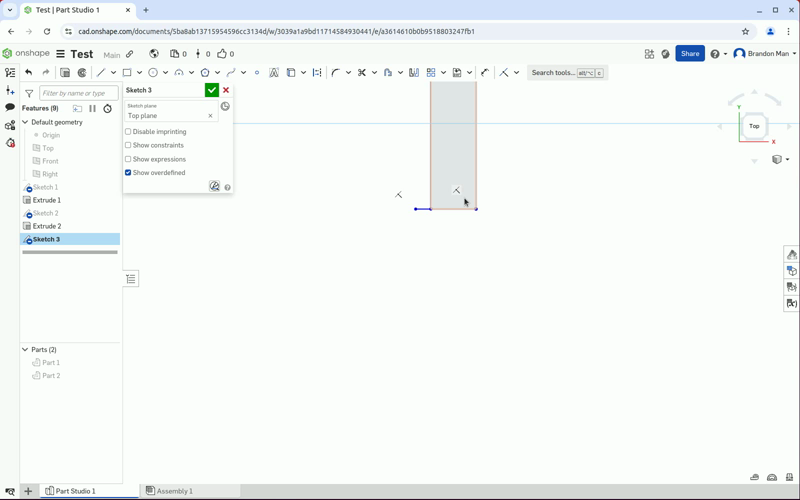
scroll(-6)
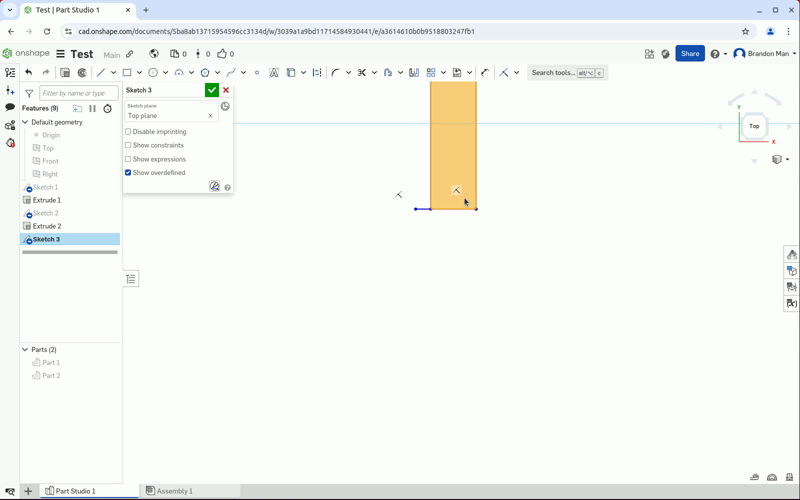
scroll(-6)
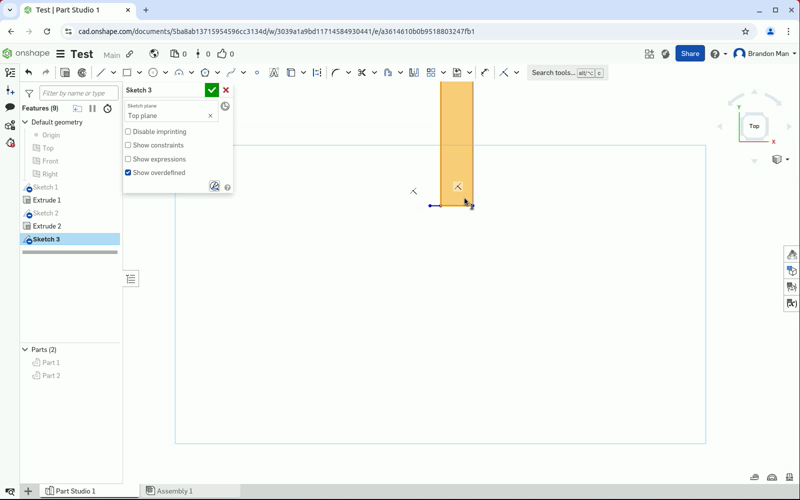
scroll(-6)
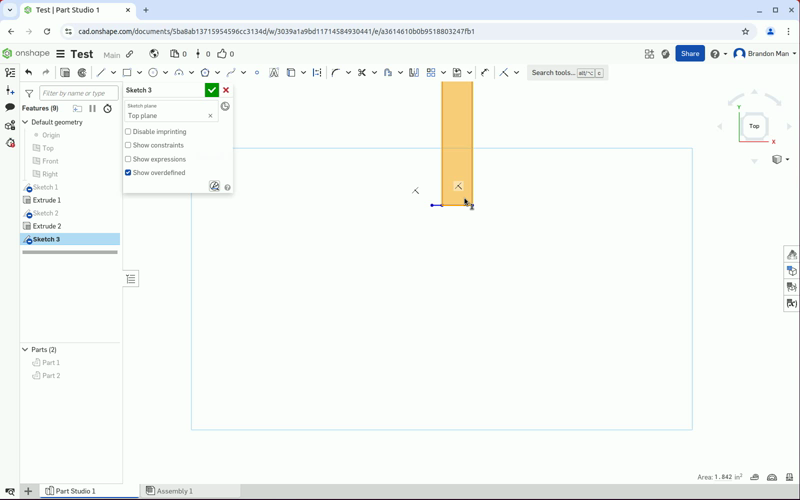
scroll(-6)
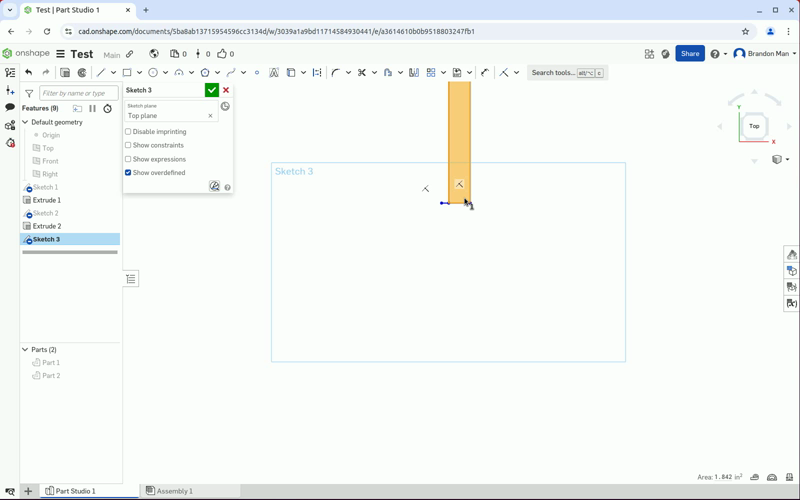
scroll(-6)
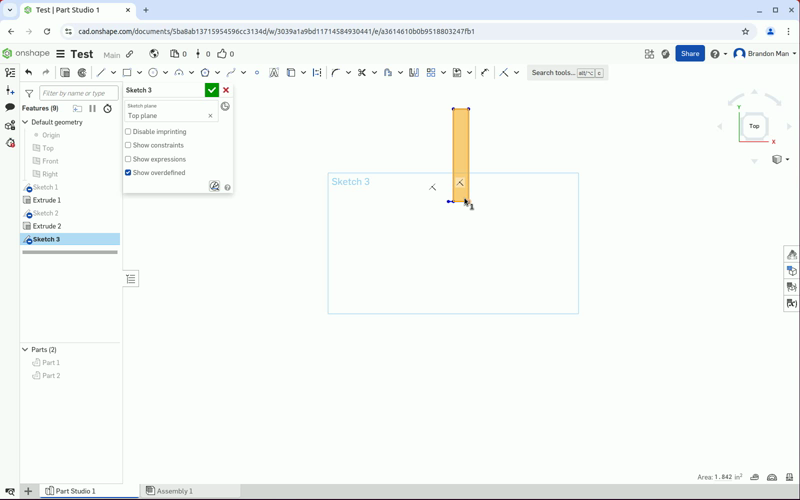
scroll(-6)
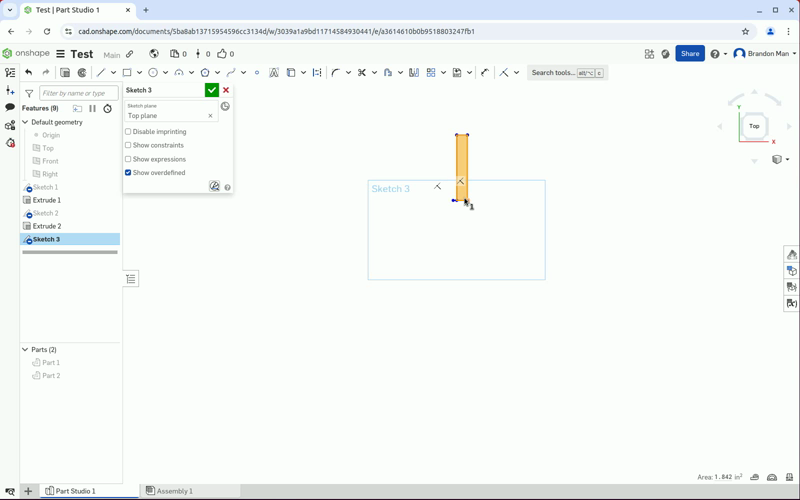
scroll(-6)
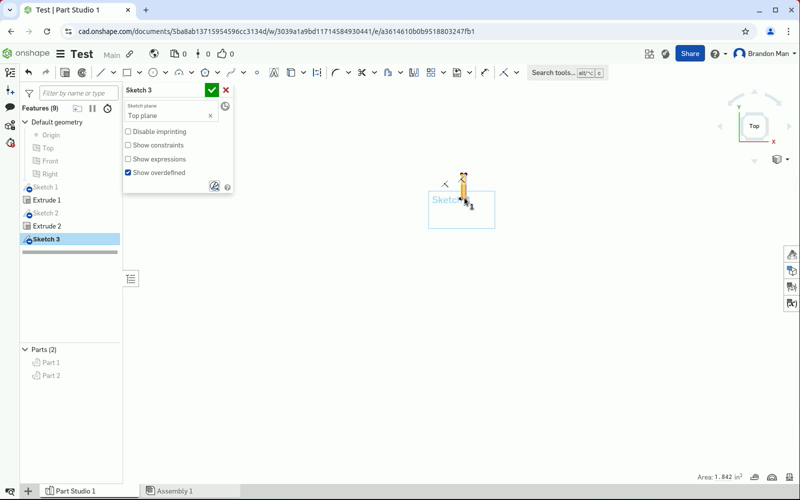
mouse_move(73, 352)
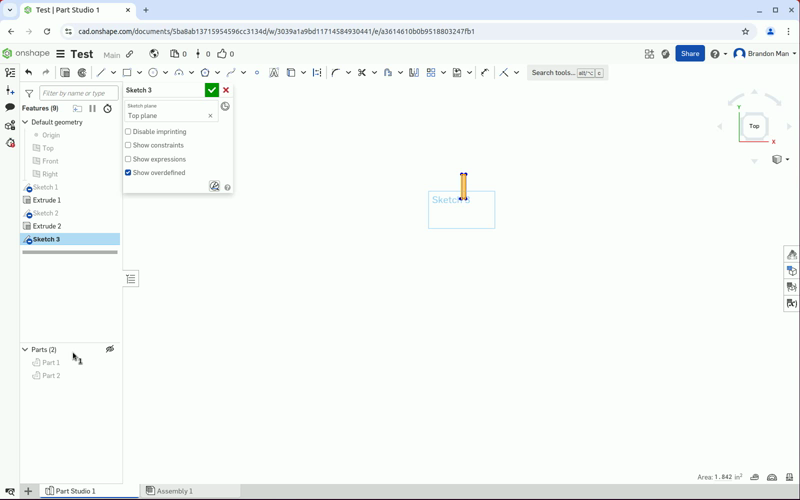
key(shift+y)
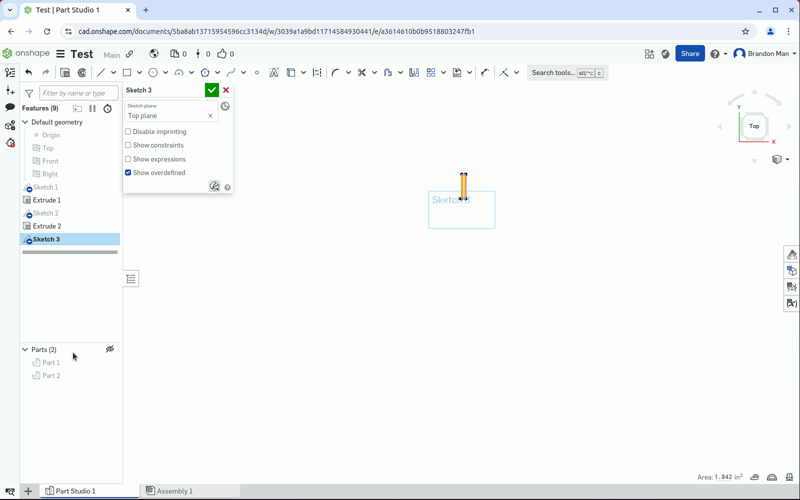
key(shift+e)
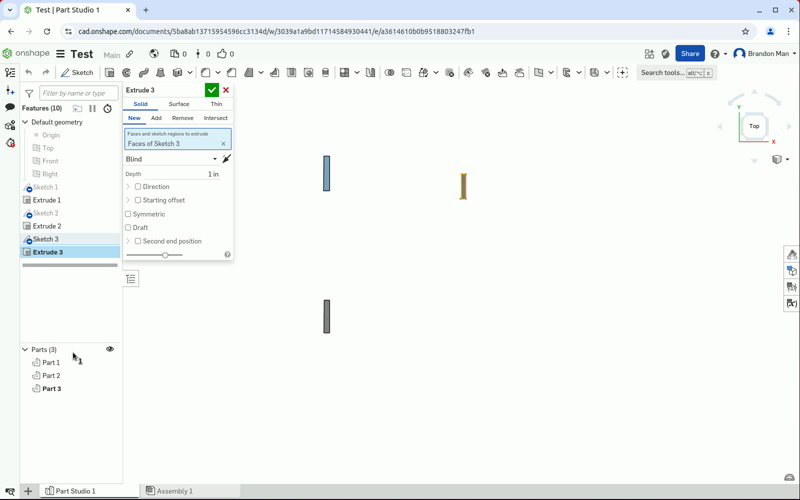
mouse_move(143, 106)
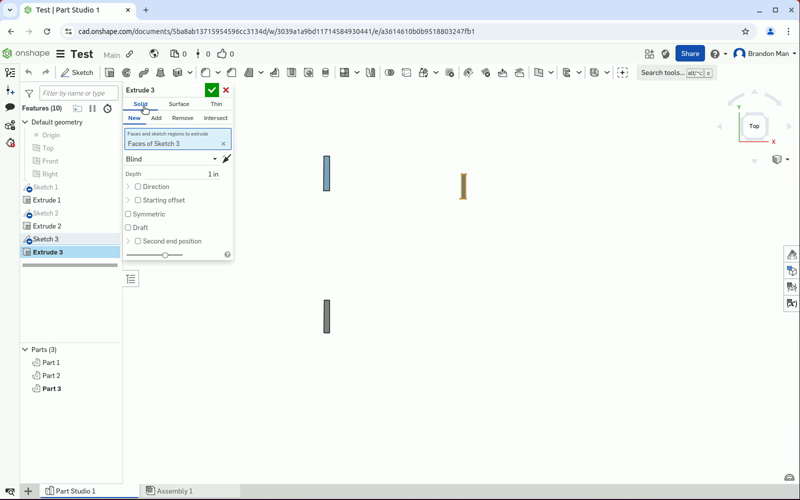
click(143, 106)
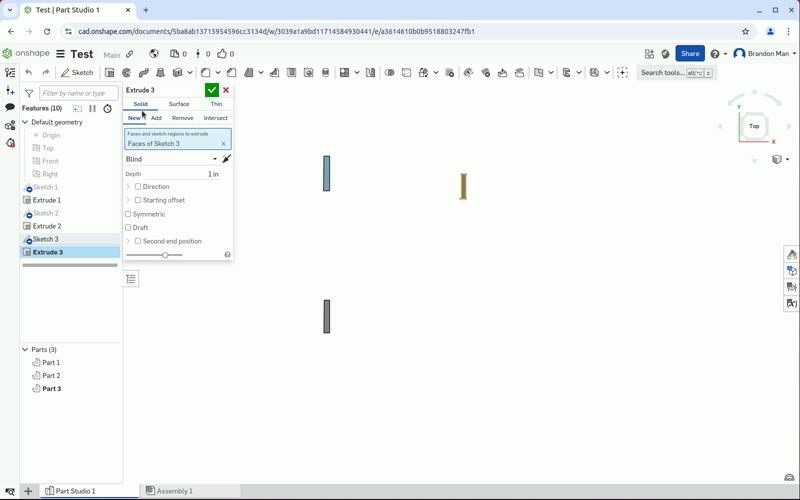
mouse_move(137, 120)
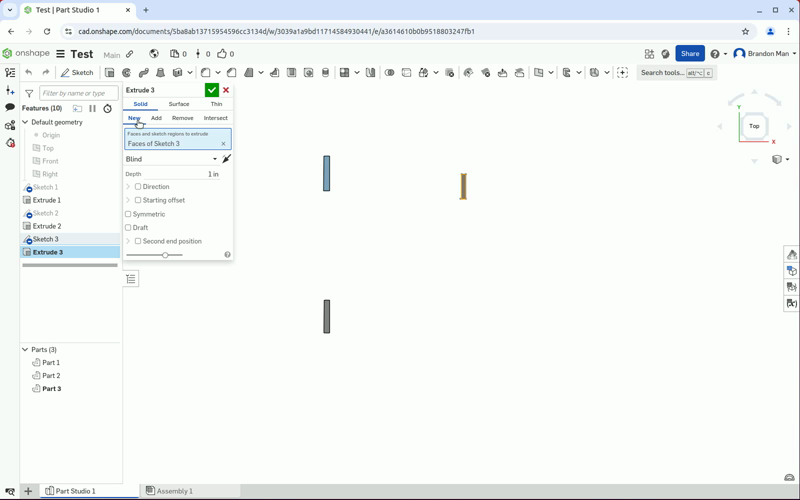
click(137, 120)
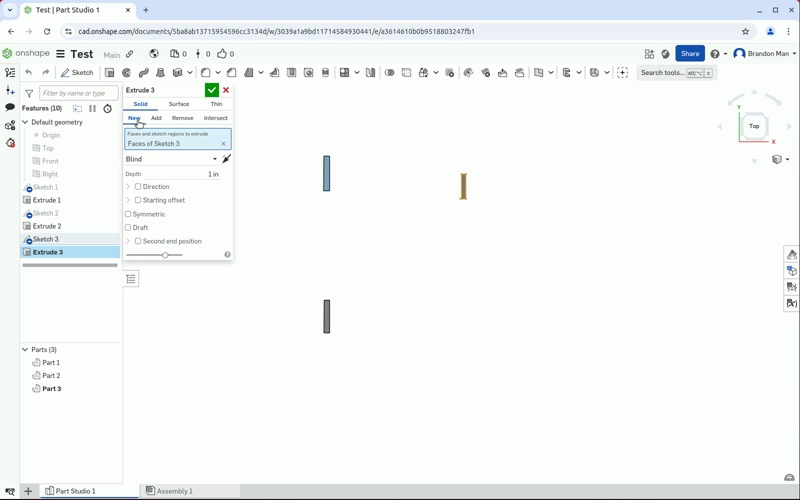
key(tab, 4)
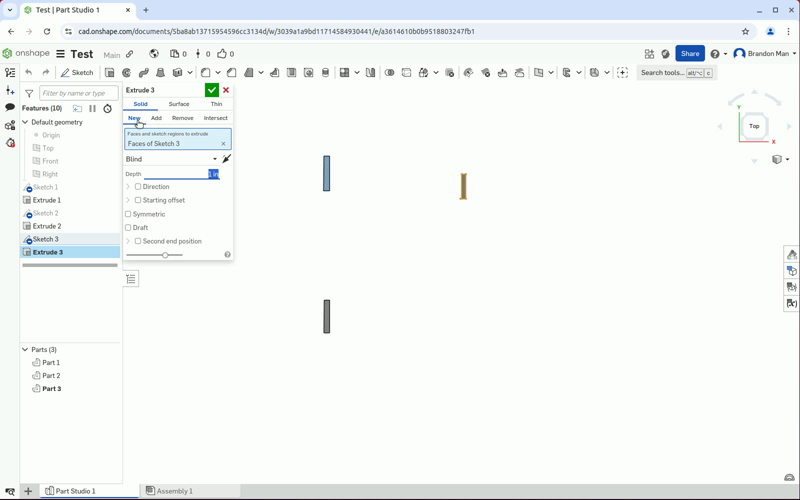
text(0.722)
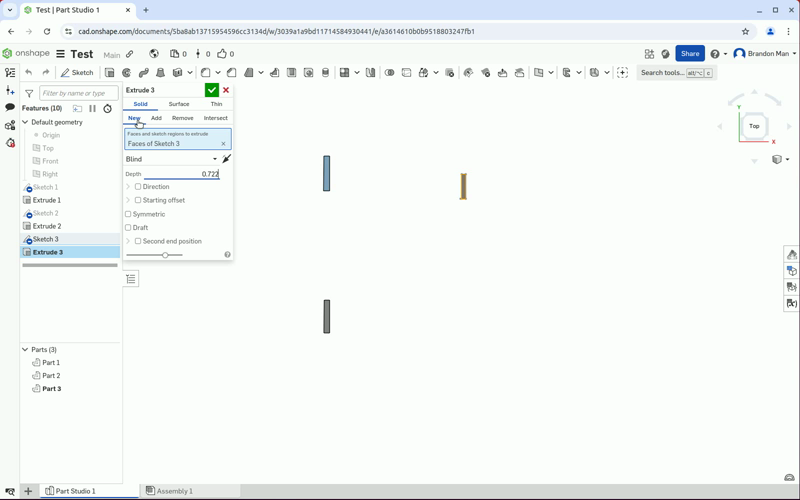
key(enter)
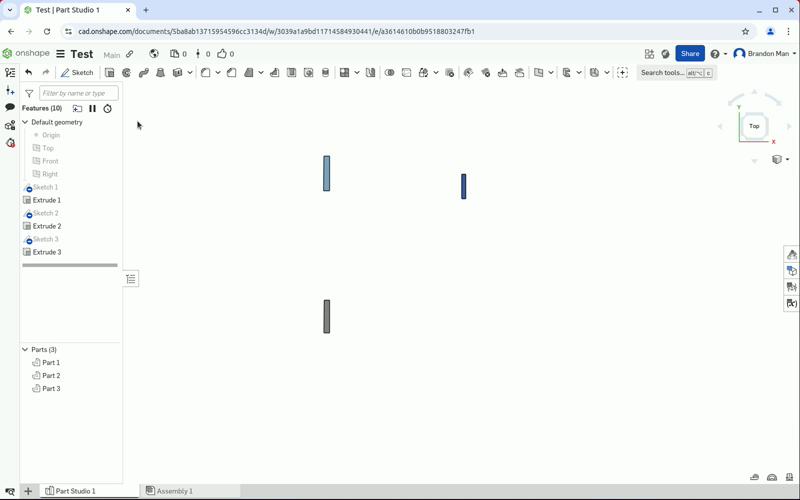
key(shift+h)
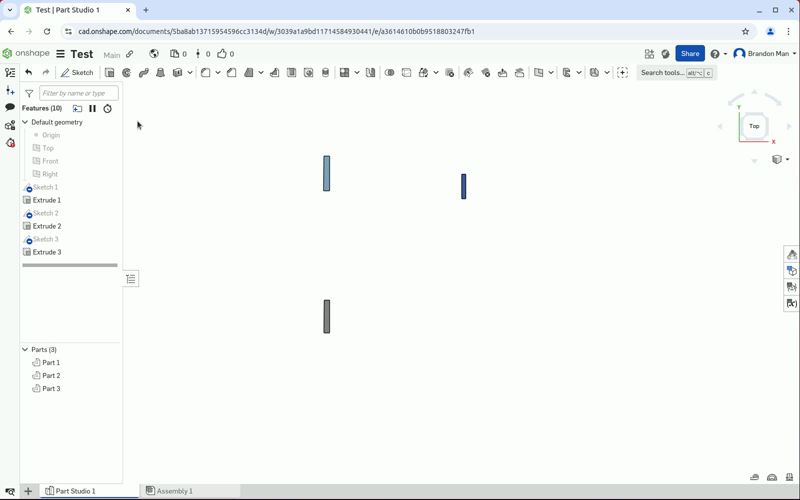
key(shift+h)
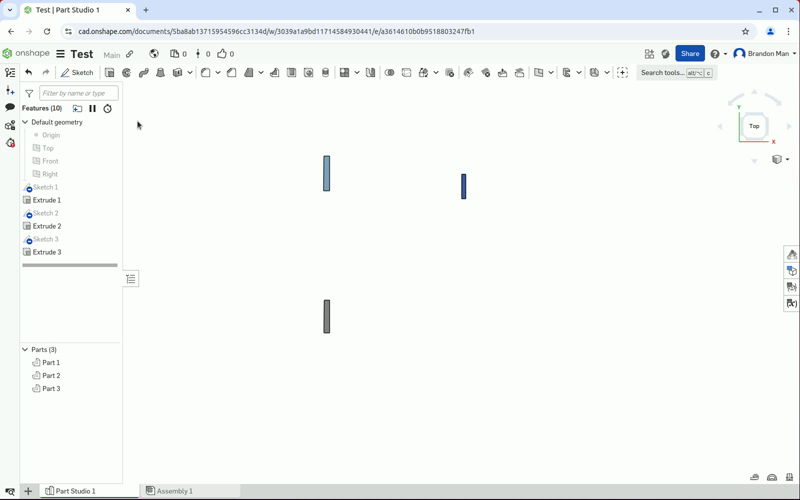
mouse_move(73, 189)
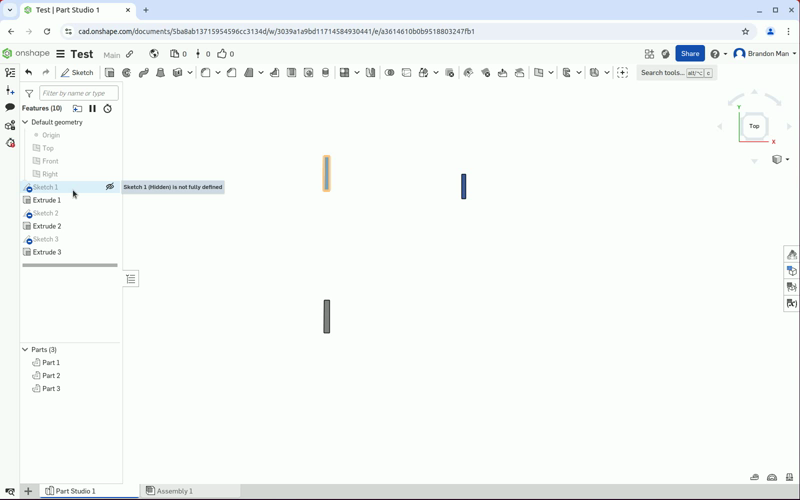
click(73, 189)
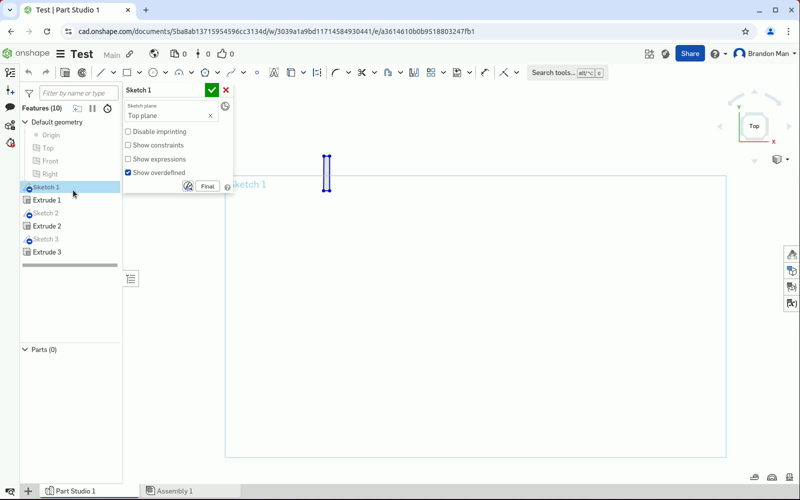
mouse_move(229, 92)
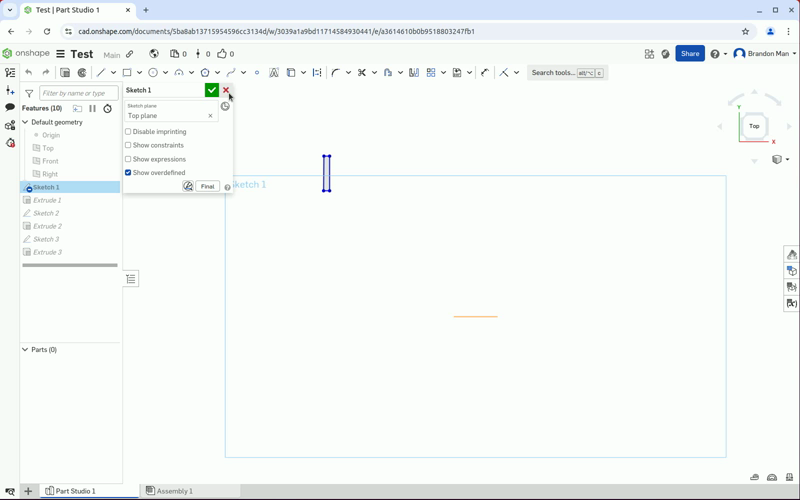
click(229, 92)
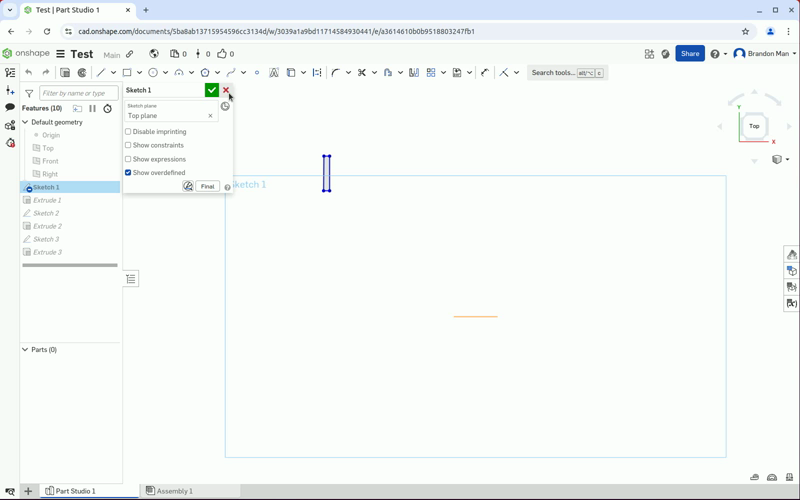
key(shift+s)
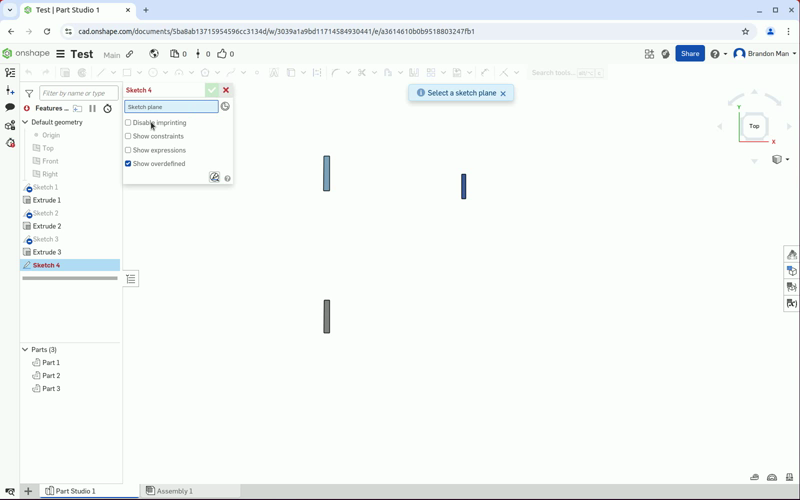
mouse_move(73, 150)
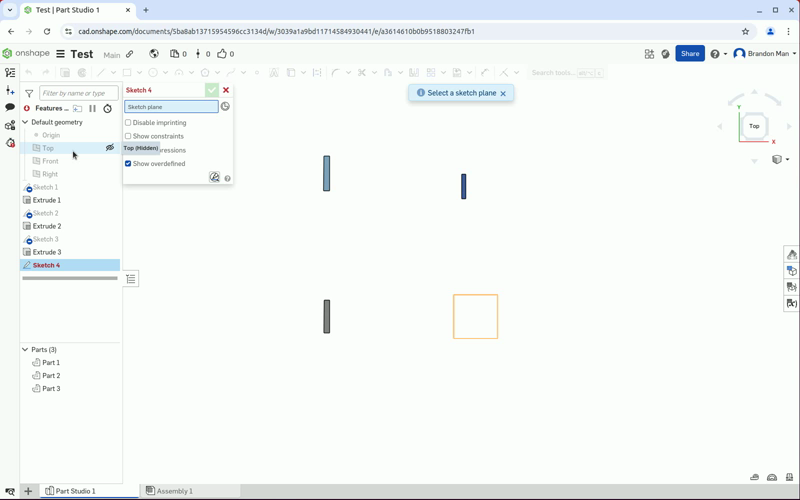
click(73, 150)
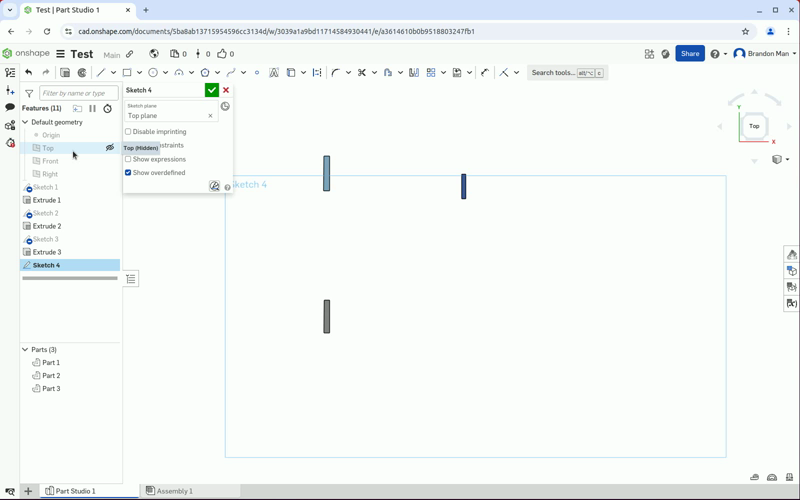
mouse_move(73, 352)
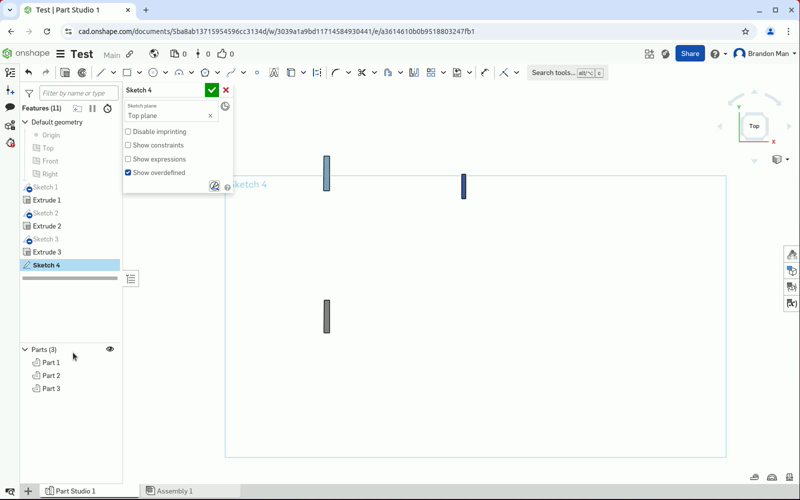
key(y)
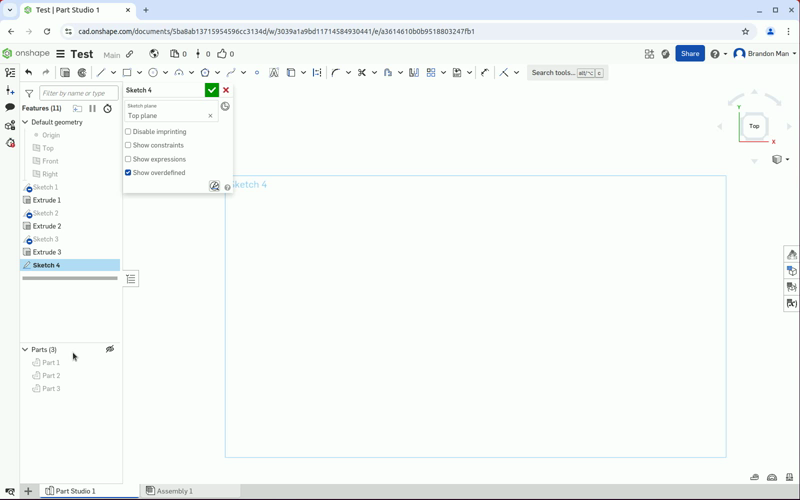
key(l)
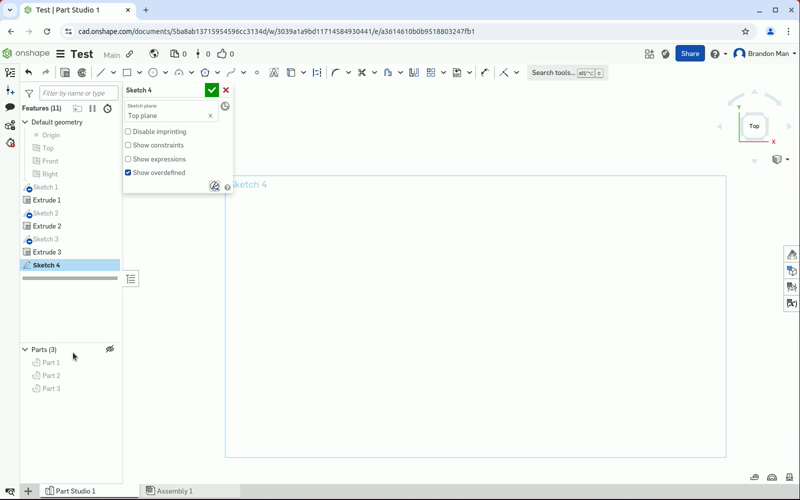
key_down(shift)
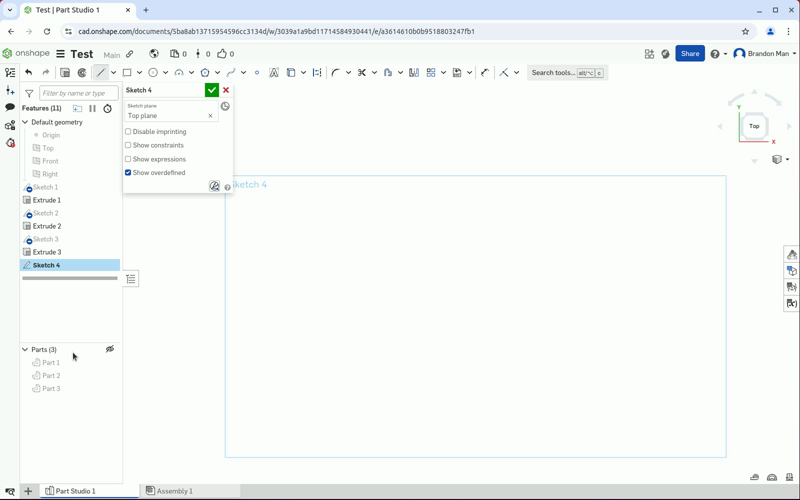
mouse_move(461, 299)
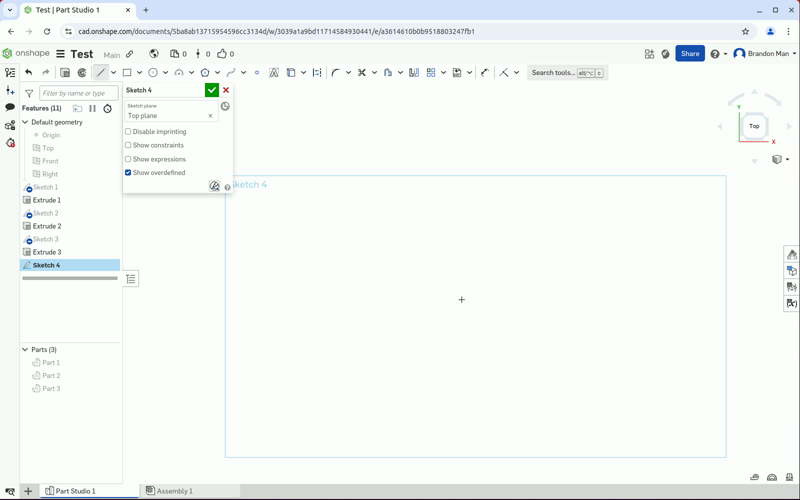
click(461, 299)
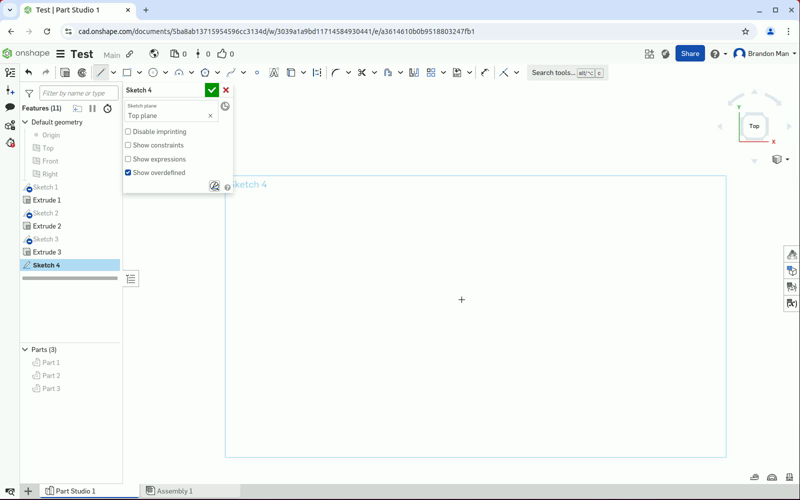
key_up(shift)
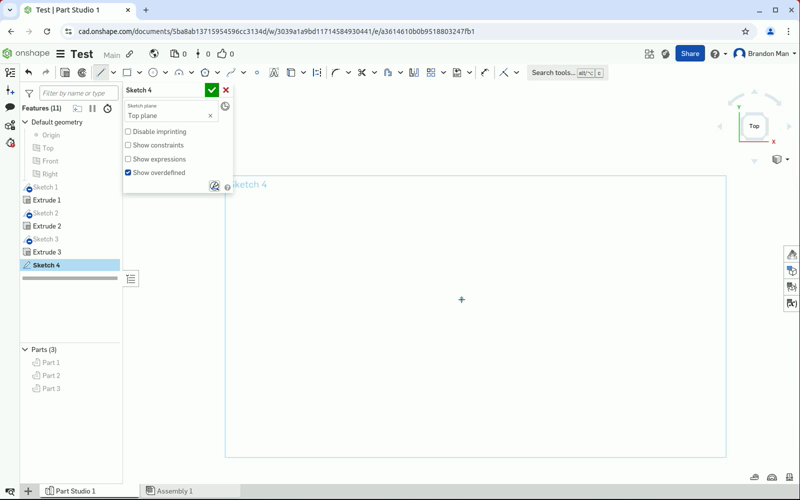
key_down(shift)
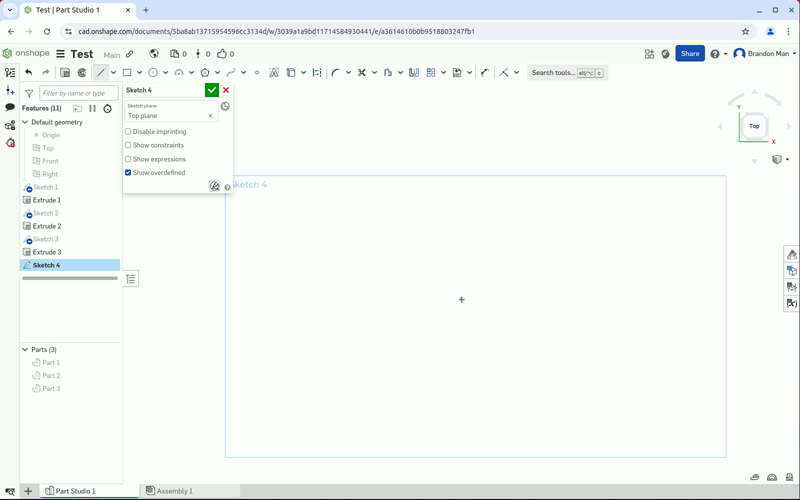
mouse_move(492, 299)
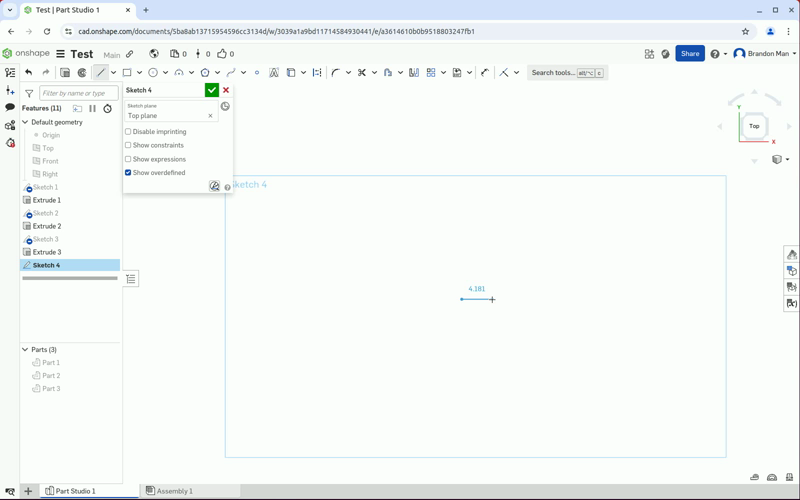
mouse_move(465, 299)
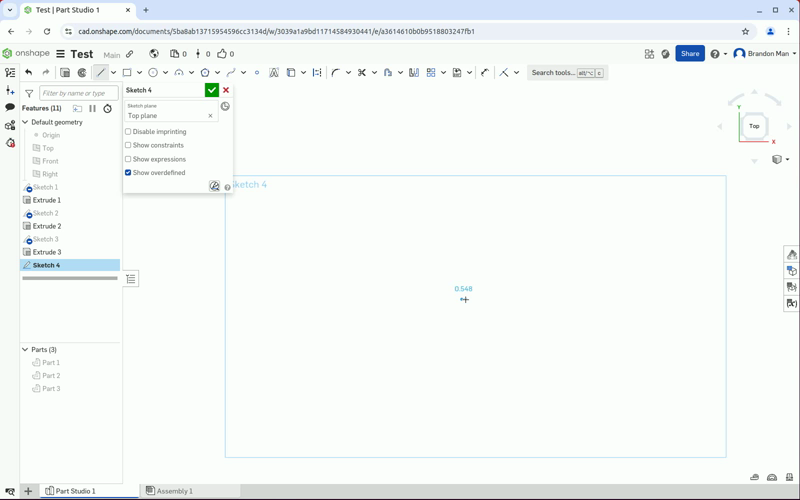
scroll(6)
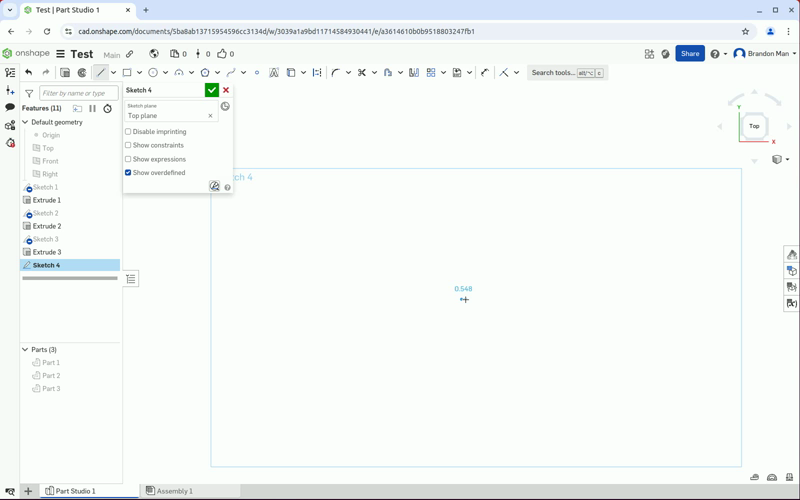
scroll(6)
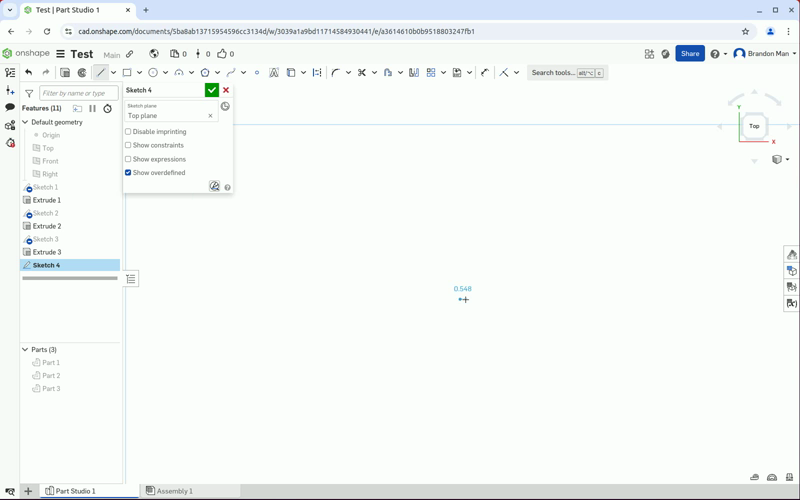
scroll(6)
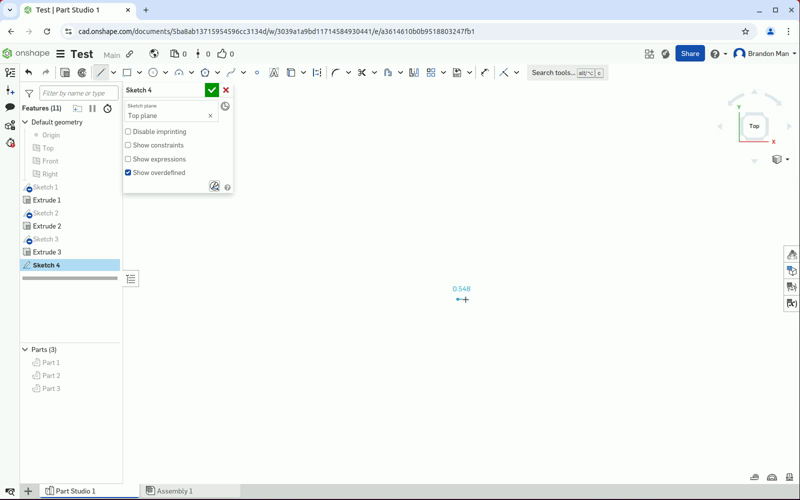
scroll(6)
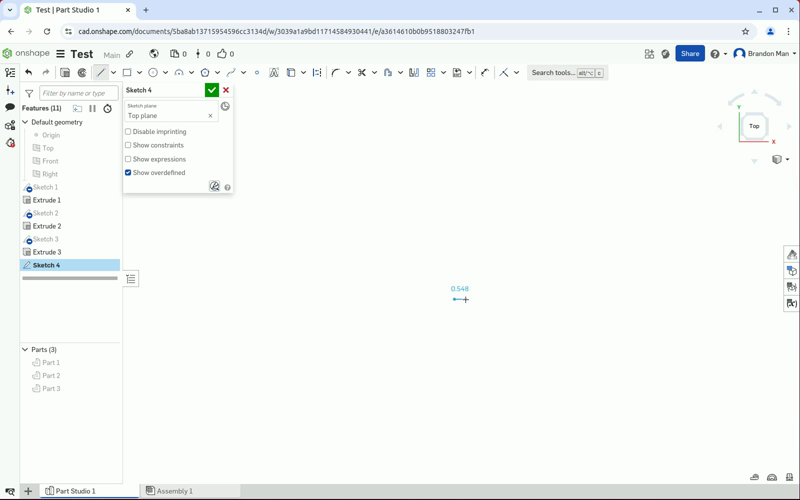
scroll(6)
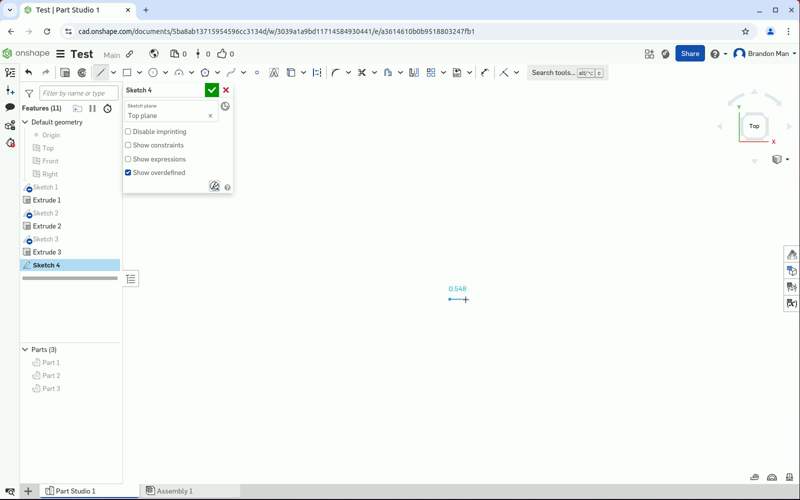
scroll(6)
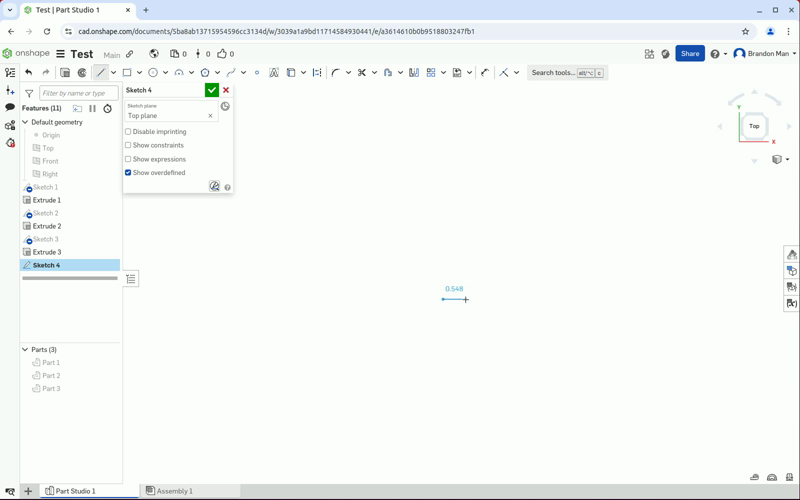
scroll(6)
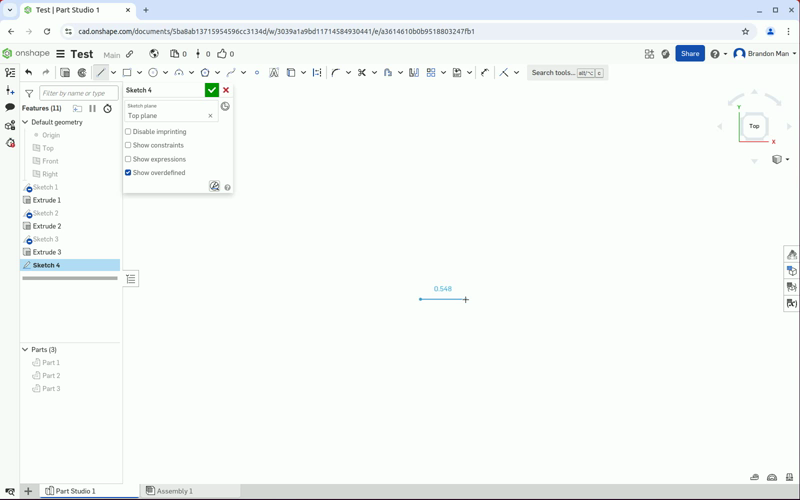
click(465, 299)
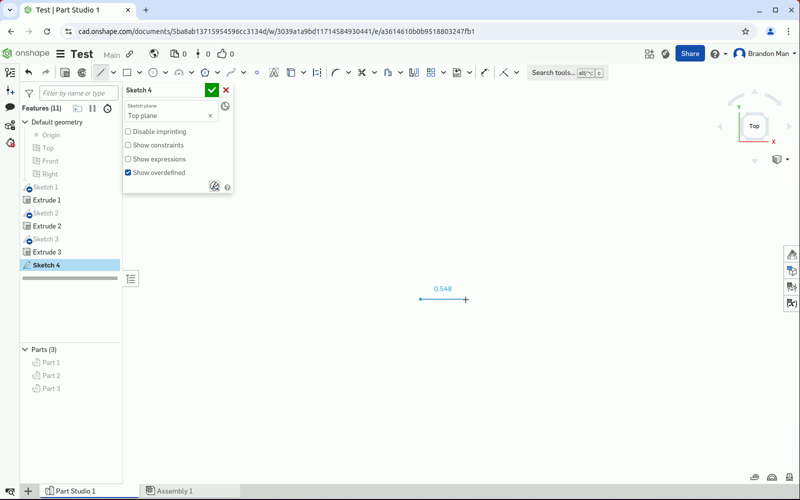
scroll(-6)
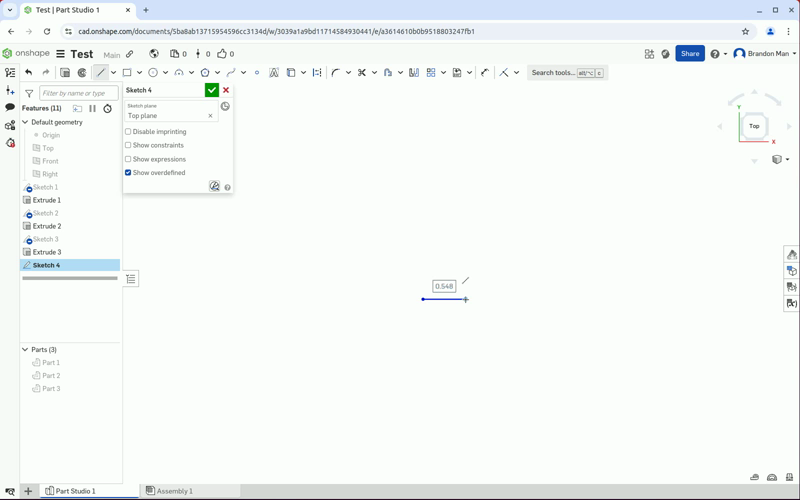
scroll(-6)
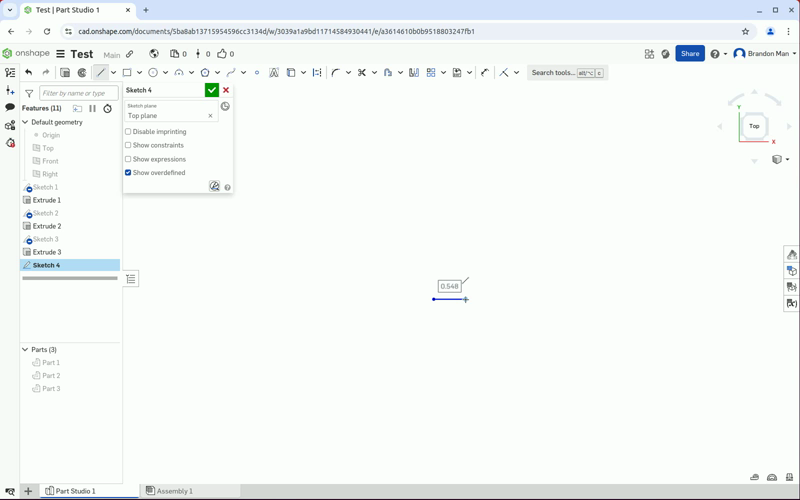
scroll(-6)
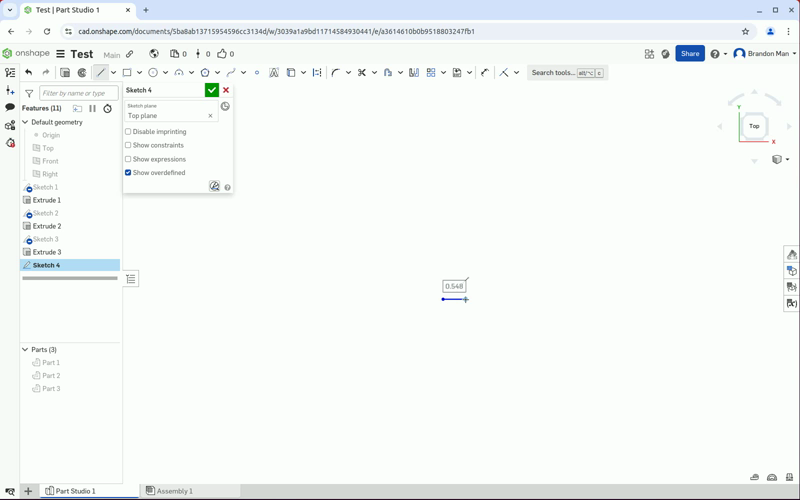
scroll(-6)
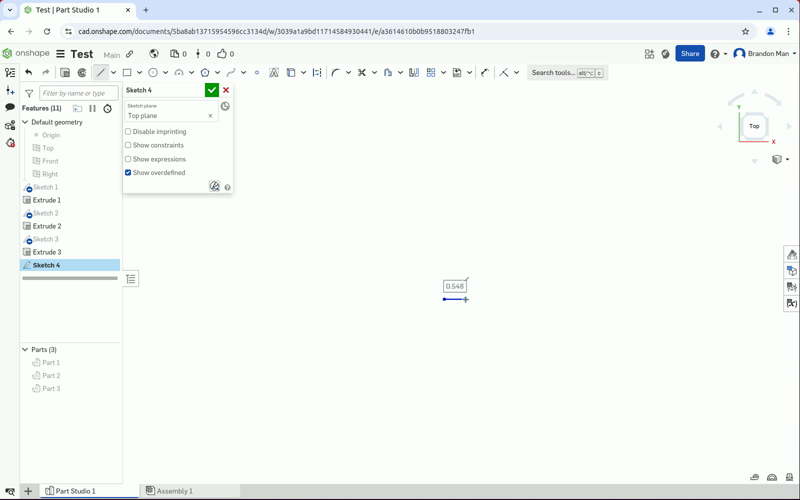
scroll(-6)
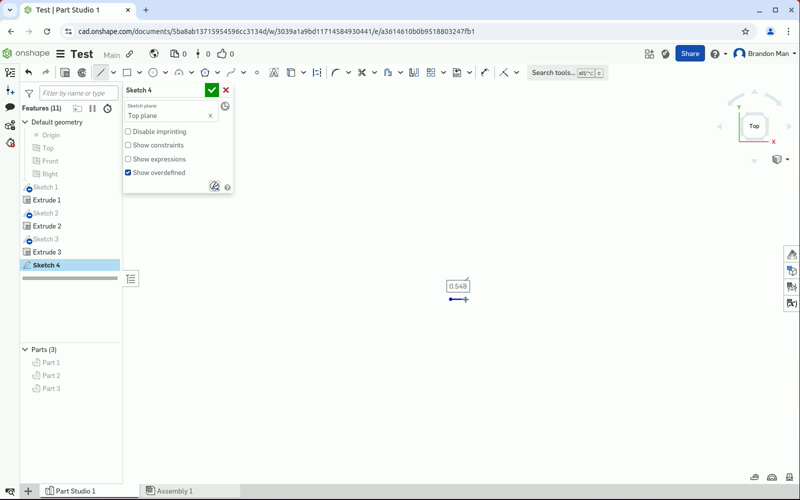
scroll(-6)
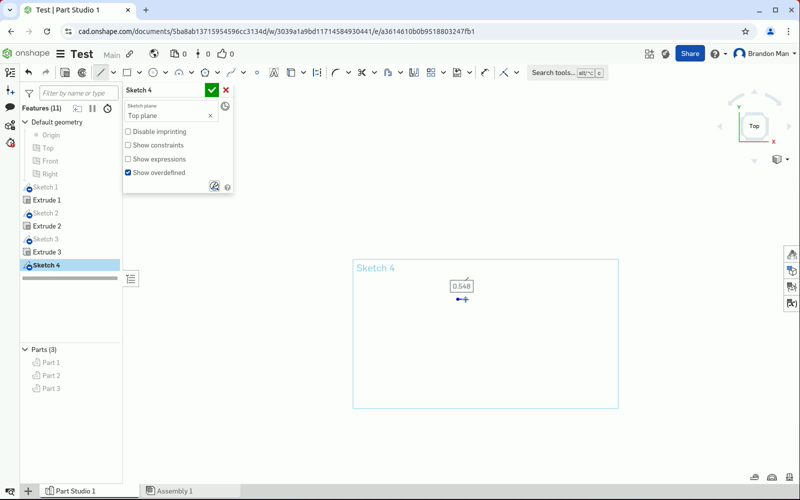
scroll(-6)
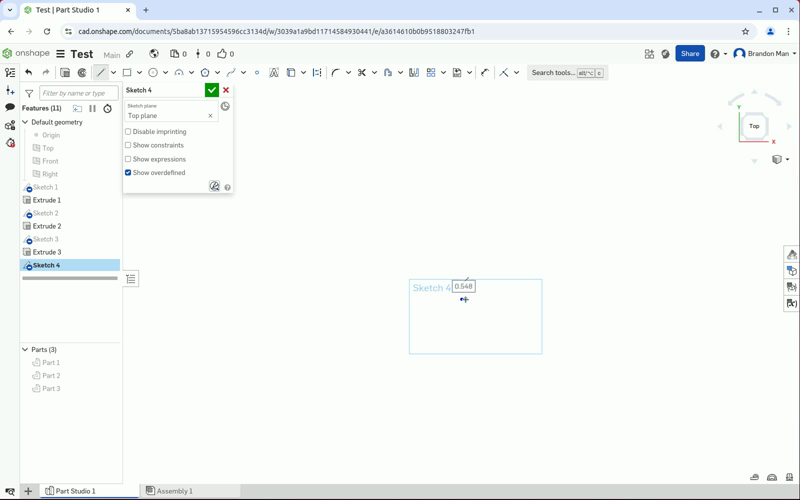
key_up(shift)
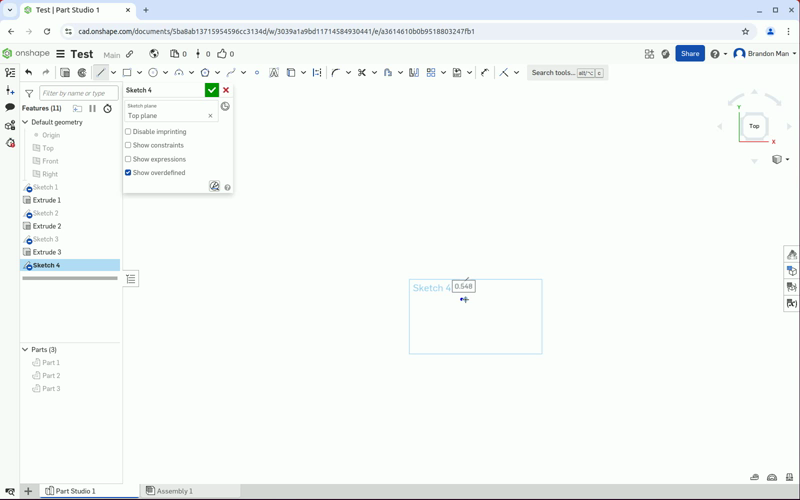
key_down(shift)
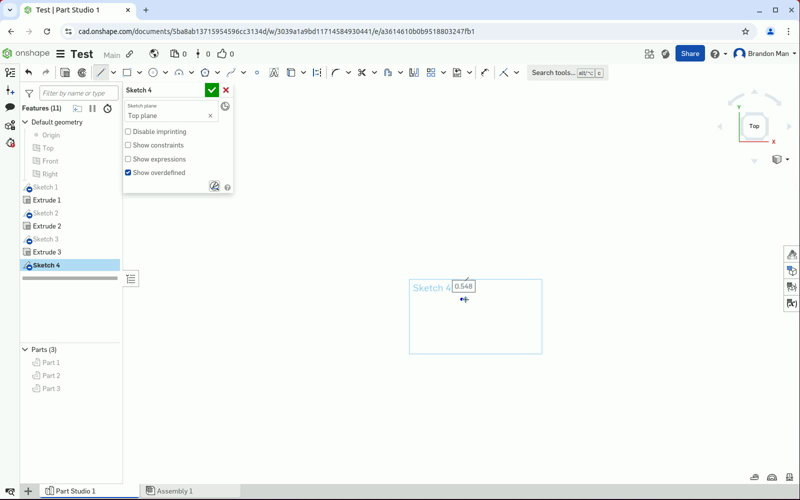
mouse_move(495, 299)
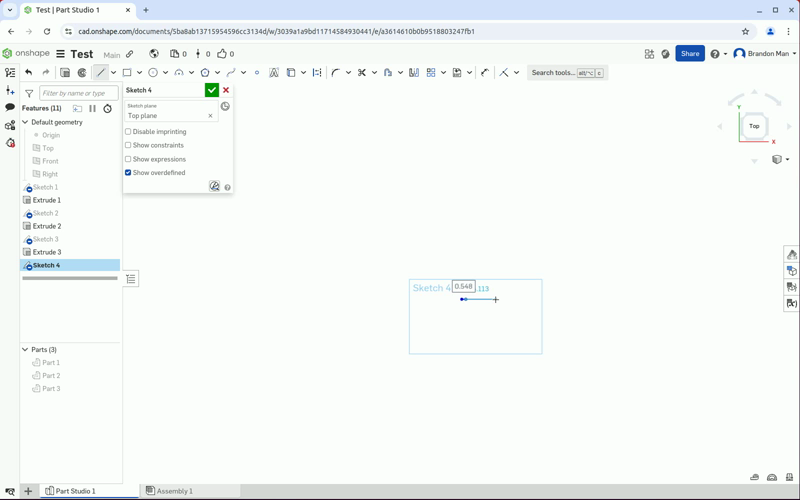
mouse_move(465, 274)
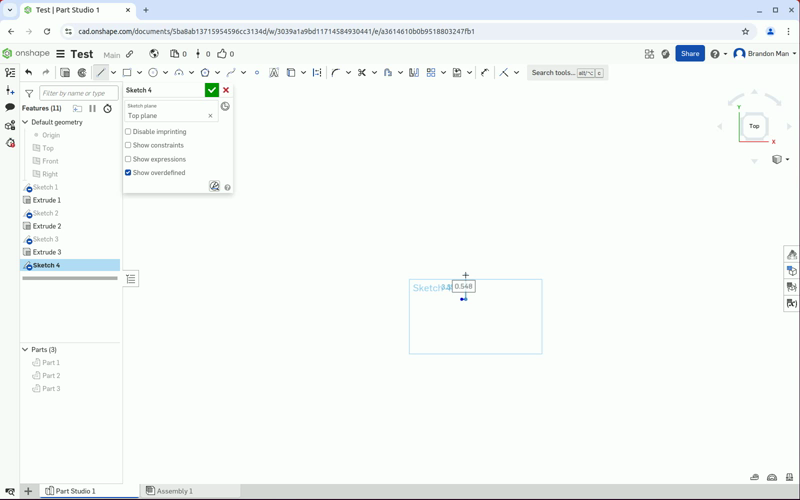
click(465, 274)
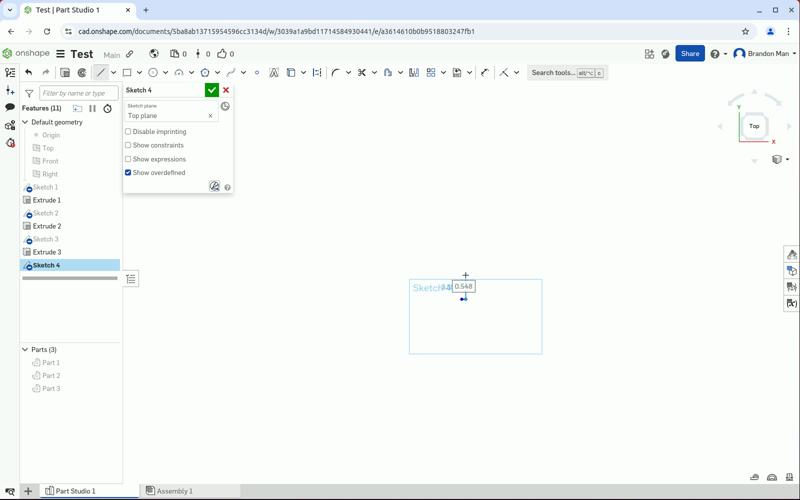
key_up(shift)
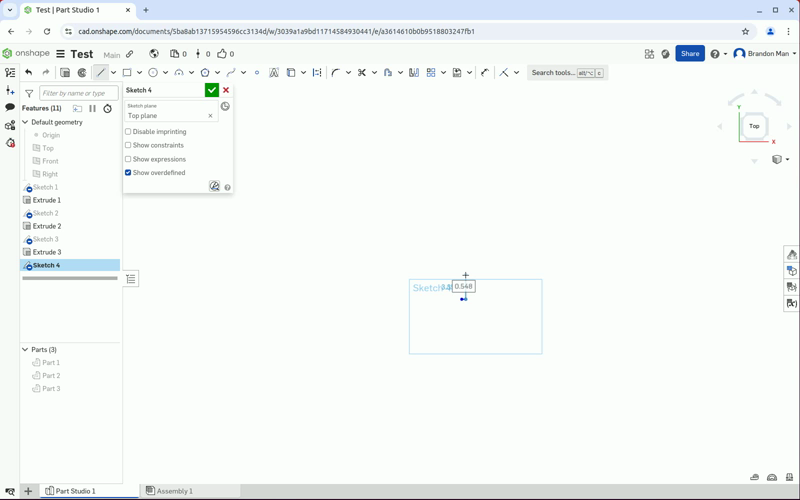
key_down(shift)
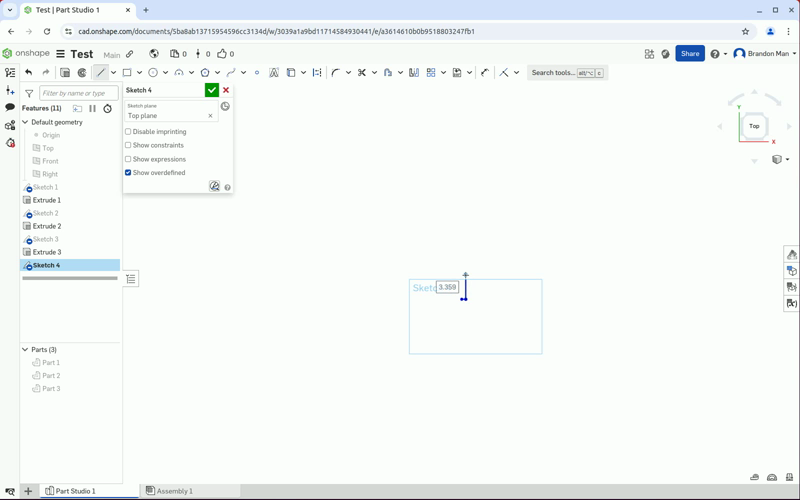
mouse_move(495, 274)
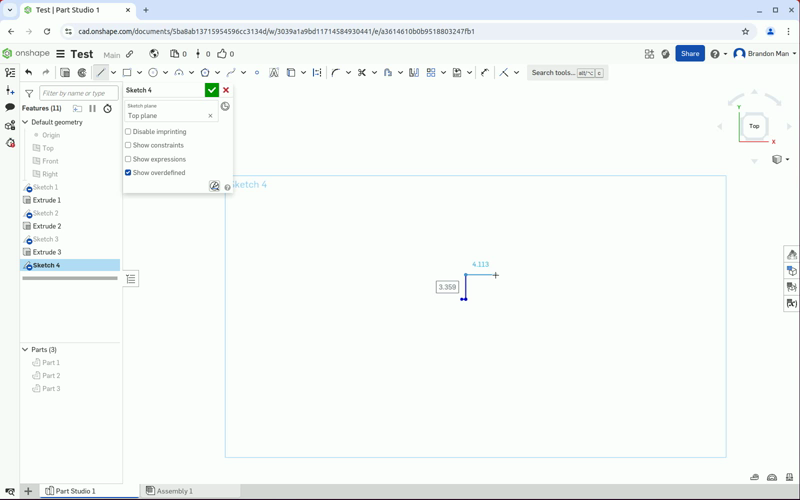
mouse_move(461, 274)
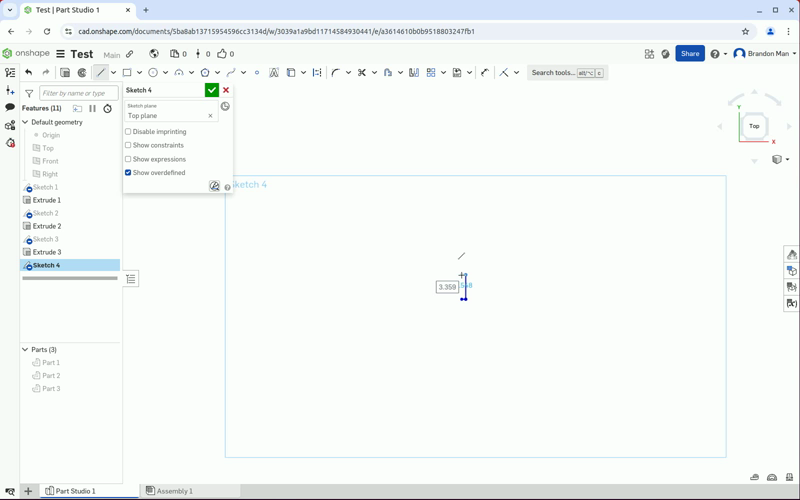
scroll(6)
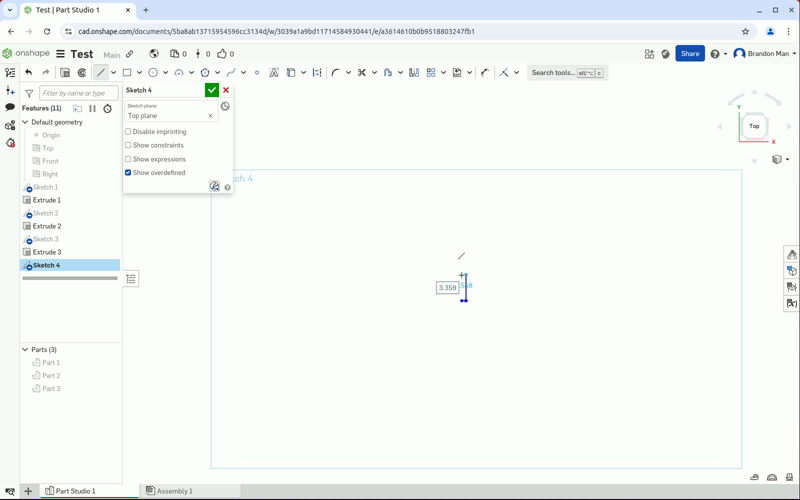
scroll(6)
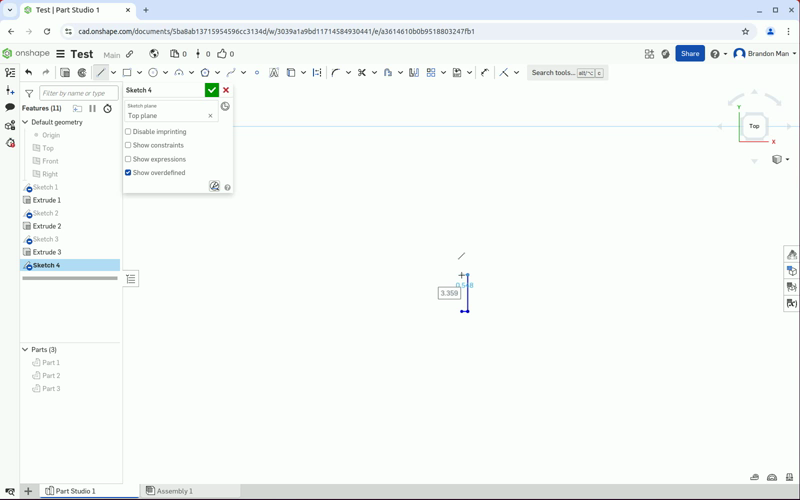
scroll(6)
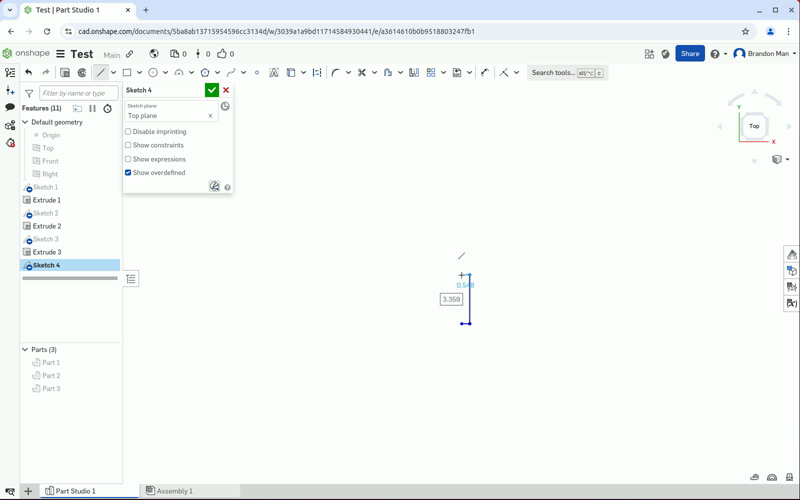
scroll(6)
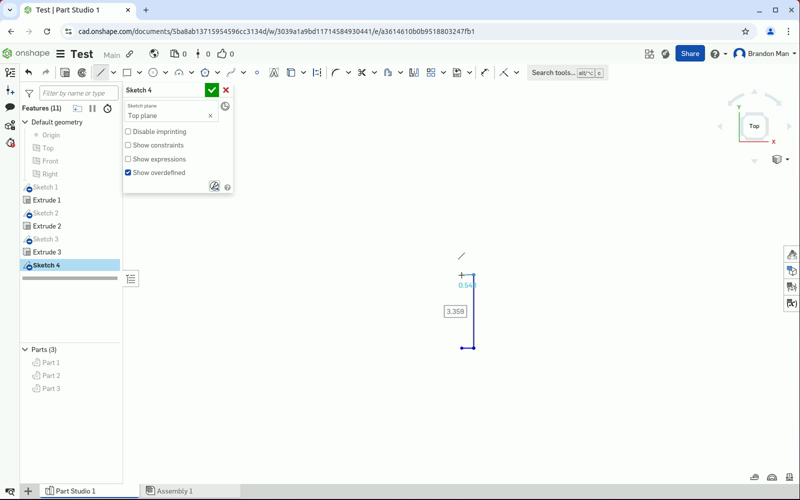
scroll(6)
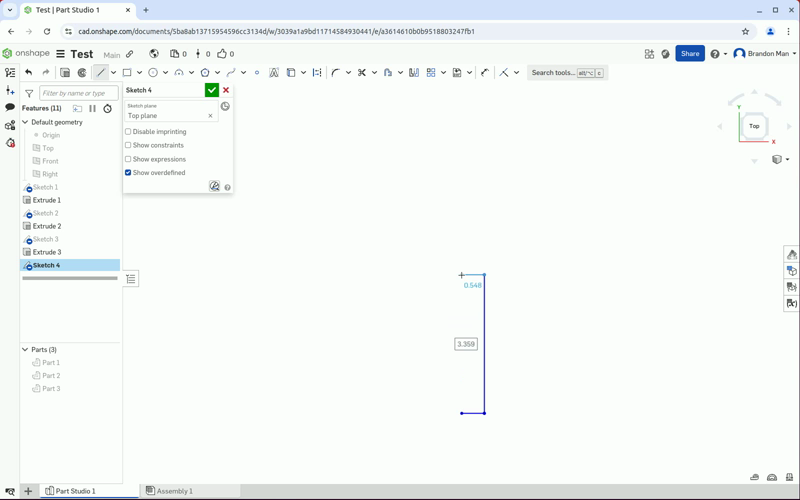
scroll(6)
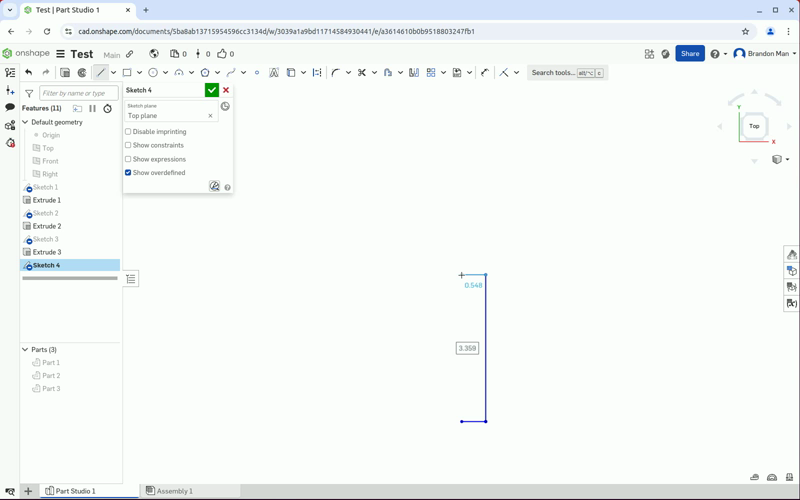
scroll(6)
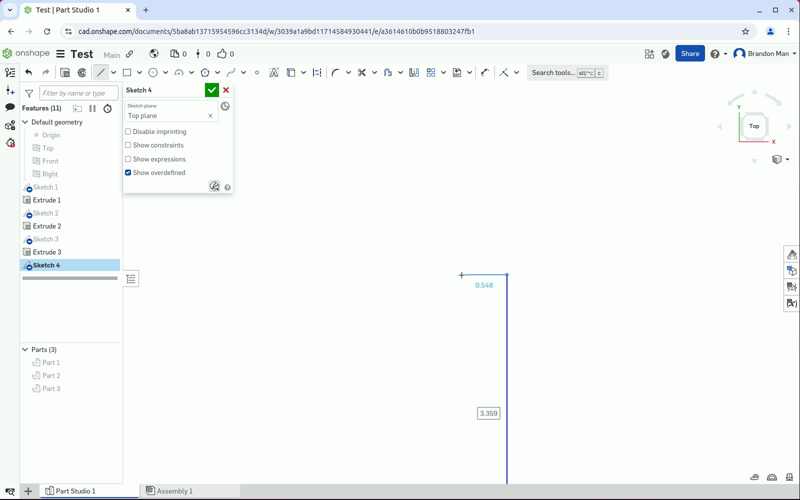
click(461, 274)
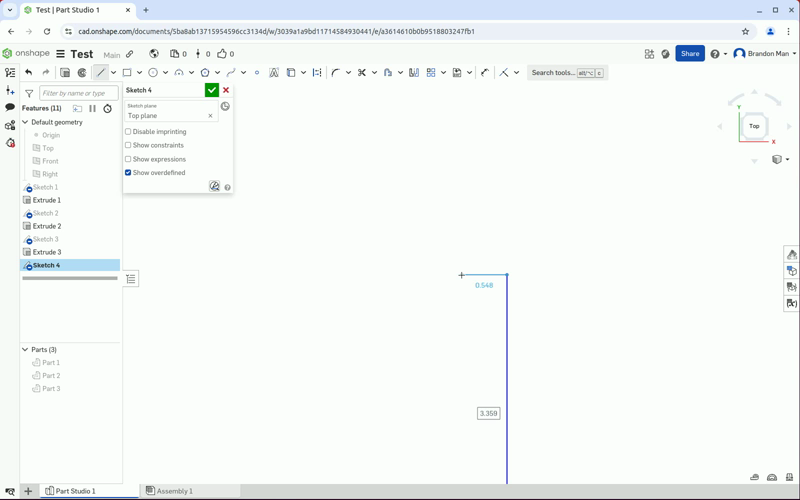
scroll(-6)
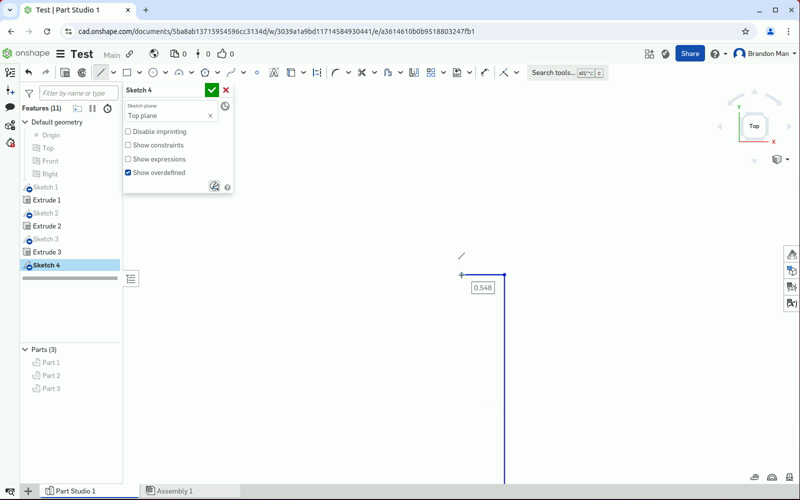
scroll(-6)
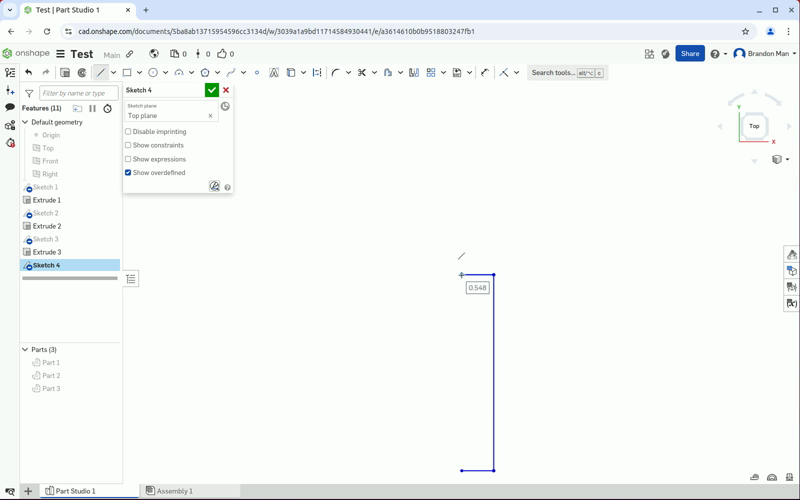
scroll(-6)
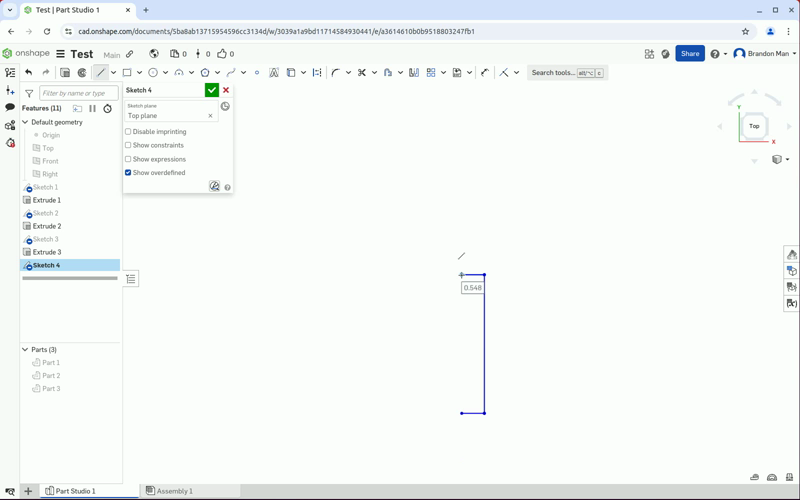
scroll(-6)
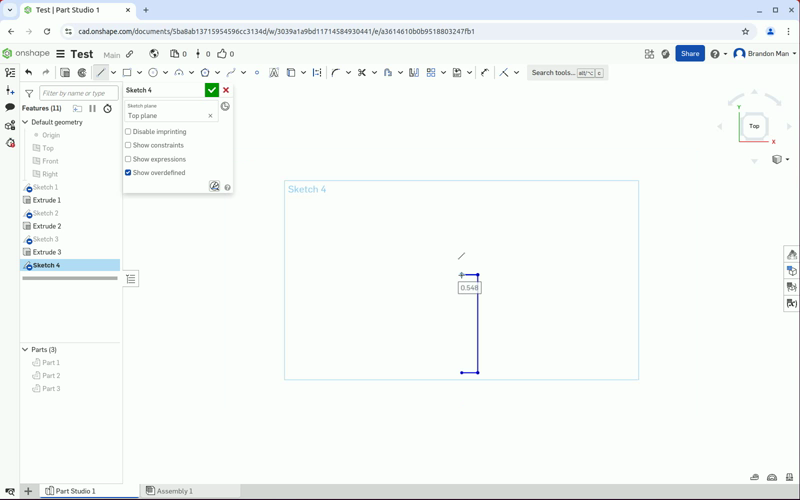
scroll(-6)
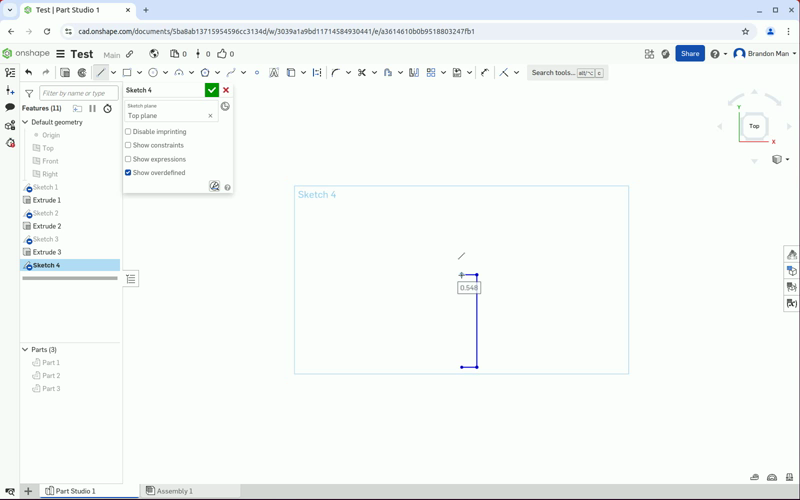
scroll(-6)
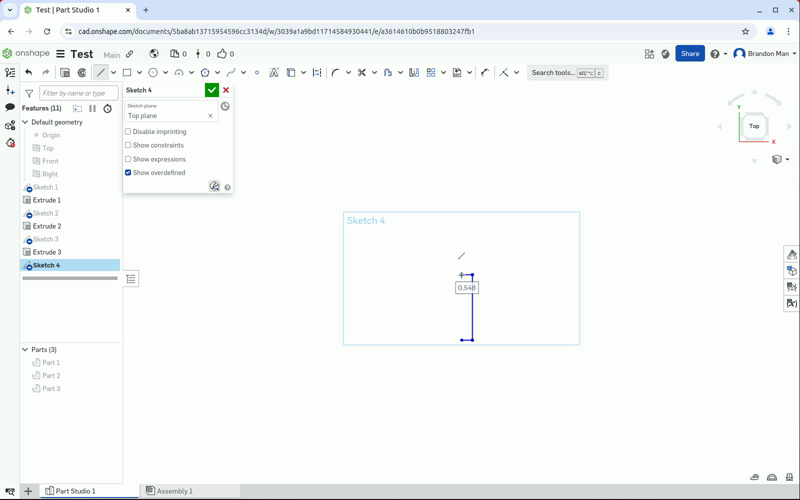
scroll(-6)
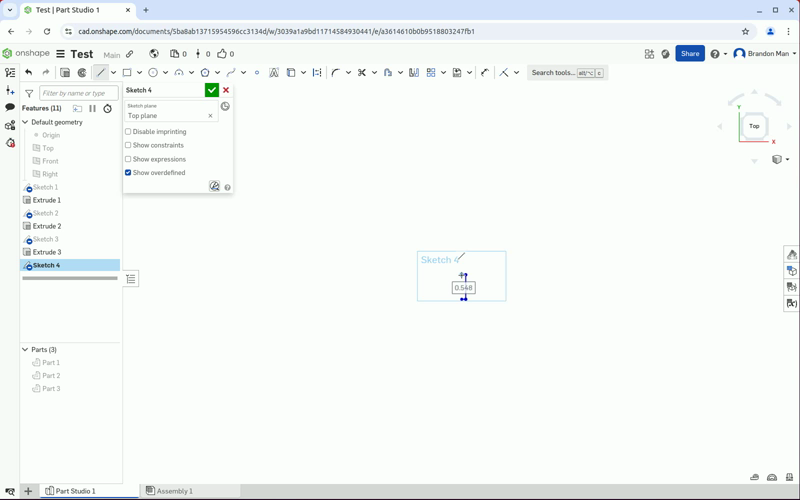
key_up(shift)
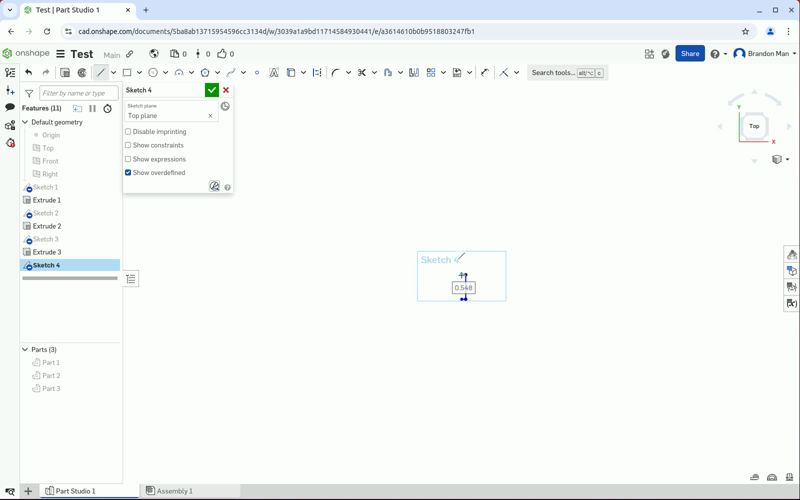
mouse_move(492, 274)
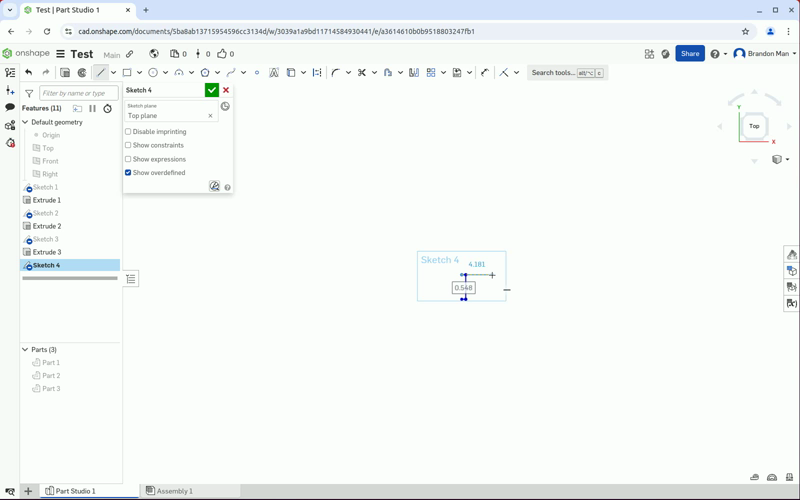
key_down(shift)
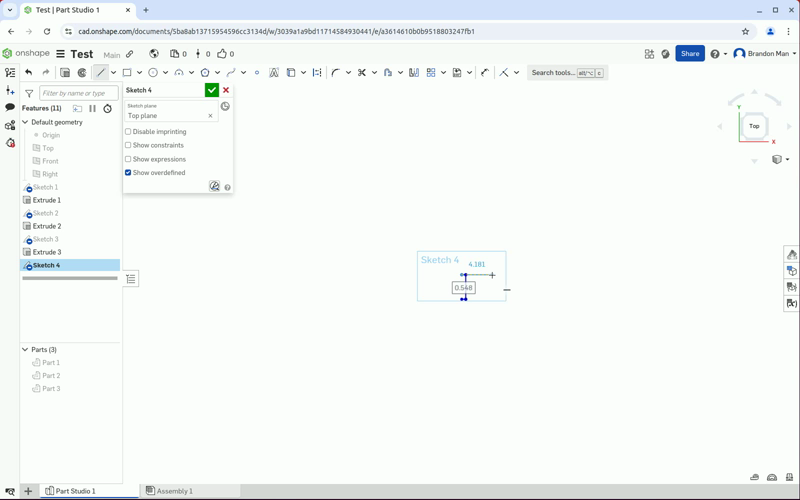
mouse_move(461, 299)
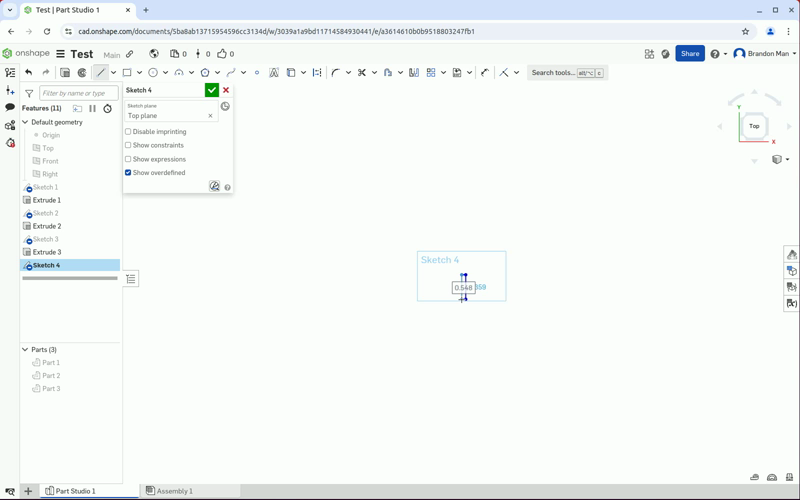
scroll(6)
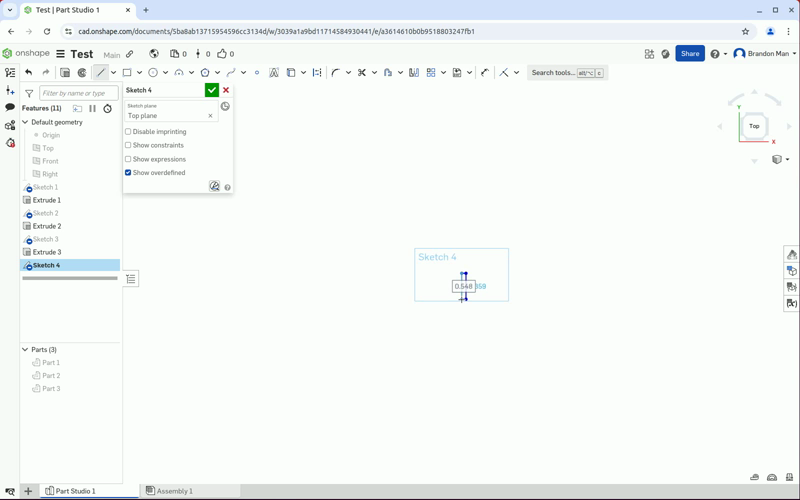
scroll(6)
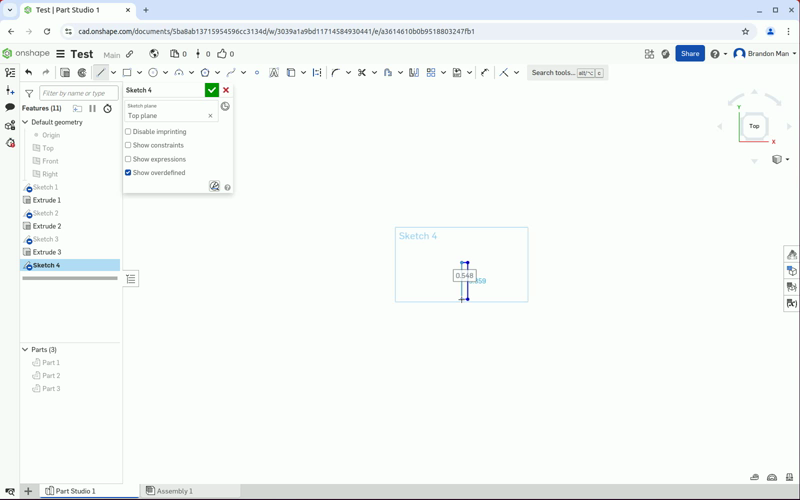
scroll(6)
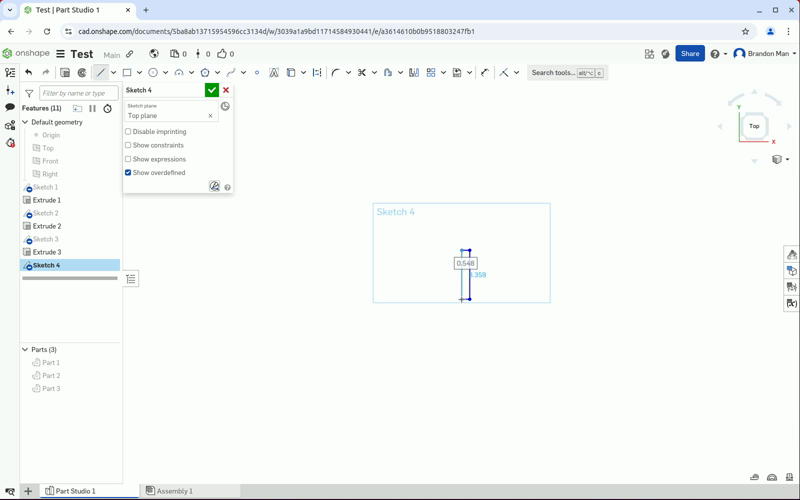
scroll(6)
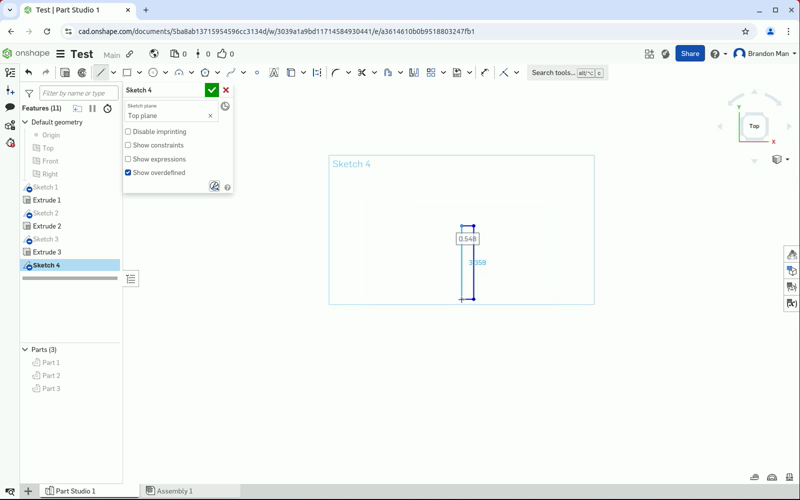
scroll(6)
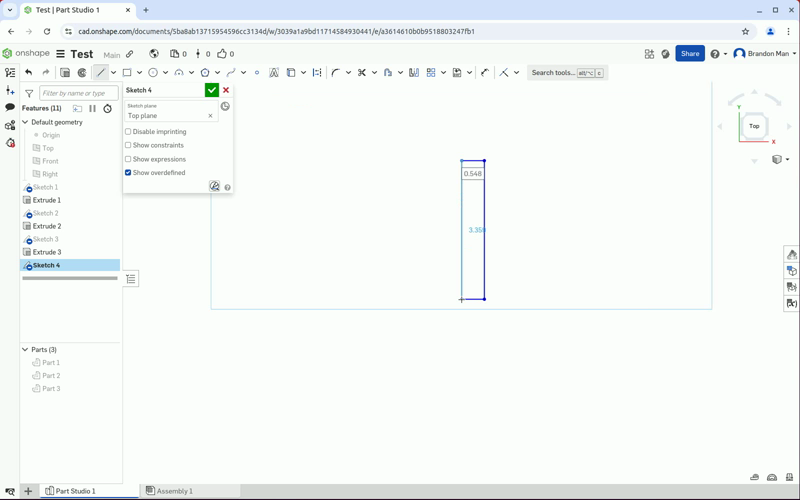
scroll(6)
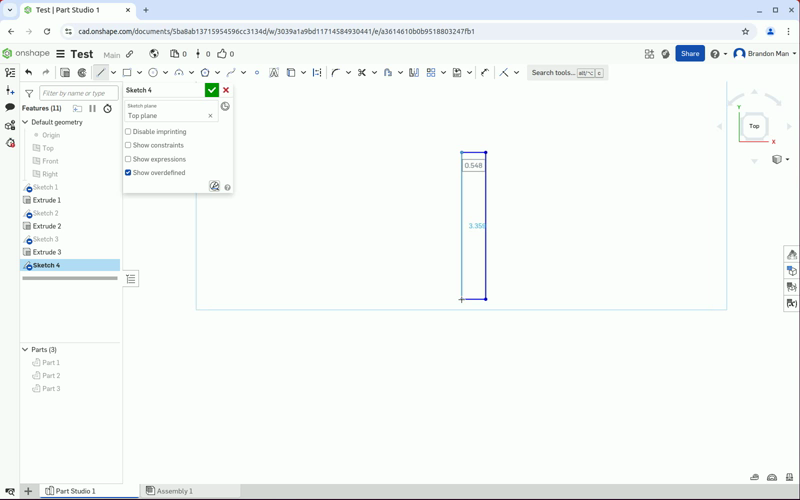
scroll(6)
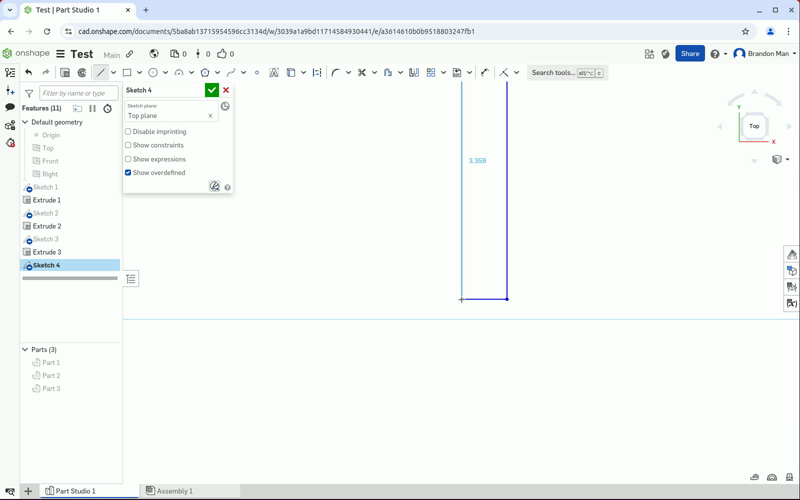
key_up(shift)
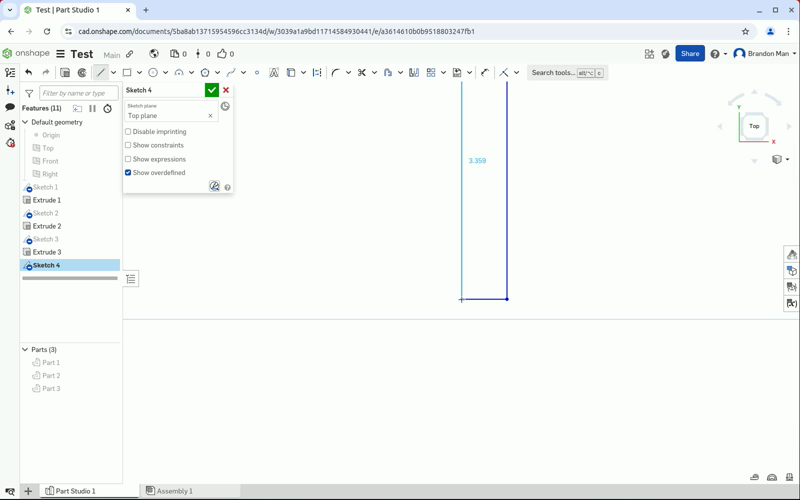
click(461, 299)
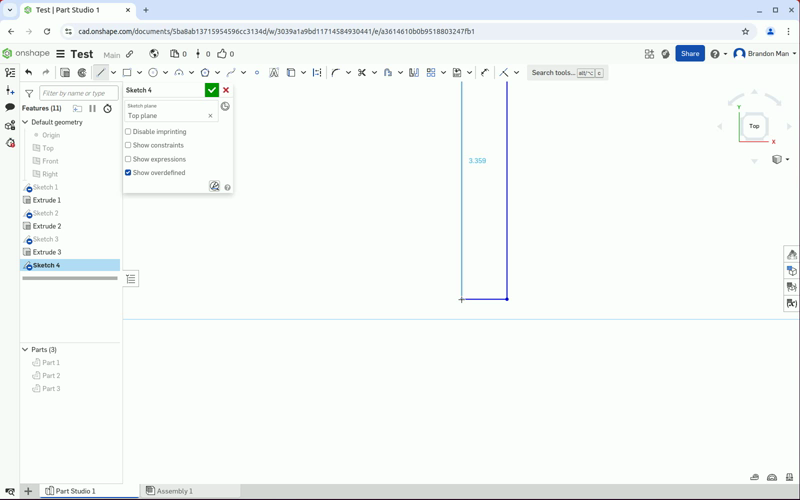
scroll(-6)
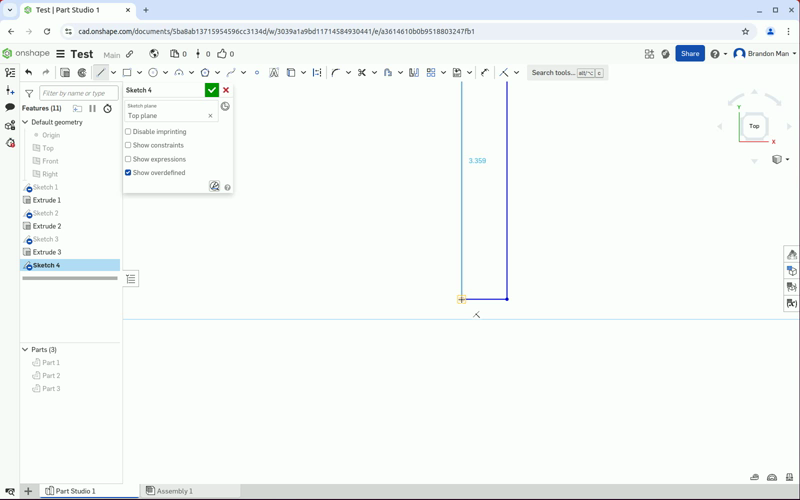
scroll(-6)
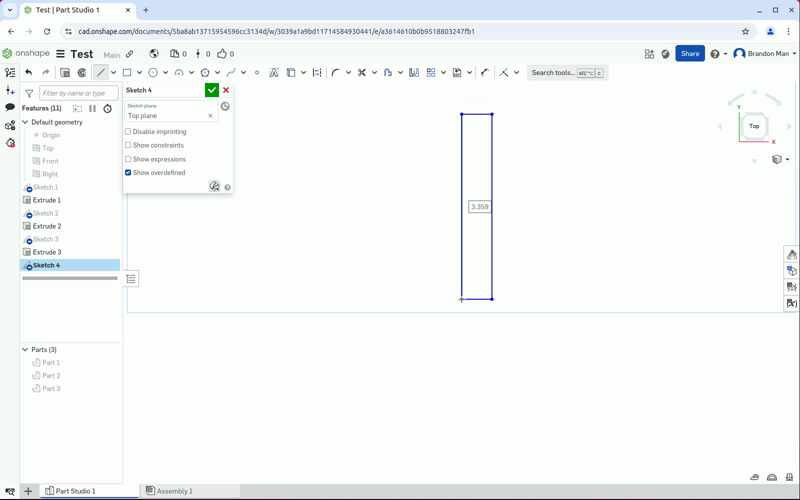
scroll(-6)
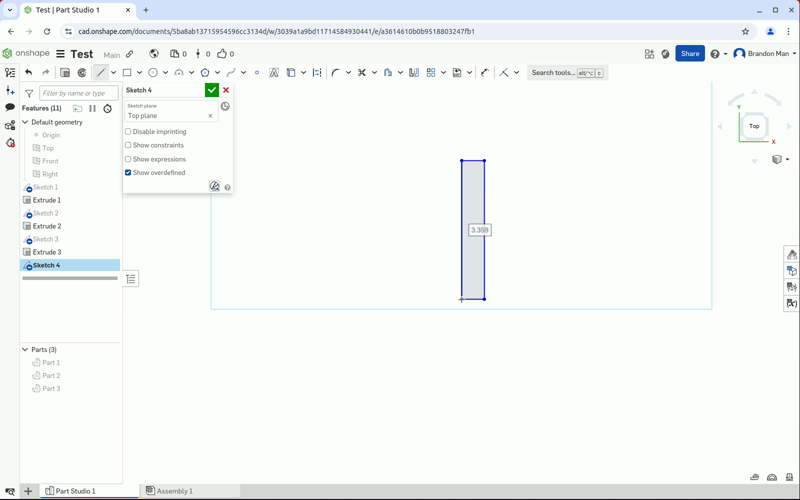
scroll(-6)
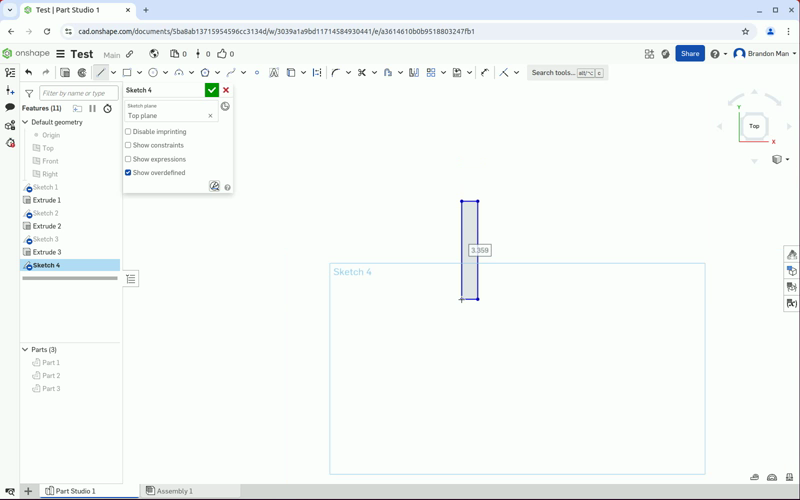
scroll(-6)
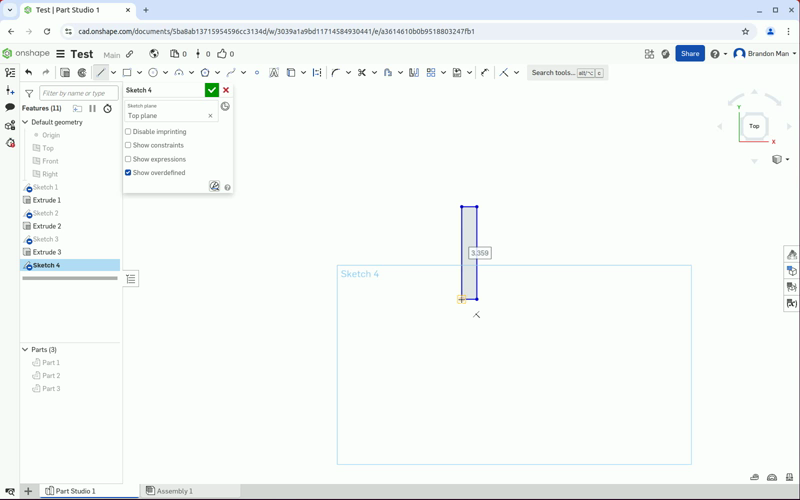
scroll(-6)
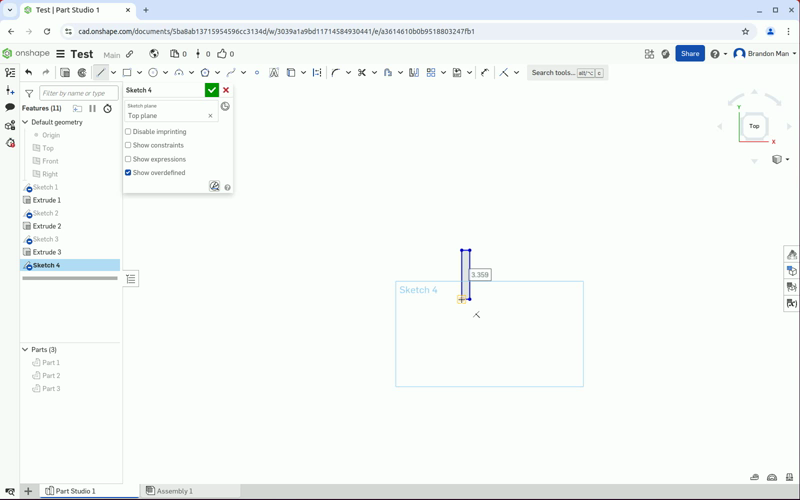
scroll(-6)
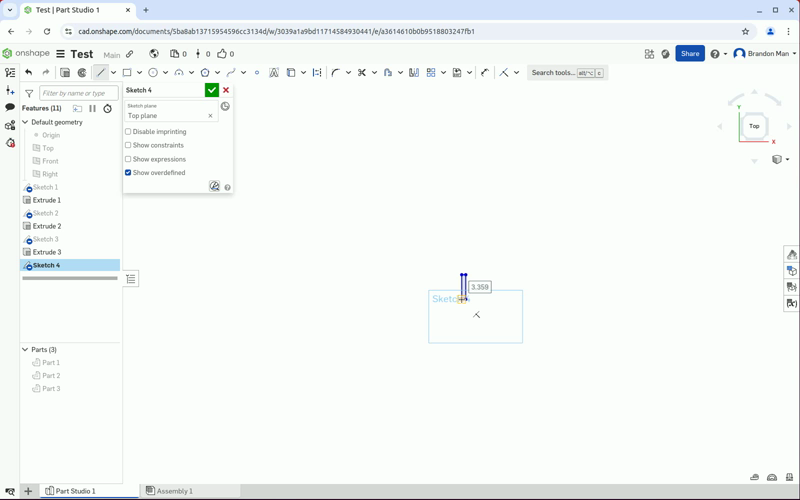
key(esc)
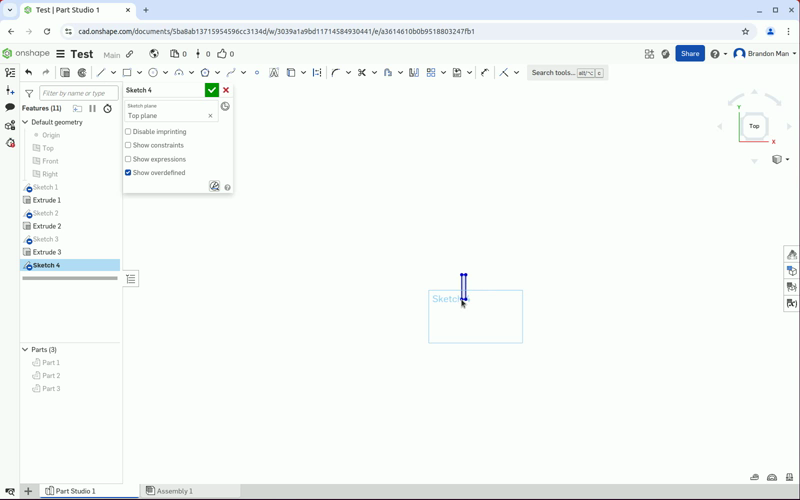
mouse_move(462, 286)
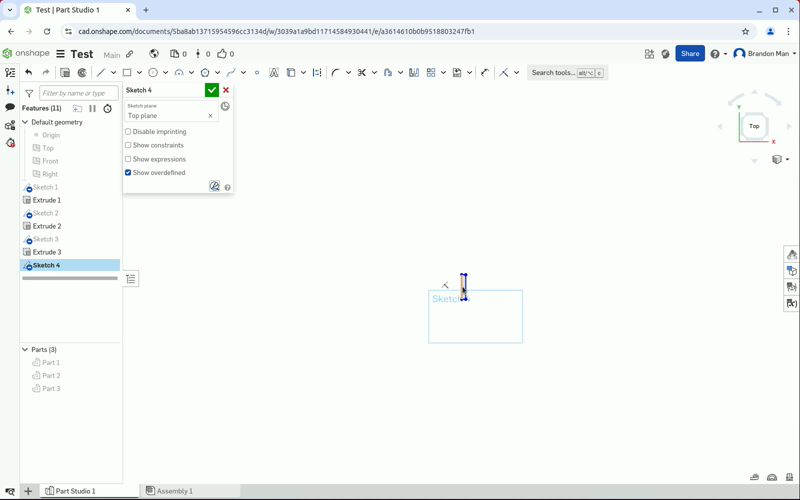
scroll(6)
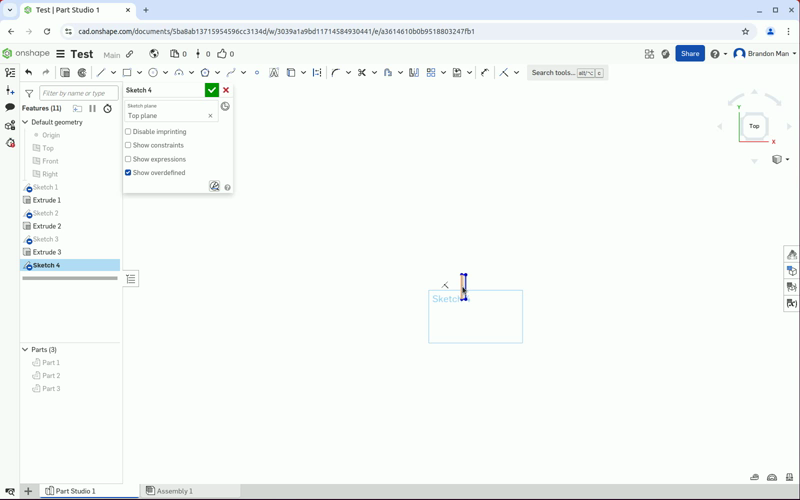
scroll(6)
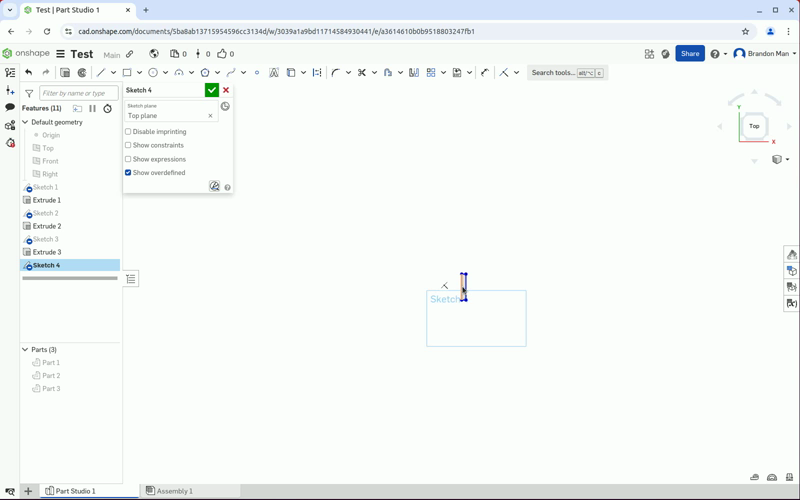
scroll(6)
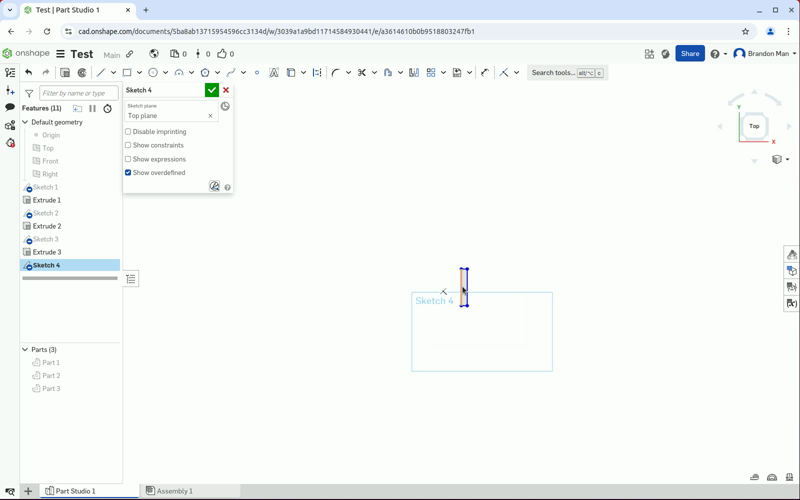
scroll(6)
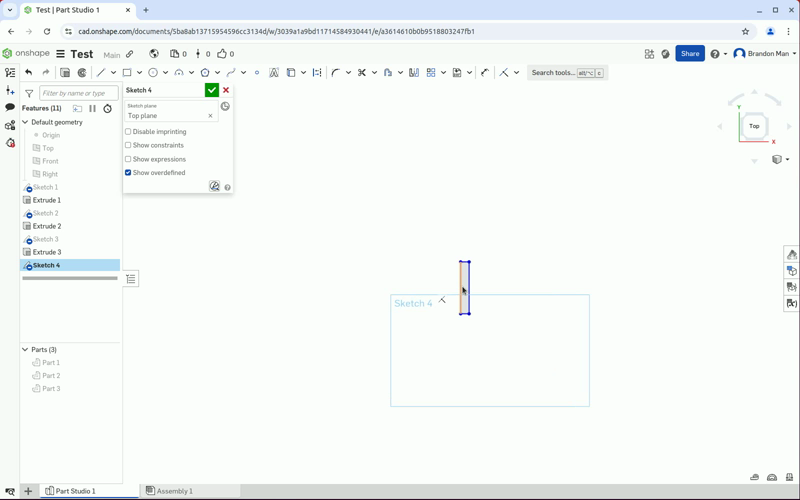
scroll(6)
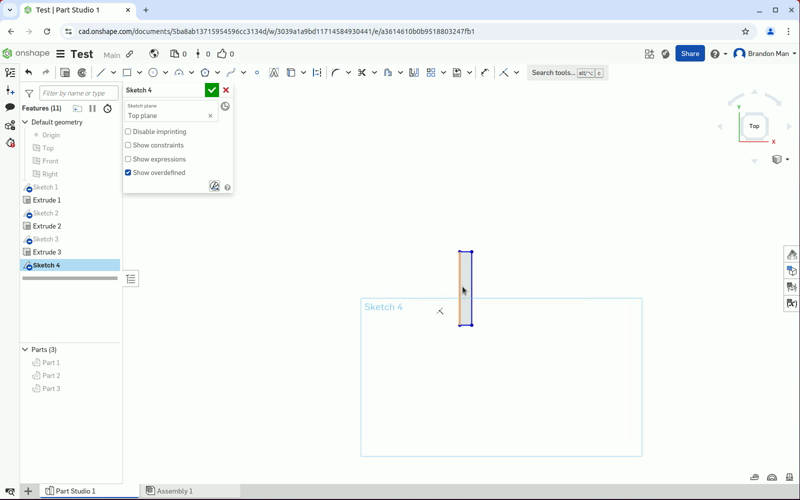
scroll(6)
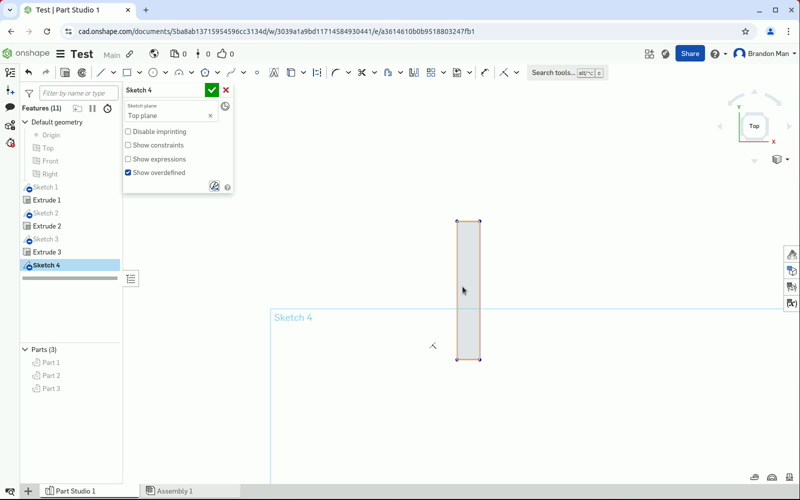
scroll(6)
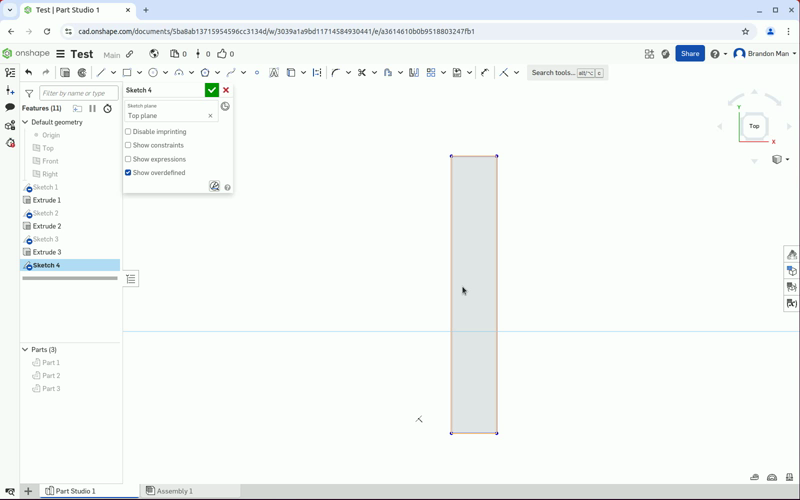
click(462, 286)
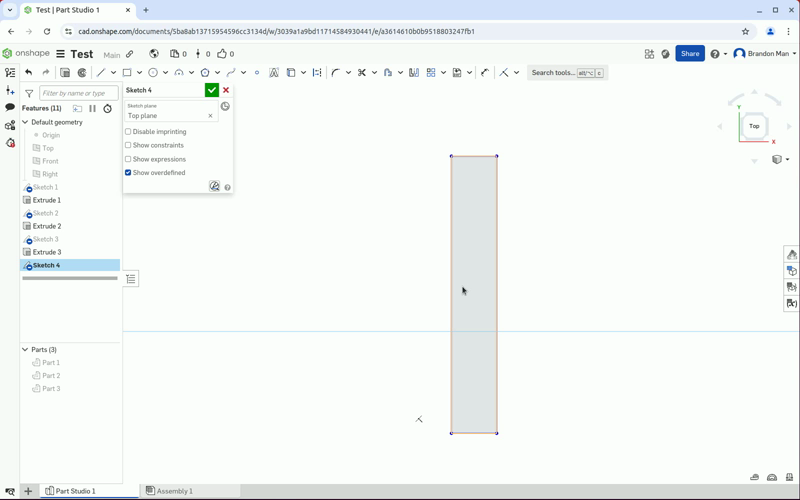
scroll(-6)
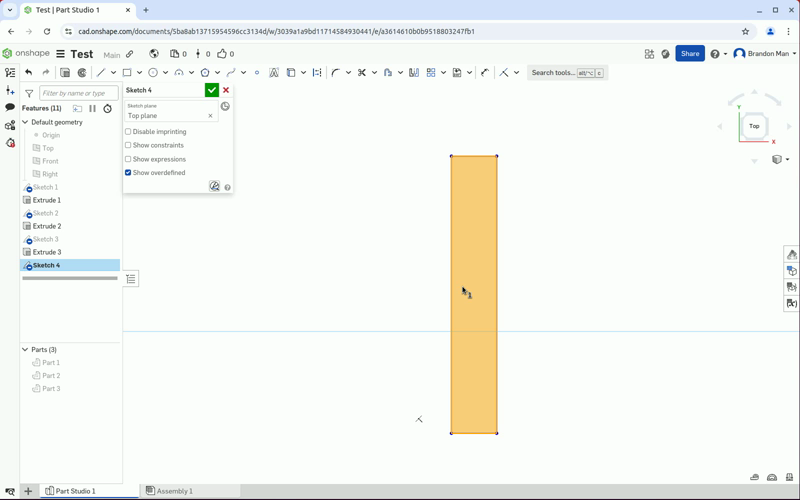
scroll(-6)
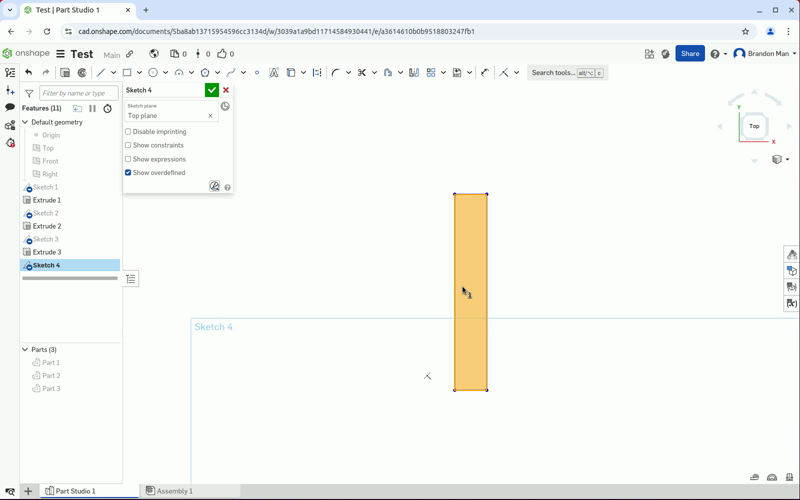
scroll(-6)
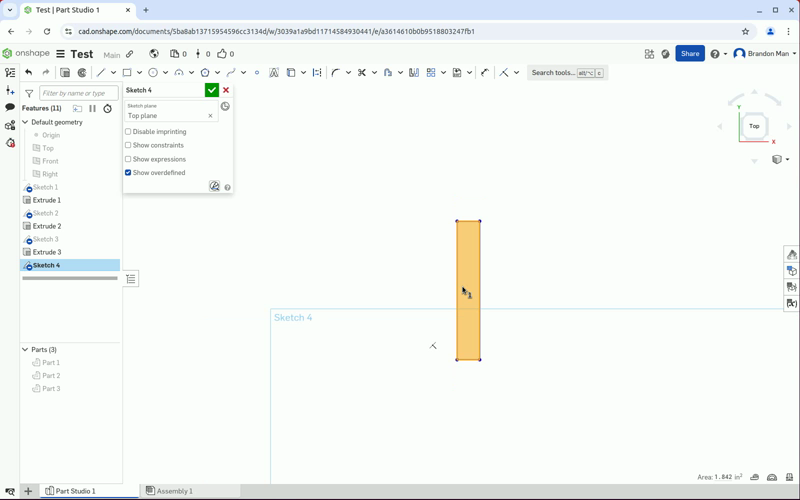
scroll(-6)
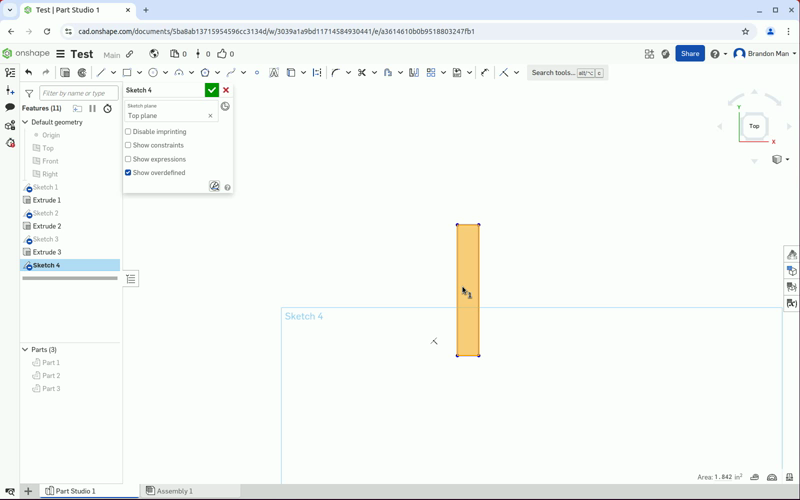
scroll(-6)
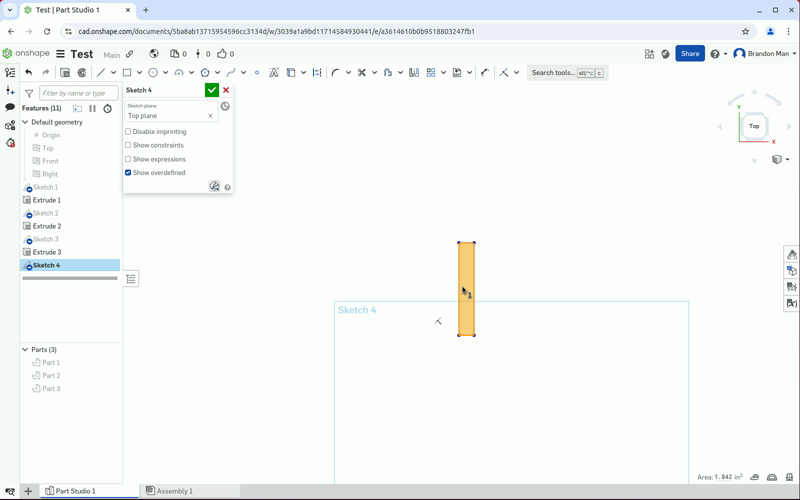
scroll(-6)
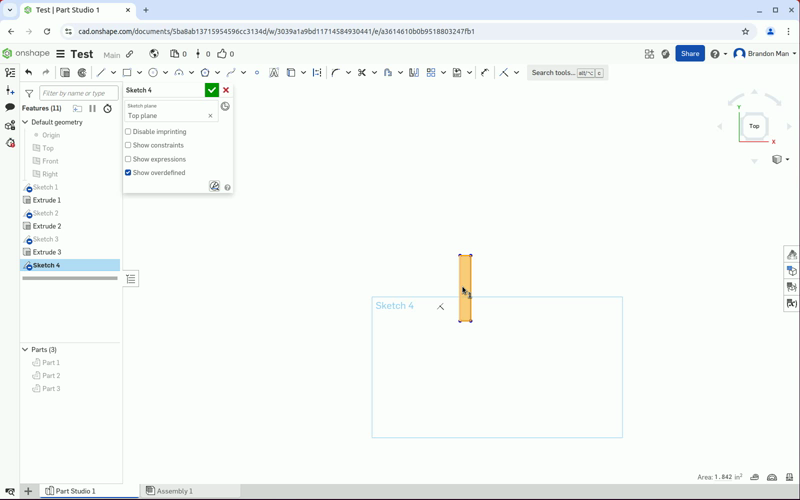
scroll(-6)
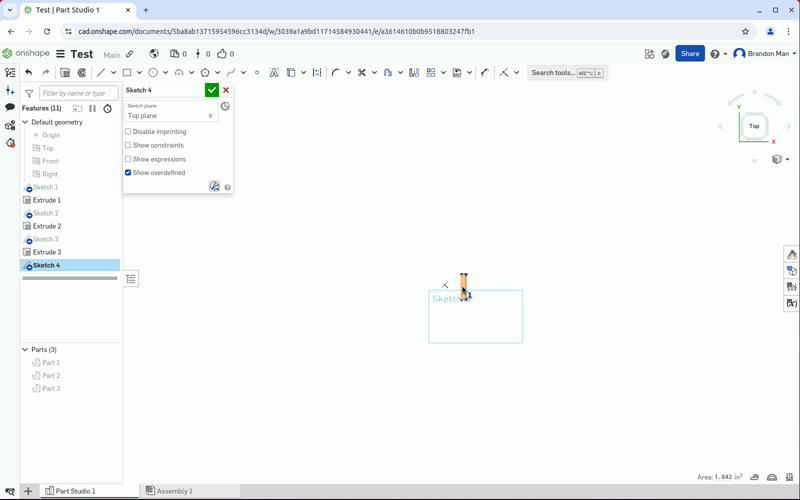
mouse_move(73, 352)
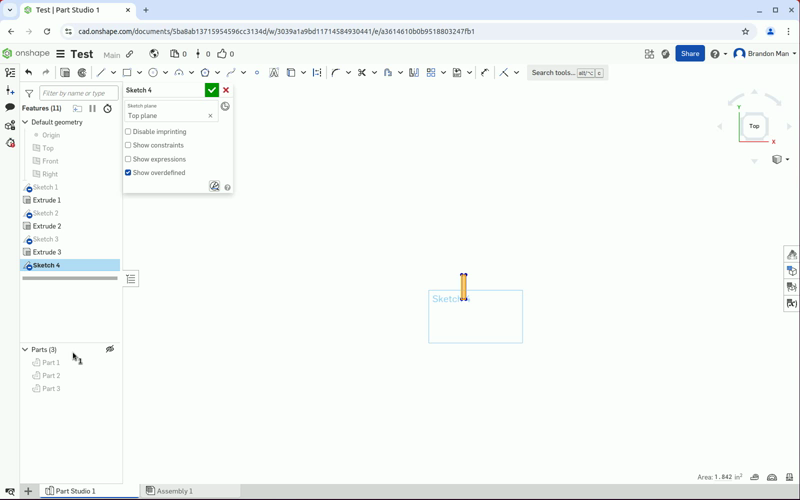
key(shift+y)
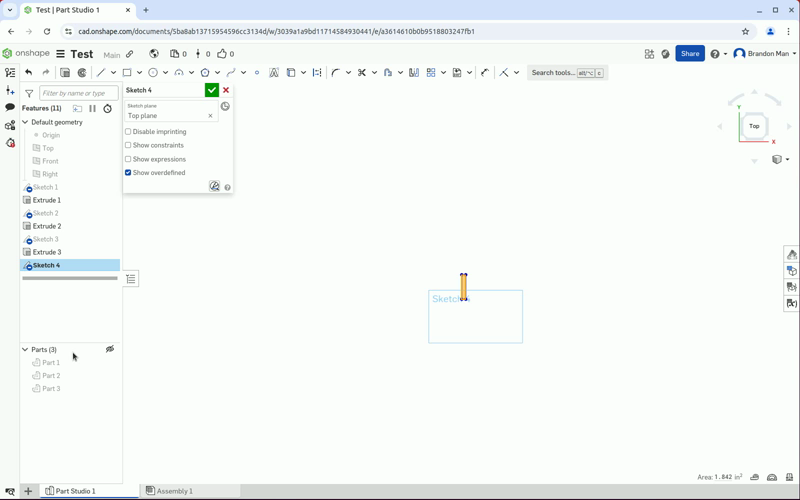
key(shift+e)
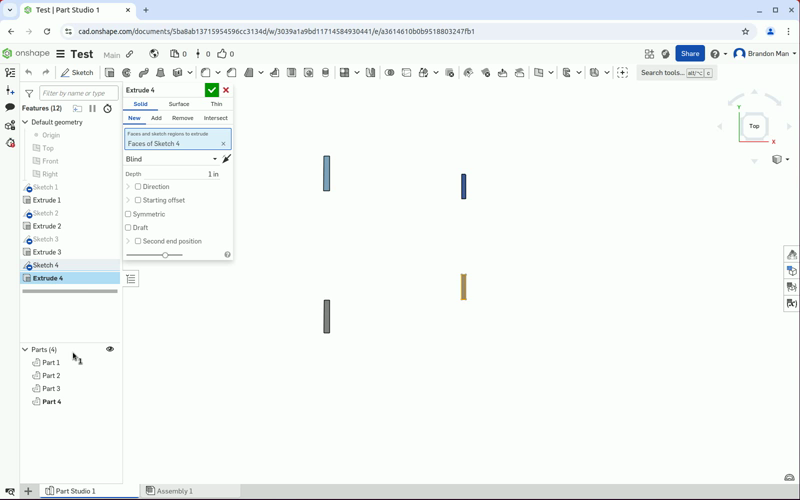
mouse_move(143, 106)
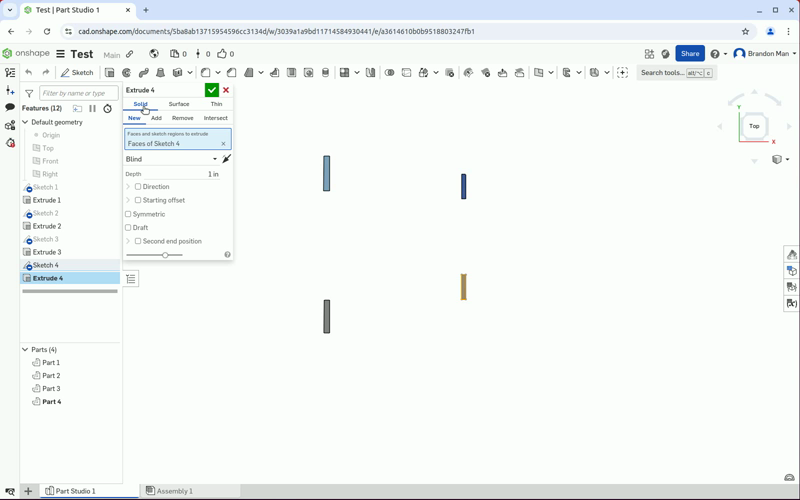
click(143, 106)
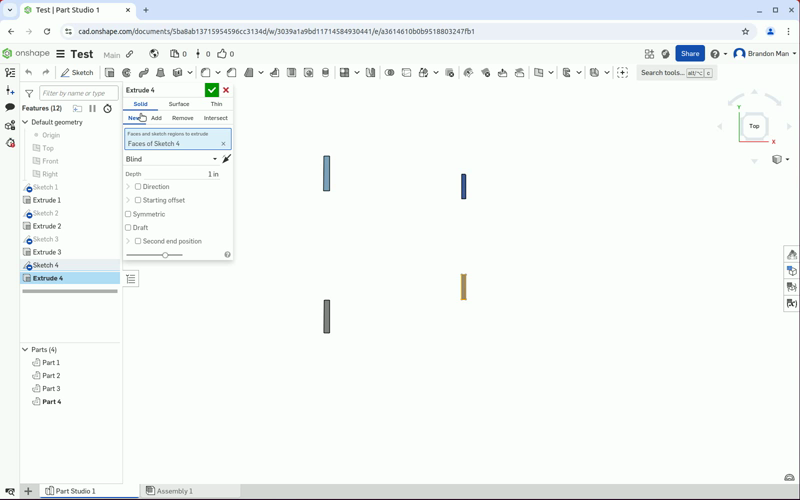
mouse_move(137, 120)
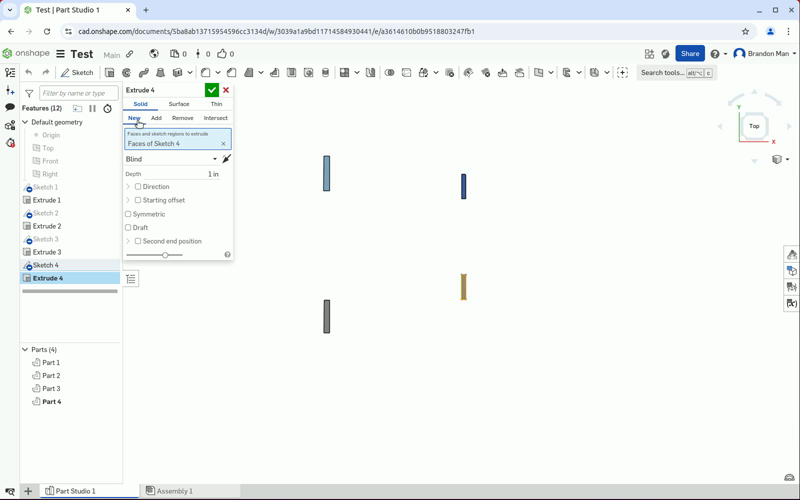
click(137, 120)
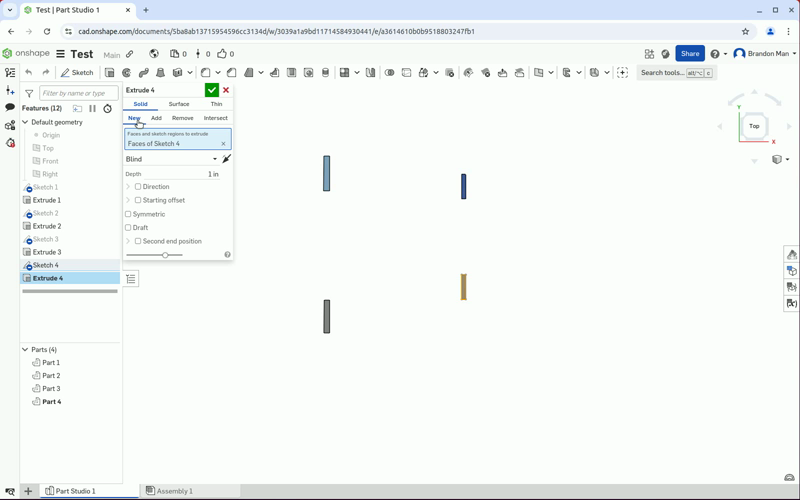
key(tab, 4)
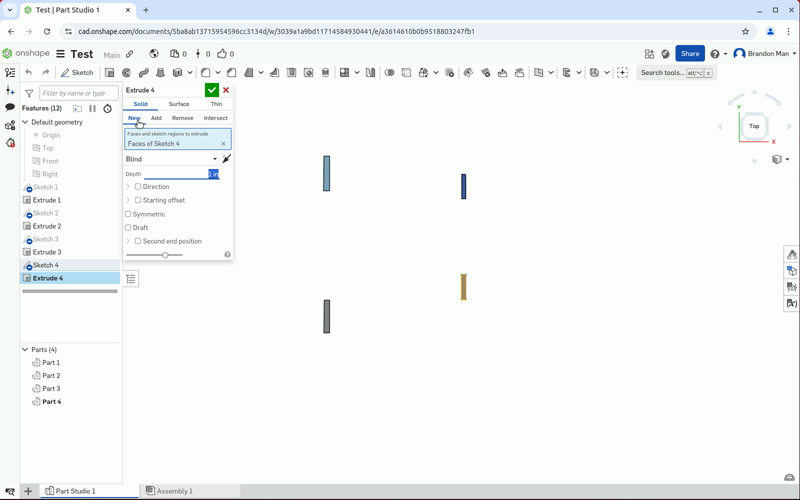
text(0.722)
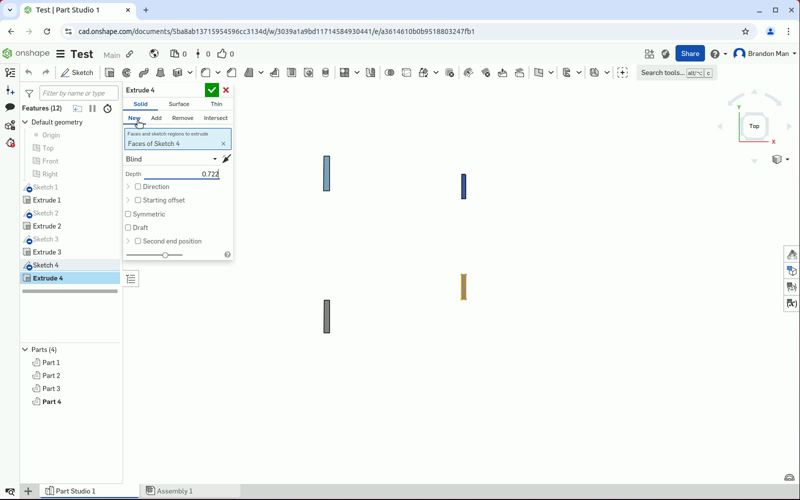
key(enter)
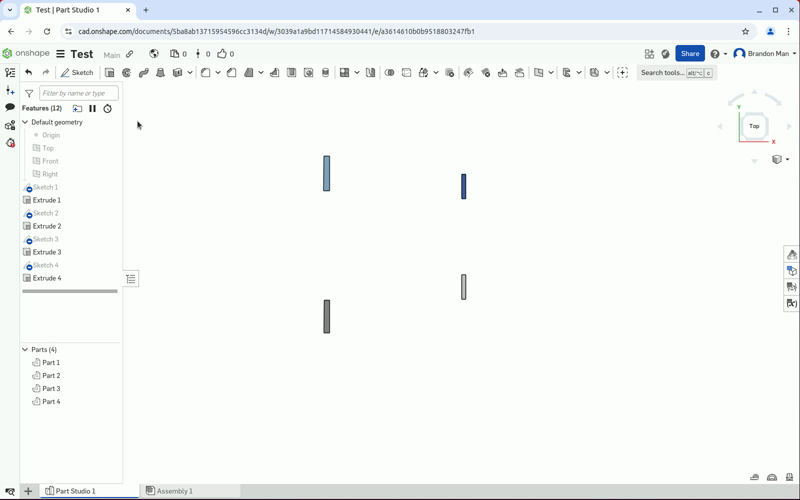
key(shift+h)
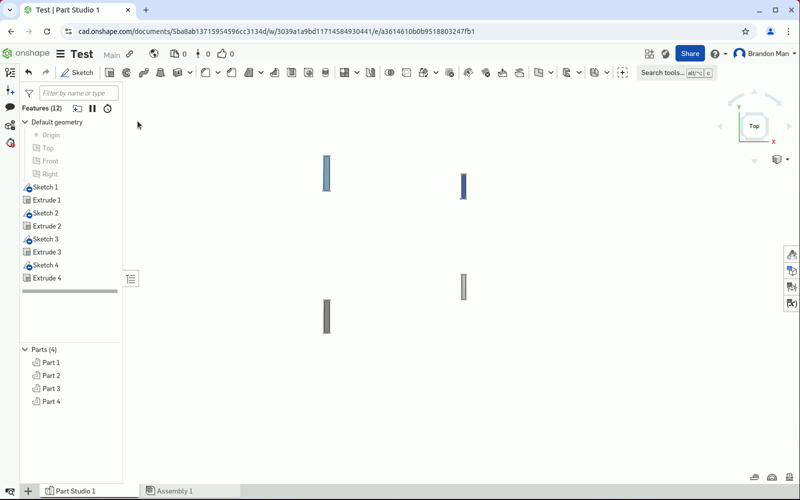
key(shift+h)
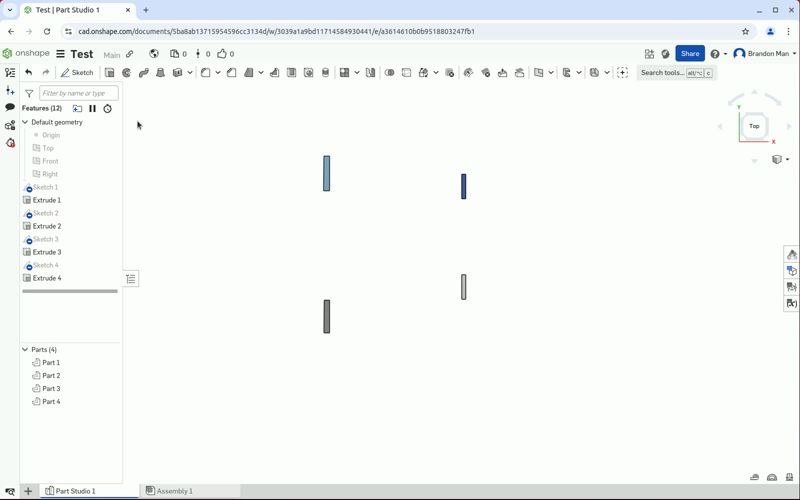
mouse_move(73, 189)
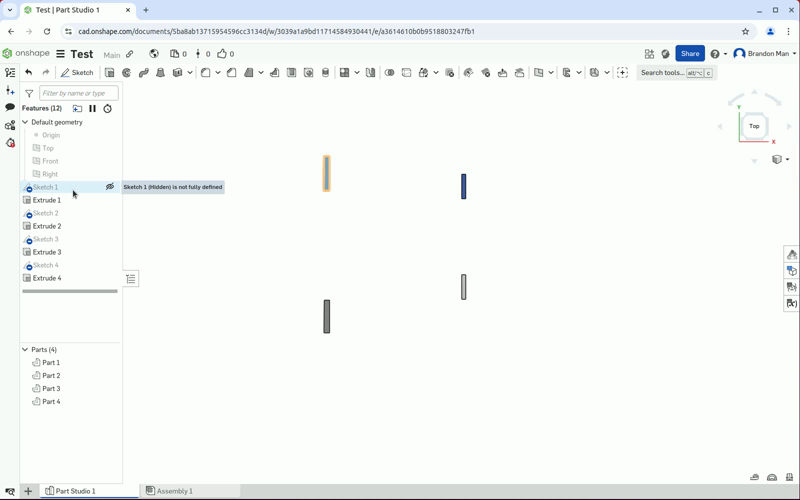
click(73, 189)
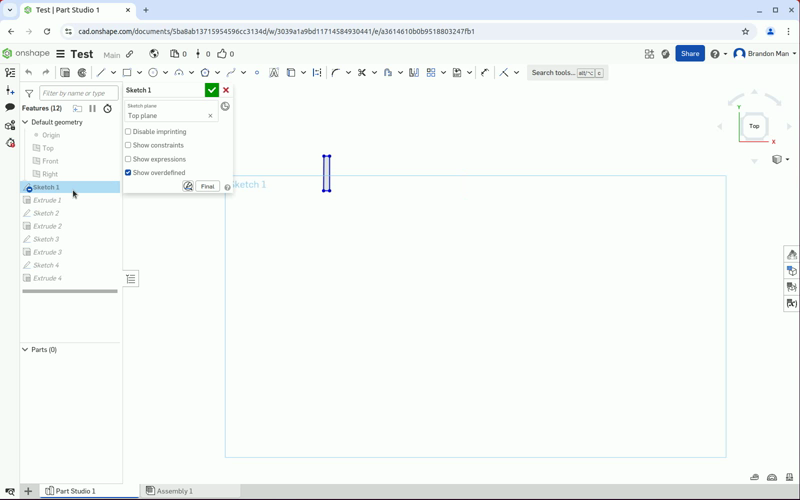
mouse_move(229, 92)
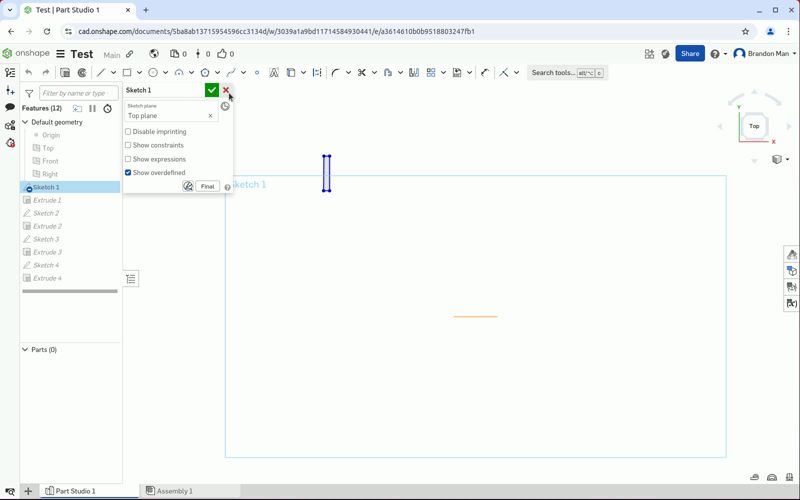
click(229, 92)
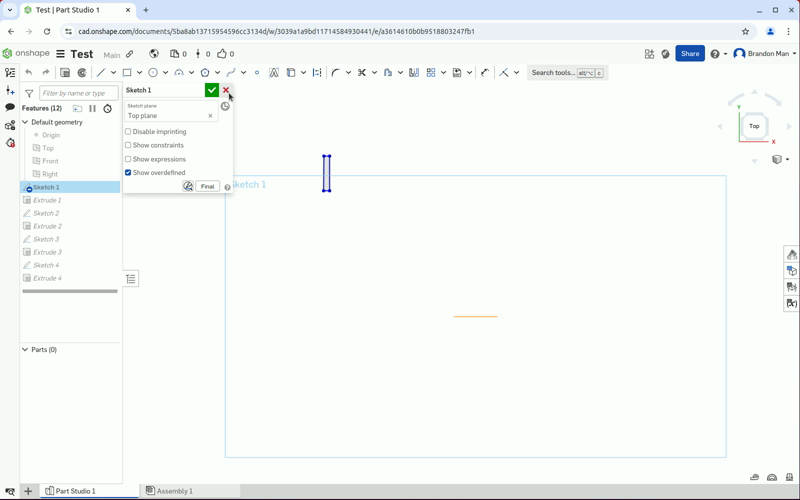
key(shift+s)
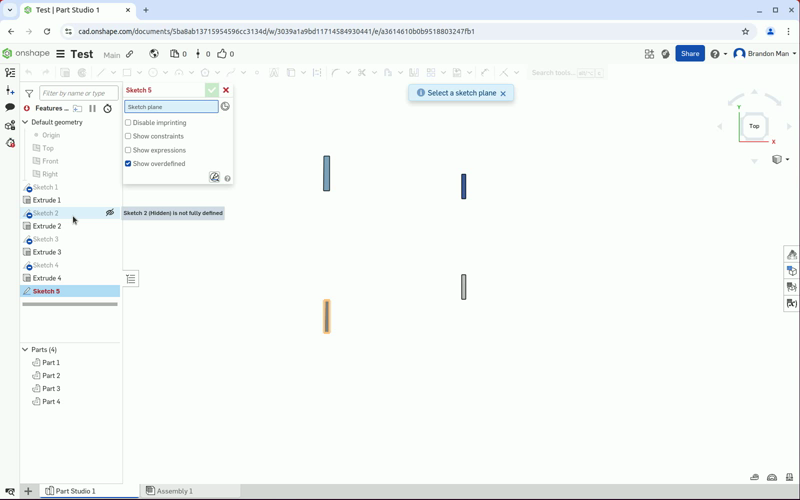
scroll(3)
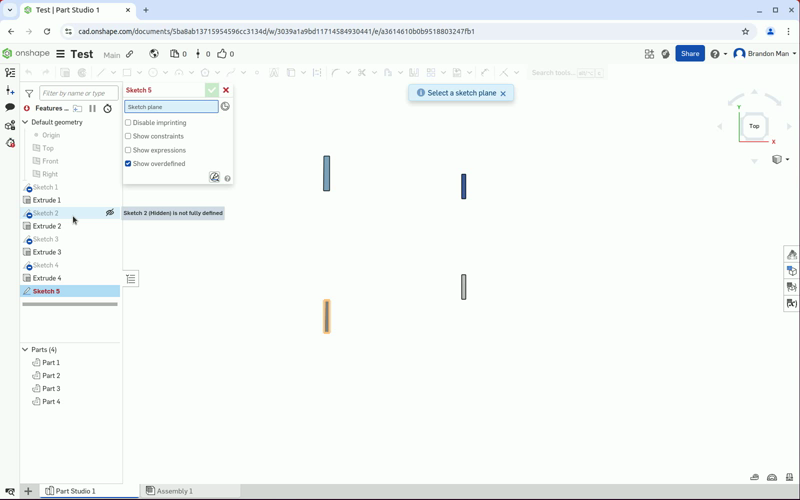
mouse_move(73, 150)
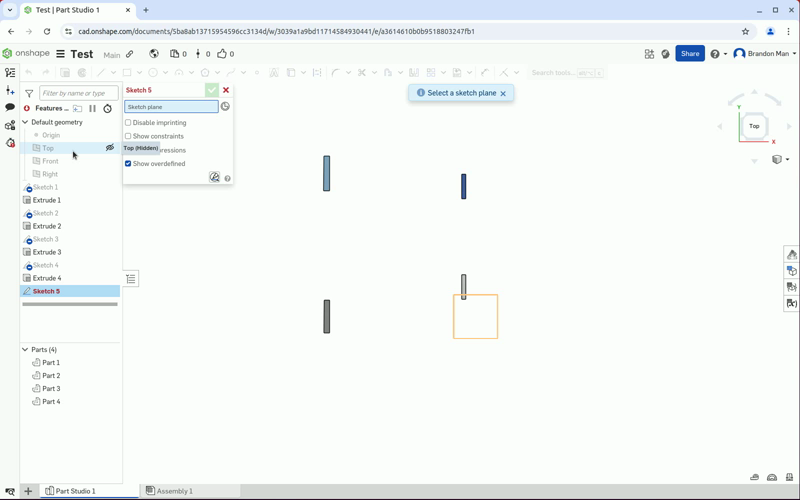
click(73, 150)
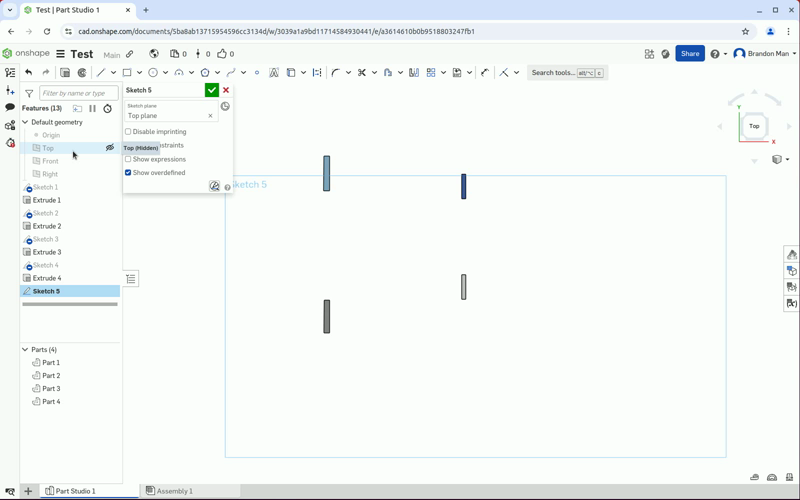
mouse_move(73, 352)
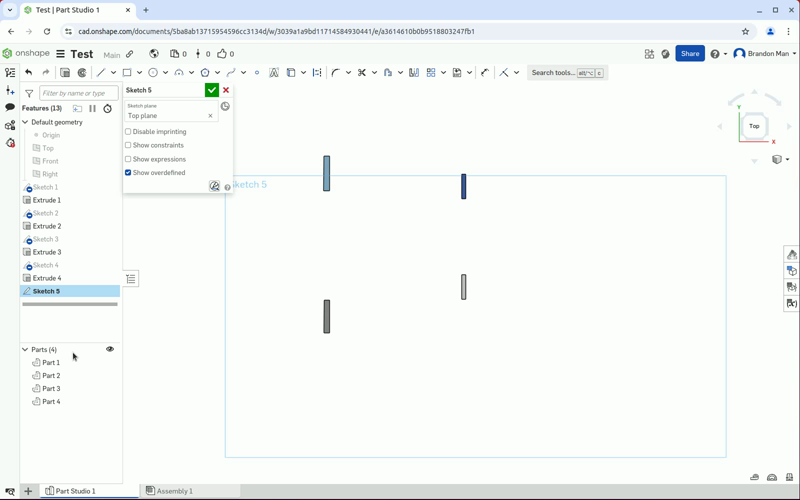
key(y)
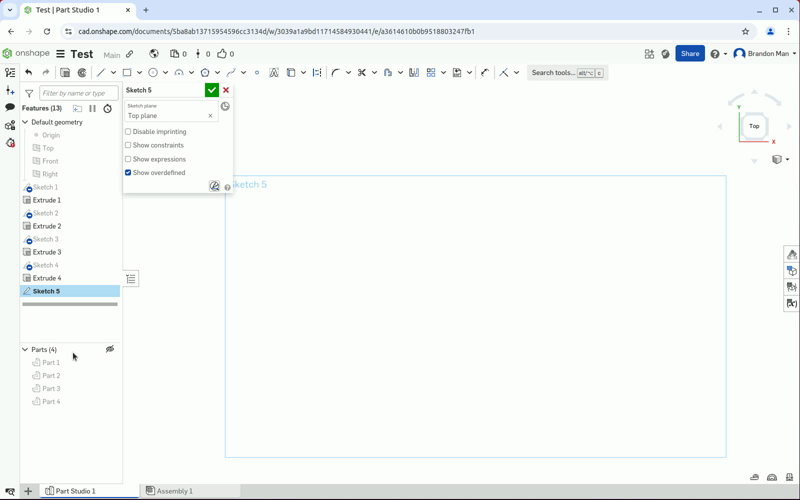
key(l)
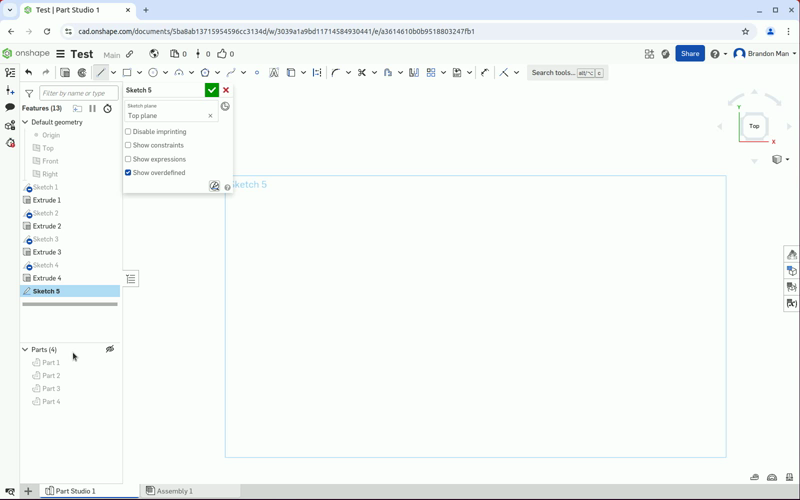
key_down(shift)
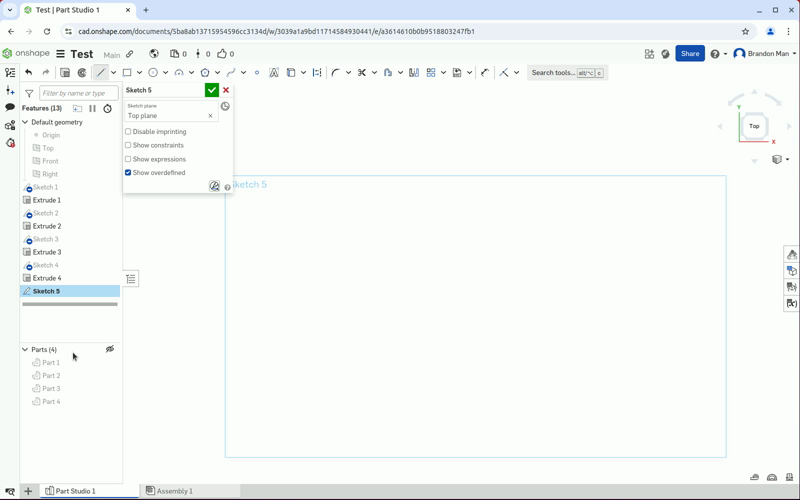
mouse_move(363, 304)
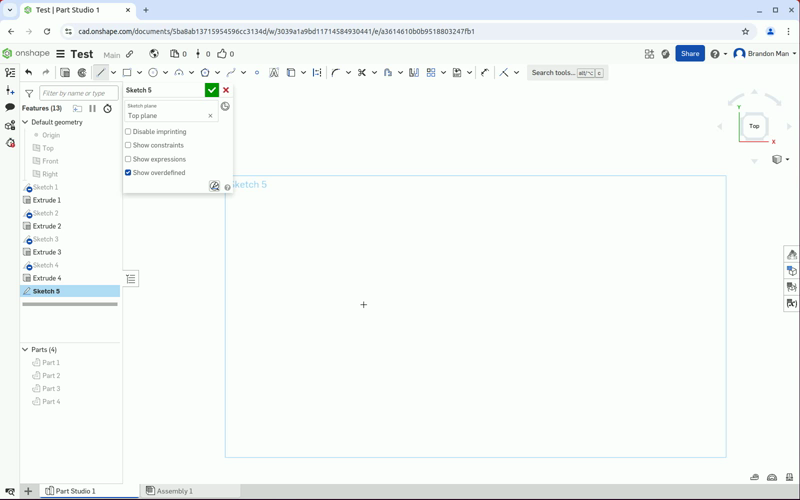
click(363, 304)
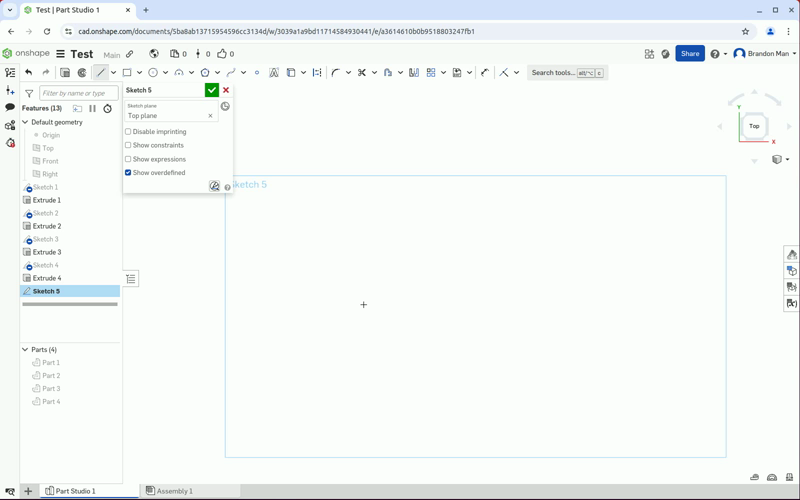
key_up(shift)
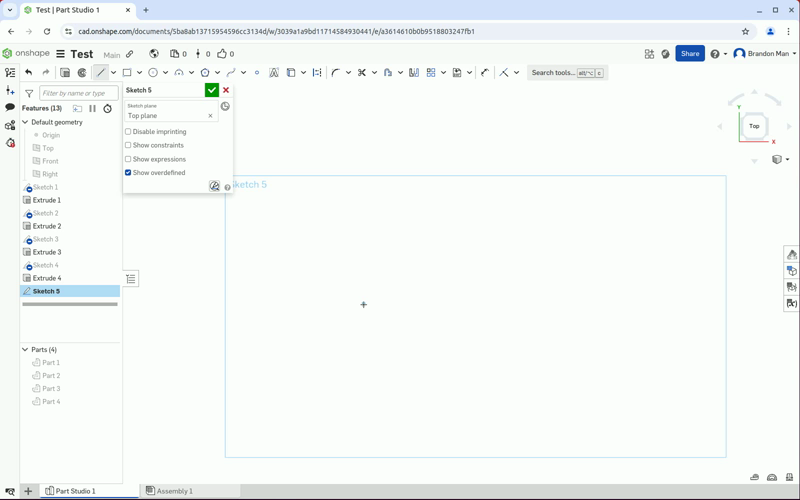
key_down(shift)
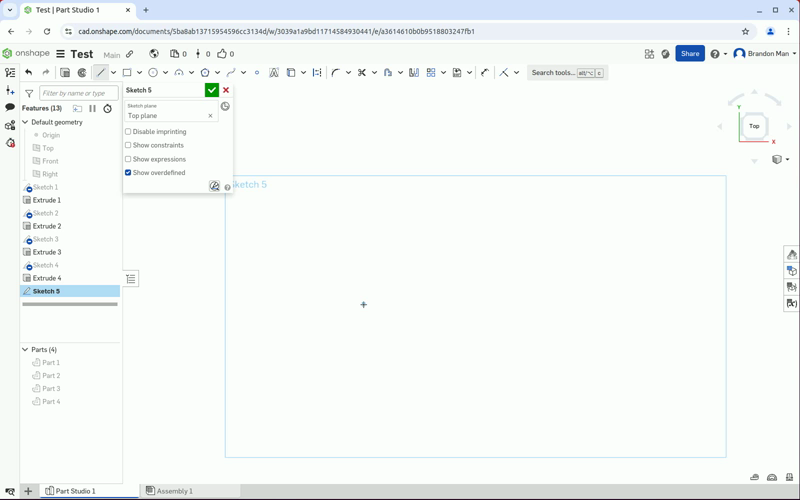
mouse_move(460, 304)
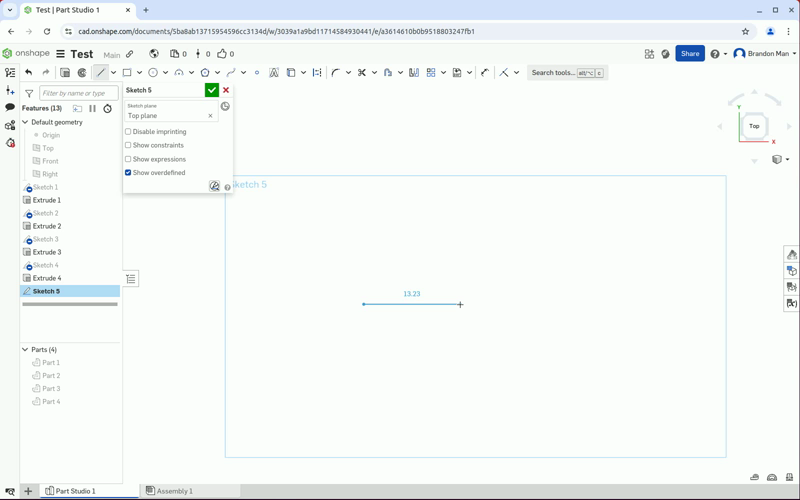
click(460, 304)
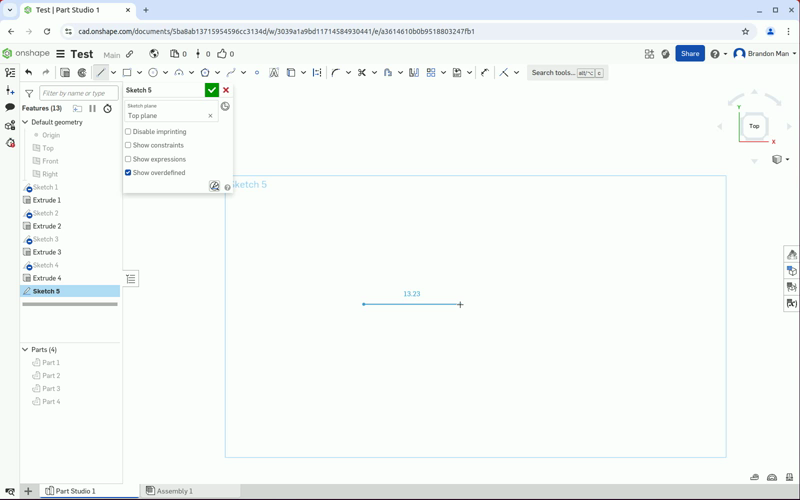
key_up(shift)
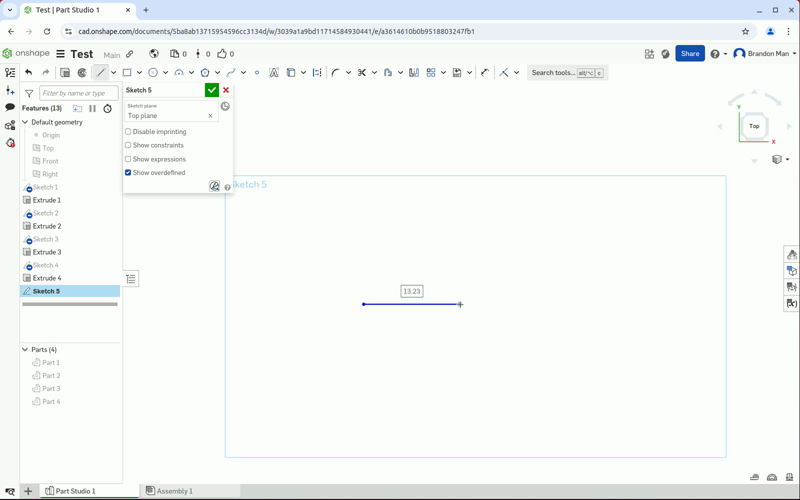
key_down(shift)
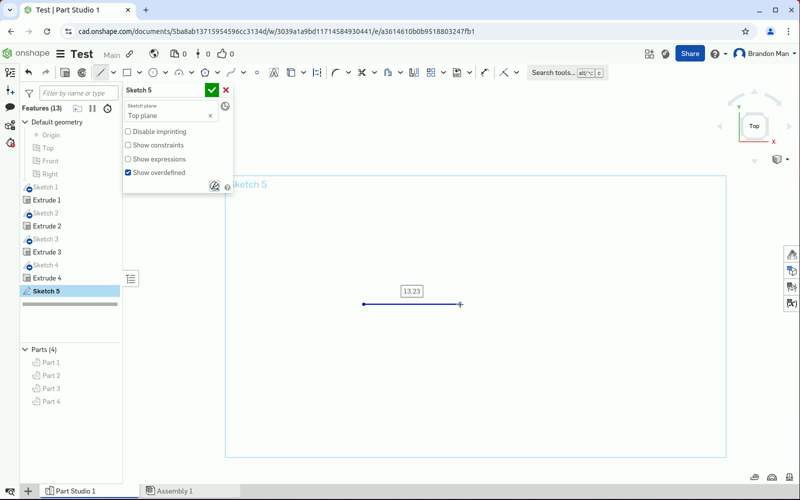
mouse_move(490, 304)
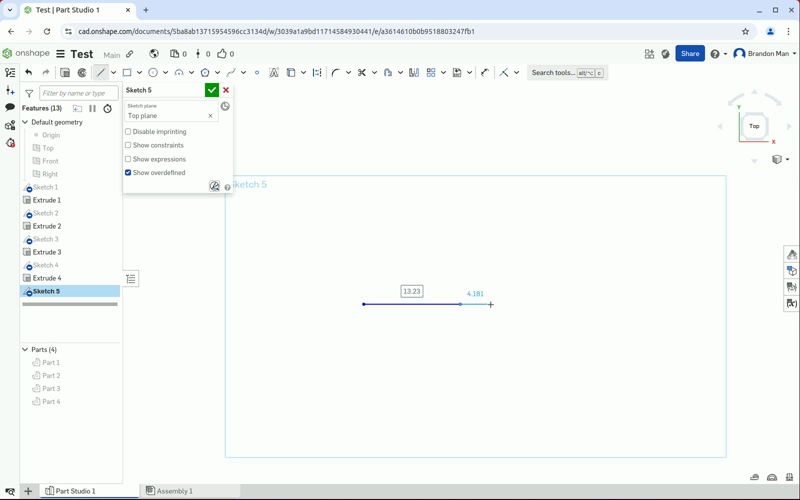
mouse_move(460, 299)
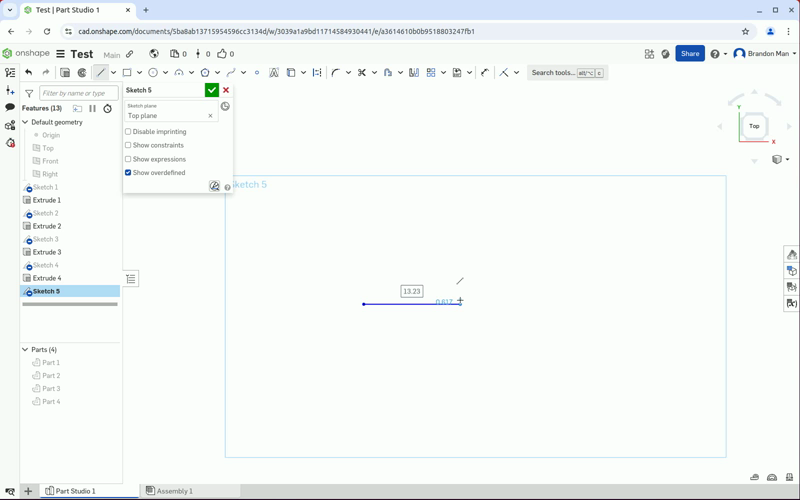
scroll(6)
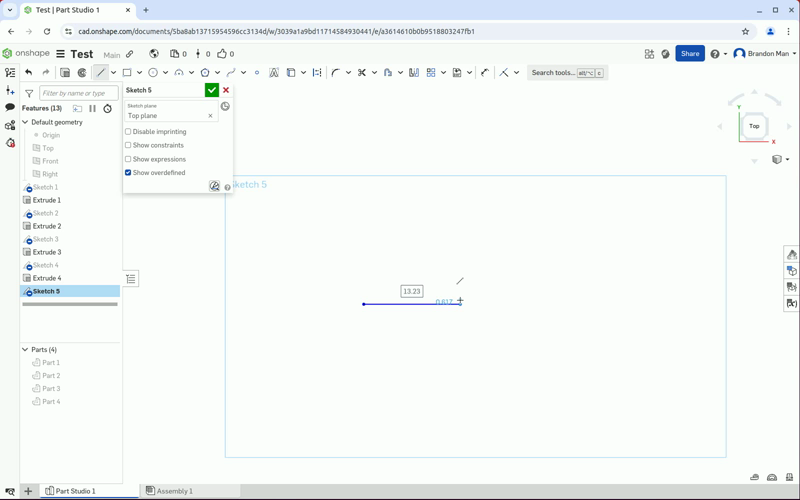
scroll(6)
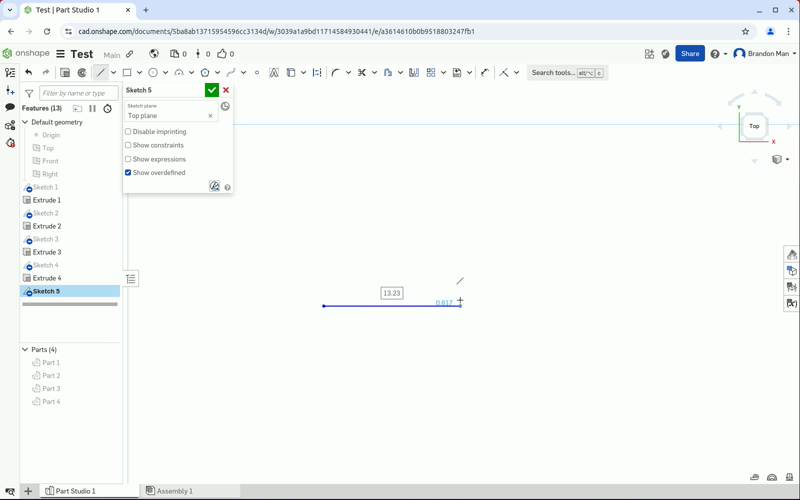
scroll(6)
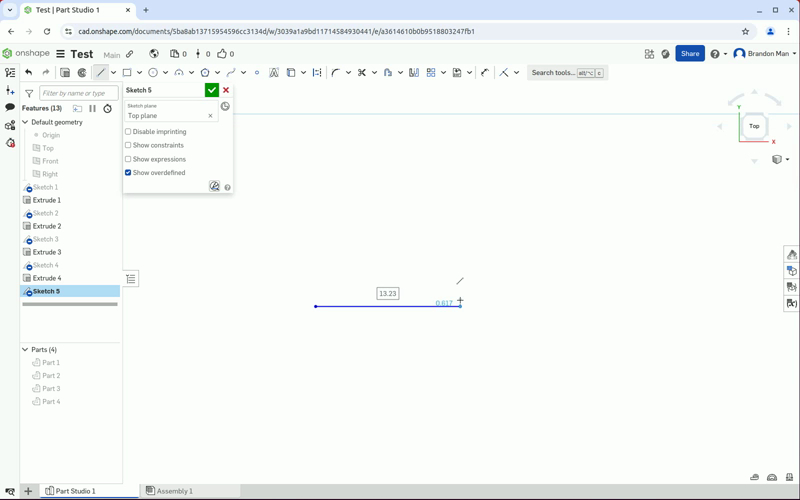
scroll(6)
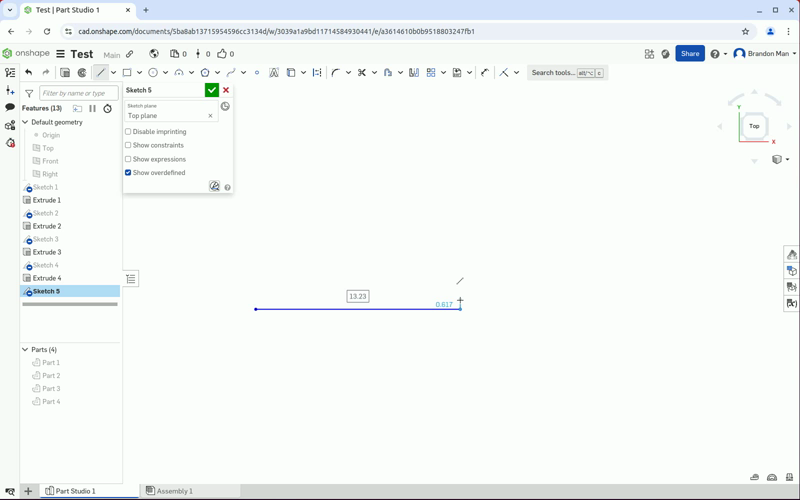
scroll(6)
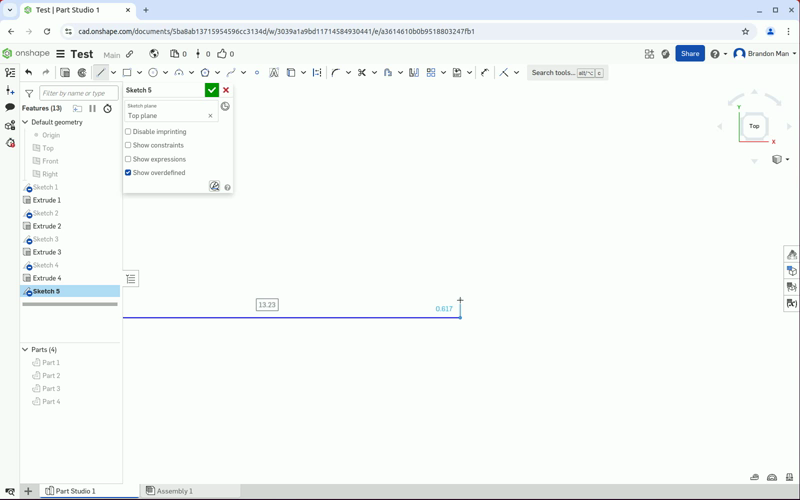
scroll(6)
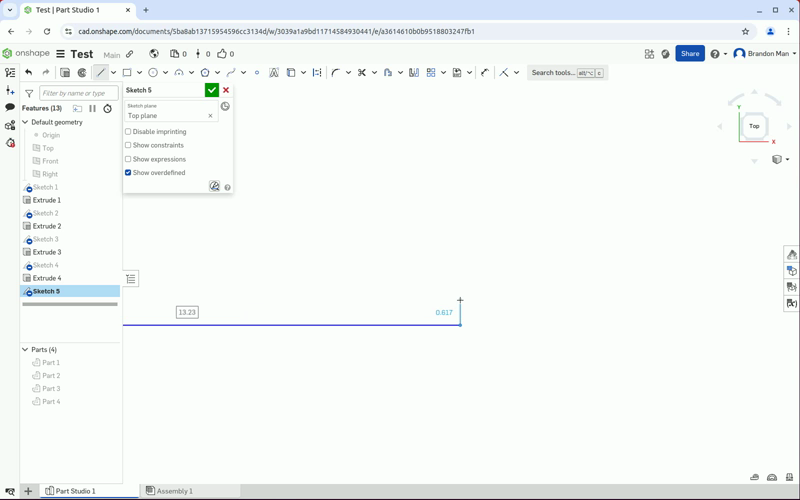
scroll(6)
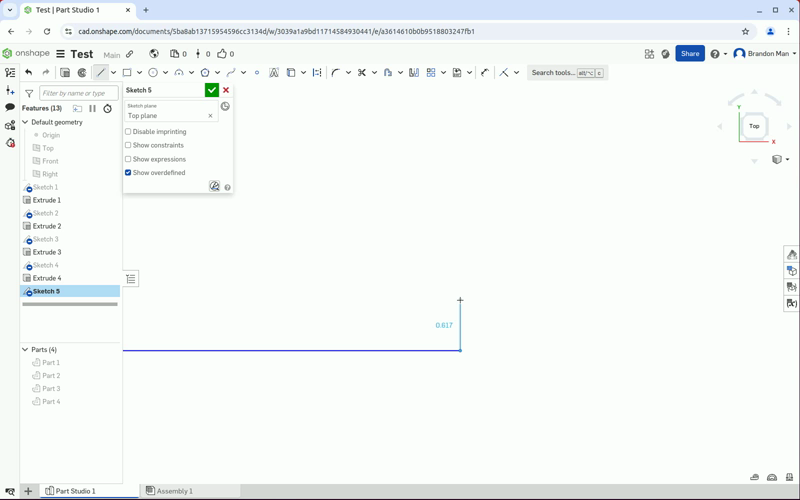
click(460, 299)
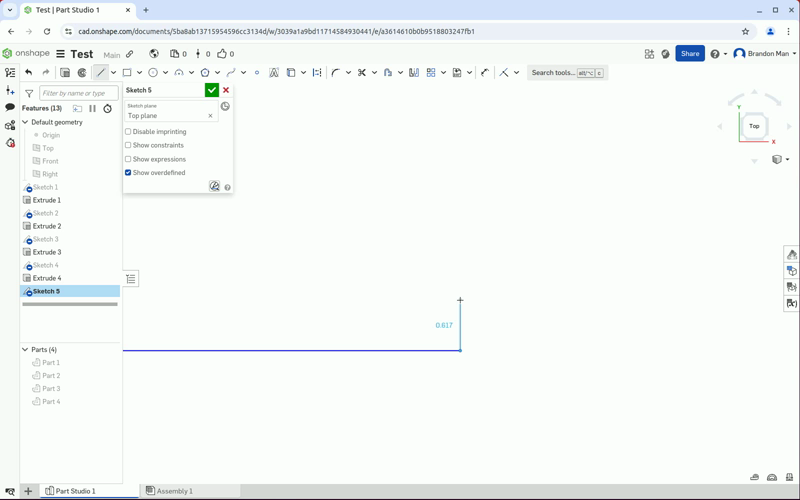
scroll(-6)
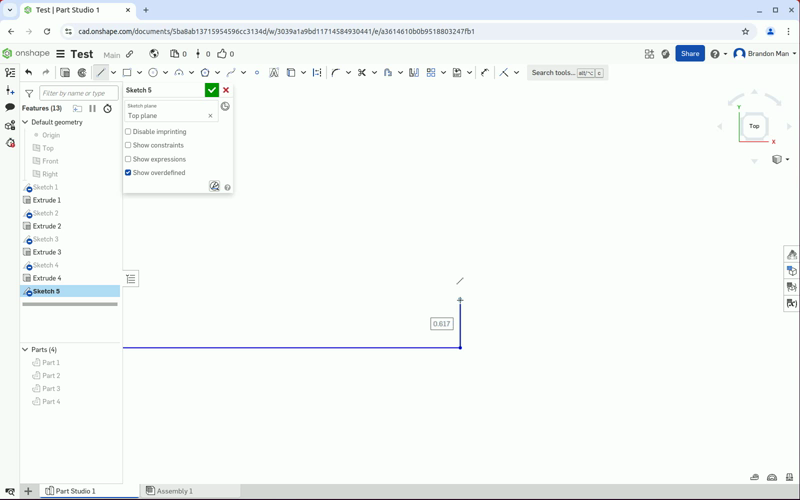
scroll(-6)
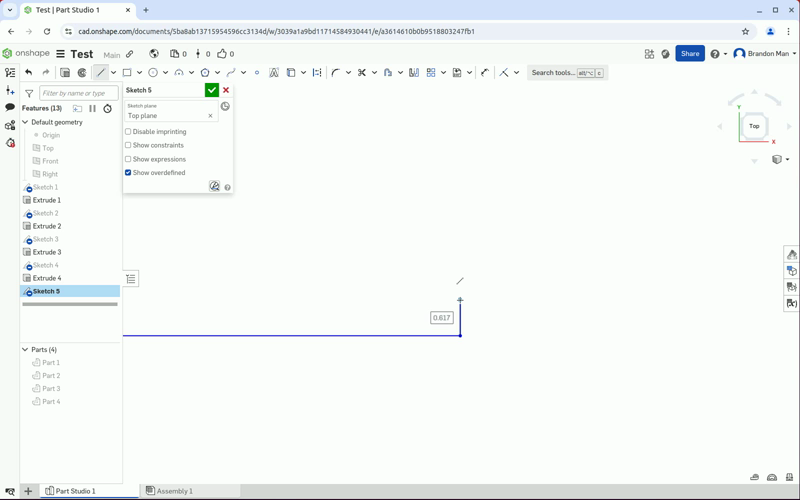
scroll(-6)
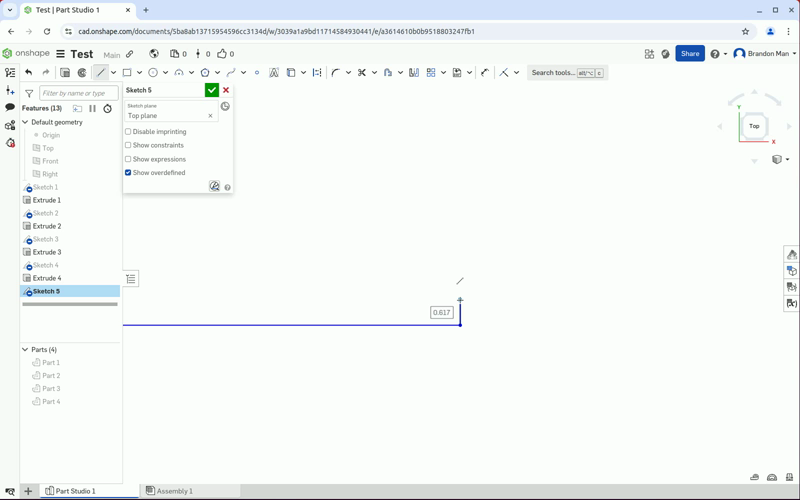
scroll(-6)
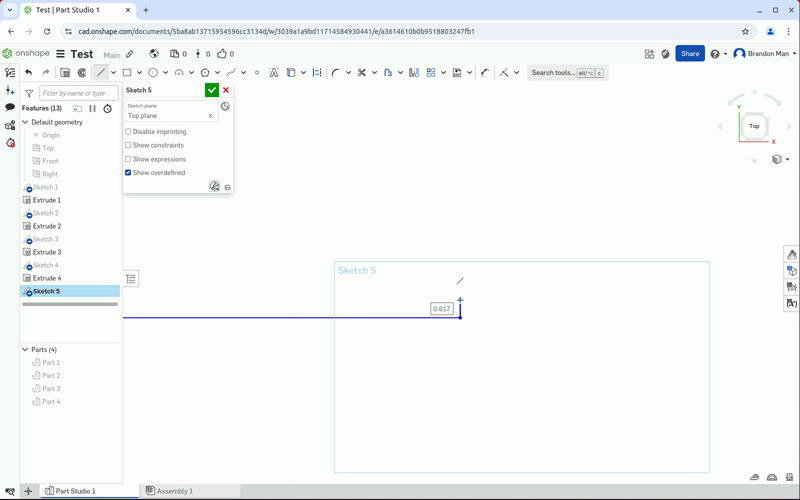
scroll(-6)
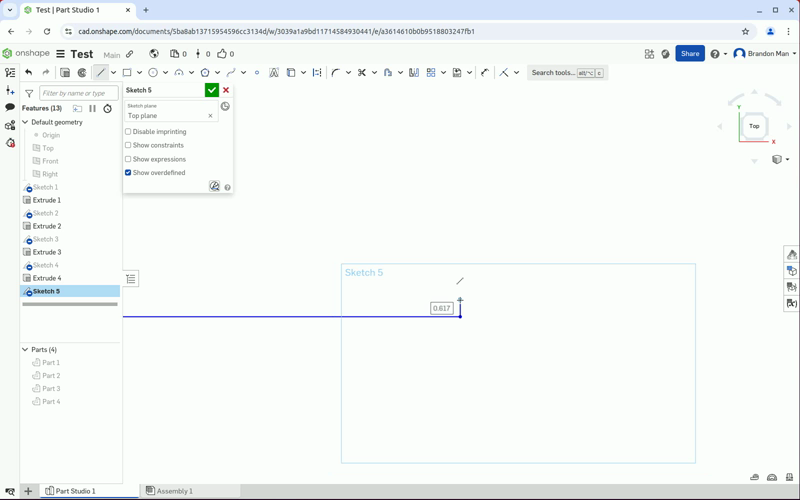
scroll(-6)
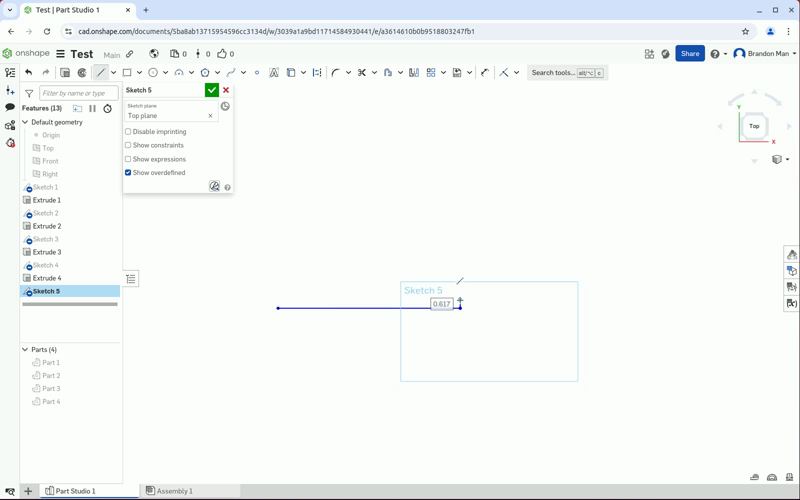
scroll(-6)
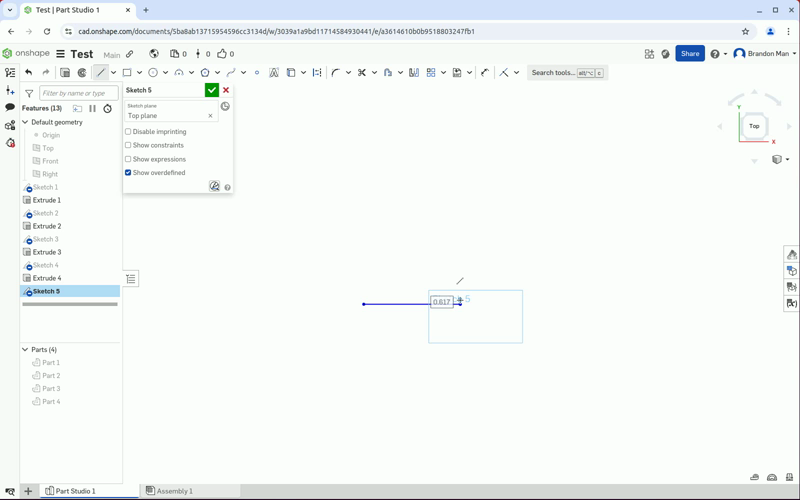
key_up(shift)
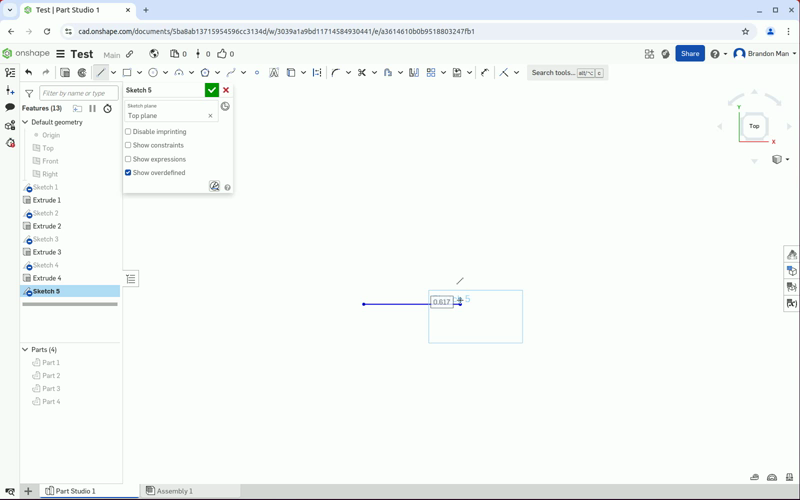
key_down(shift)
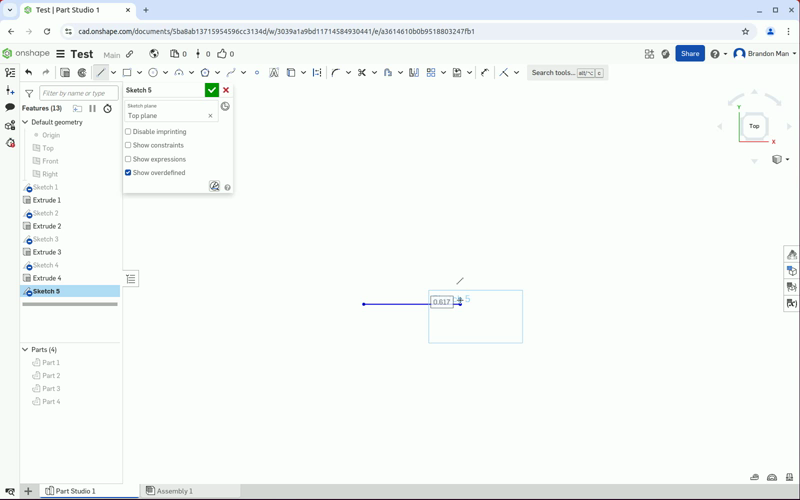
mouse_move(490, 299)
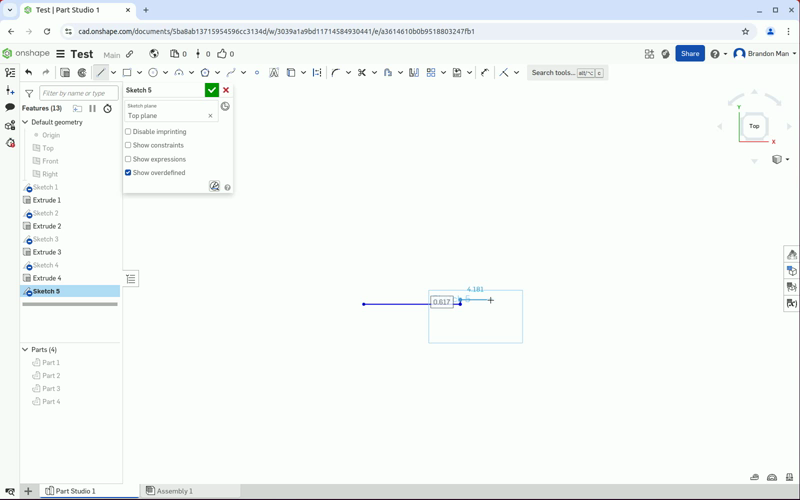
mouse_move(460, 276)
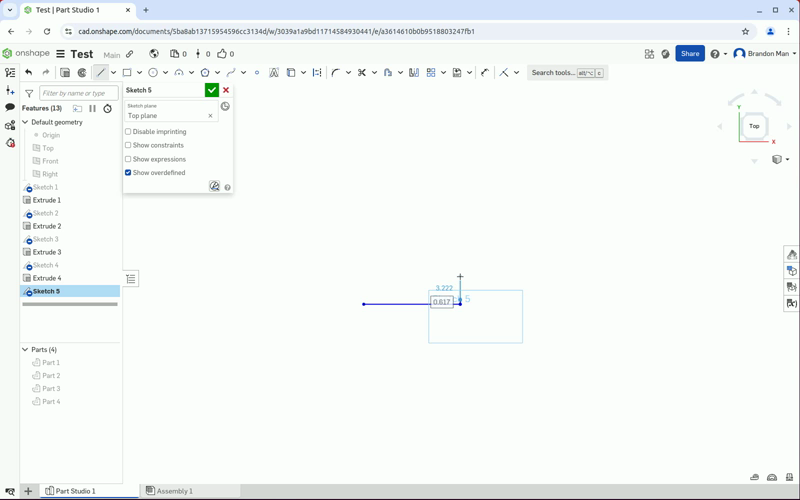
click(460, 276)
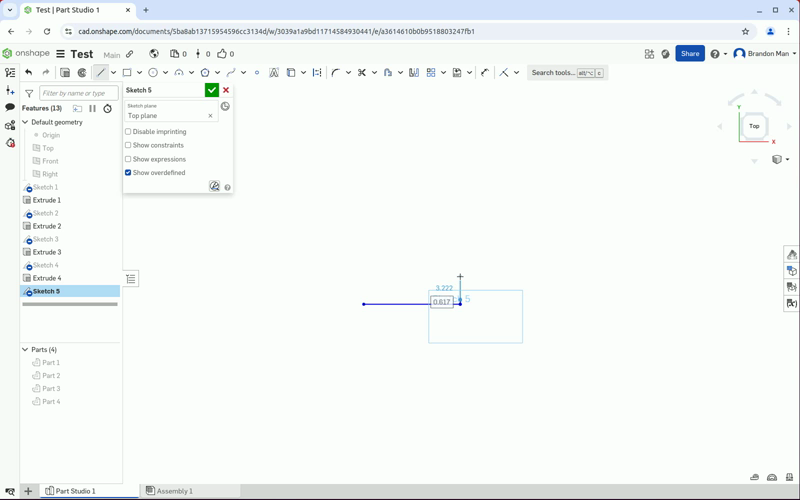
key_up(shift)
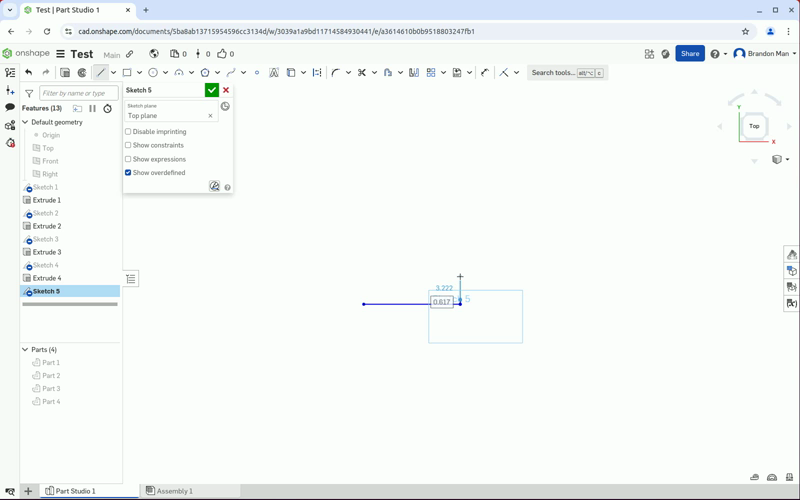
key_down(shift)
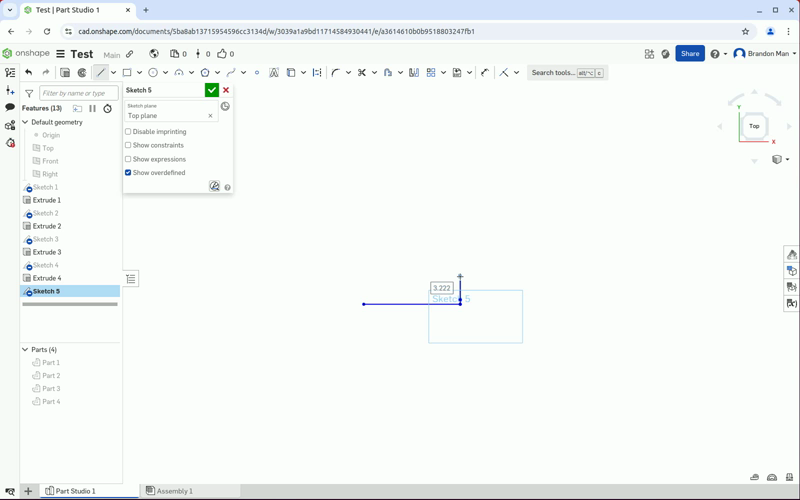
mouse_move(460, 198)
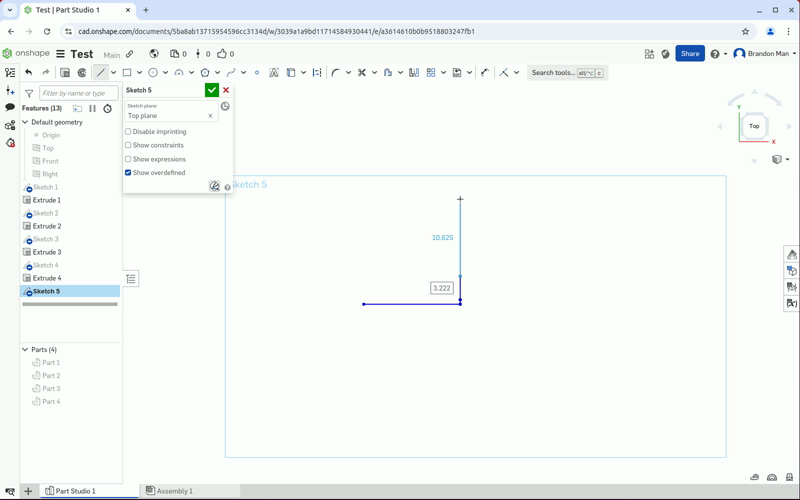
click(460, 198)
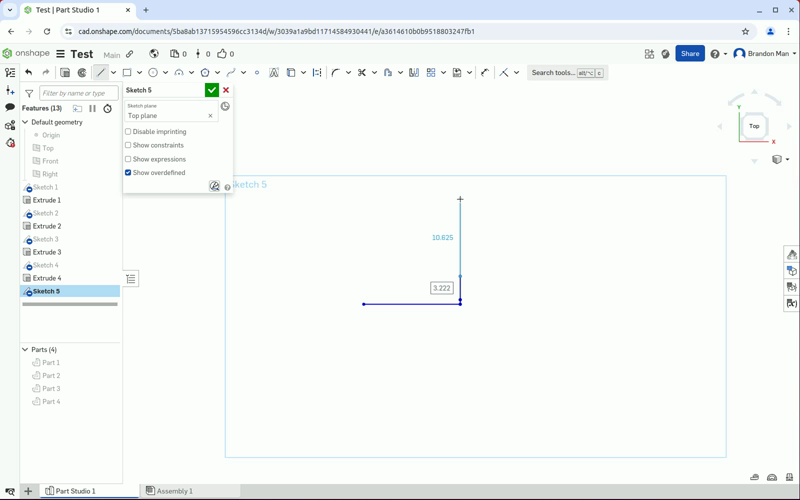
key_up(shift)
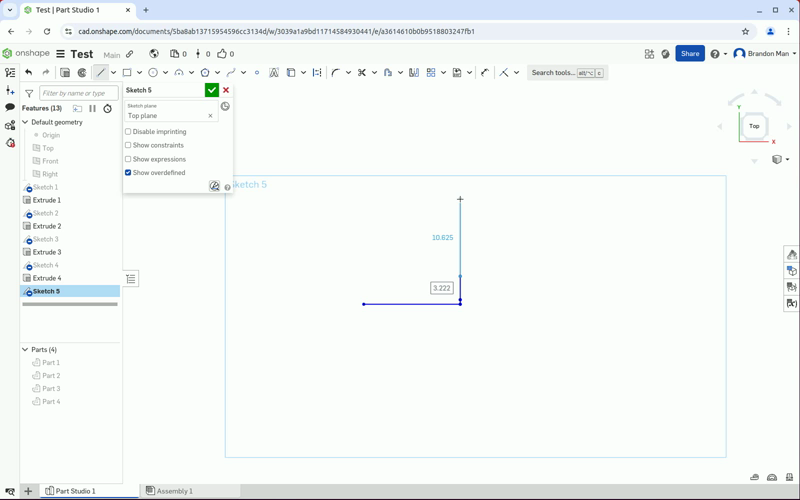
key_down(shift)
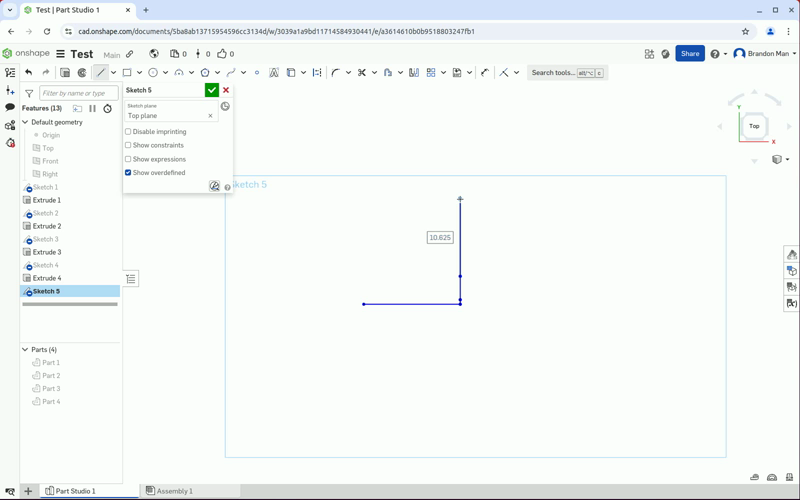
mouse_move(490, 198)
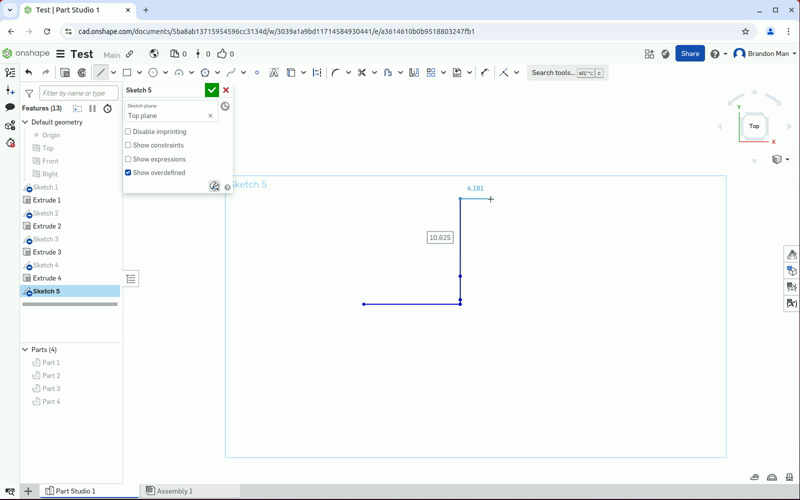
mouse_move(460, 174)
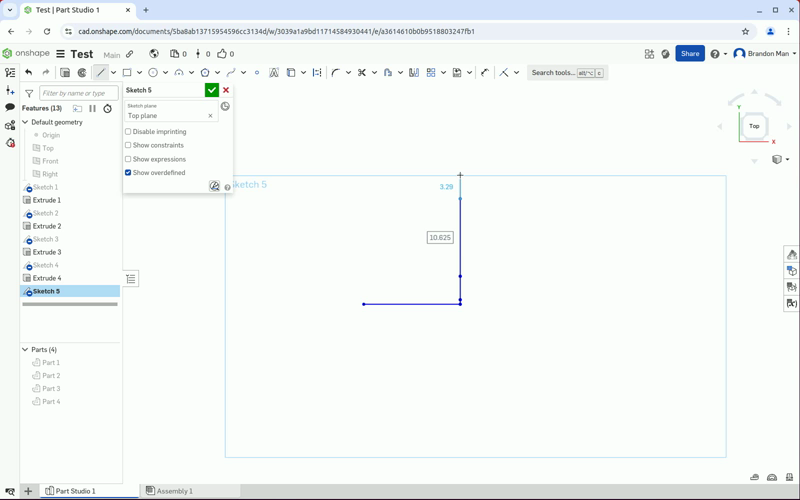
click(460, 174)
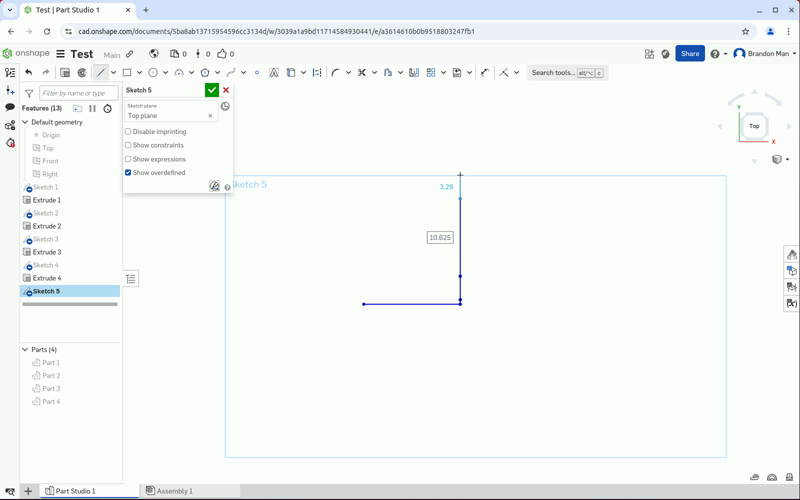
key_up(shift)
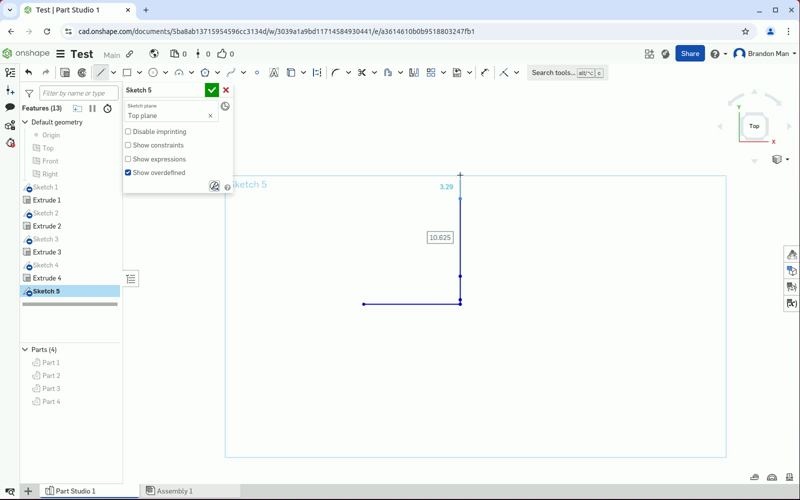
key_down(shift)
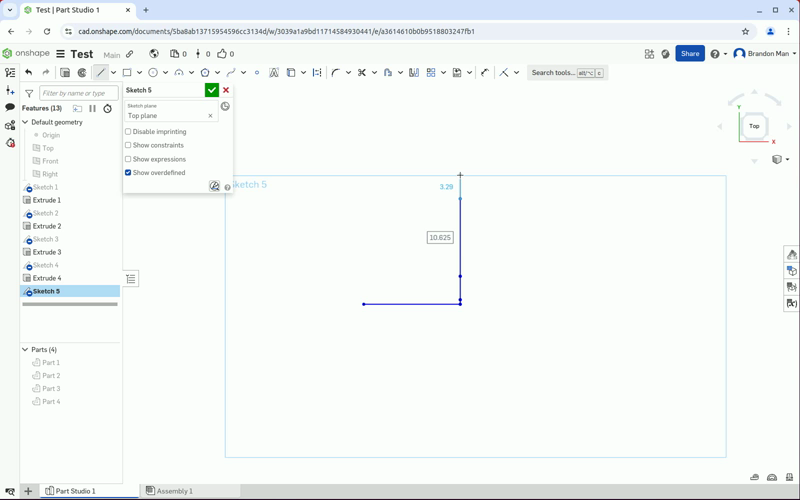
mouse_move(490, 174)
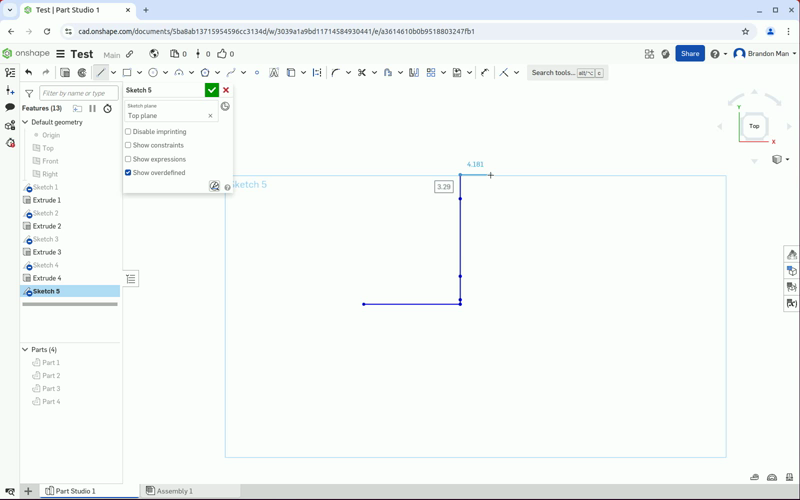
mouse_move(460, 170)
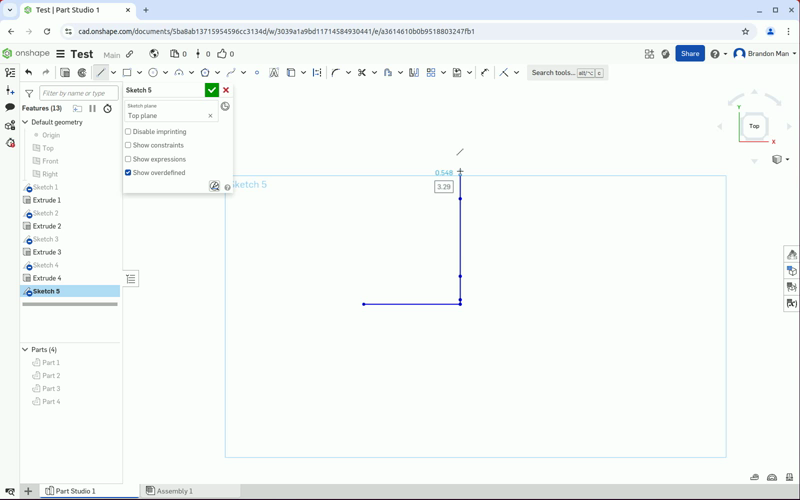
scroll(6)
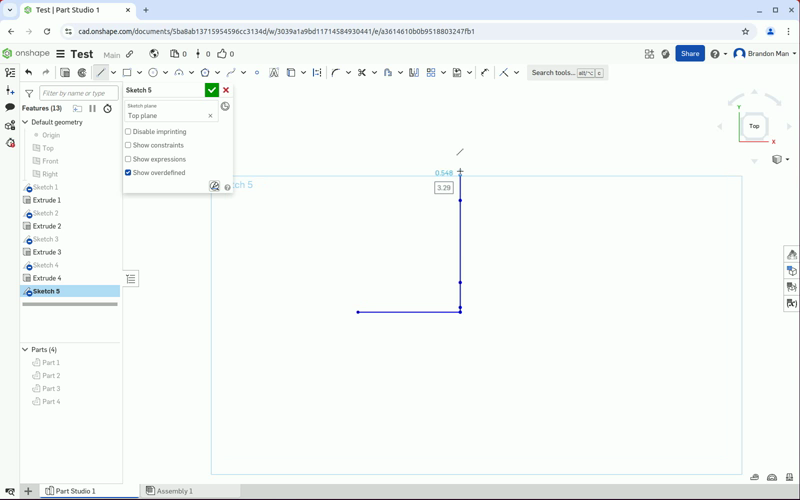
scroll(6)
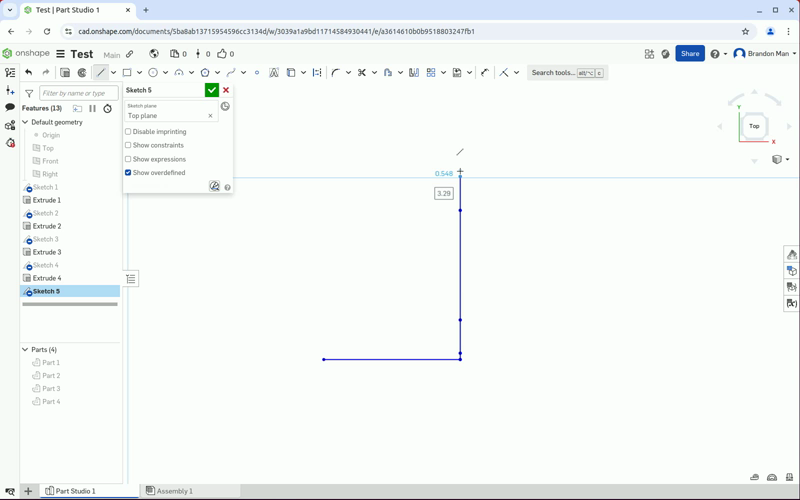
scroll(6)
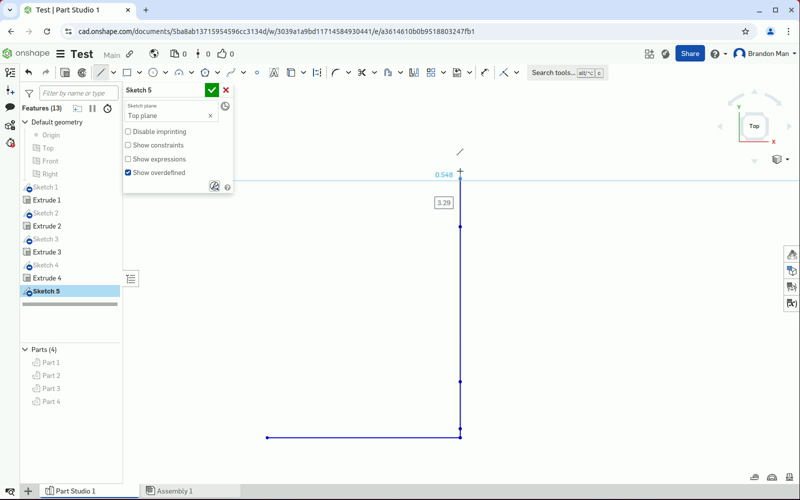
scroll(6)
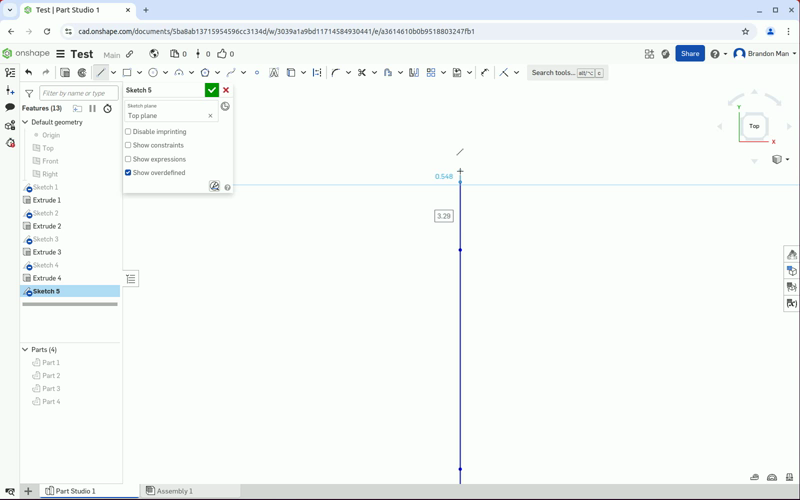
scroll(6)
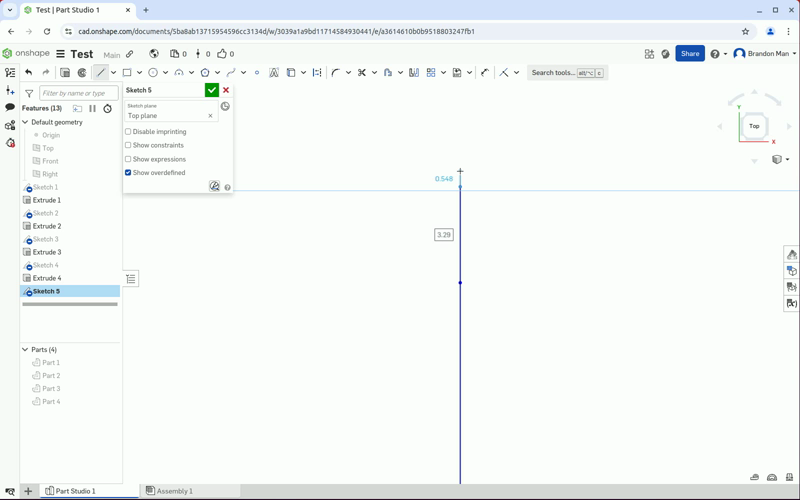
scroll(6)
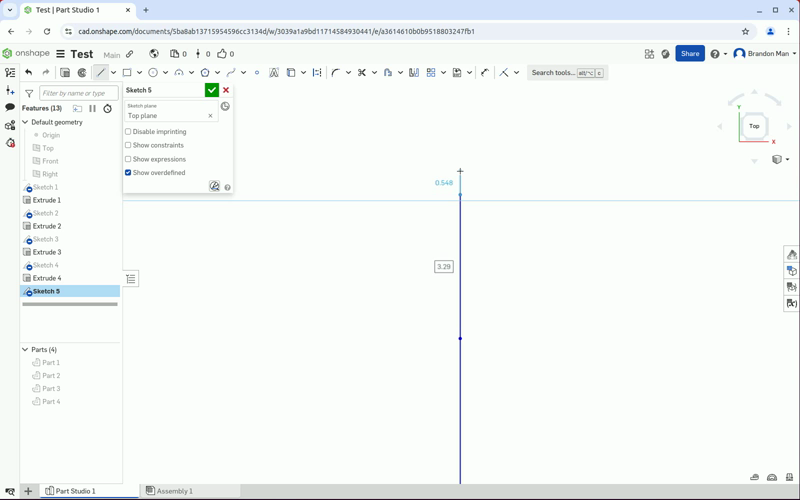
scroll(6)
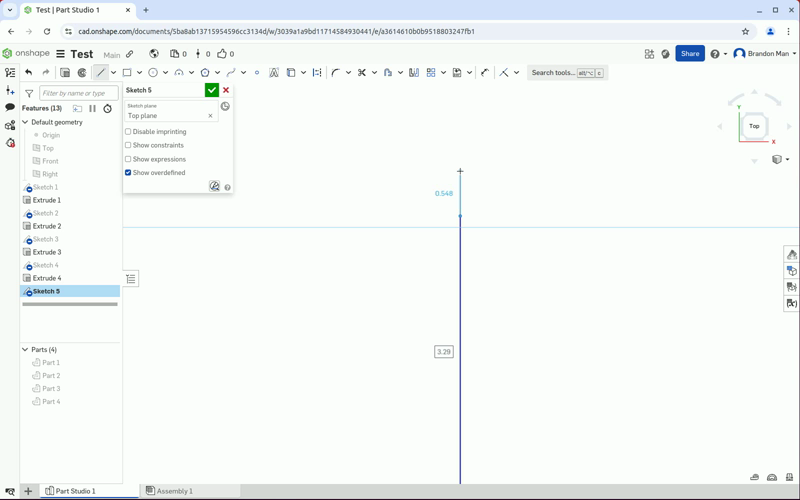
click(460, 170)
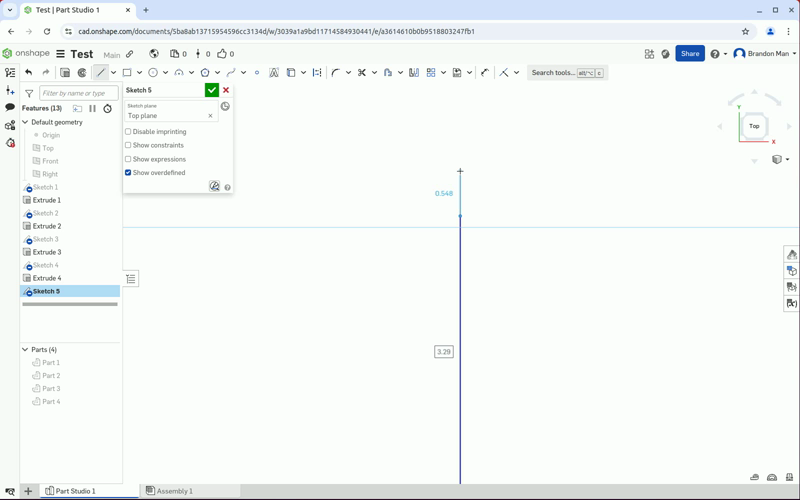
scroll(-6)
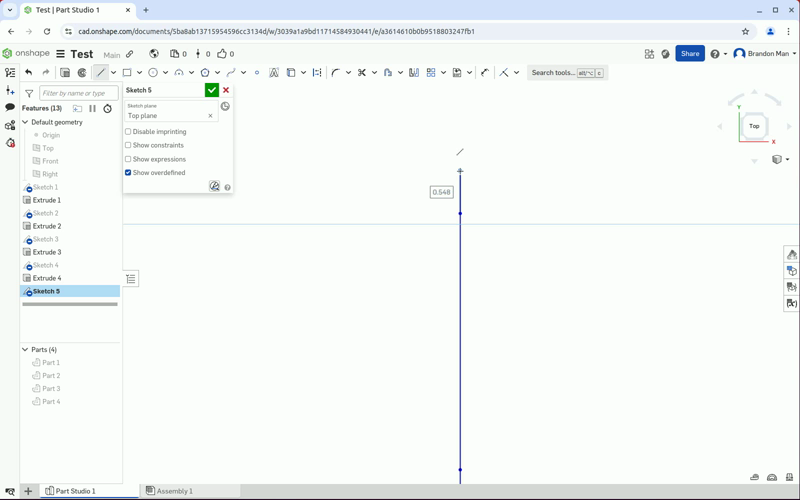
scroll(-6)
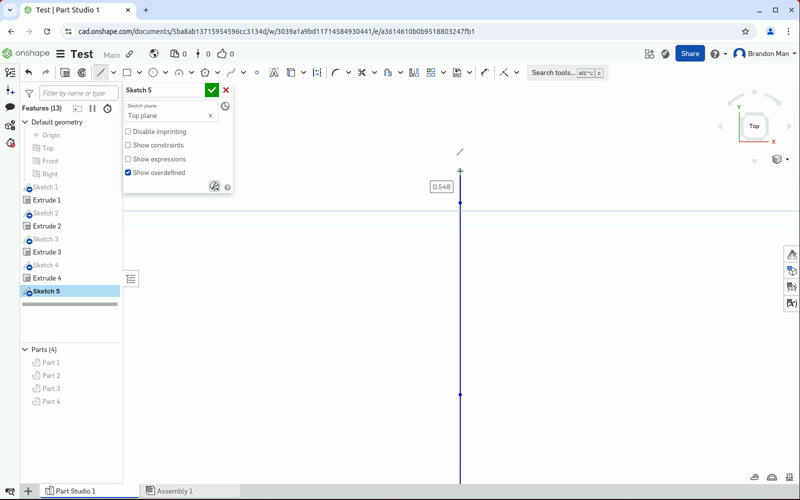
scroll(-6)
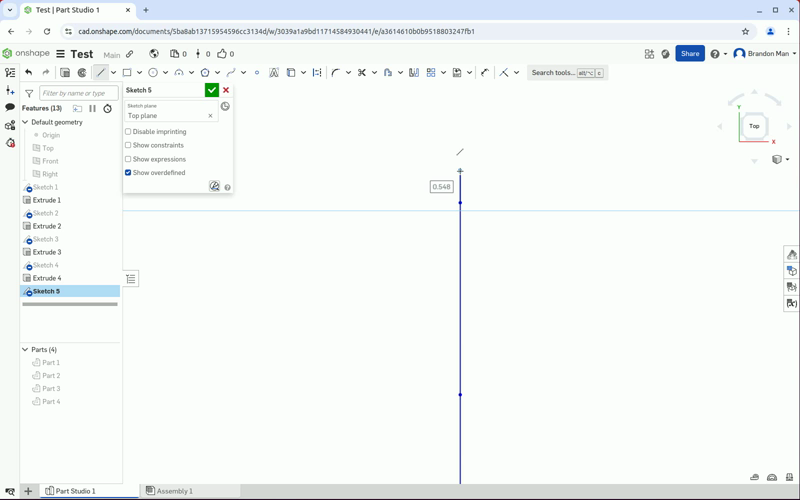
scroll(-6)
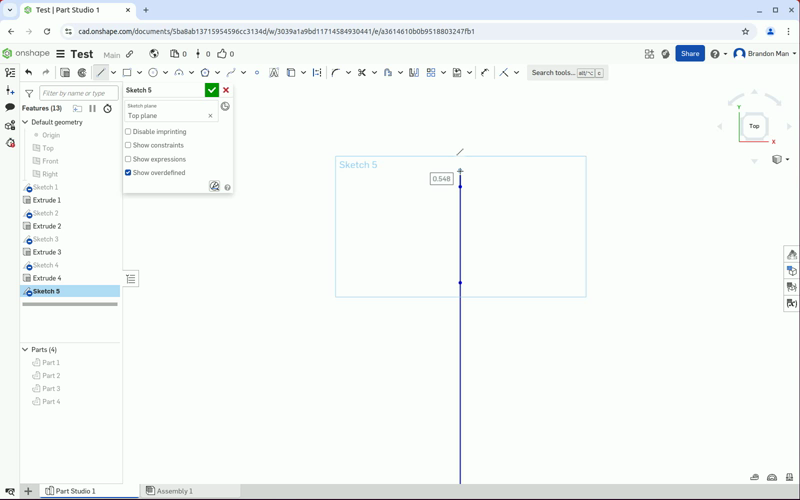
scroll(-6)
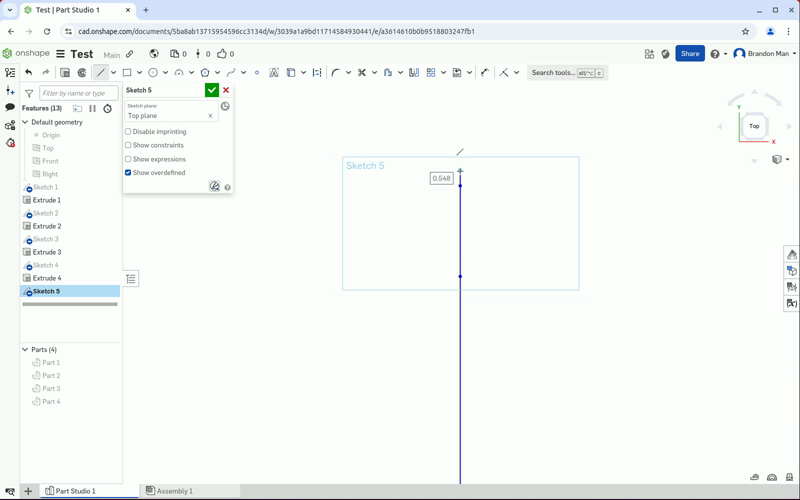
scroll(-6)
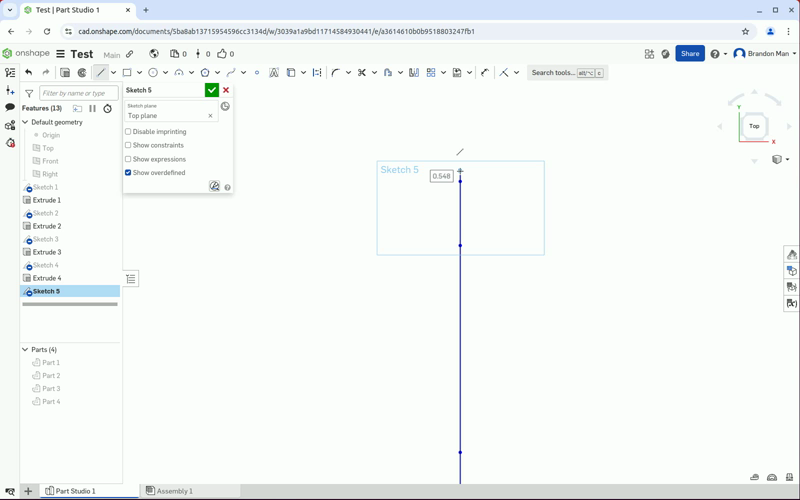
scroll(-6)
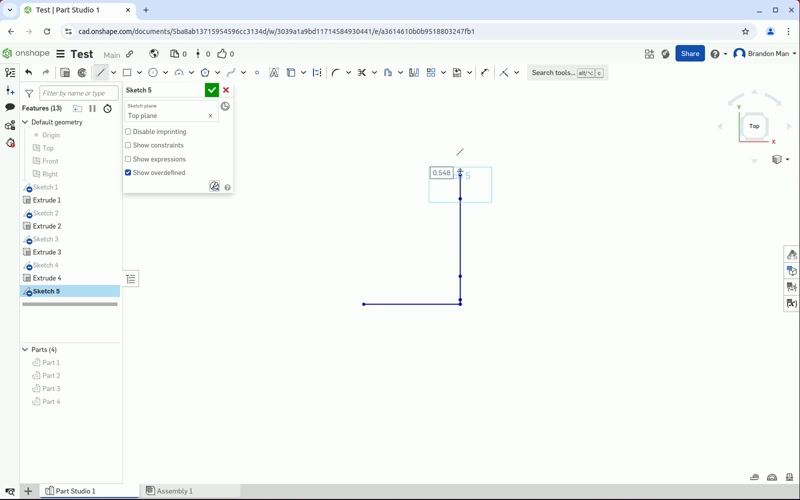
key_up(shift)
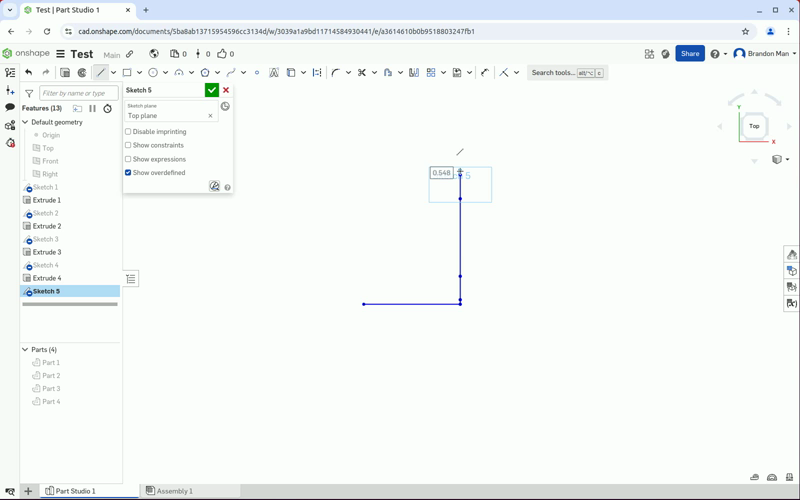
key_down(shift)
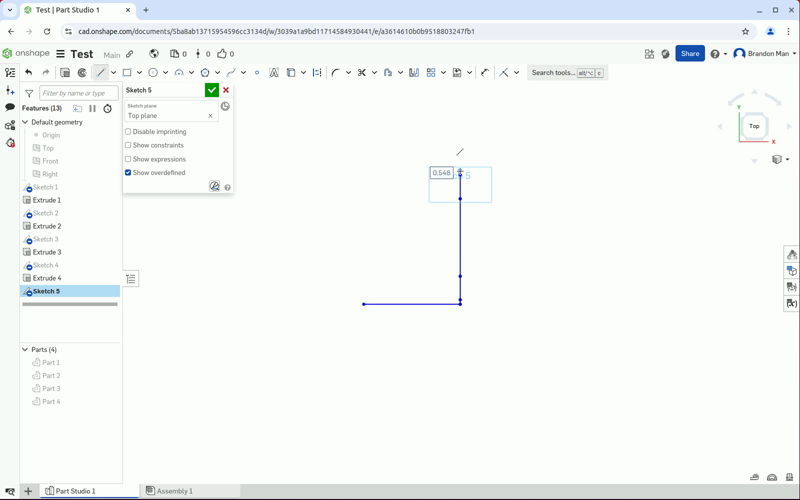
mouse_move(363, 170)
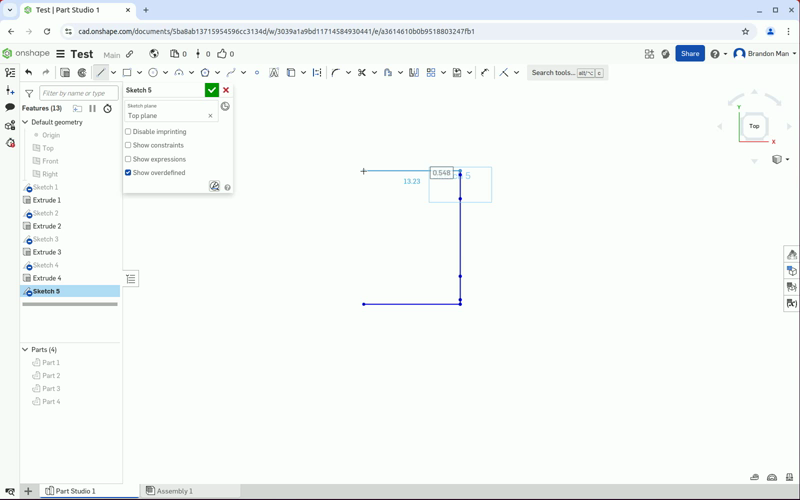
click(363, 170)
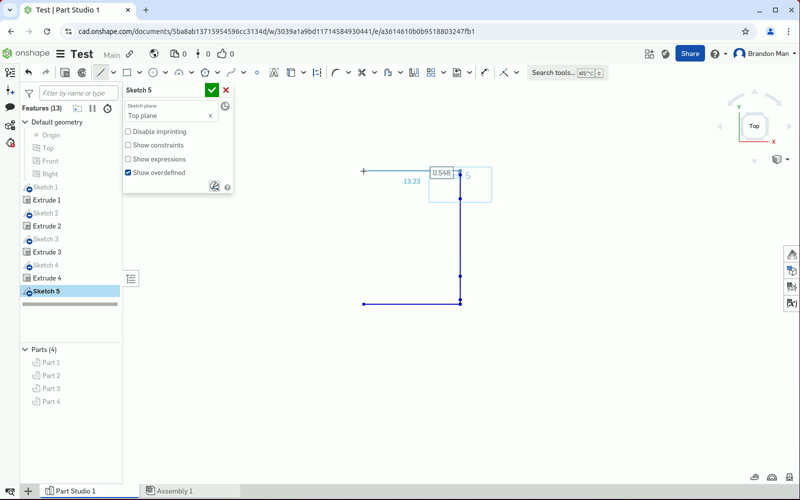
key_up(shift)
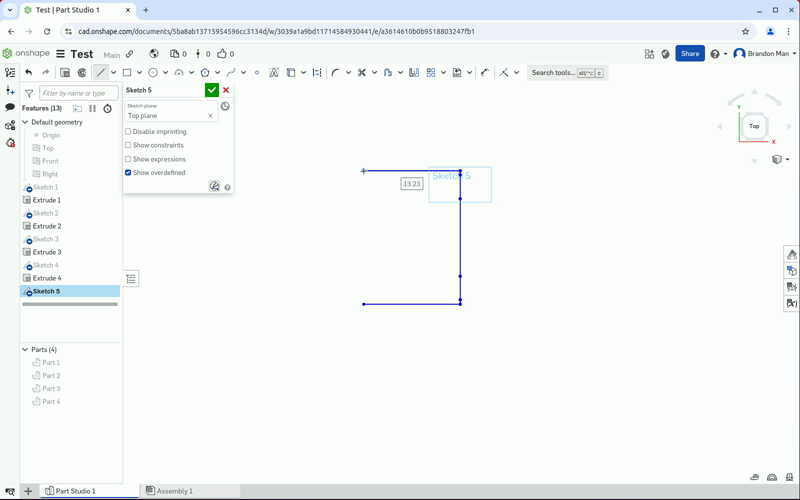
key_down(shift)
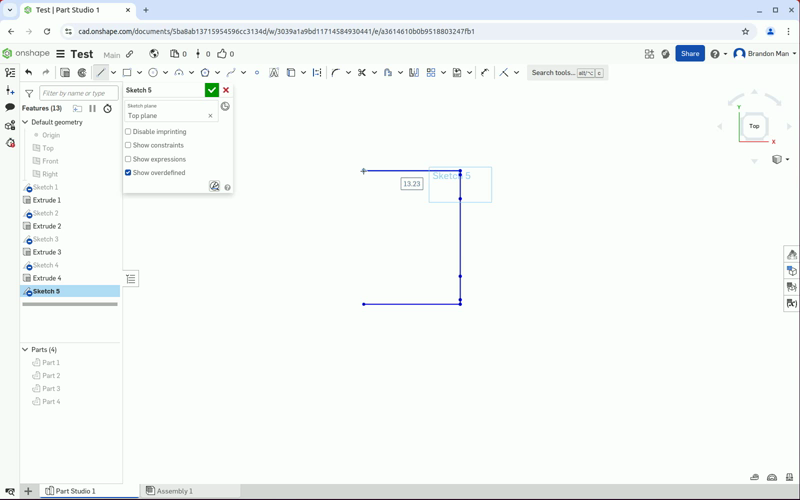
mouse_move(393, 170)
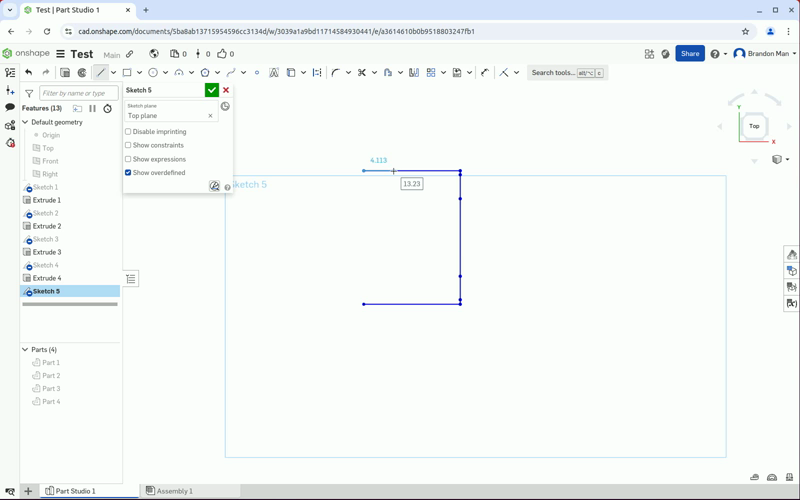
mouse_move(363, 174)
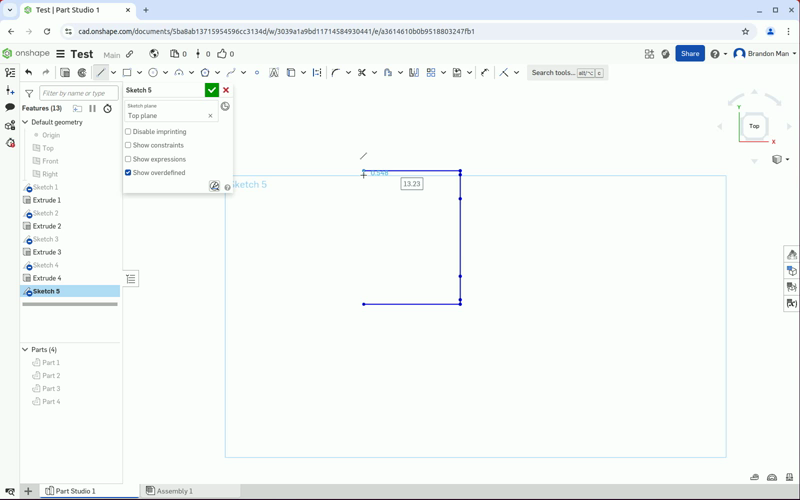
scroll(6)
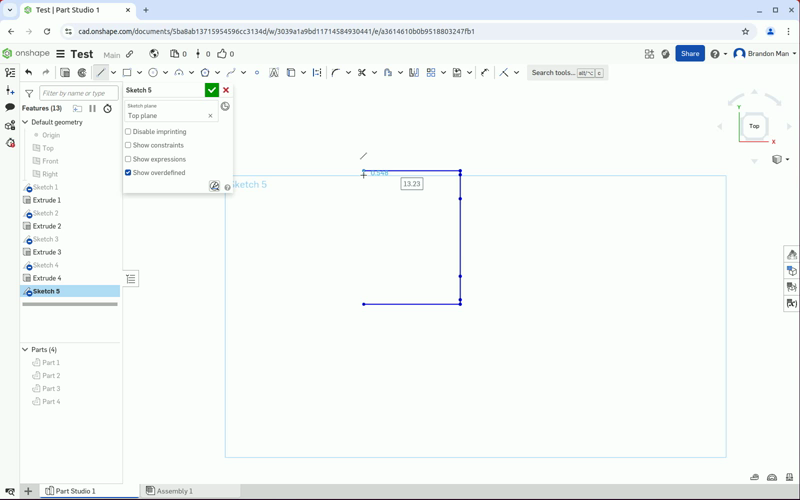
scroll(6)
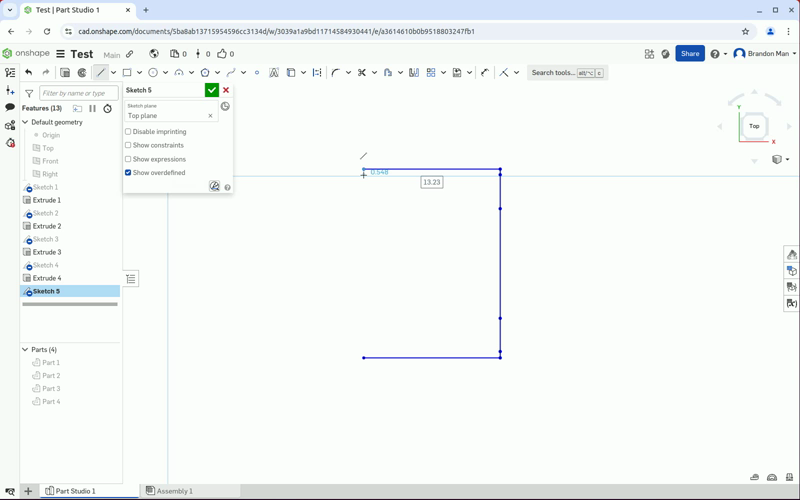
scroll(6)
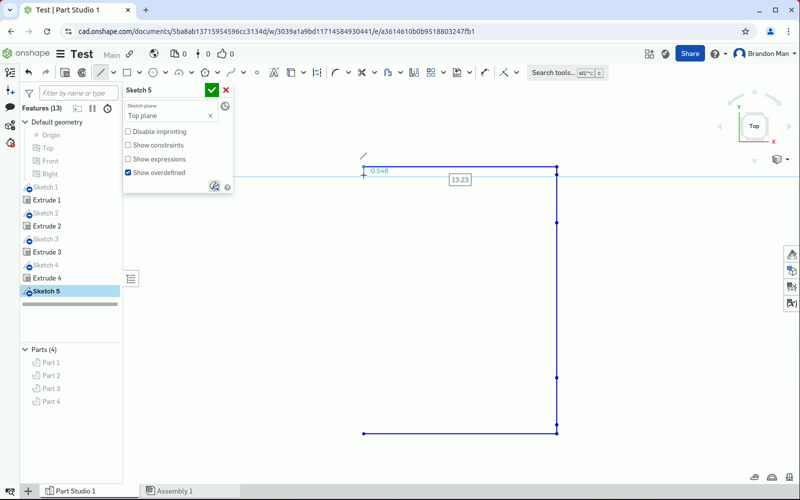
scroll(6)
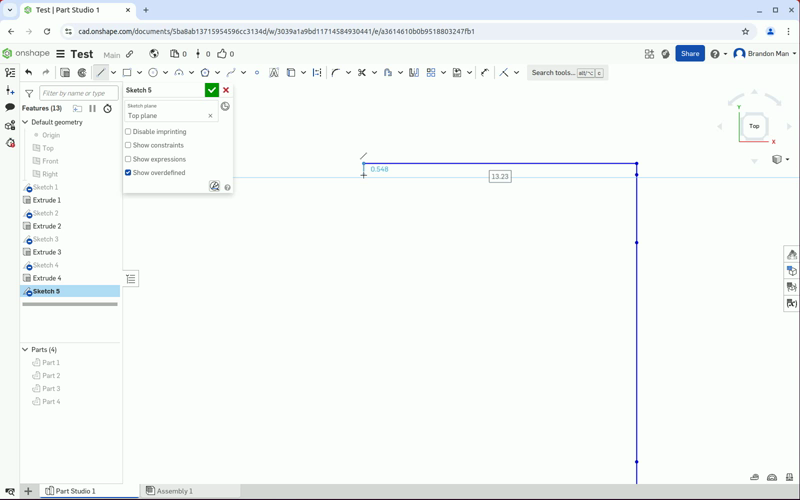
scroll(6)
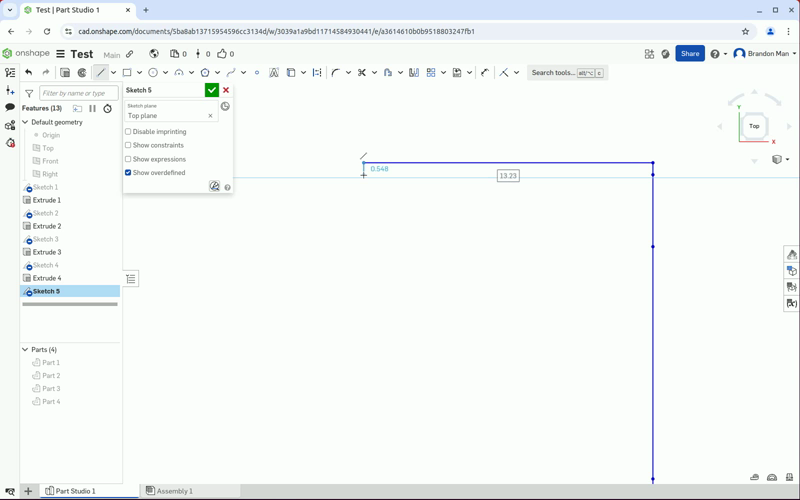
scroll(6)
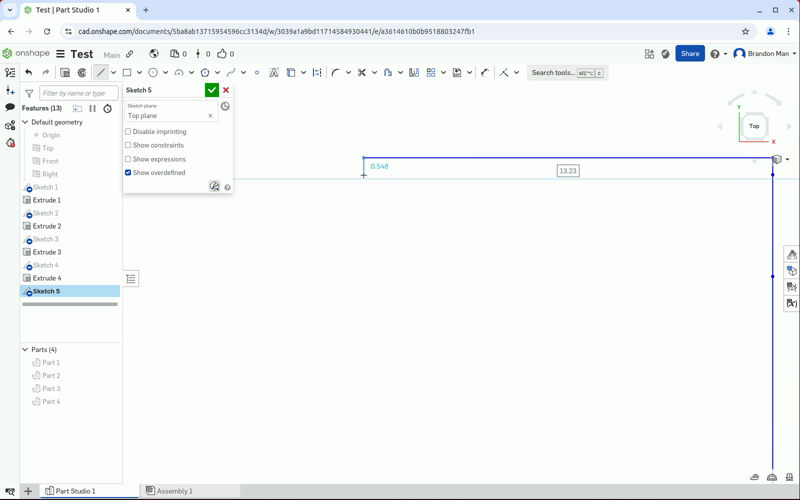
scroll(6)
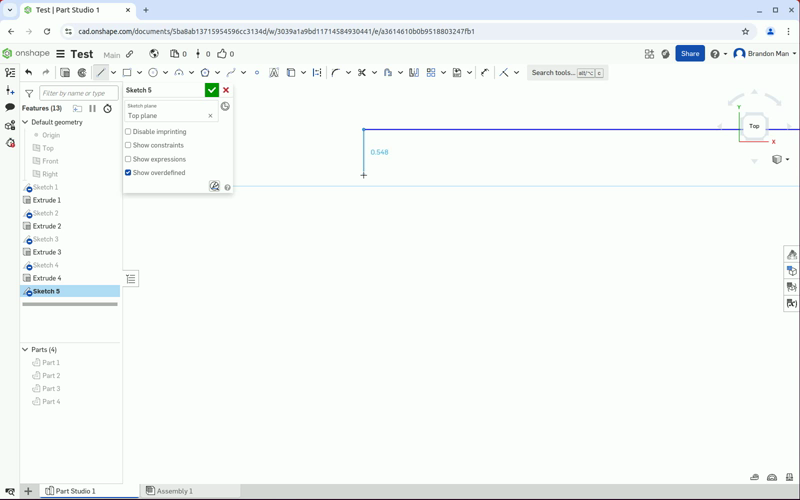
click(363, 174)
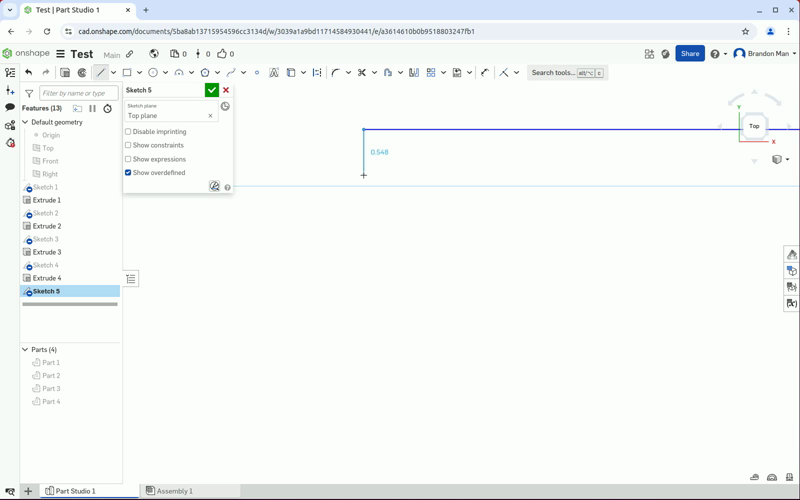
scroll(-6)
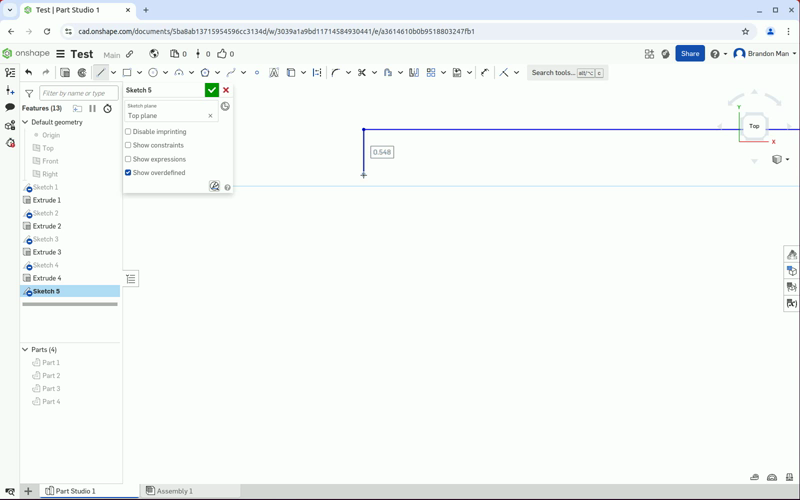
scroll(-6)
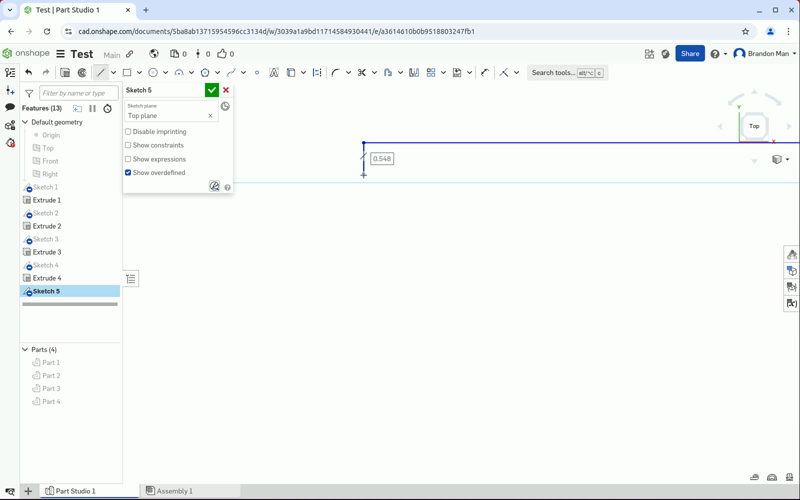
scroll(-6)
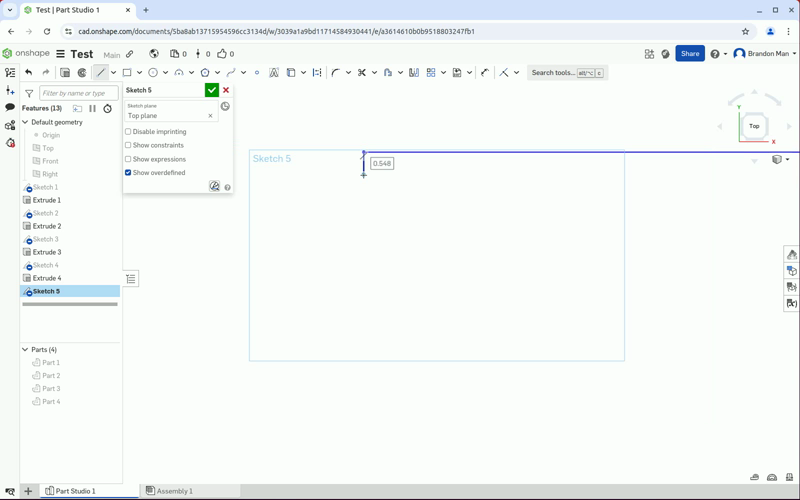
scroll(-6)
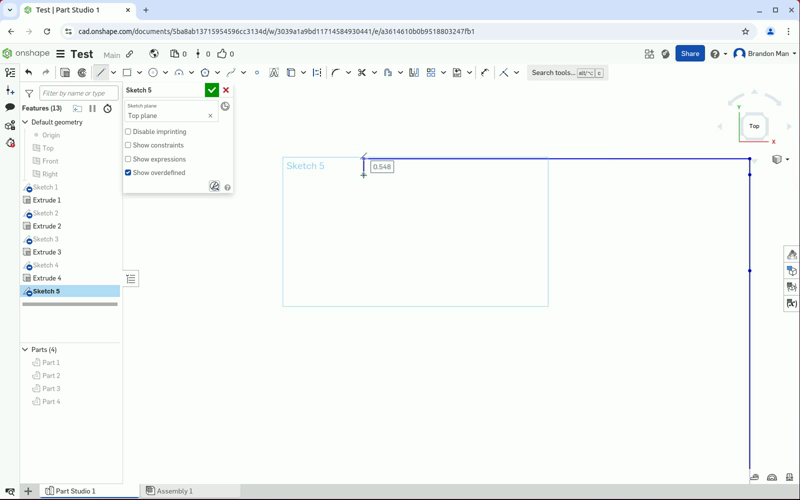
scroll(-6)
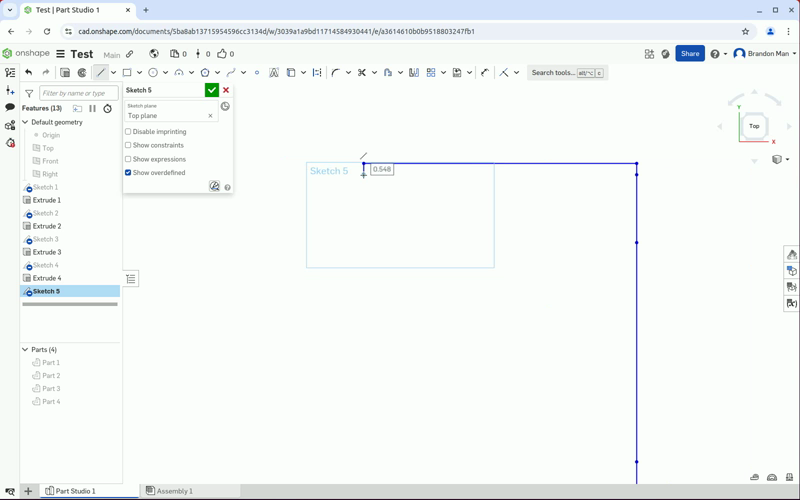
scroll(-6)
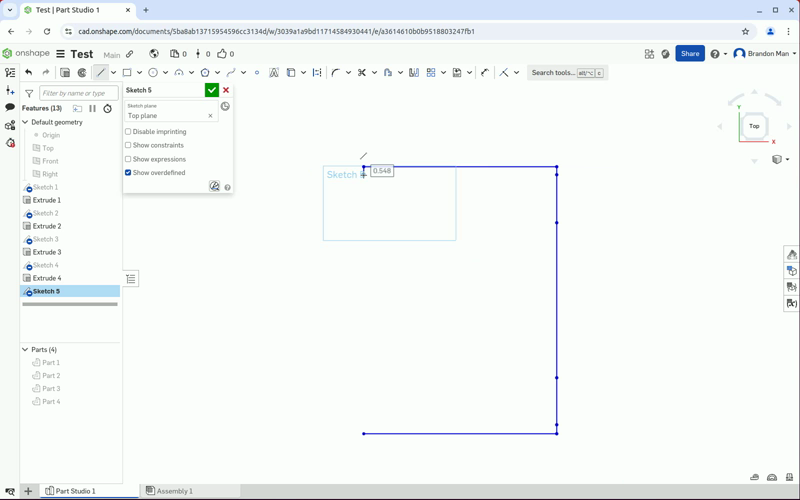
scroll(-6)
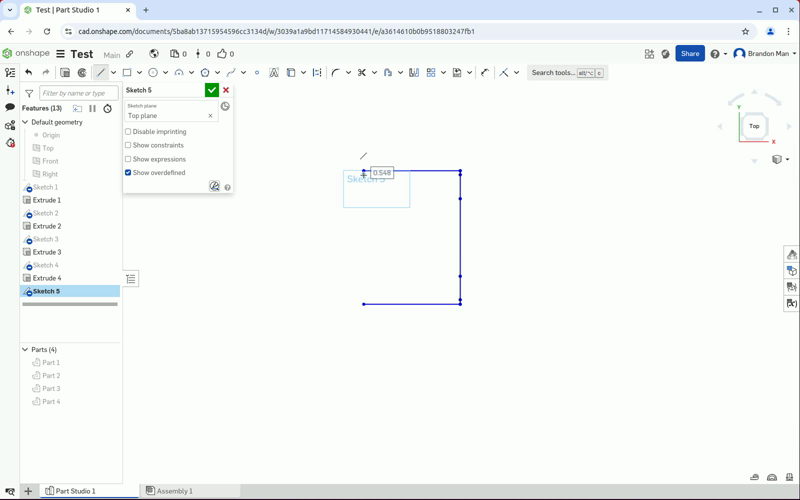
key_up(shift)
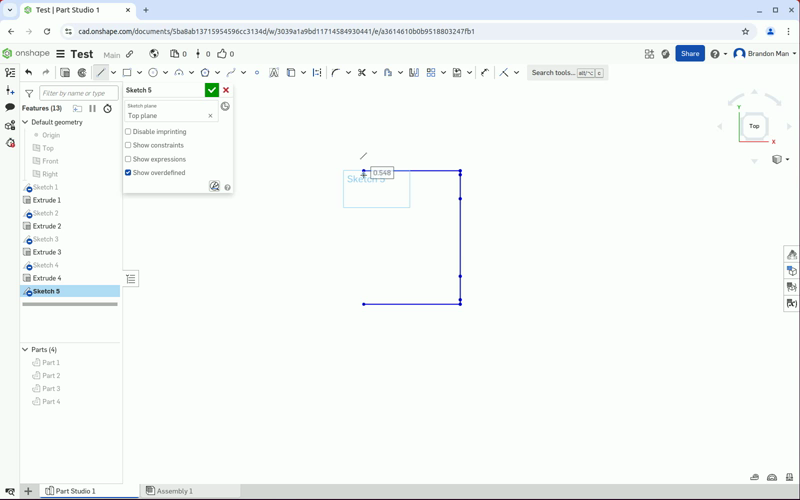
key_down(shift)
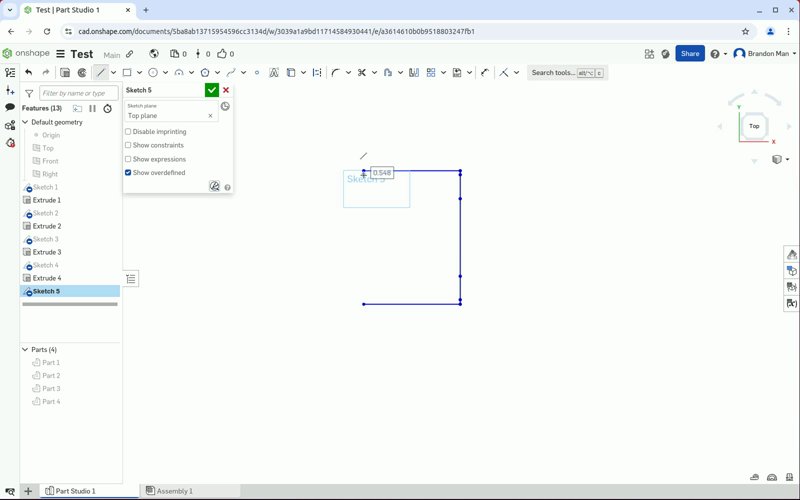
mouse_move(393, 174)
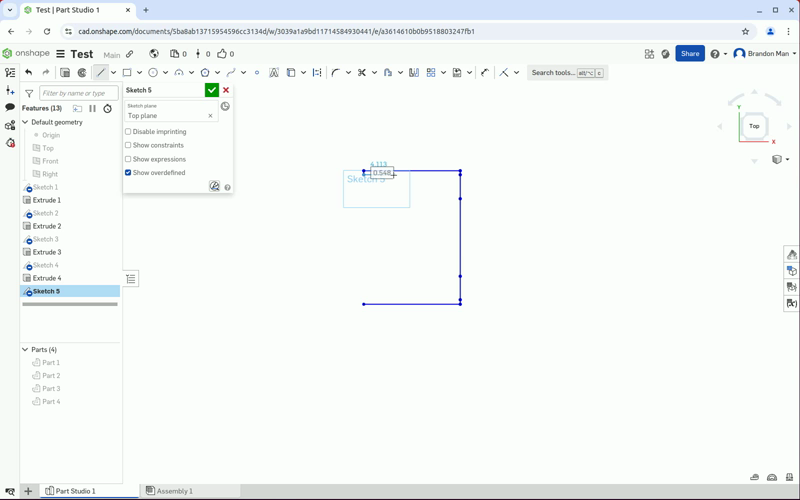
mouse_move(363, 198)
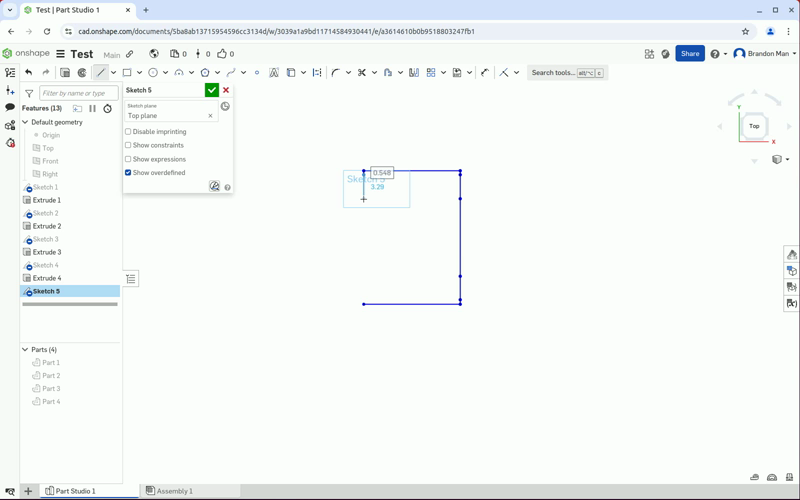
click(363, 198)
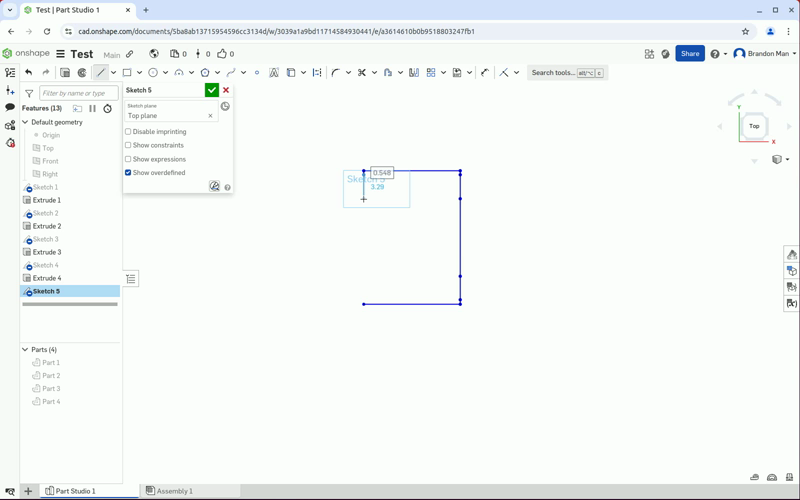
key_up(shift)
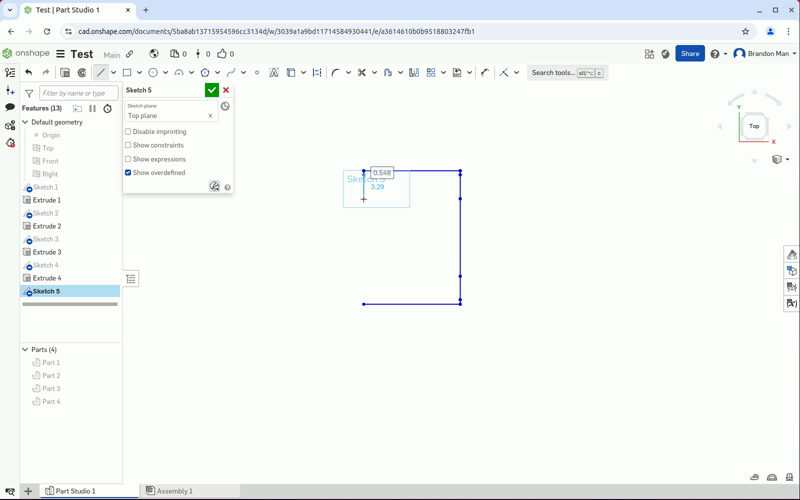
key_down(shift)
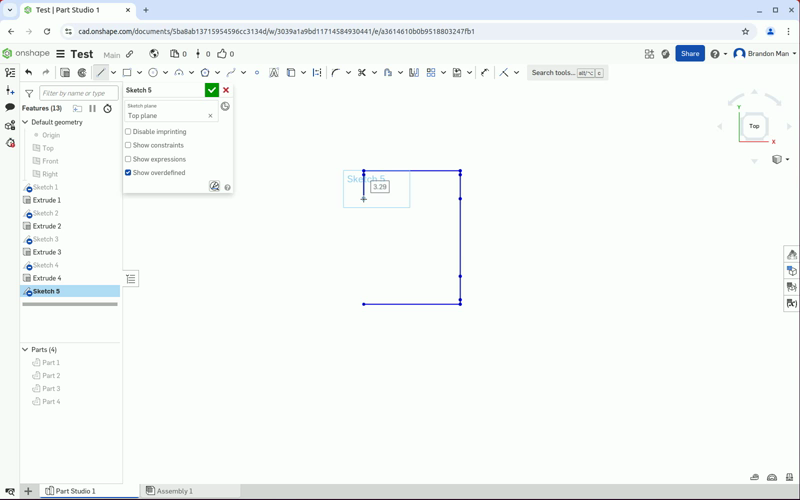
mouse_move(363, 276)
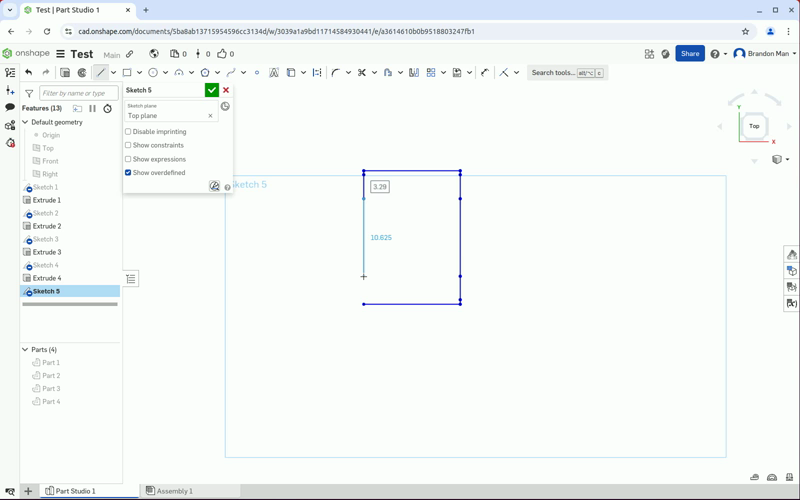
click(363, 276)
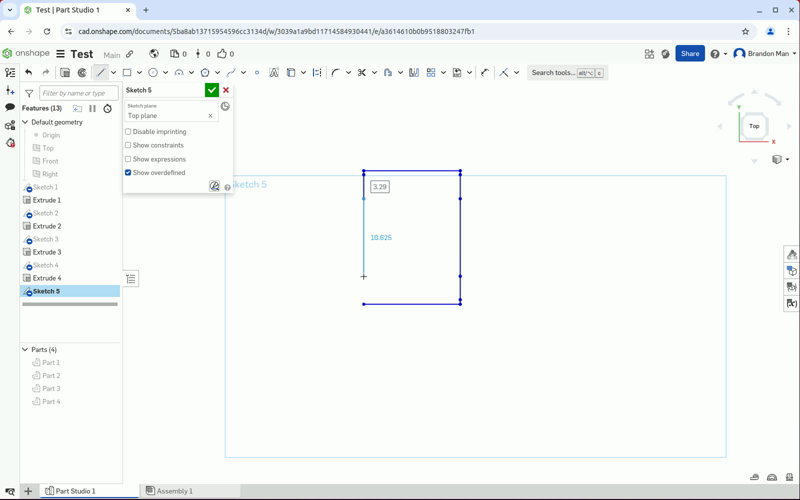
key_up(shift)
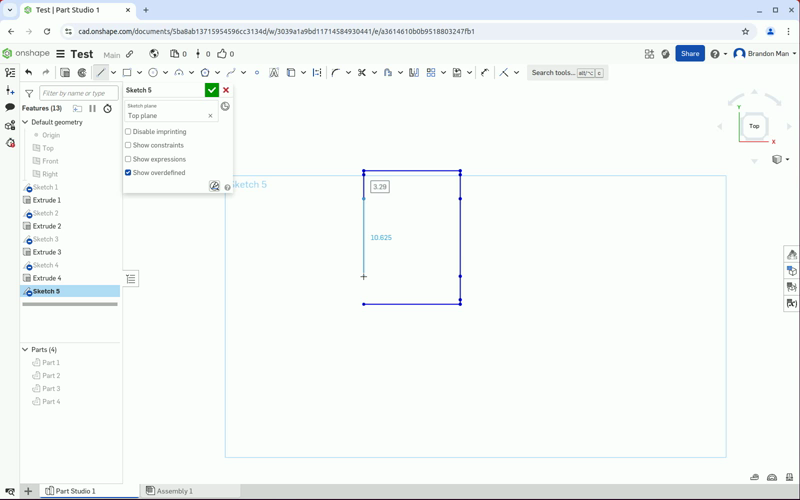
key_down(shift)
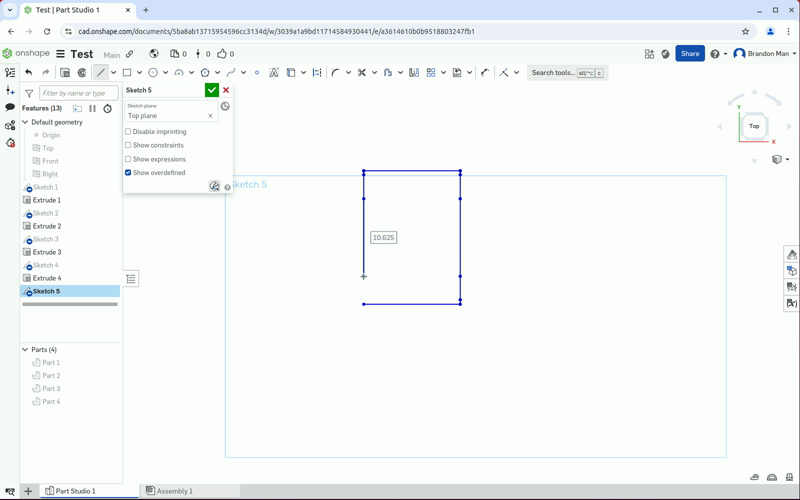
mouse_move(393, 276)
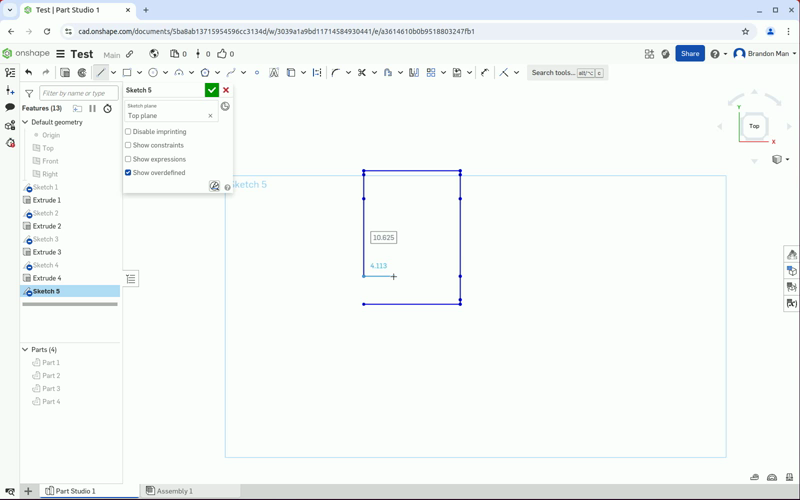
mouse_move(363, 299)
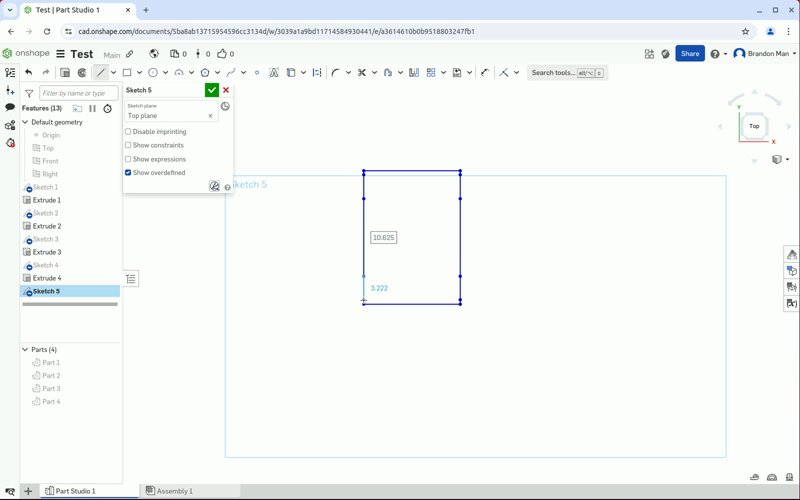
click(363, 299)
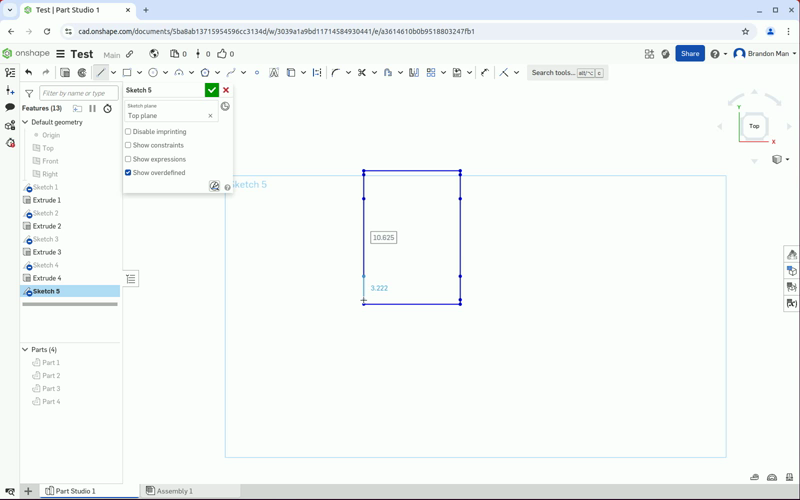
key_up(shift)
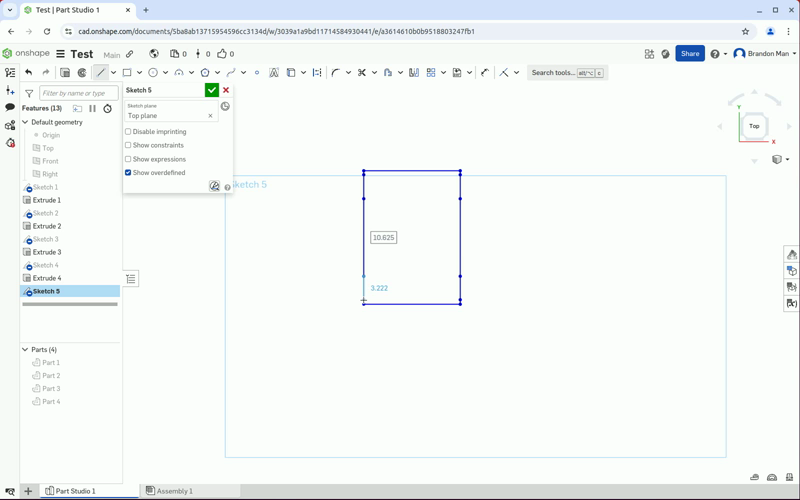
mouse_move(393, 299)
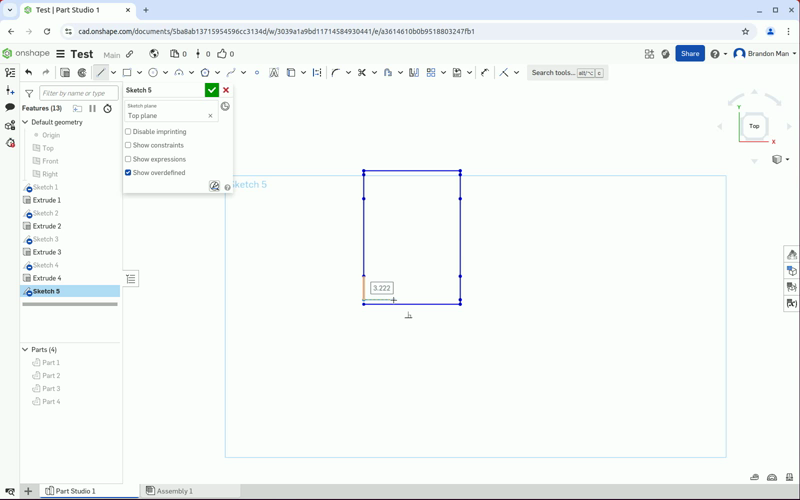
key_down(shift)
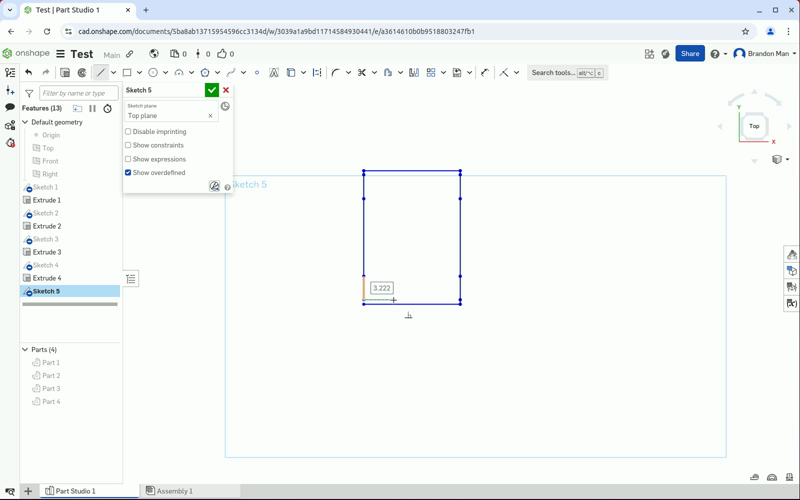
mouse_move(363, 304)
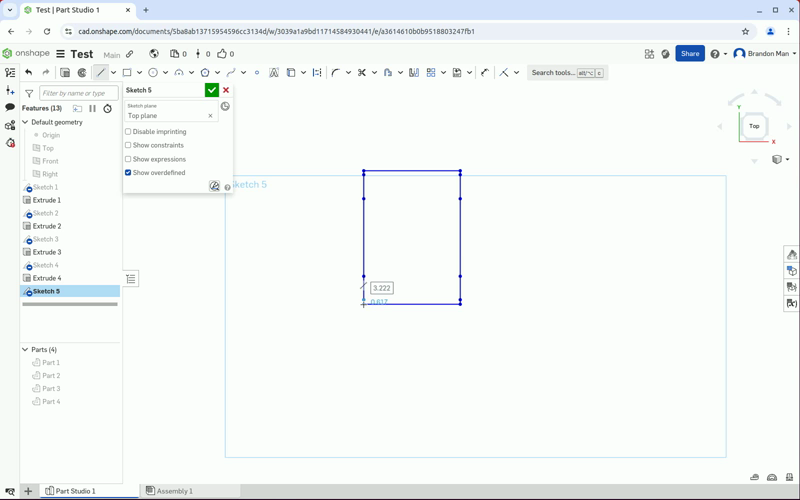
scroll(6)
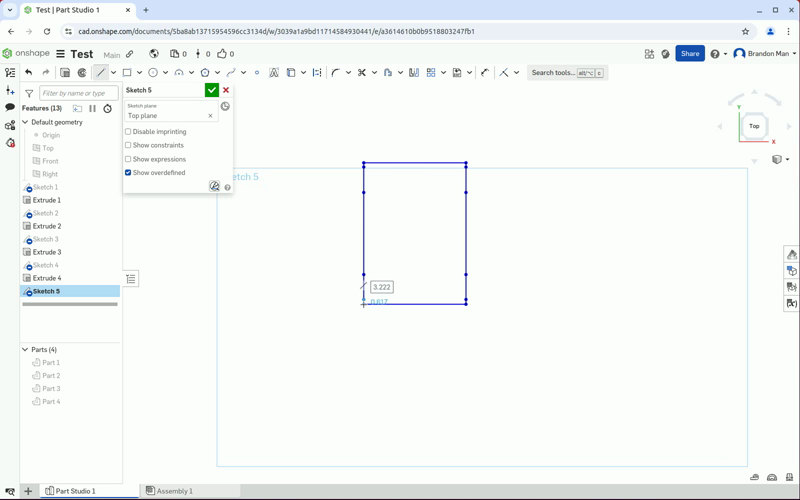
scroll(6)
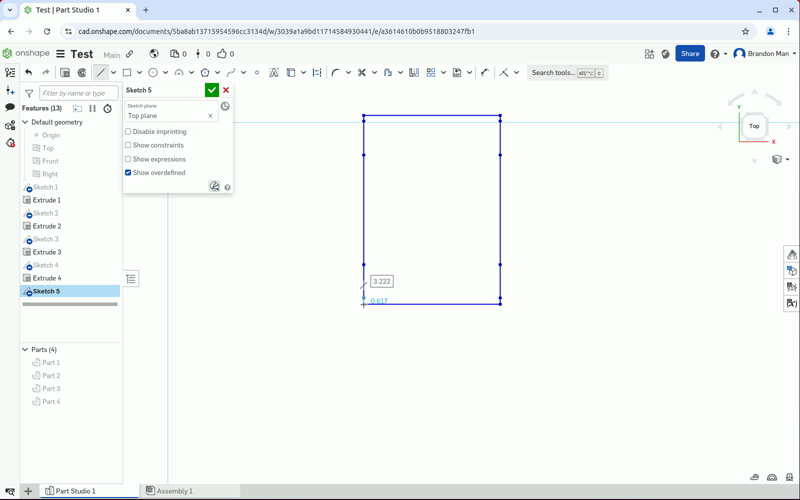
scroll(6)
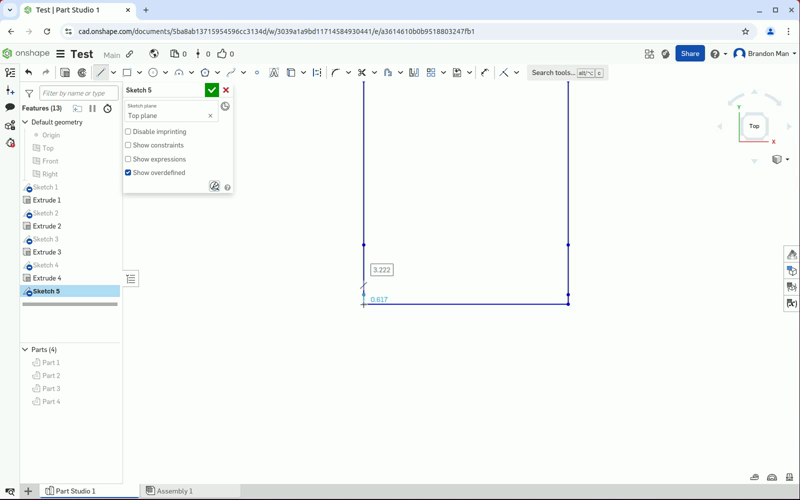
scroll(6)
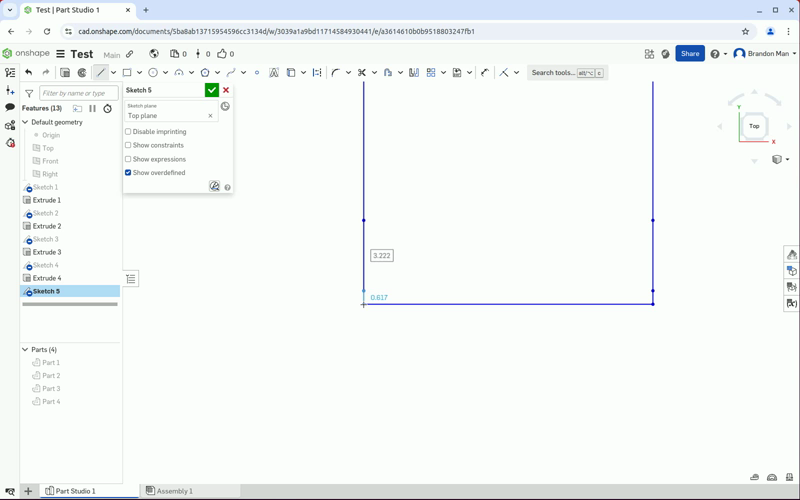
scroll(6)
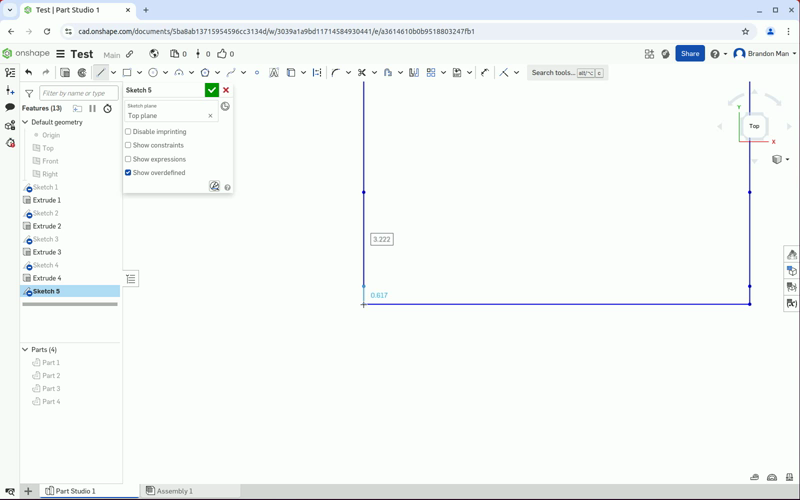
scroll(6)
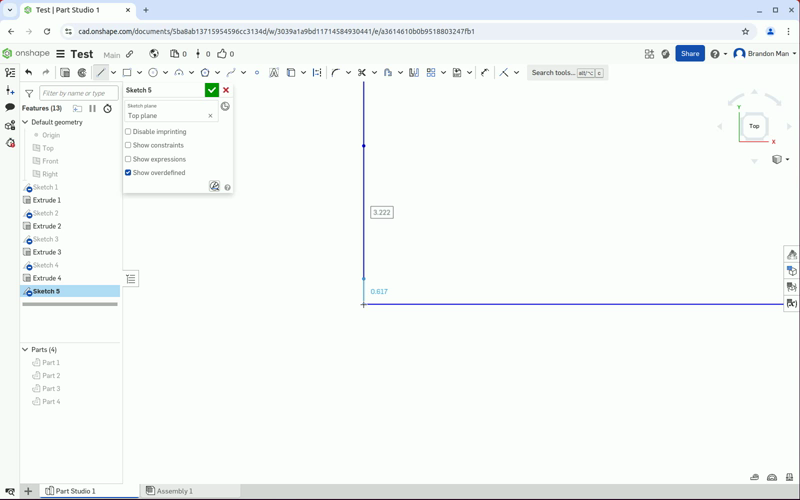
scroll(6)
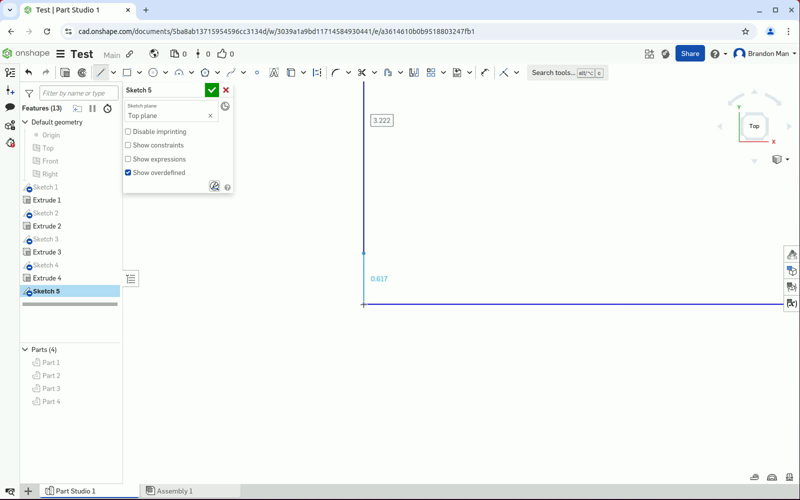
key_up(shift)
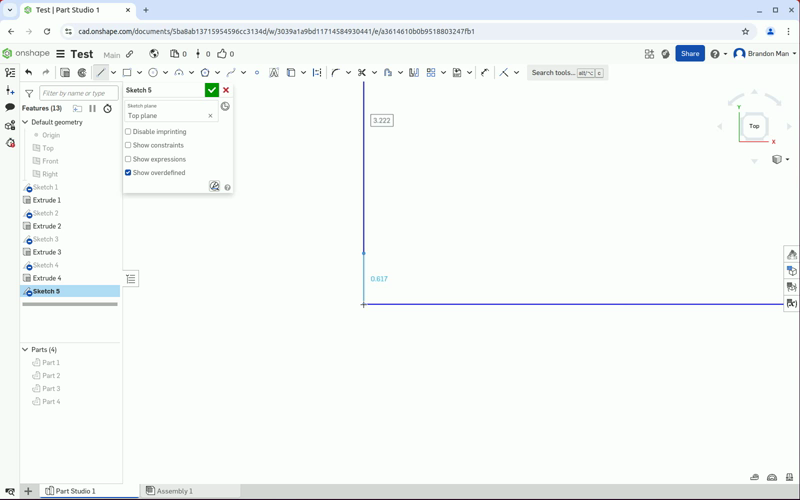
click(363, 304)
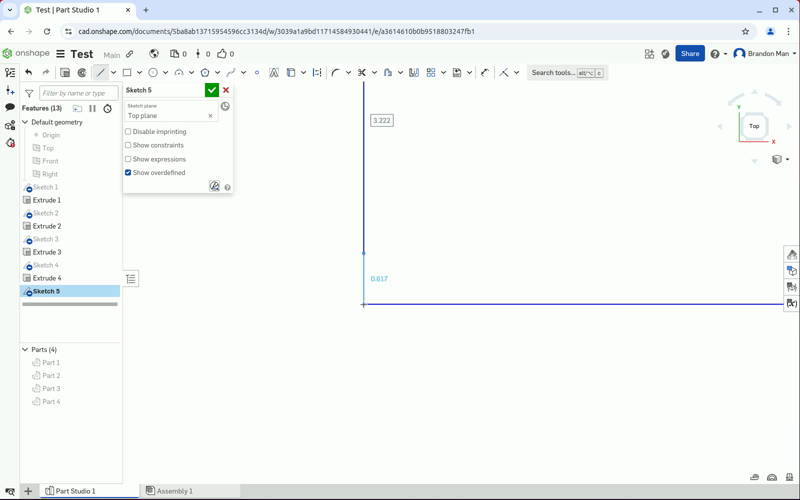
scroll(-6)
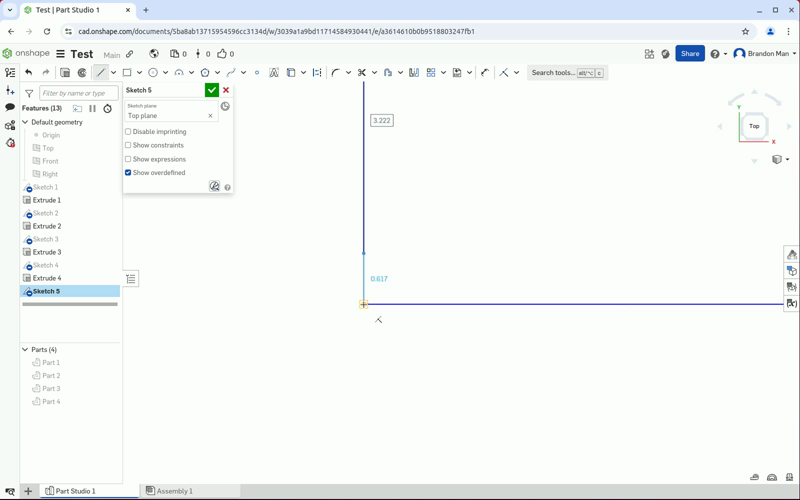
scroll(-6)
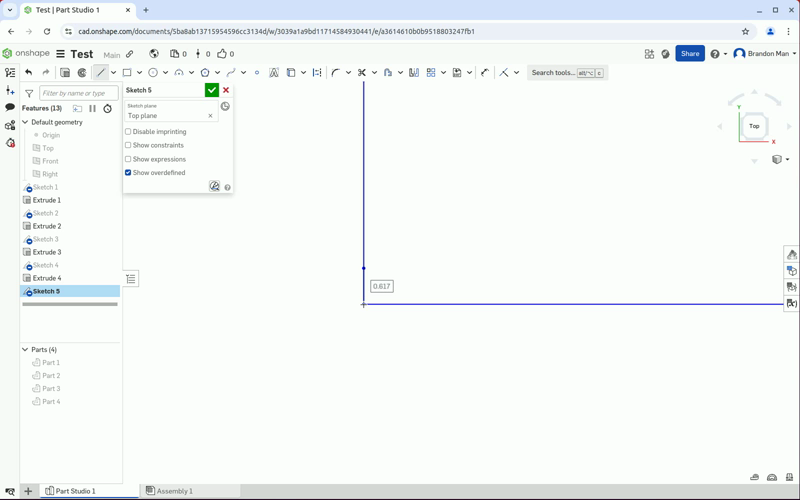
scroll(-6)
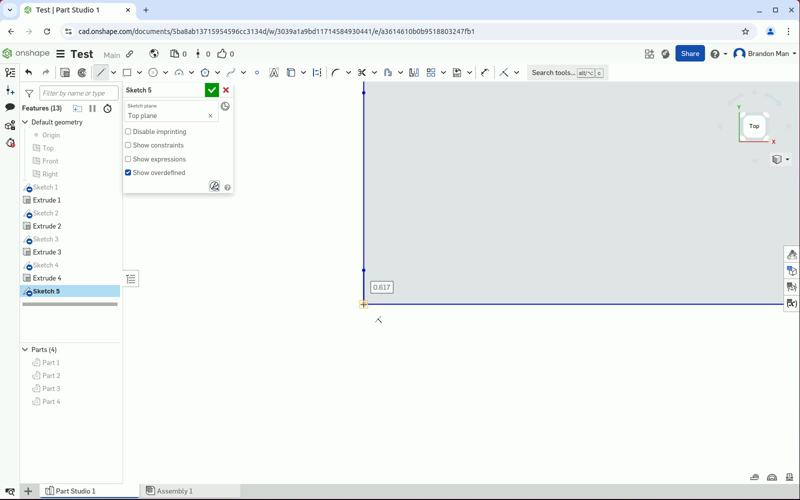
scroll(-6)
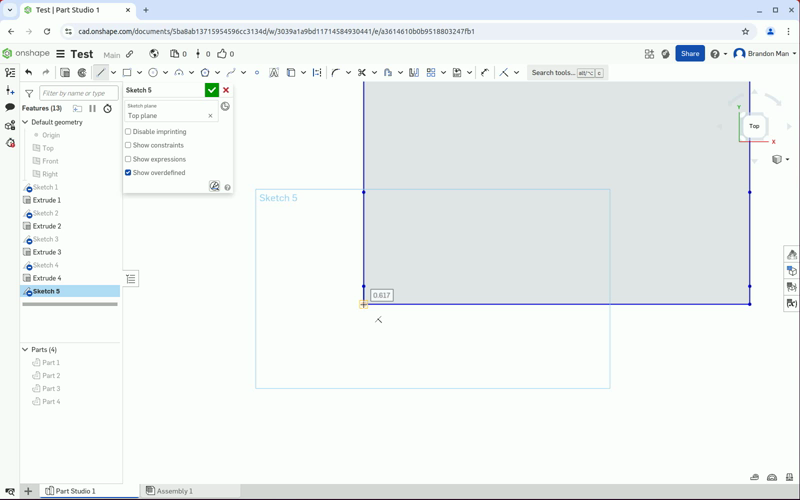
scroll(-6)
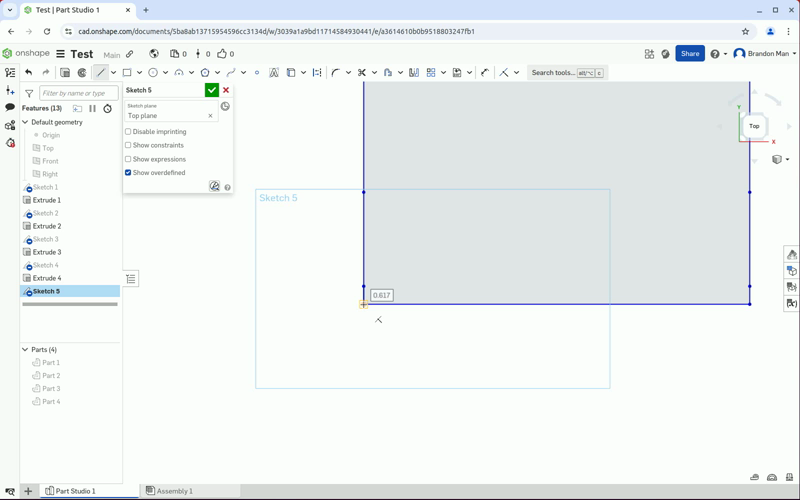
scroll(-6)
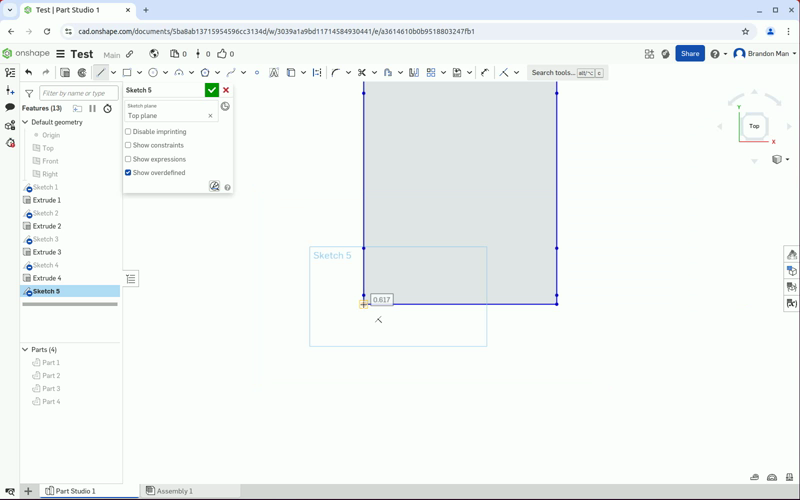
scroll(-6)
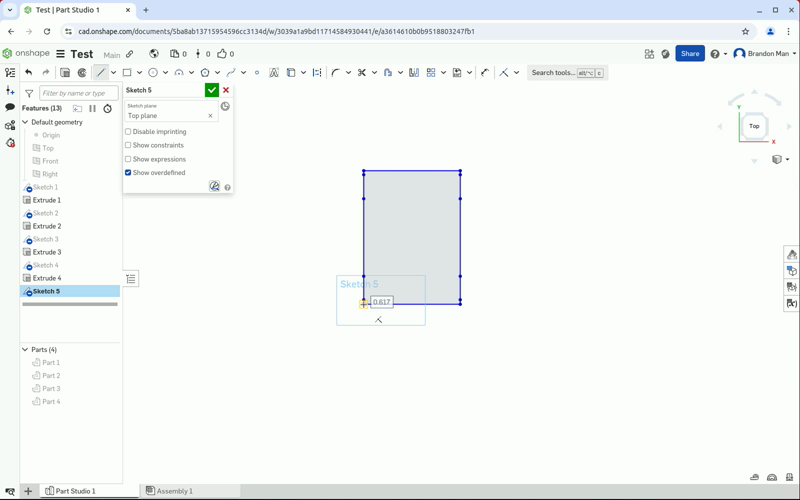
key(esc)
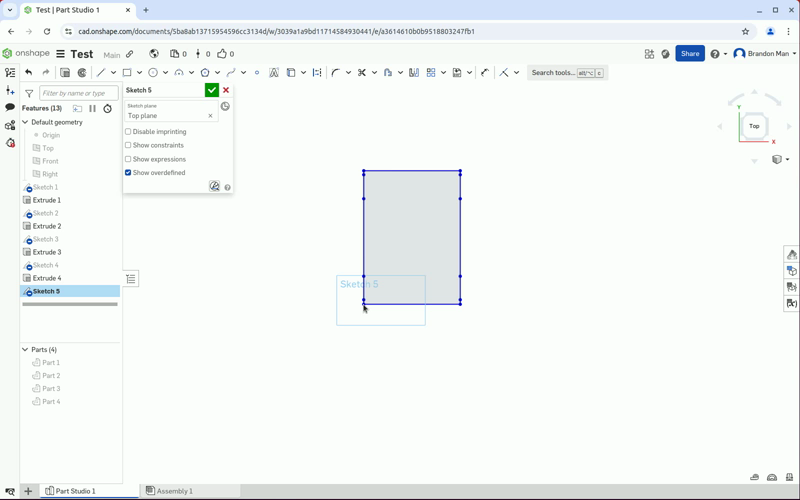
mouse_move(391, 288)
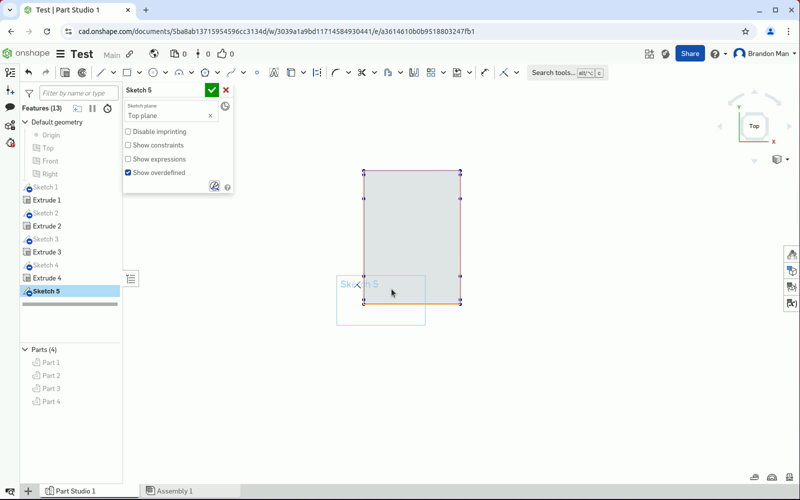
click(391, 288)
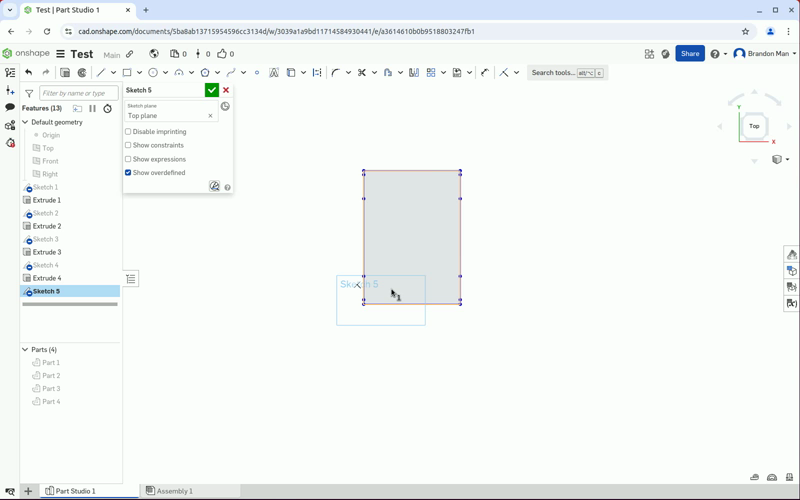
mouse_move(73, 352)
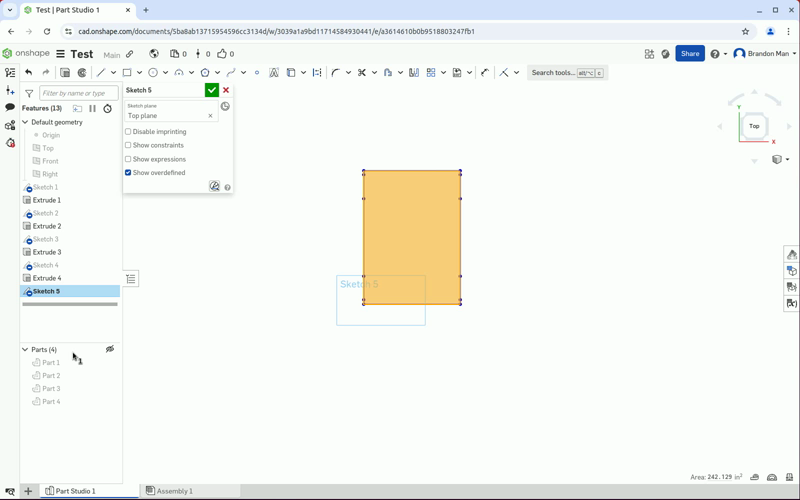
key(shift+y)
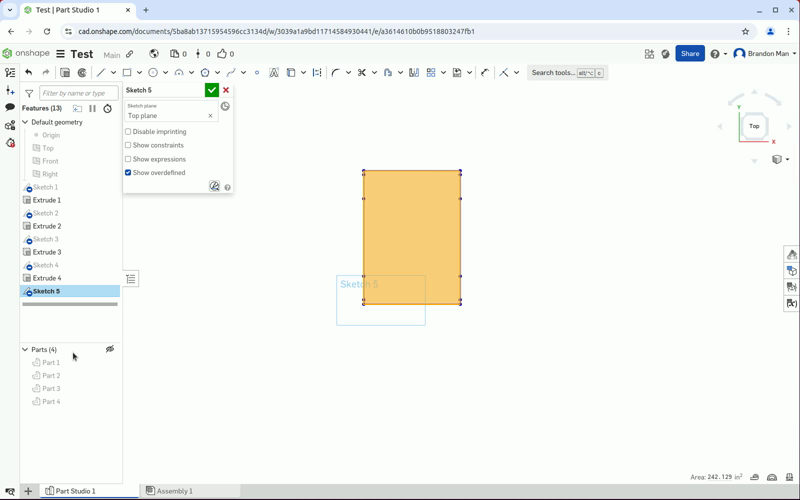
key(shift+e)
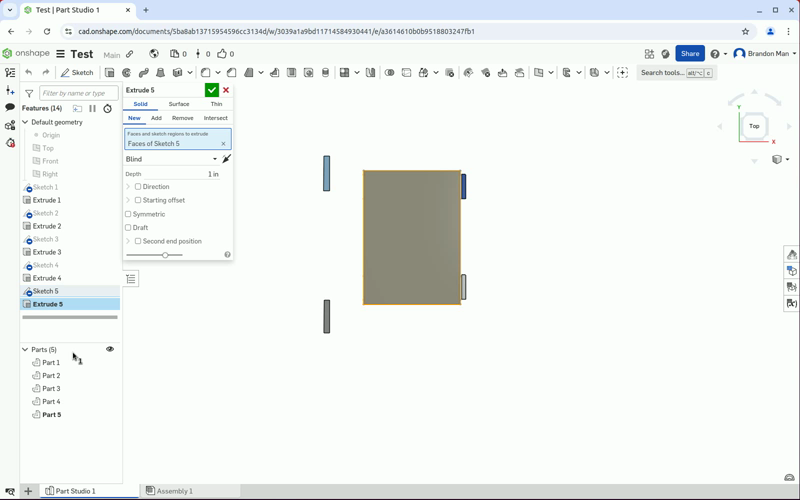
mouse_move(143, 106)
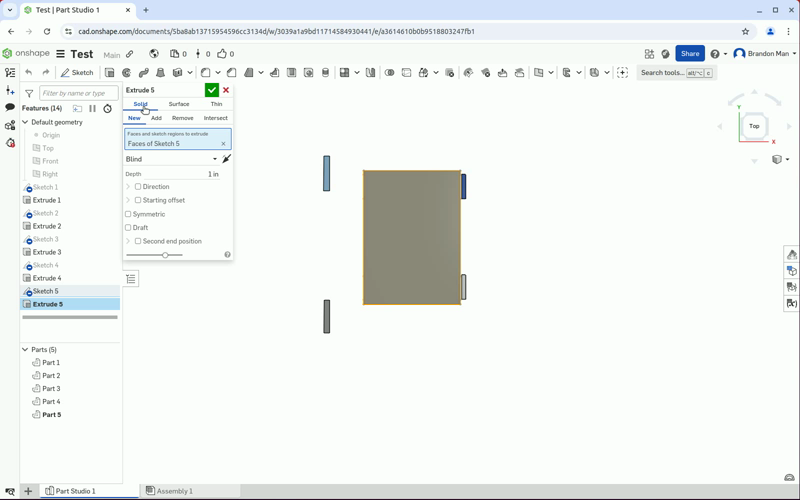
click(143, 106)
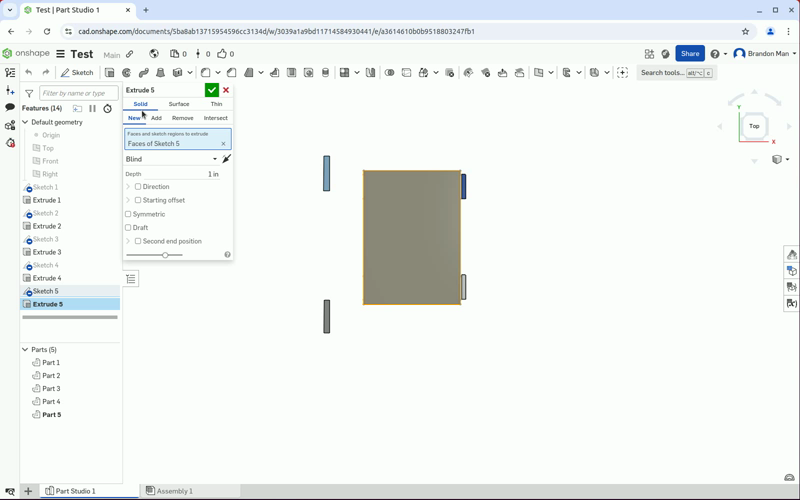
mouse_move(137, 120)
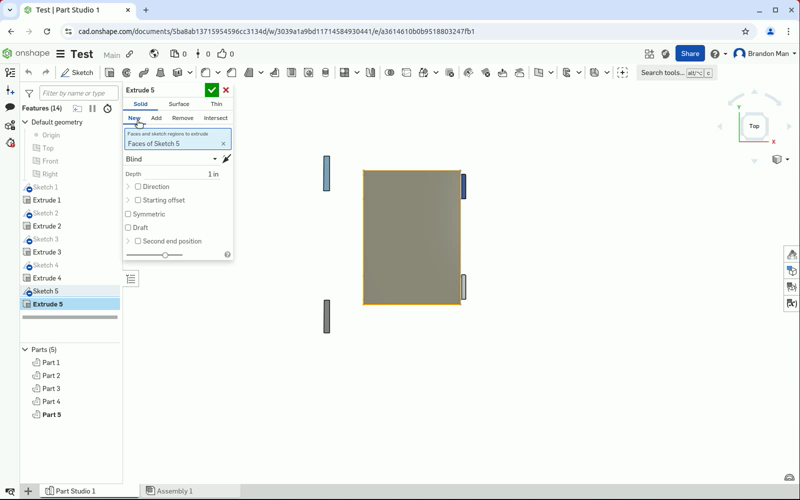
click(137, 120)
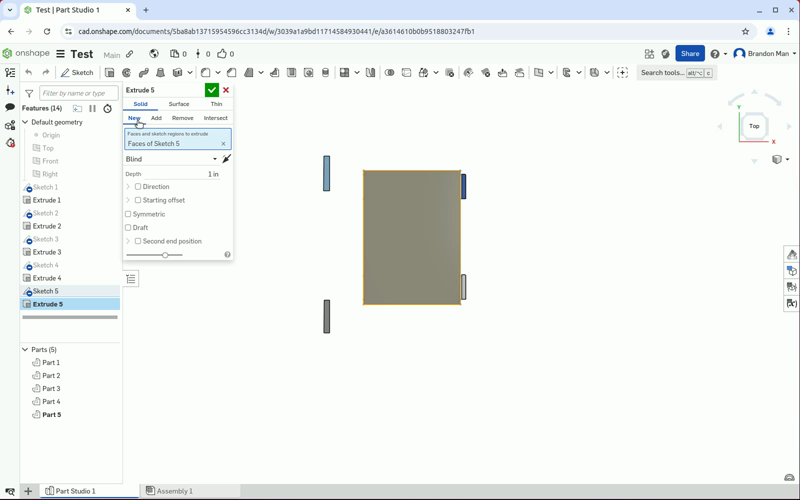
key(tab, 4)
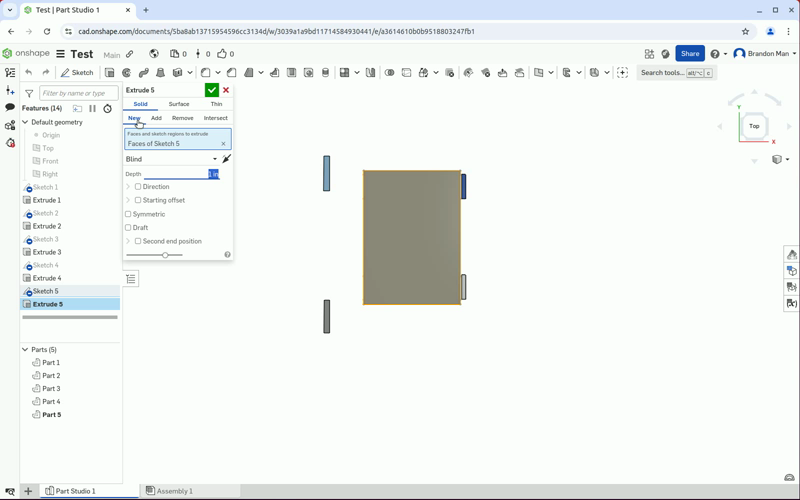
text(0.722)
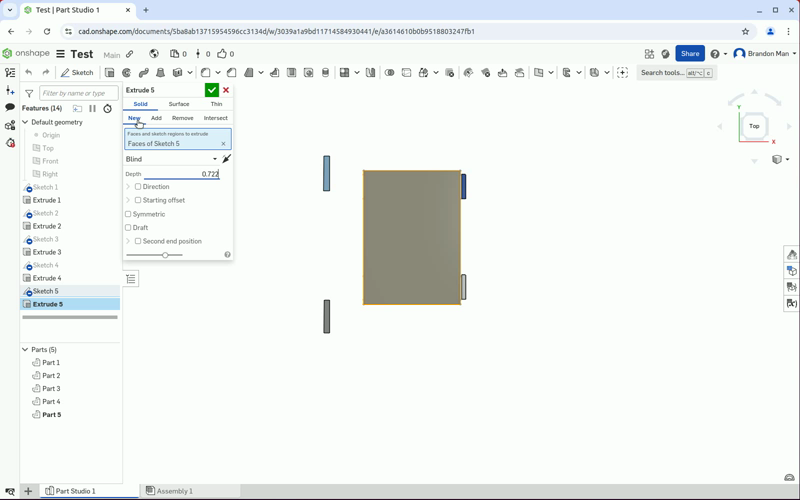
key(enter)
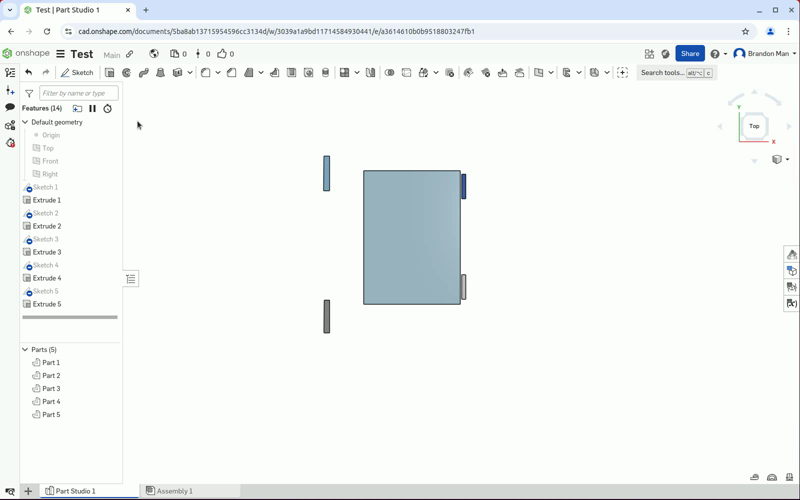
key(shift+h)
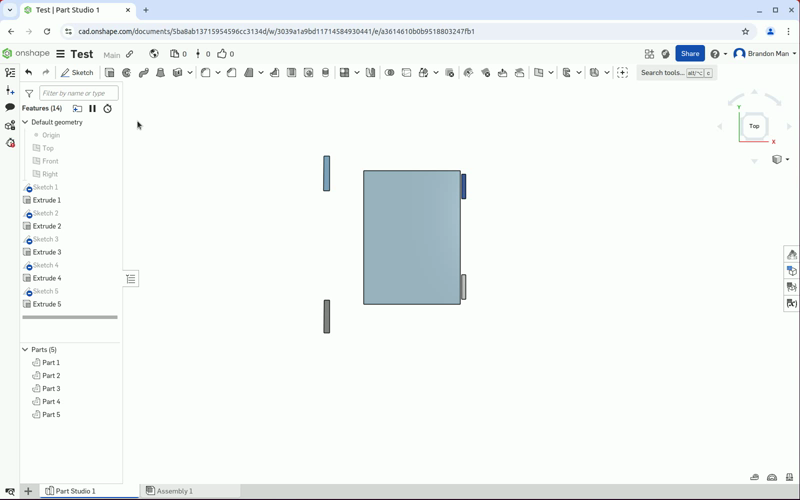
key(shift+h)
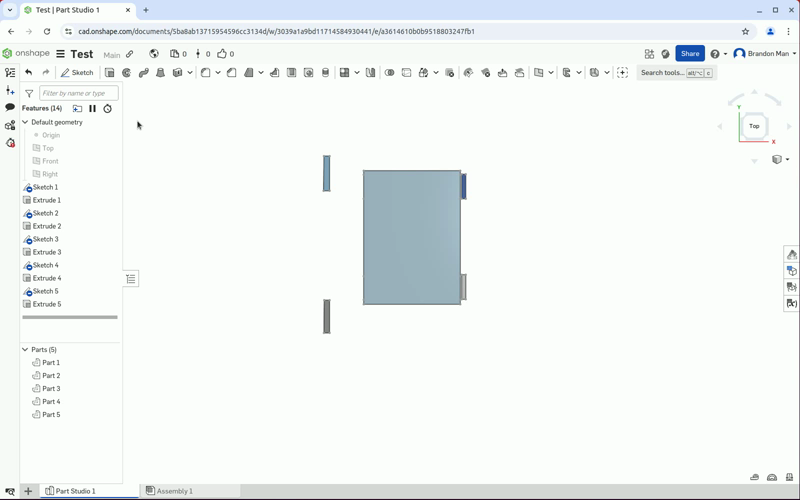
key(shift+7)
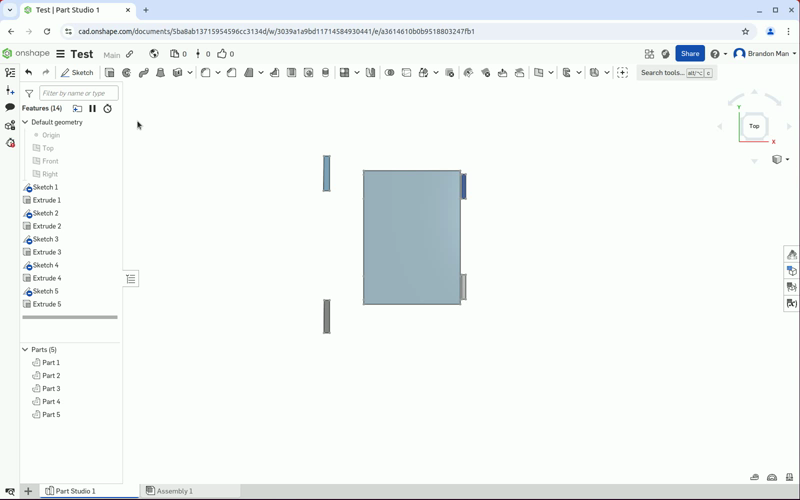
key(up, 3)
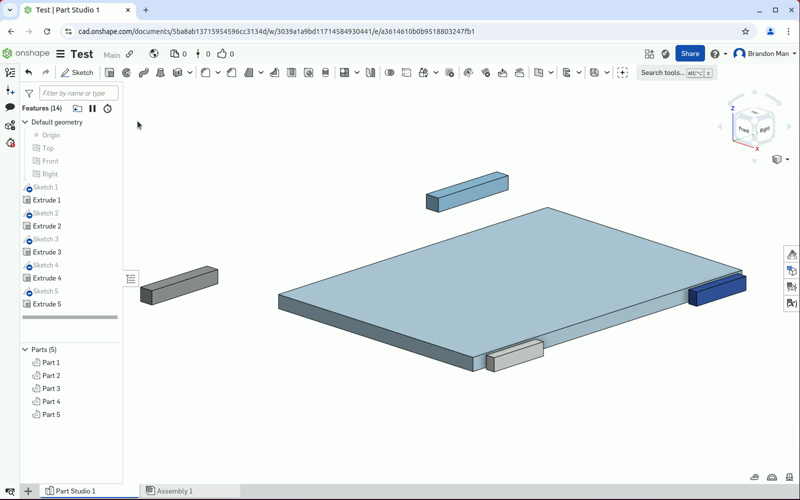
key(left, 3)
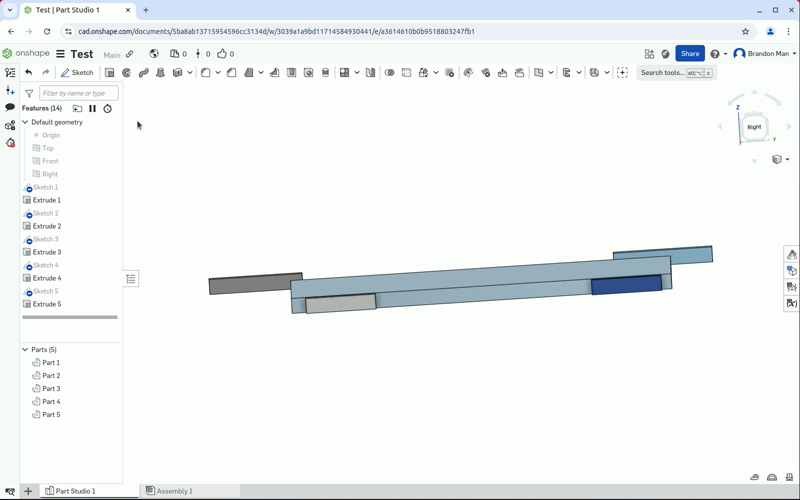
key(right, 3)
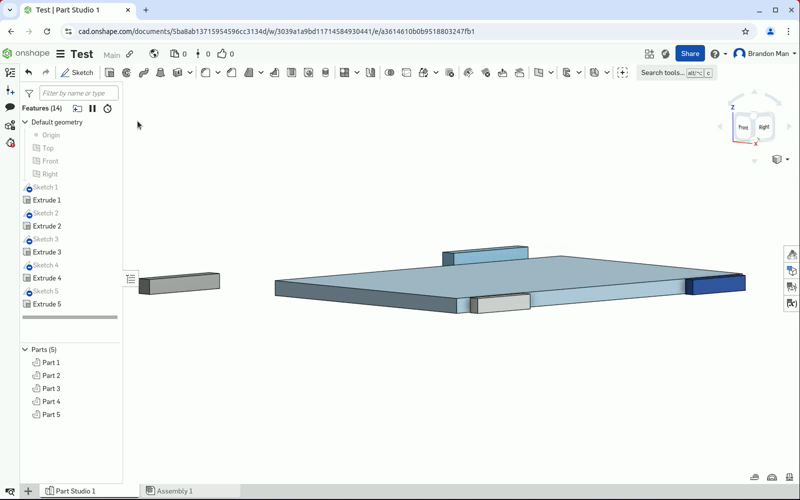
key(down, 3)
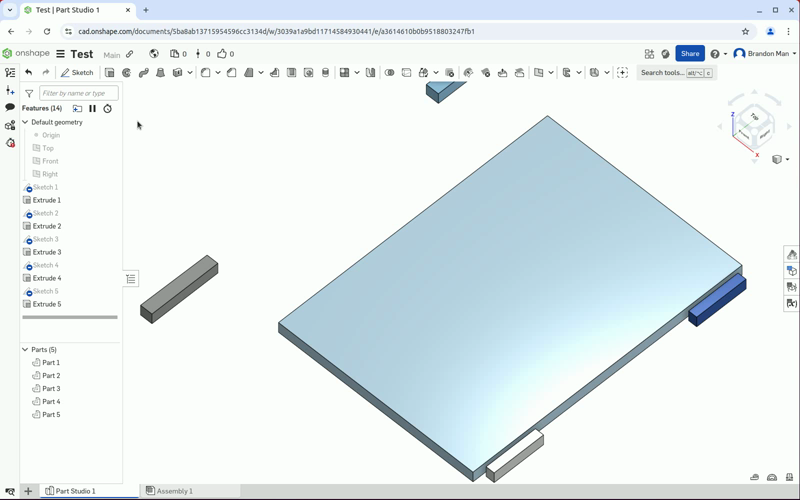
mouse_move(73, 189)
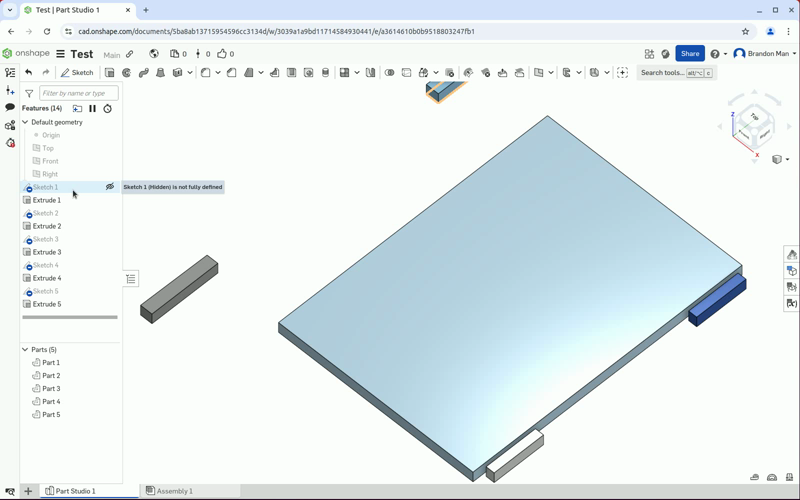
click(73, 189)